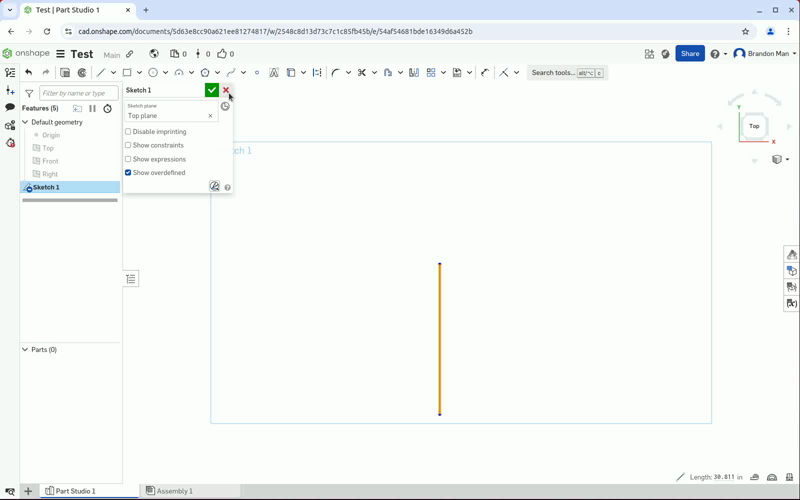
key(shift+h)
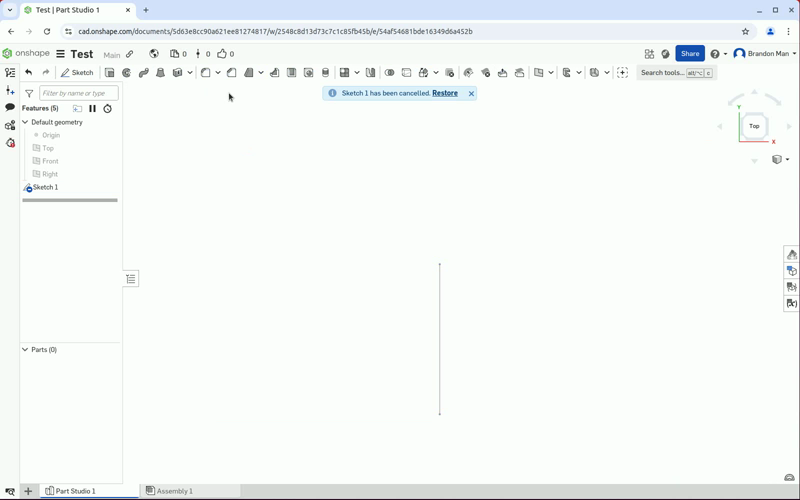
key(shift+s)
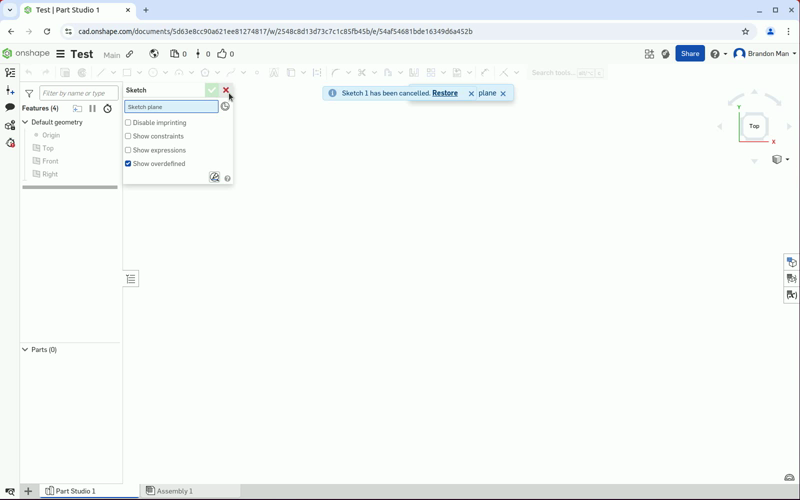
mouse_move(73, 150)
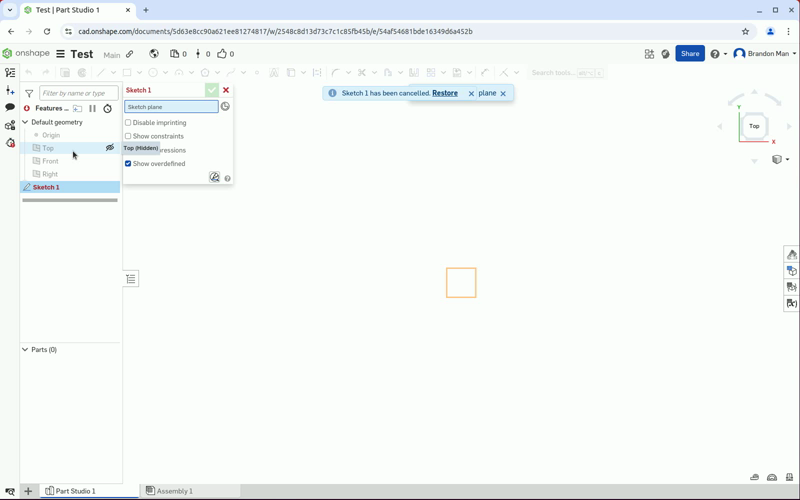
click(73, 150)
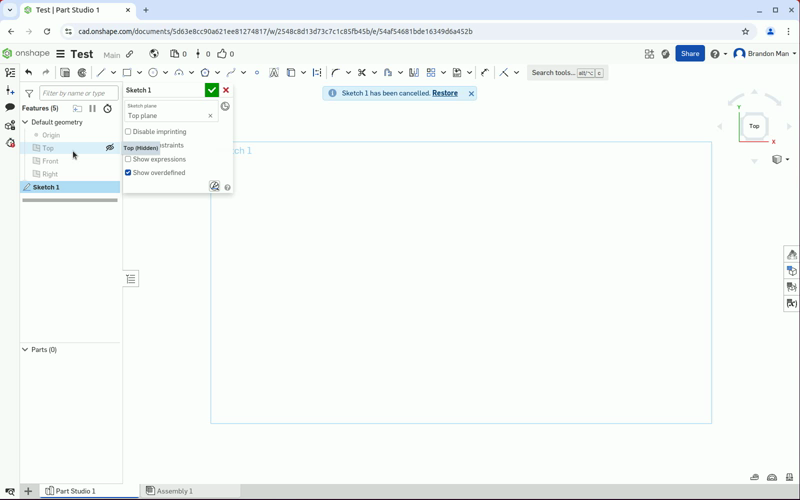
mouse_move(73, 352)
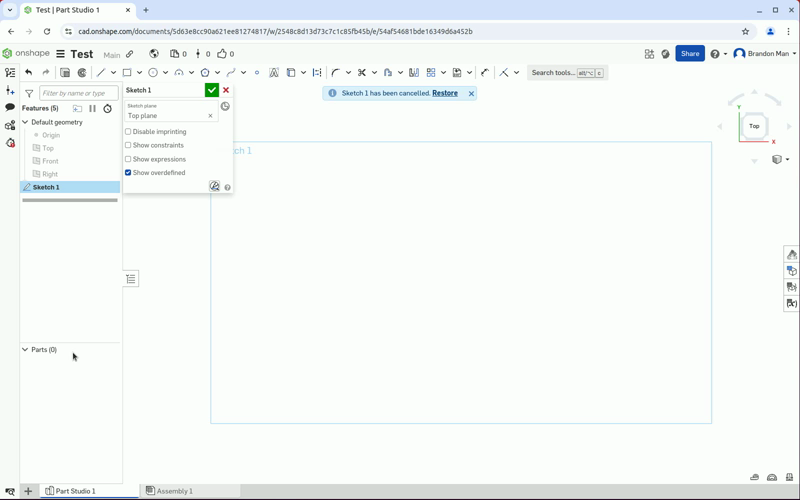
key(y)
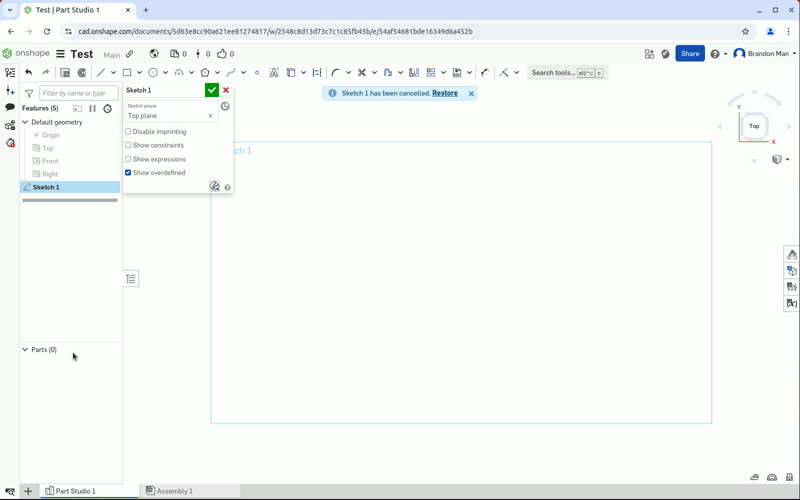
key(l)
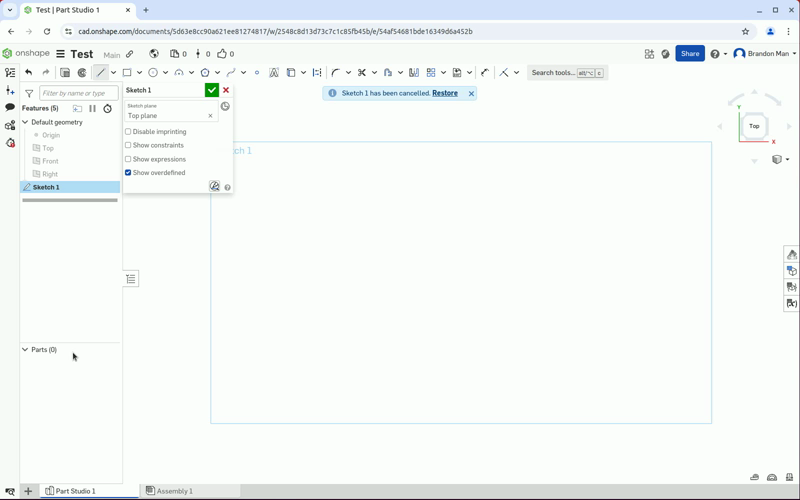
key_down(shift)
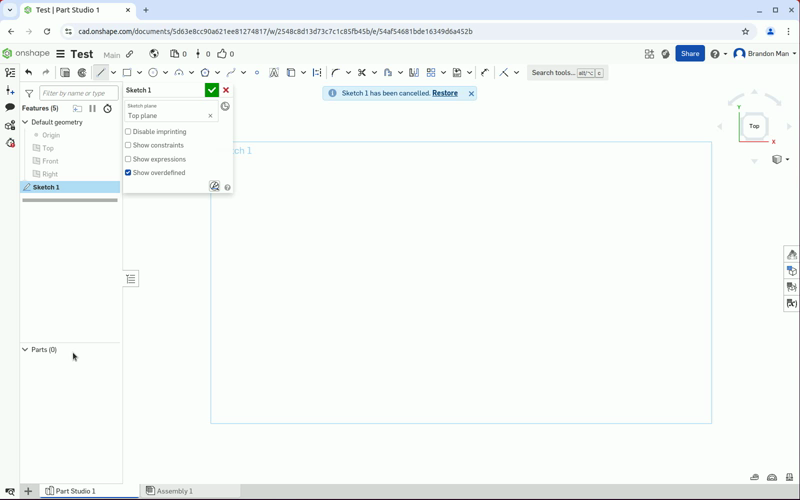
mouse_move(417, 205)
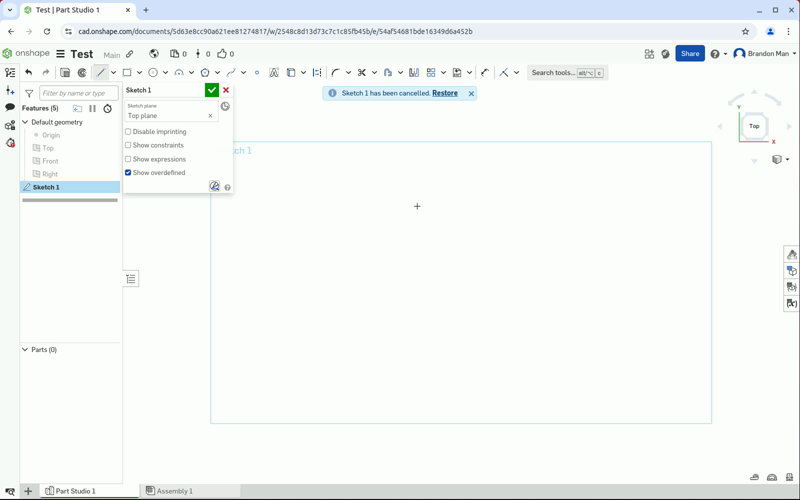
click(417, 205)
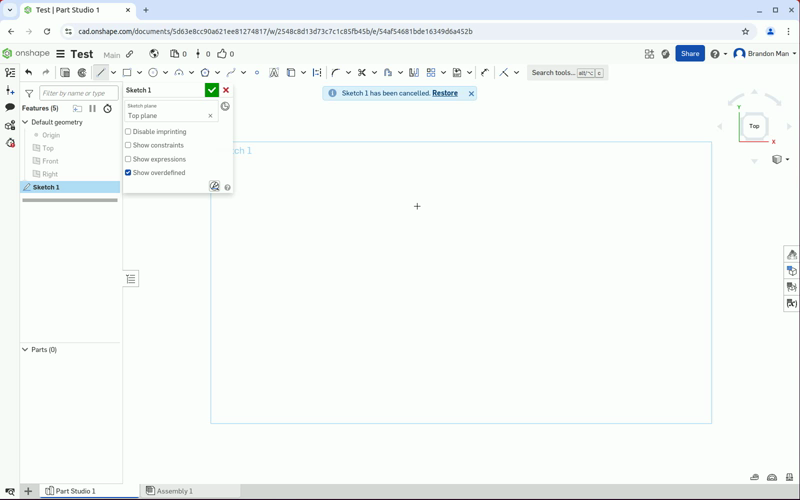
key_up(shift)
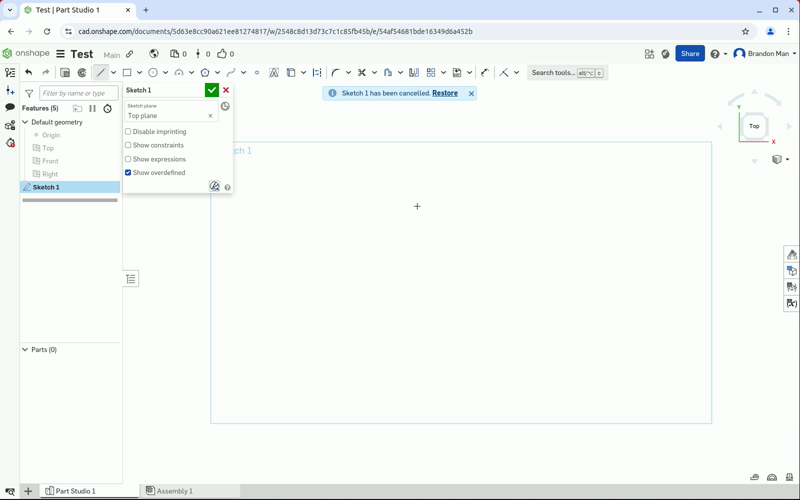
key_down(shift)
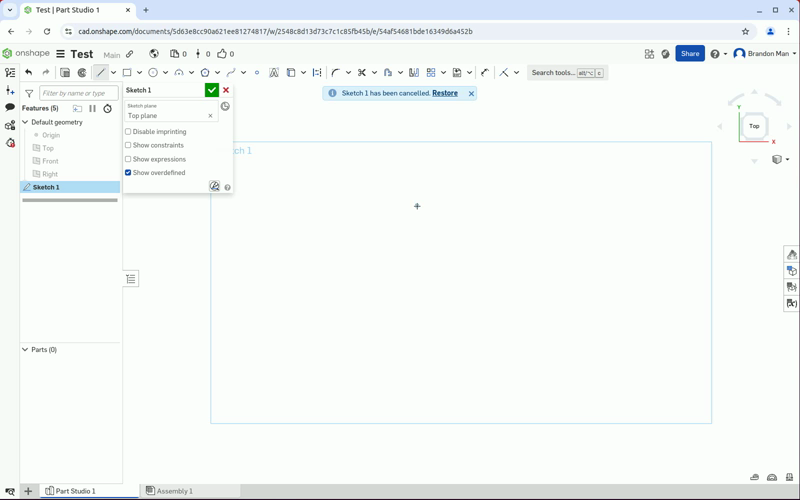
mouse_move(447, 205)
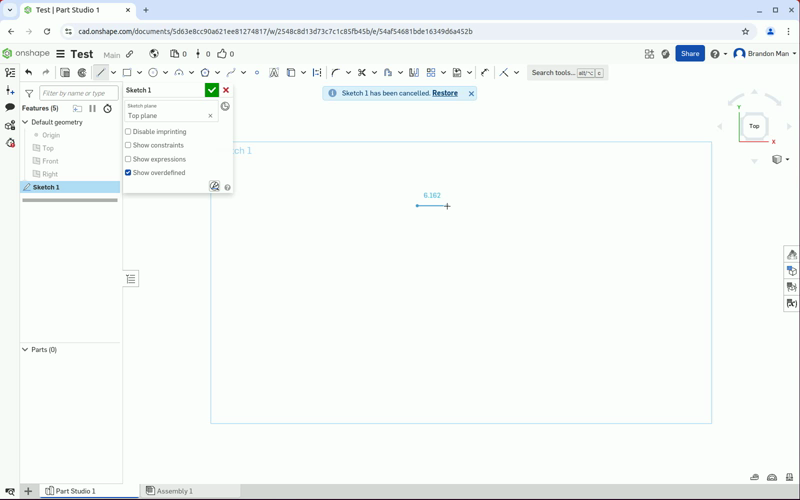
mouse_move(421, 205)
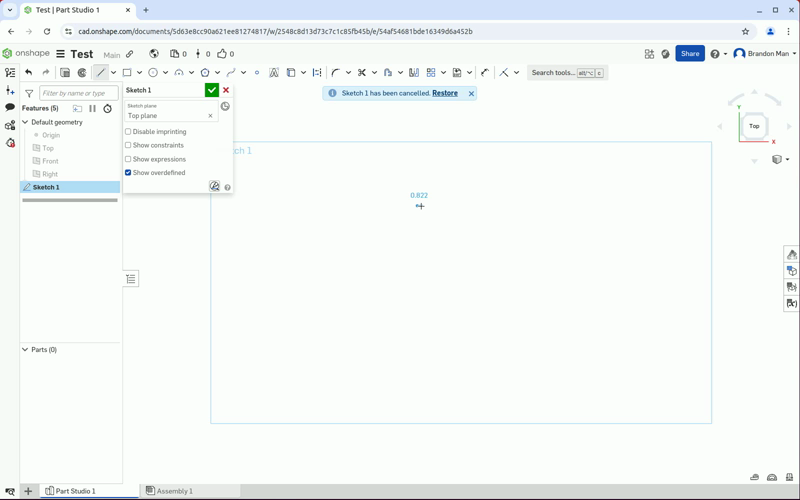
scroll(6)
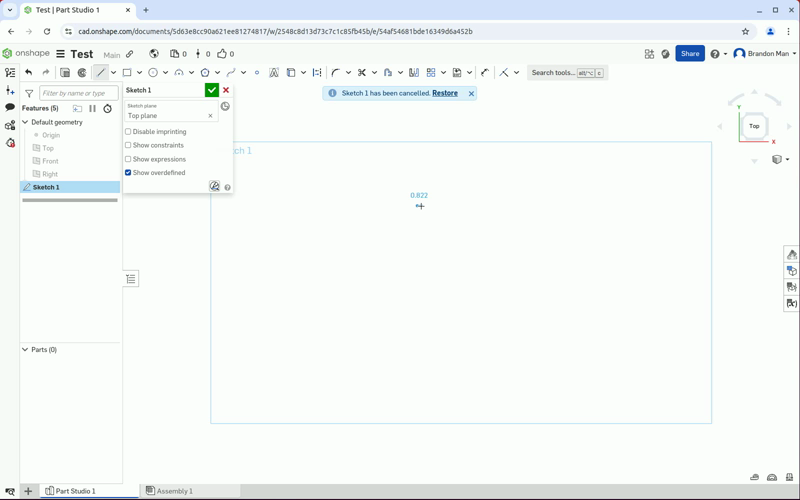
scroll(6)
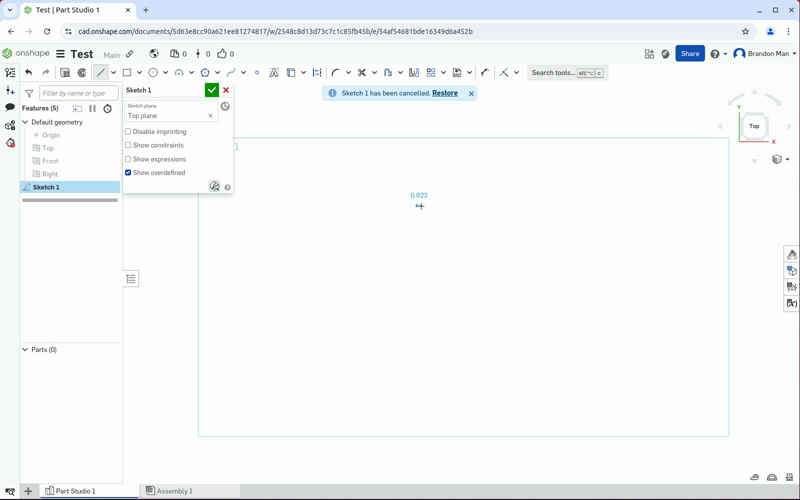
scroll(6)
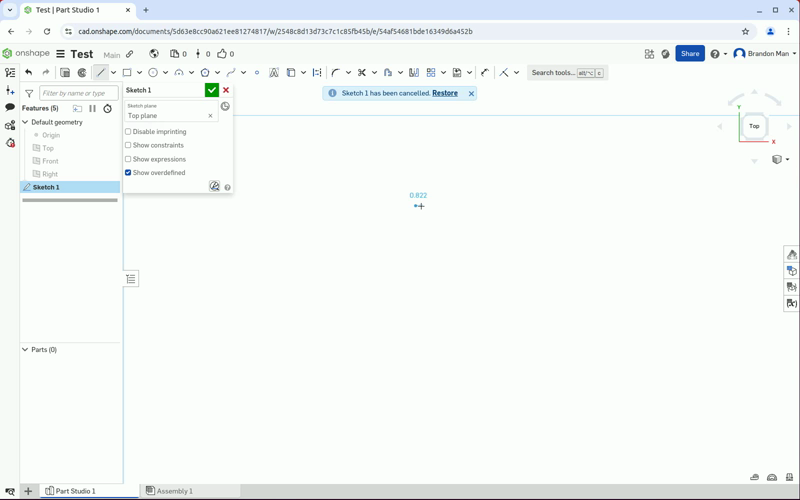
scroll(6)
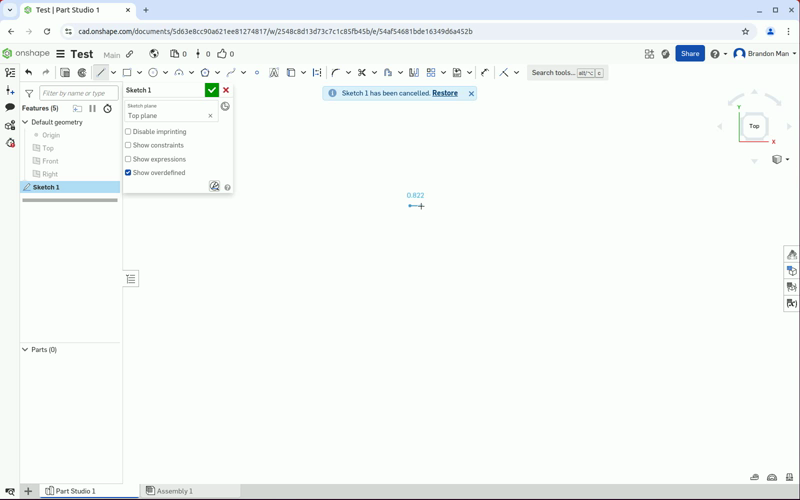
scroll(6)
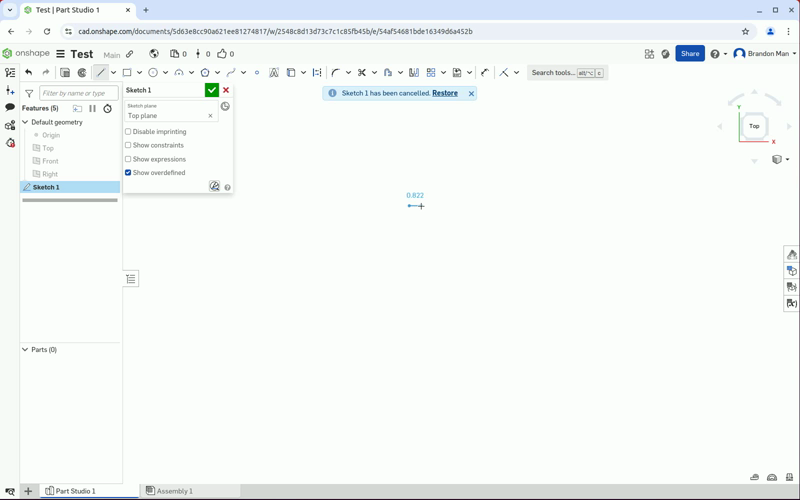
scroll(6)
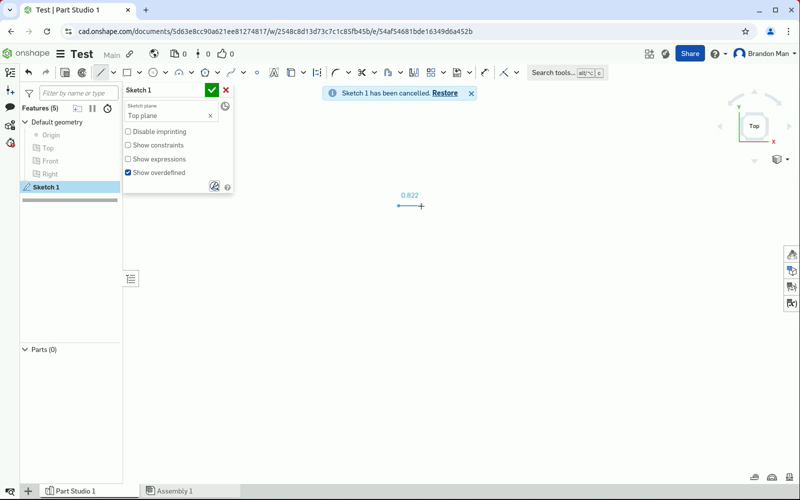
scroll(6)
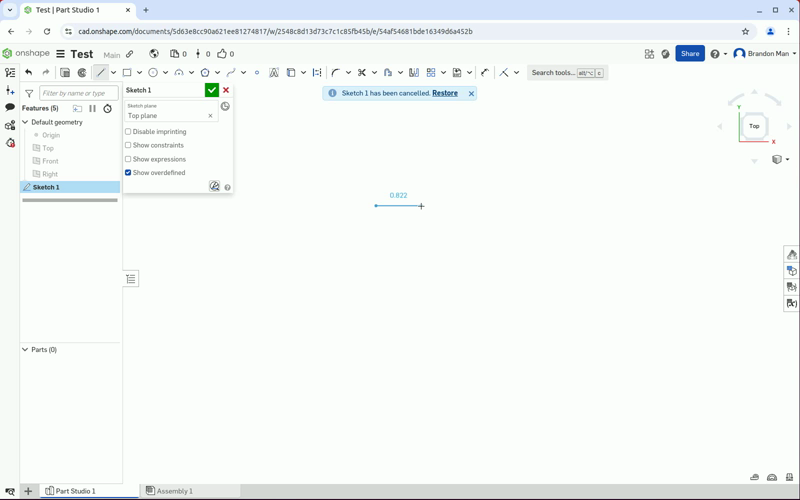
click(421, 205)
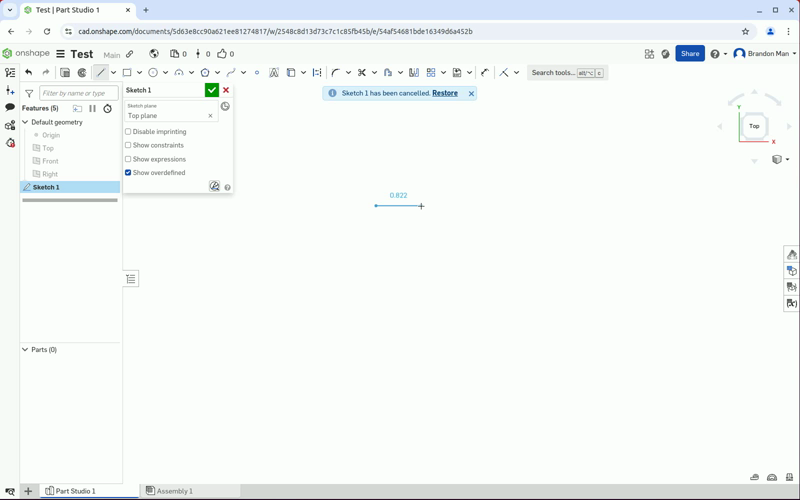
scroll(-6)
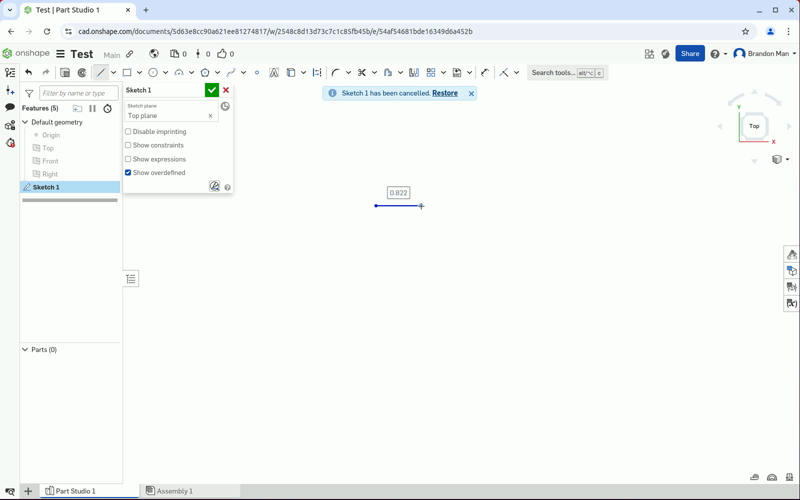
scroll(-6)
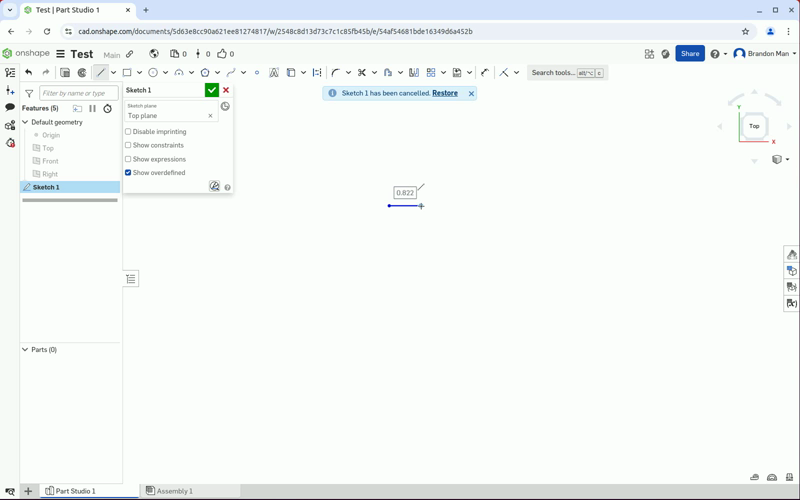
scroll(-6)
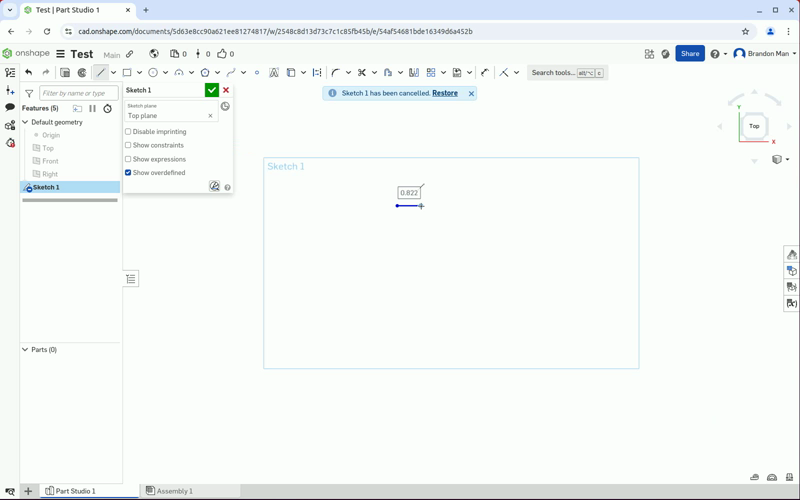
scroll(-6)
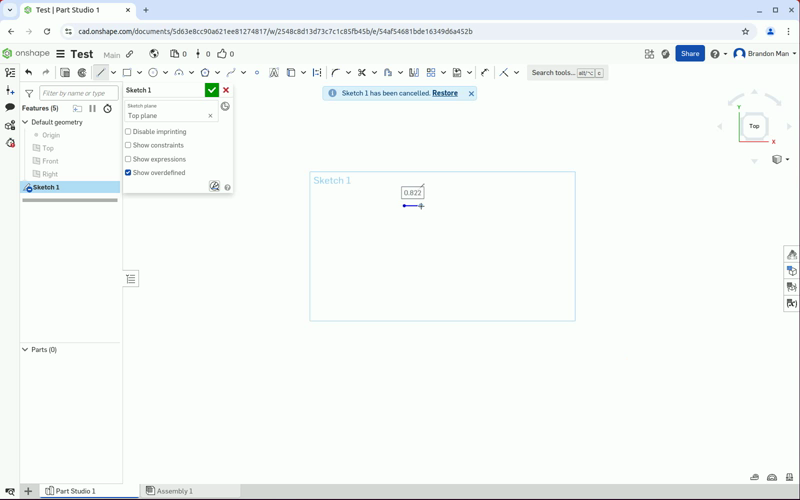
scroll(-6)
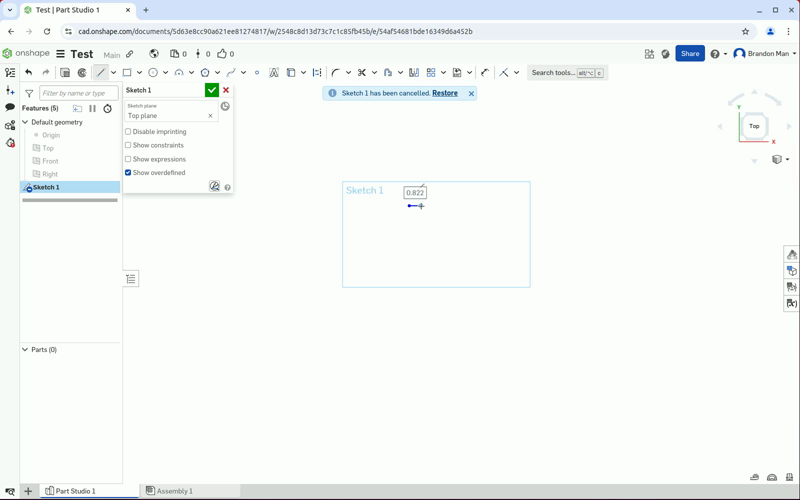
scroll(-6)
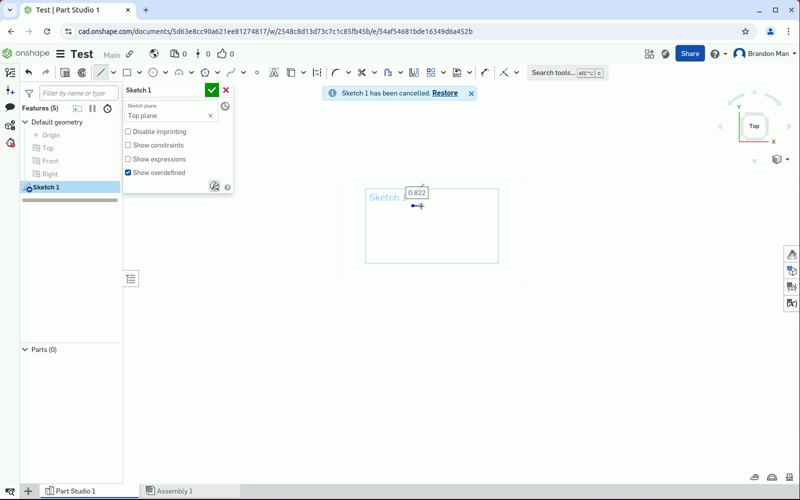
scroll(-6)
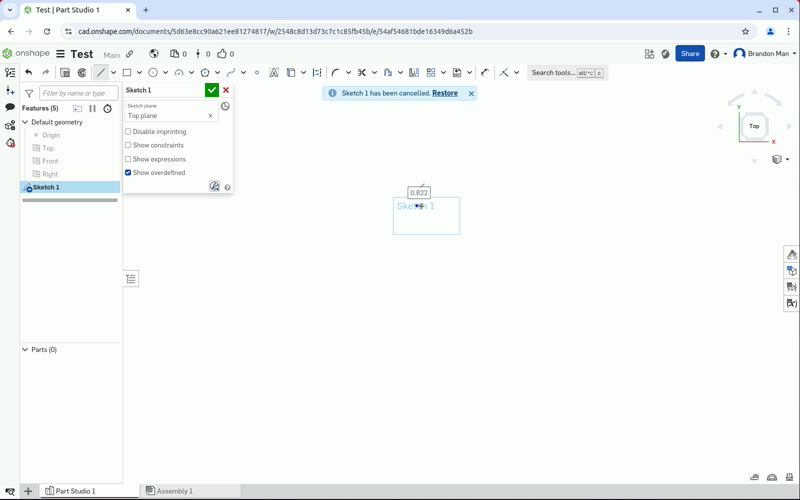
key_up(shift)
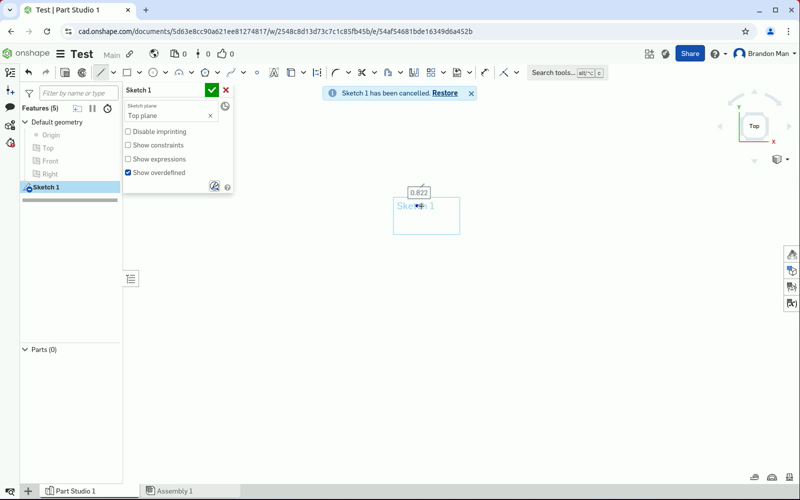
key(esc)
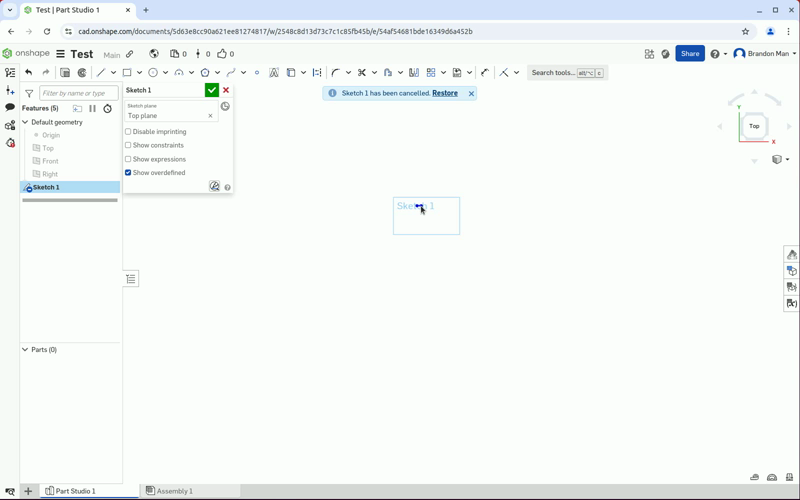
key(a)
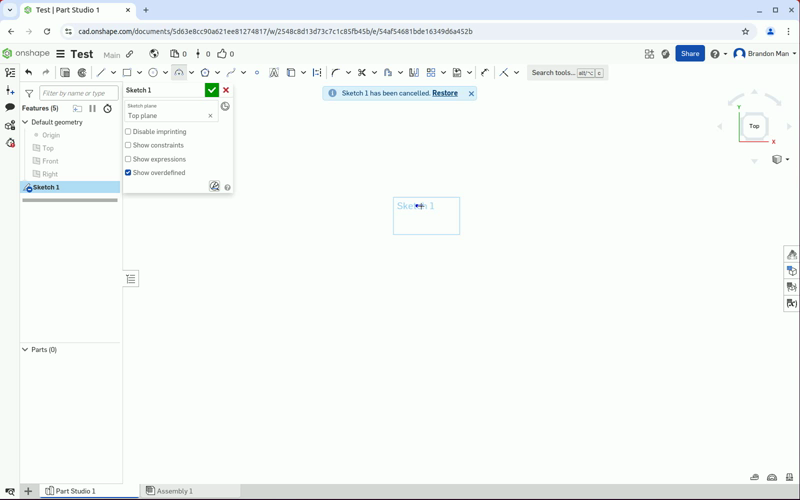
mouse_move(421, 205)
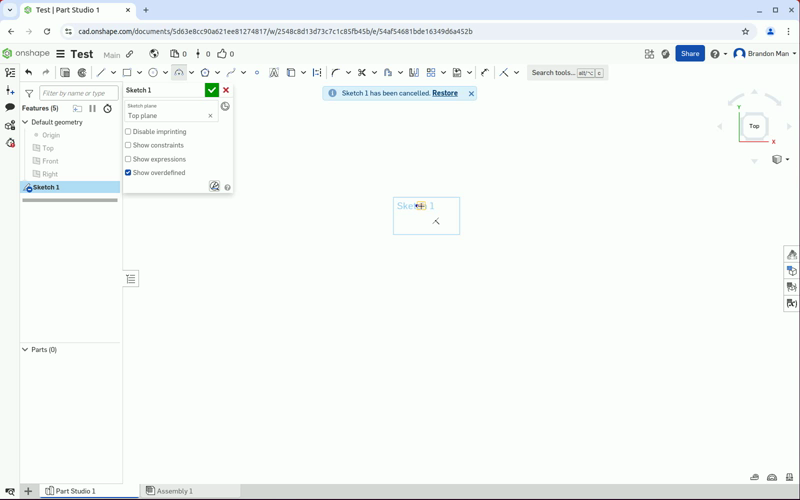
scroll(6)
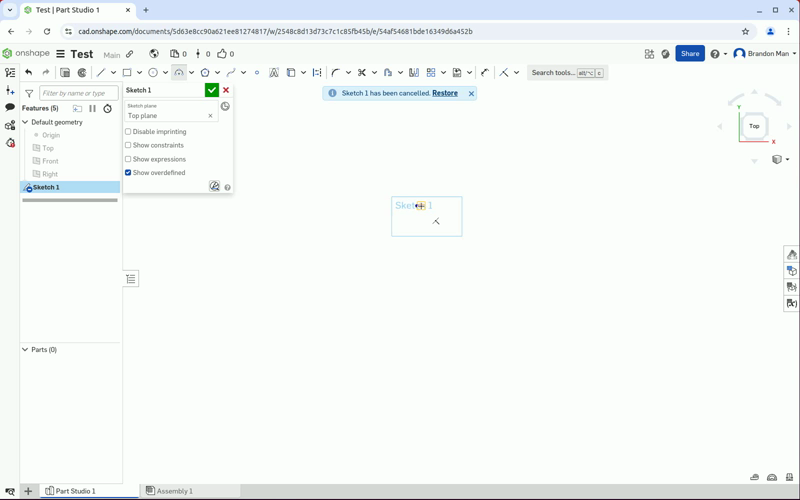
scroll(6)
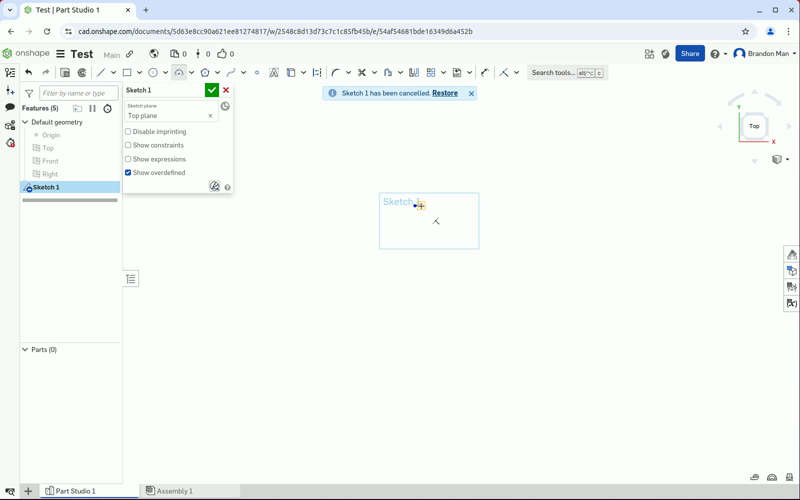
scroll(6)
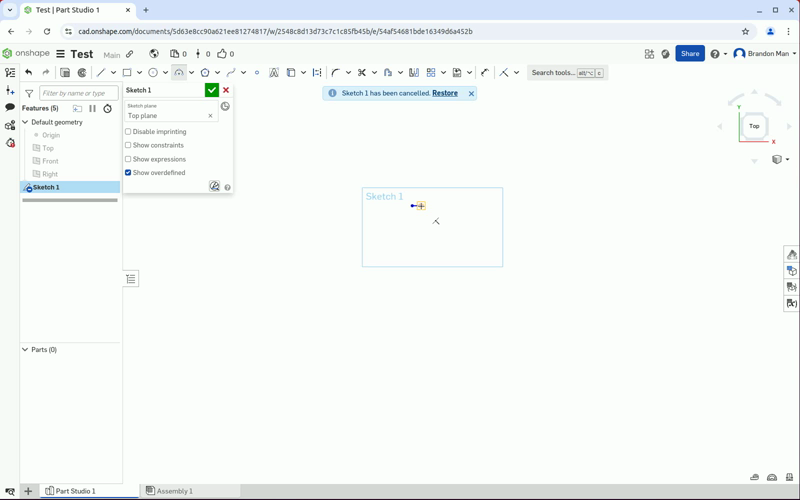
scroll(6)
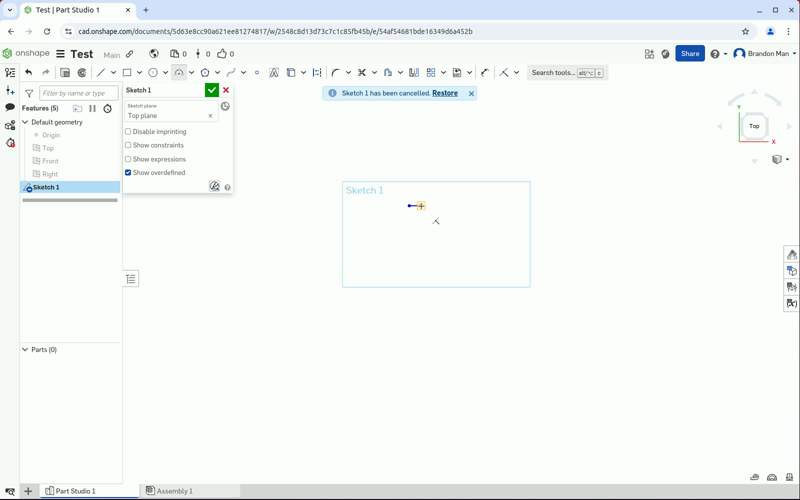
scroll(6)
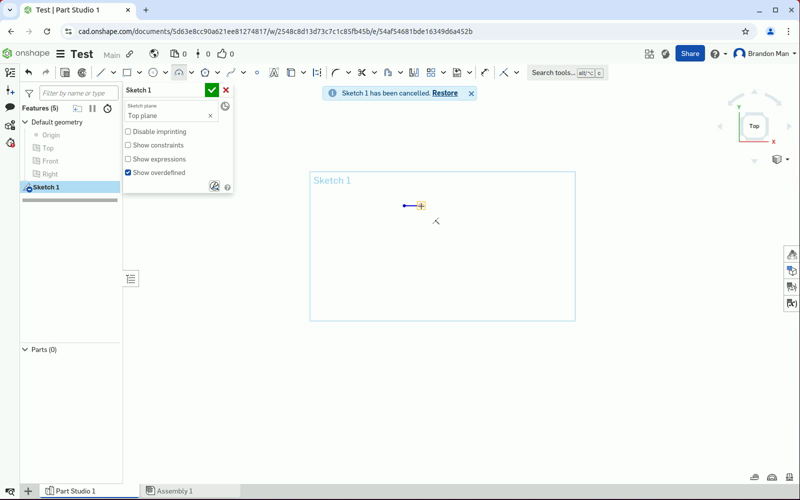
scroll(6)
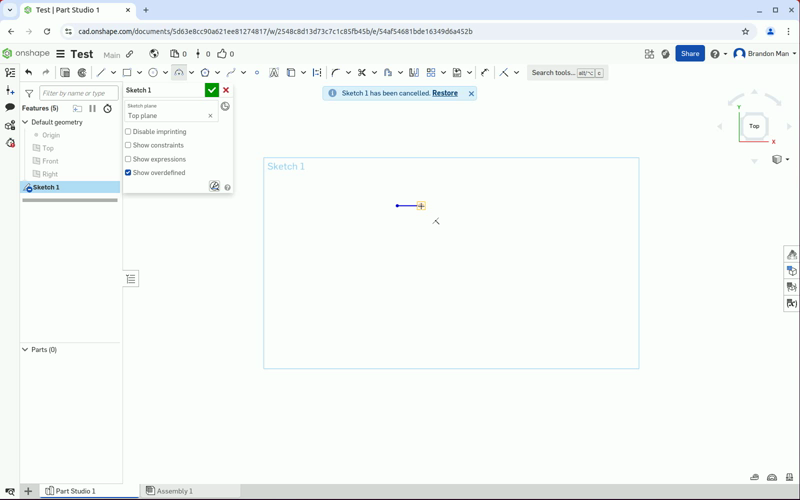
scroll(6)
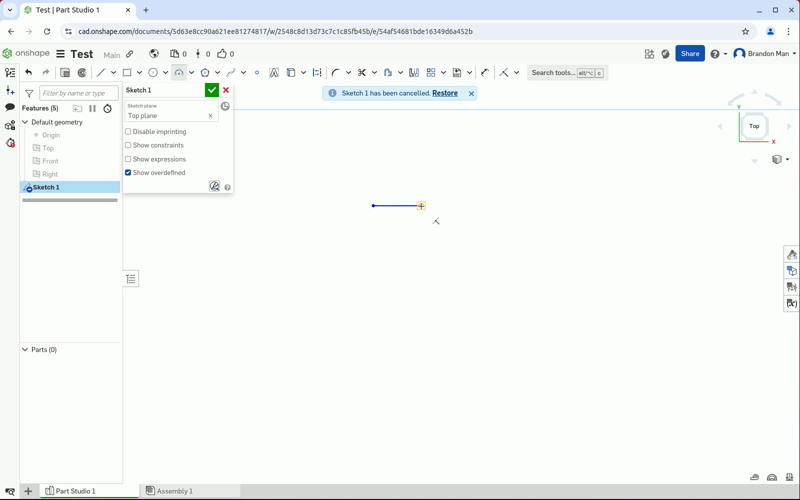
click(421, 205)
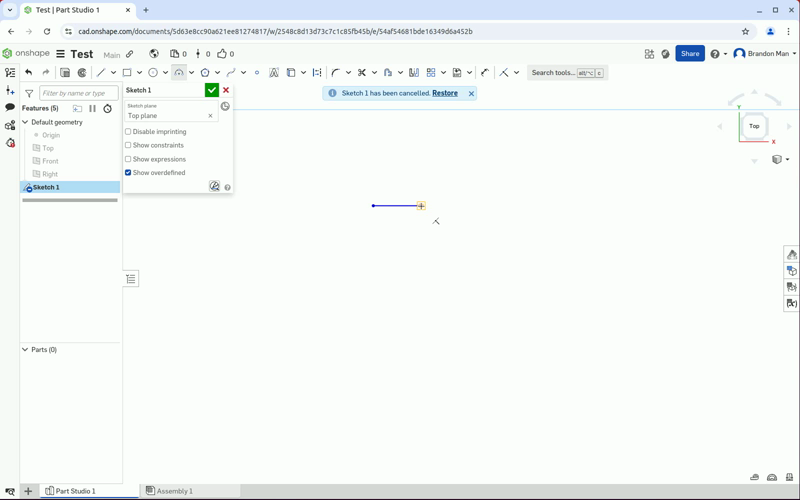
scroll(-6)
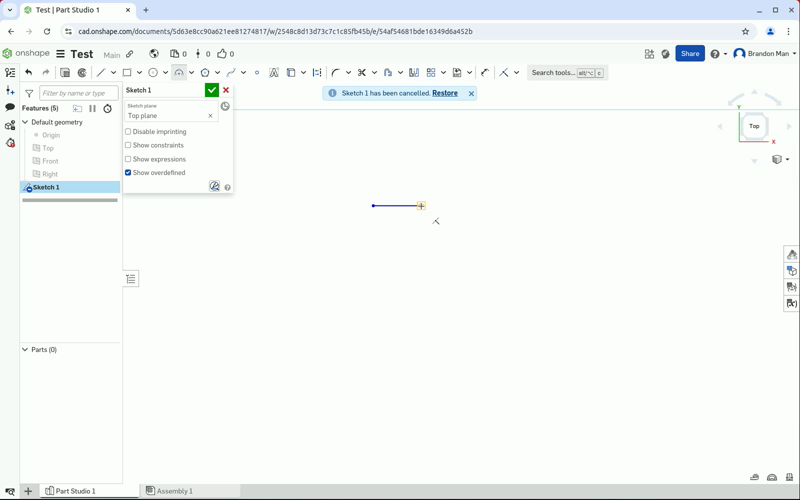
scroll(-6)
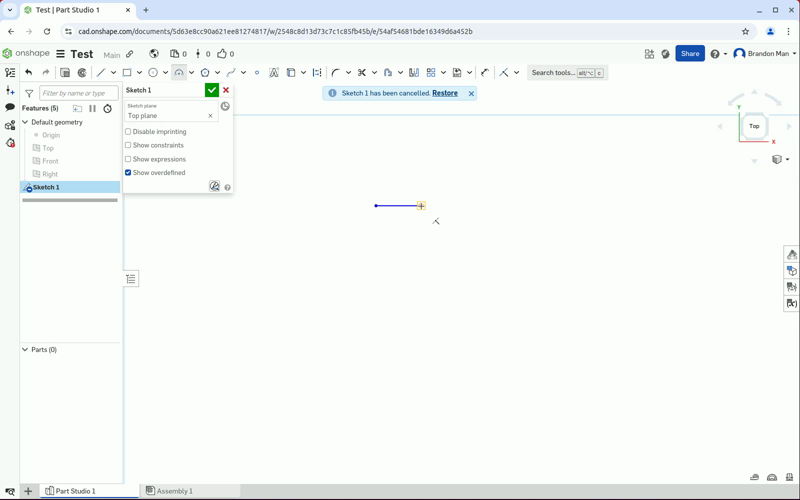
scroll(-6)
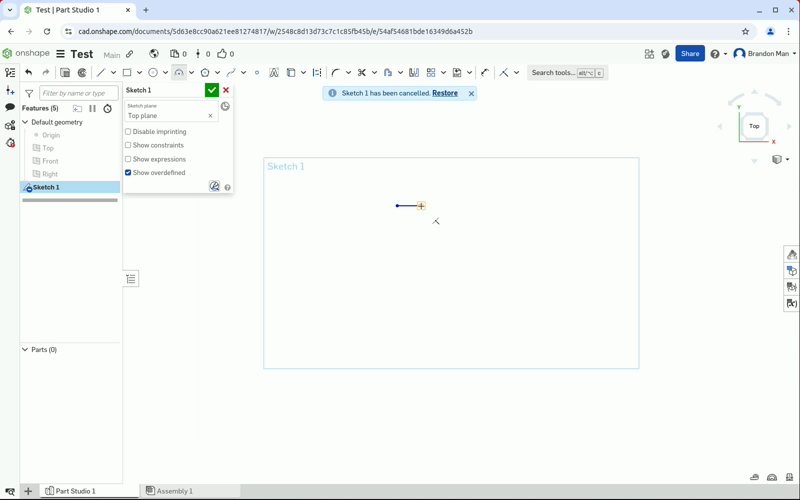
scroll(-6)
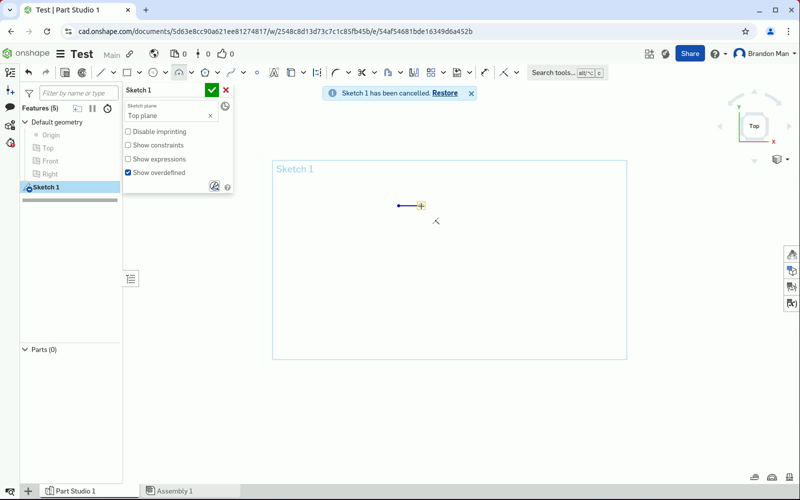
scroll(-6)
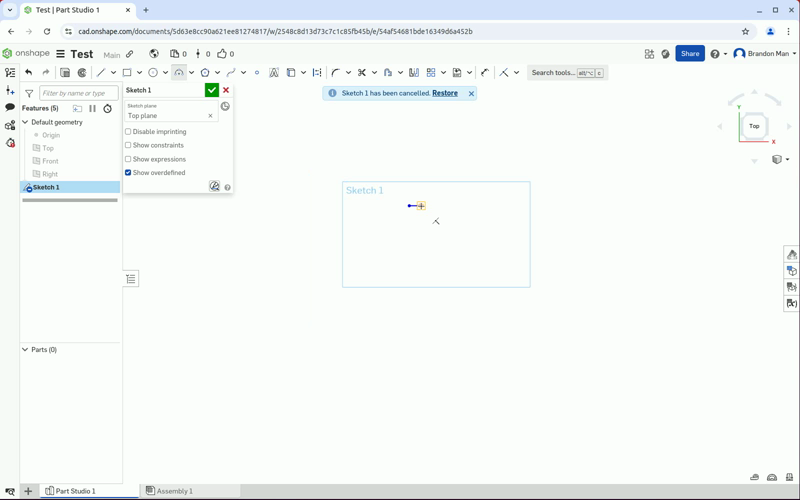
scroll(-6)
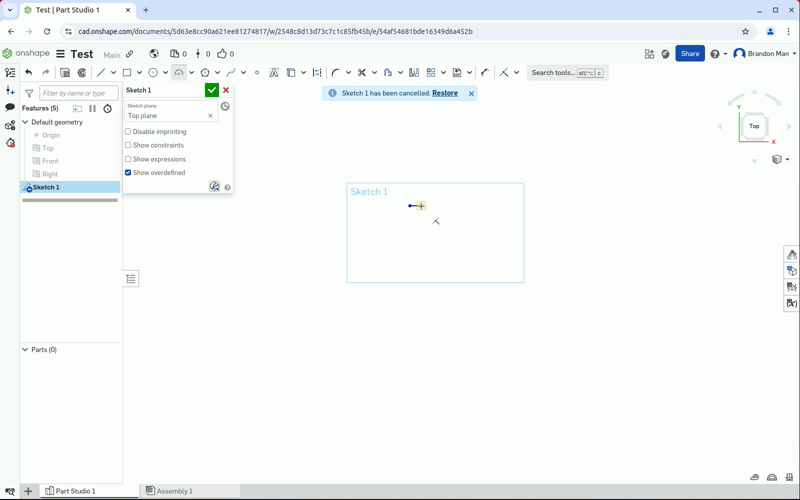
scroll(-6)
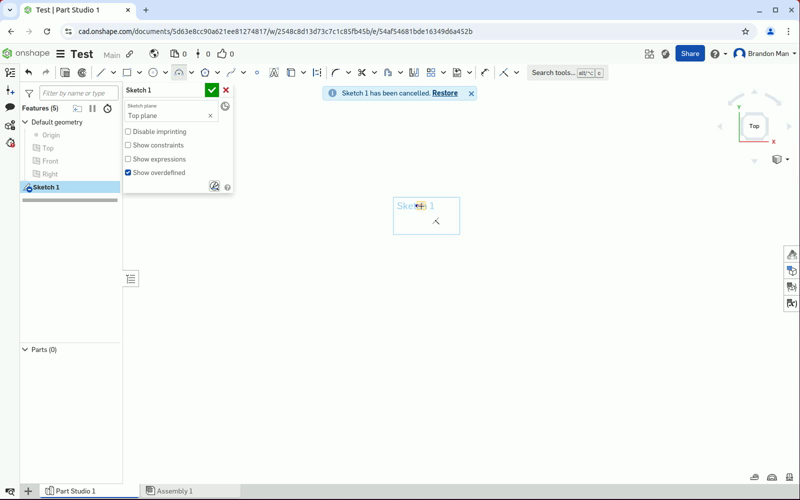
key_down(shift)
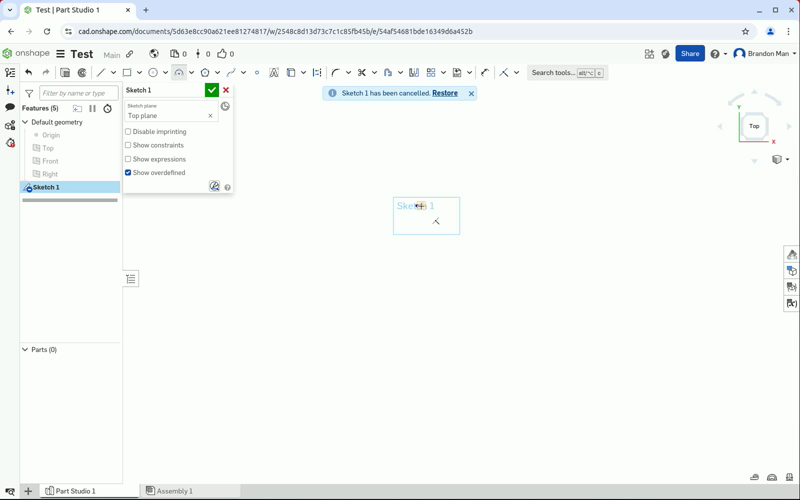
mouse_move(438, 222)
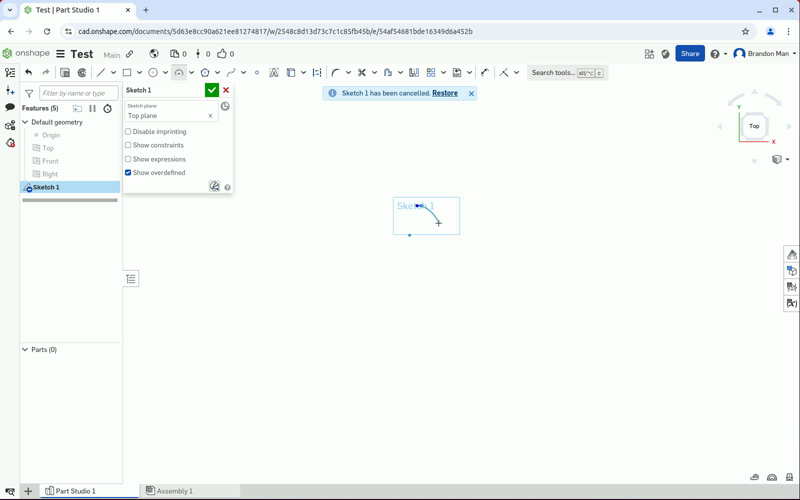
click(438, 222)
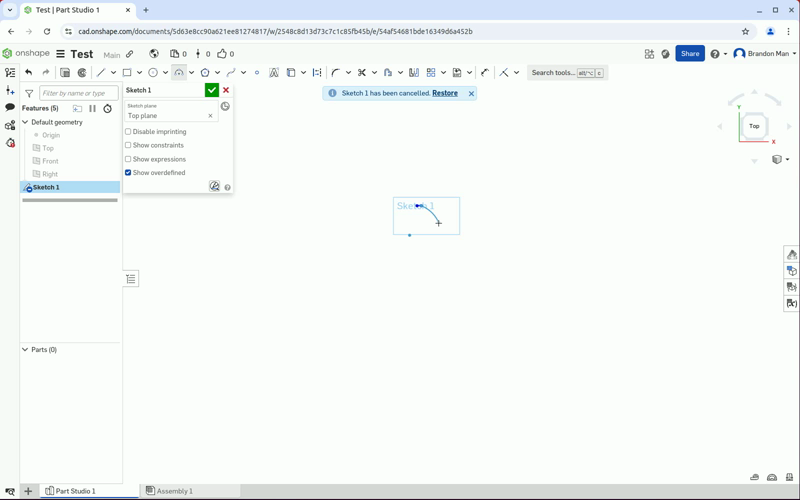
mouse_move(433, 210)
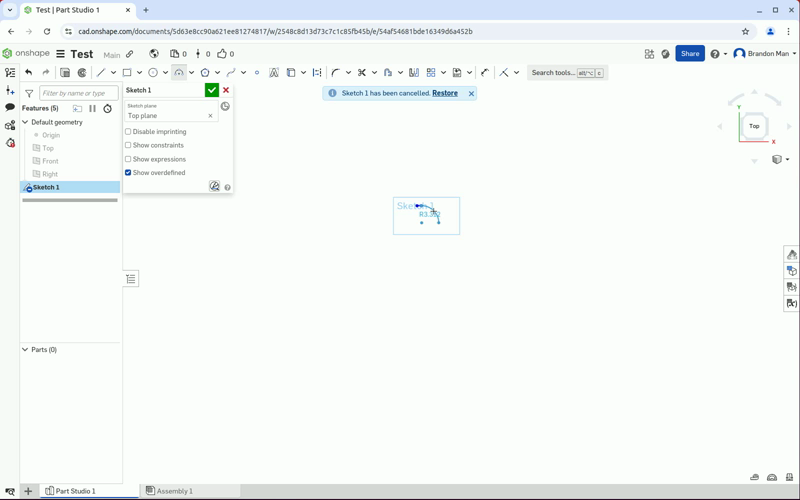
click(433, 210)
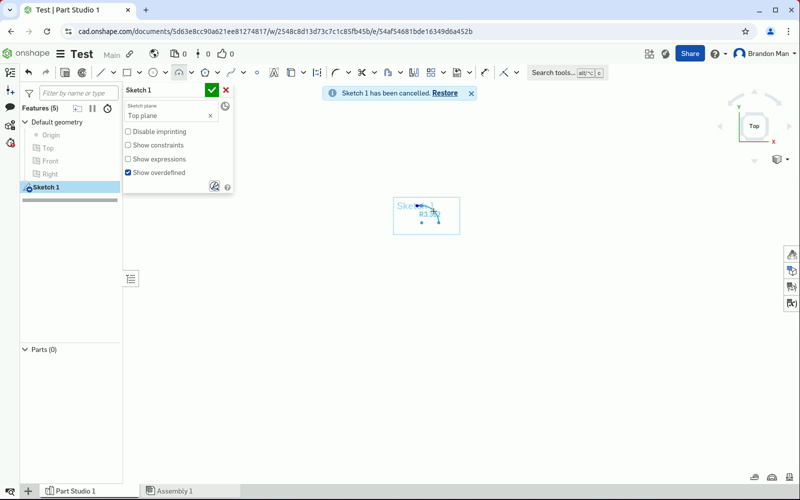
key_up(shift)
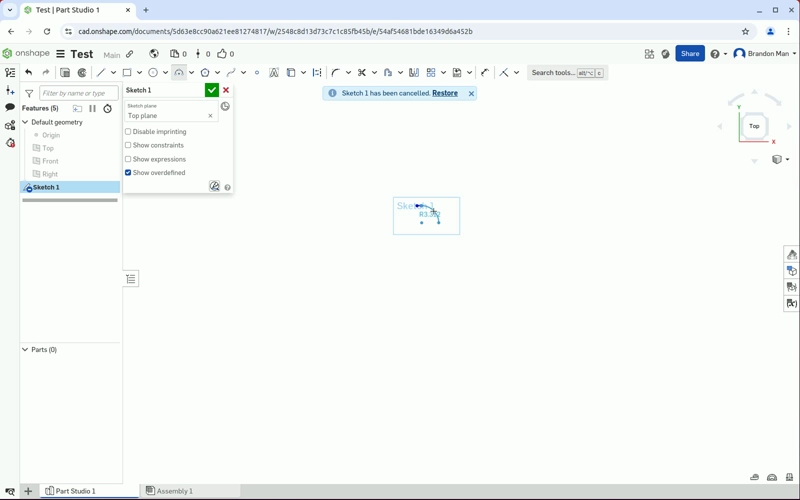
key(esc)
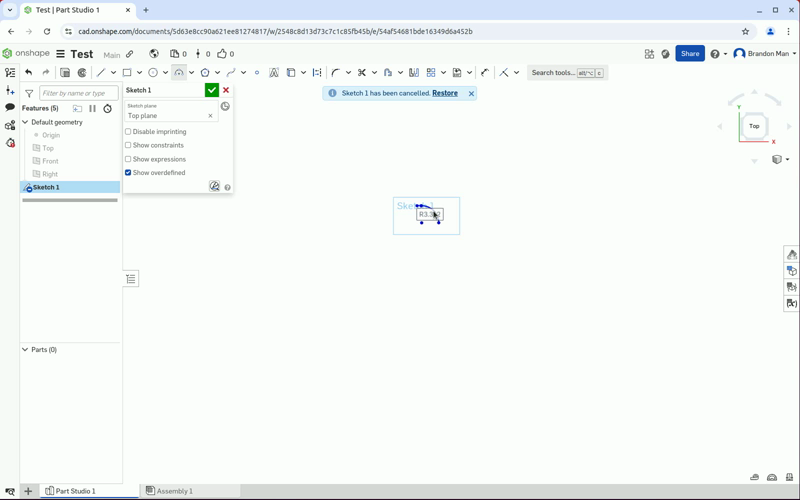
key(l)
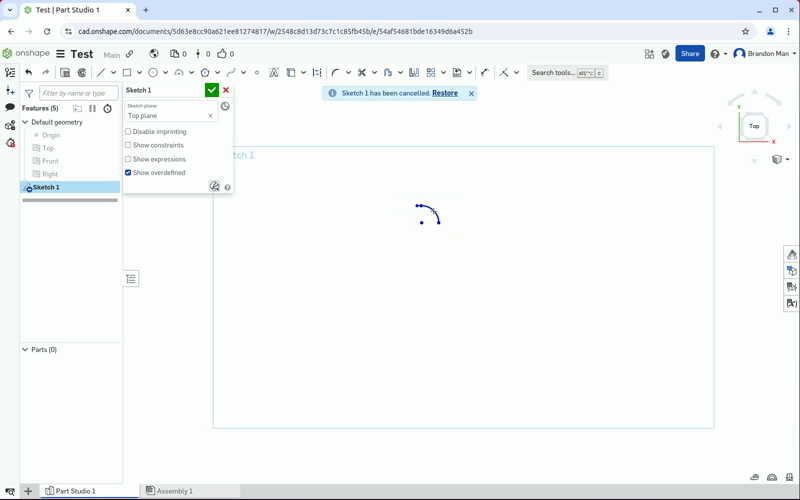
mouse_move(438, 222)
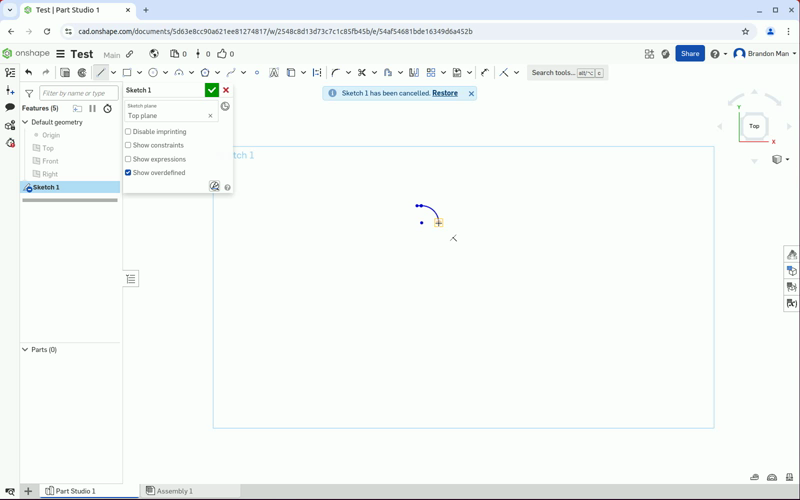
click(438, 222)
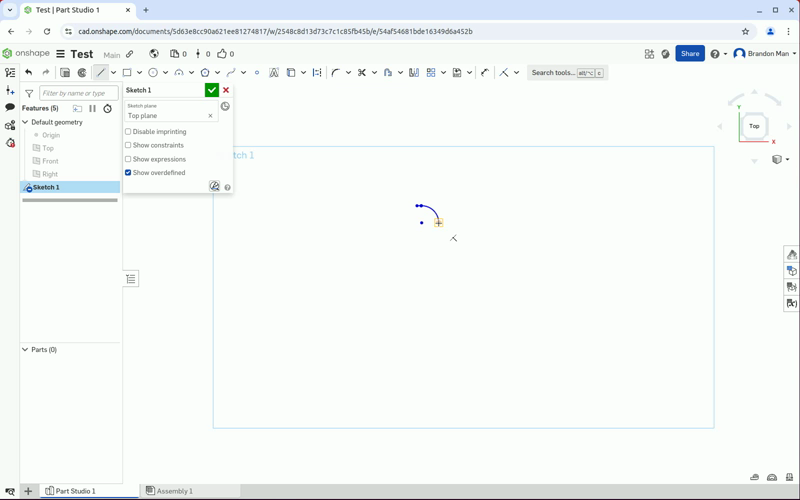
key_down(shift)
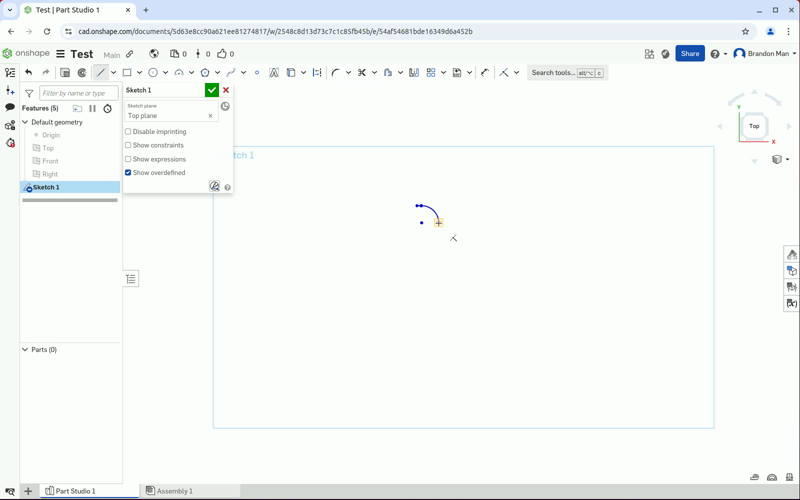
mouse_move(438, 283)
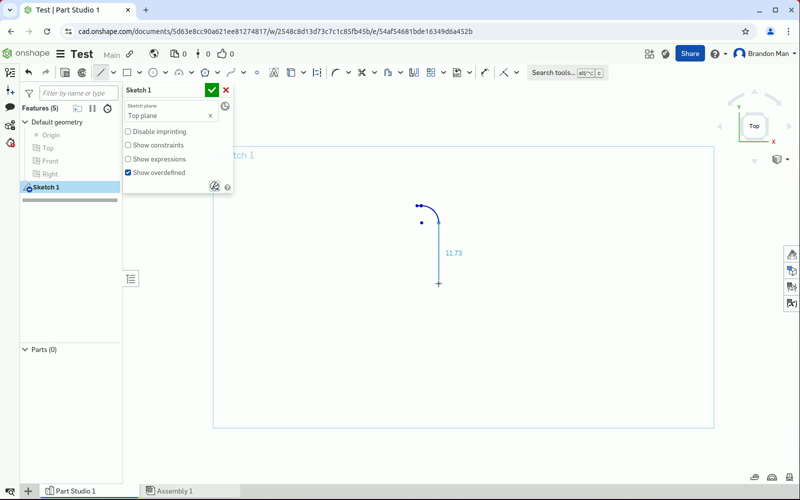
click(438, 283)
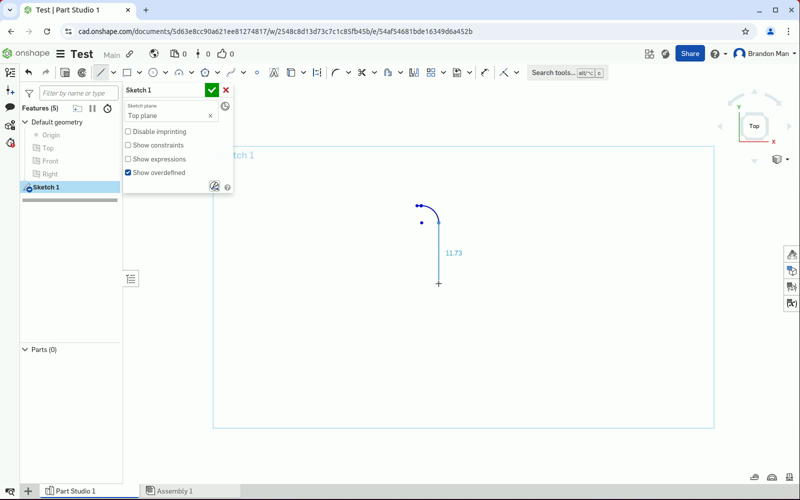
key_up(shift)
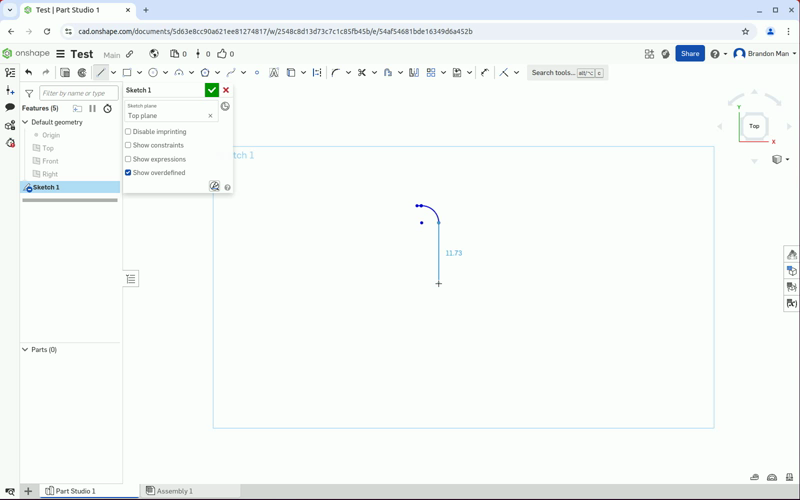
key_down(shift)
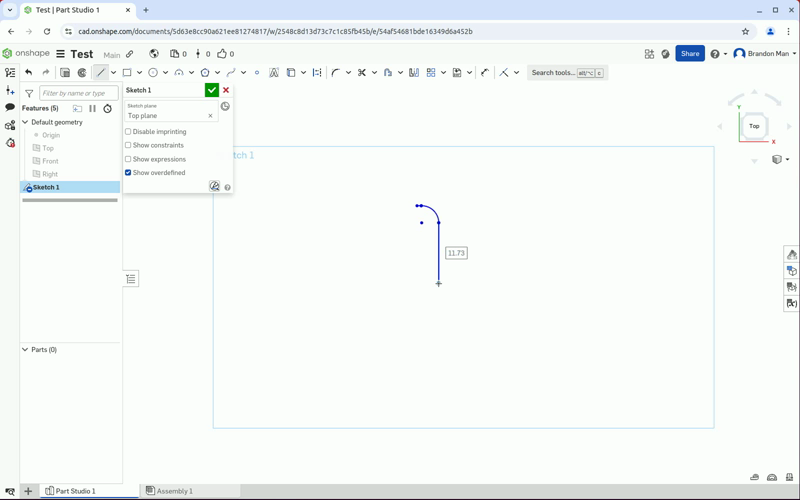
mouse_move(468, 283)
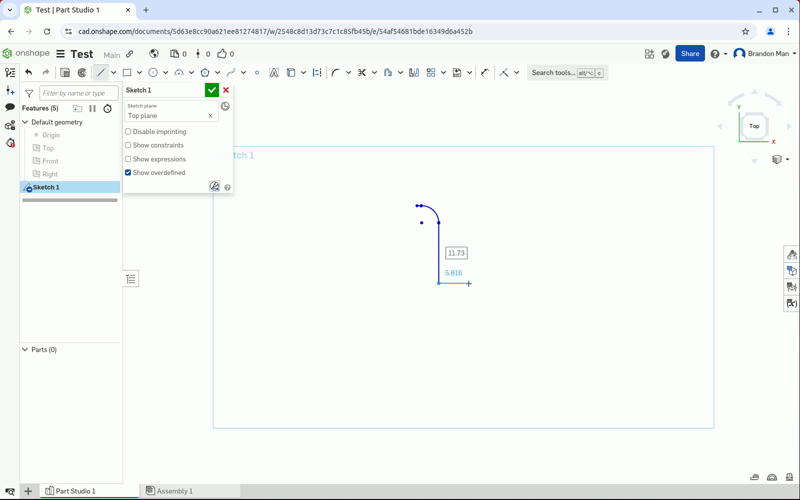
mouse_move(460, 283)
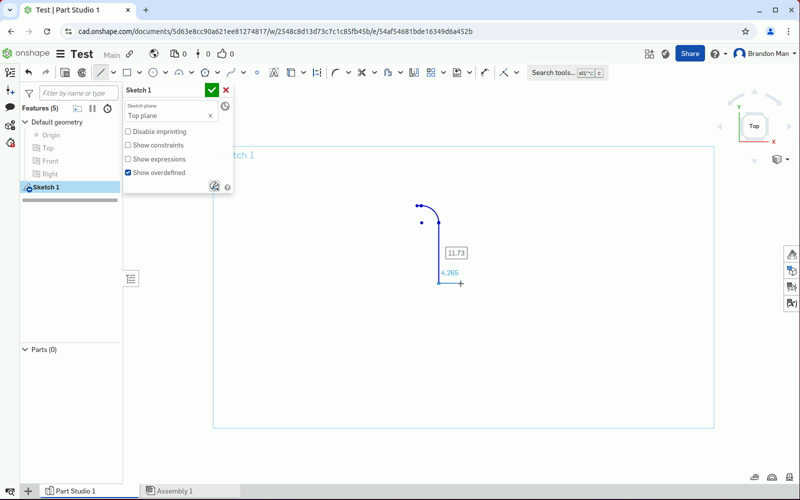
click(460, 283)
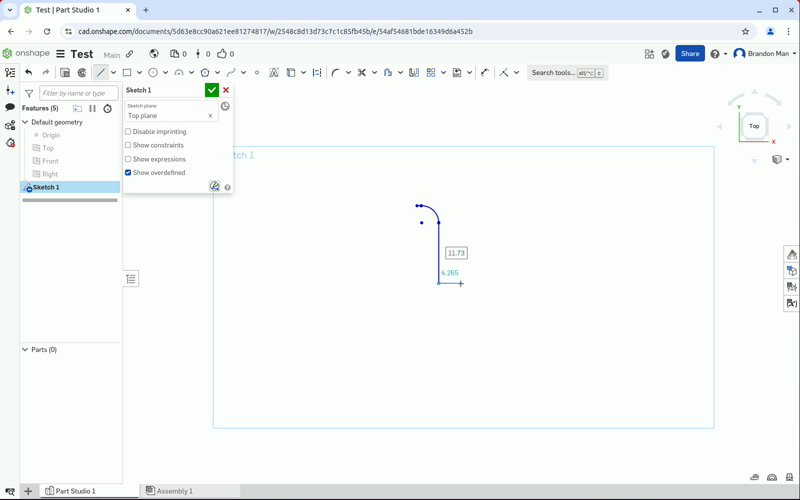
key_up(shift)
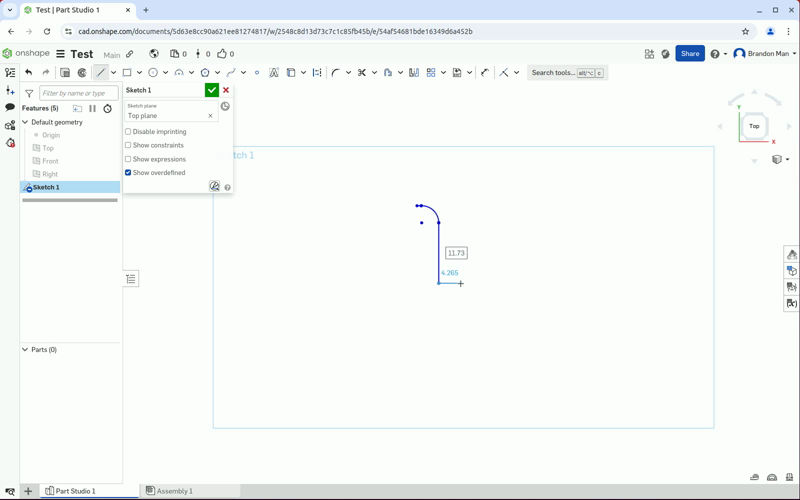
key_down(shift)
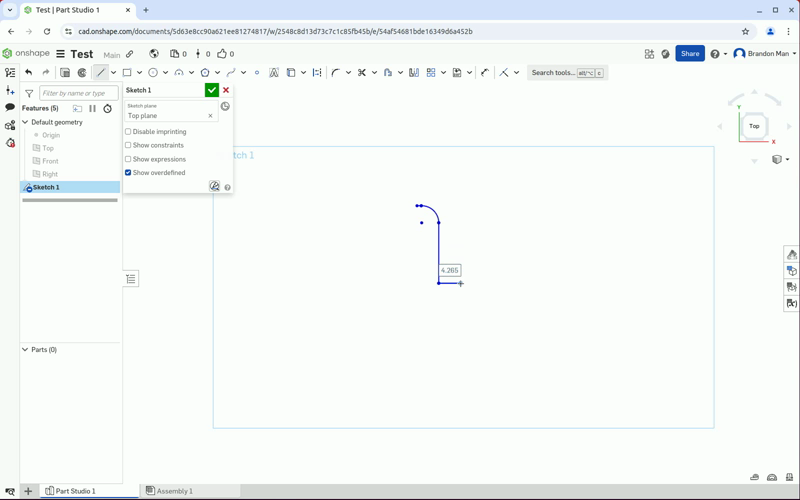
mouse_move(460, 170)
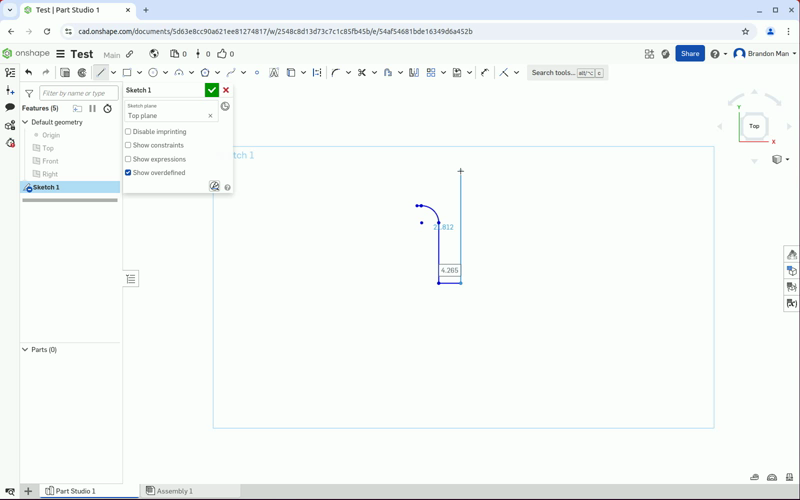
click(460, 170)
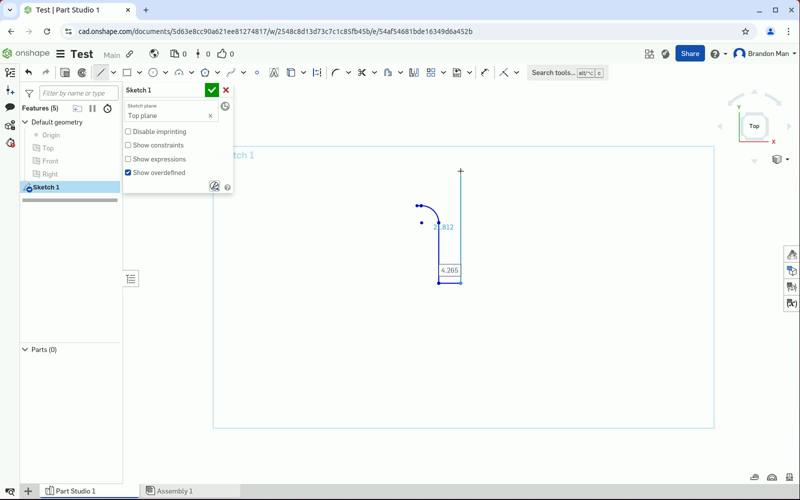
key_up(shift)
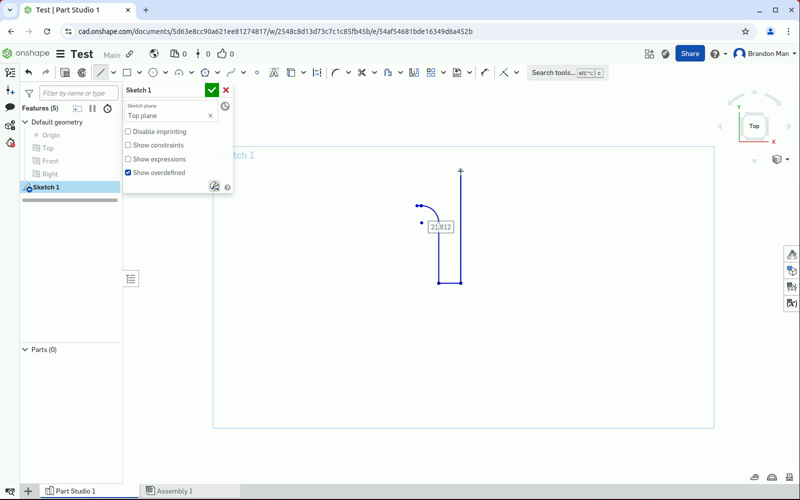
key_down(shift)
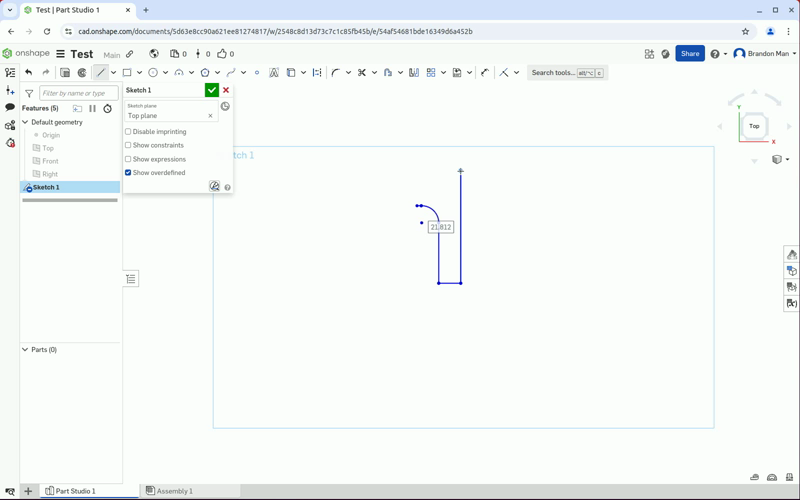
mouse_move(490, 170)
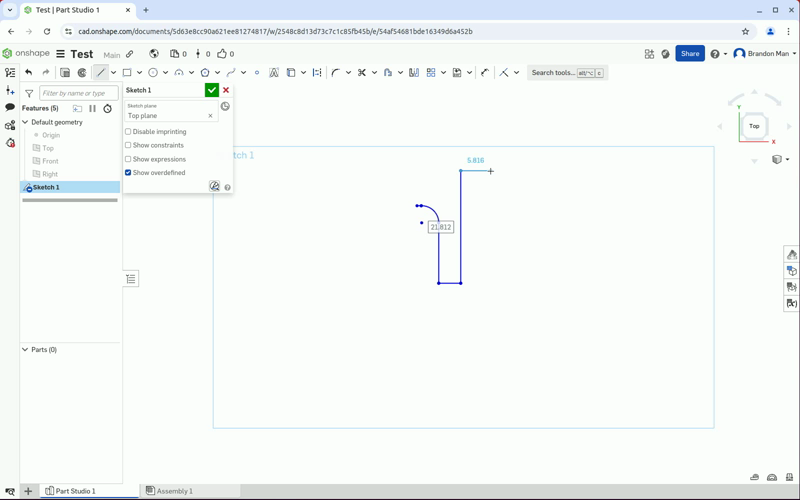
mouse_move(417, 170)
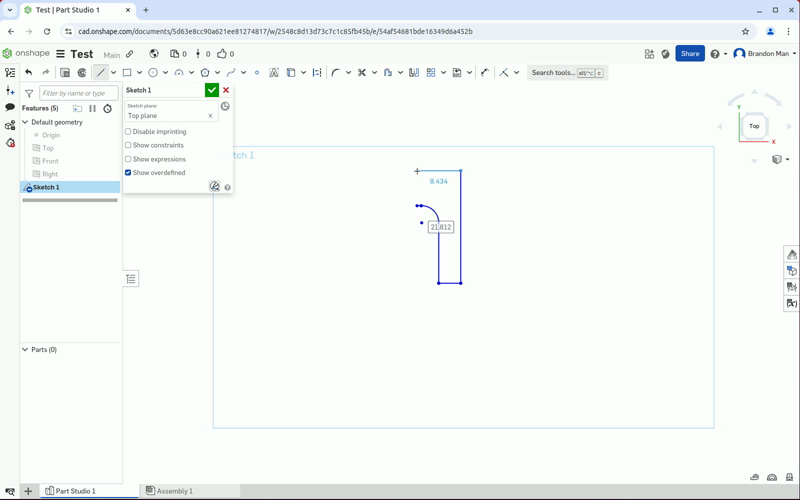
click(417, 170)
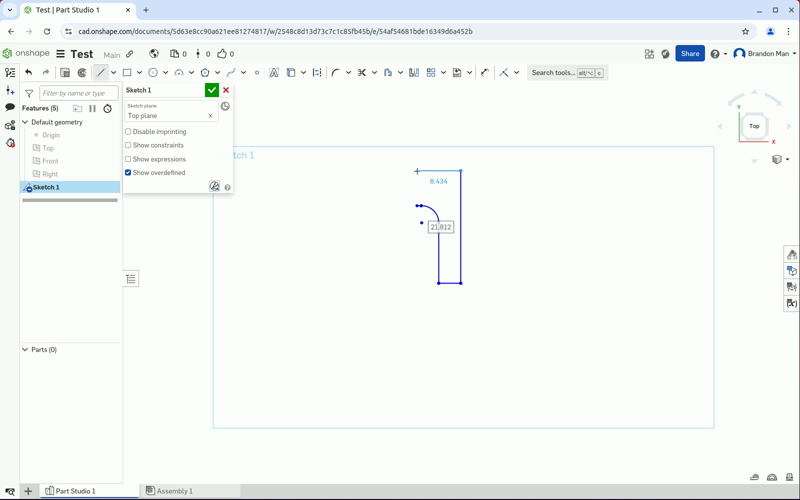
key_up(shift)
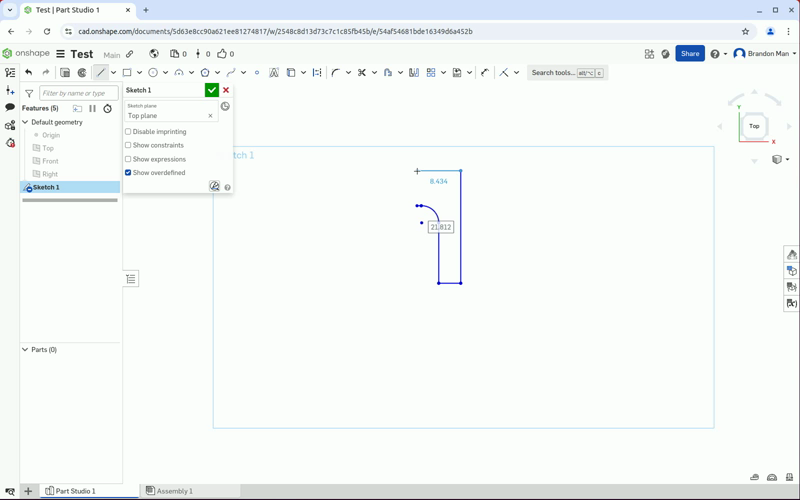
mouse_move(447, 170)
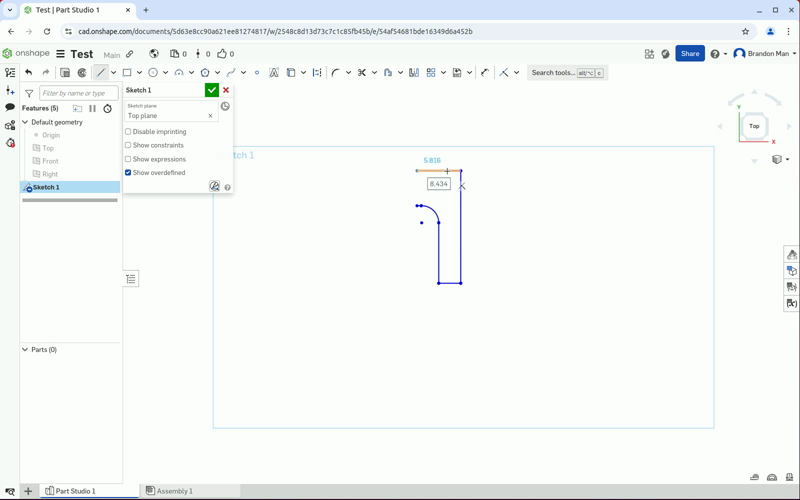
key_down(shift)
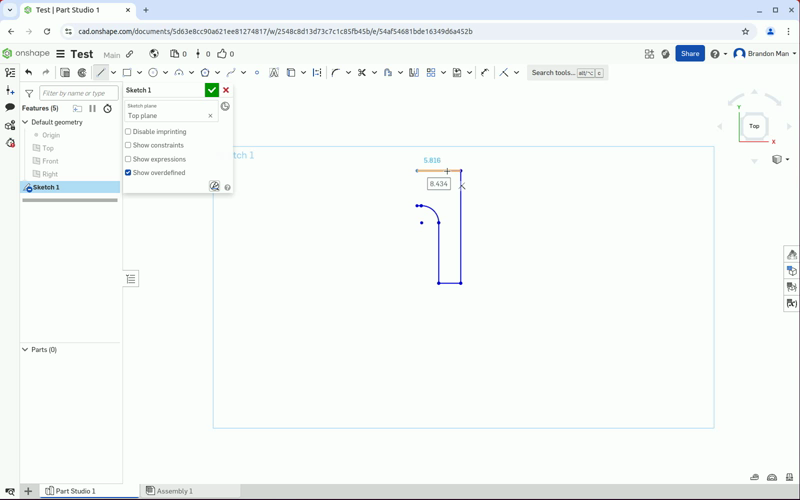
mouse_move(417, 205)
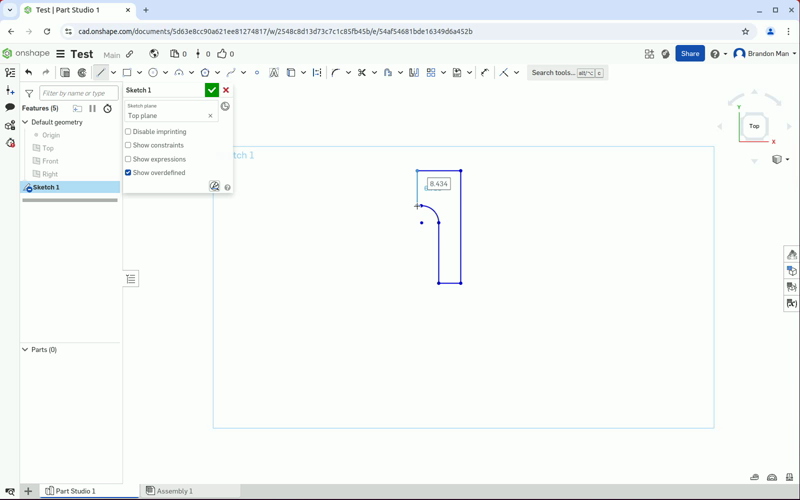
scroll(6)
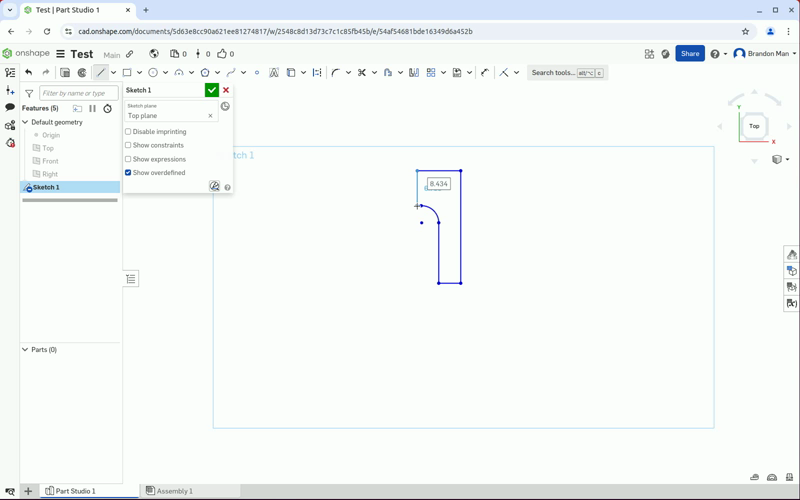
scroll(6)
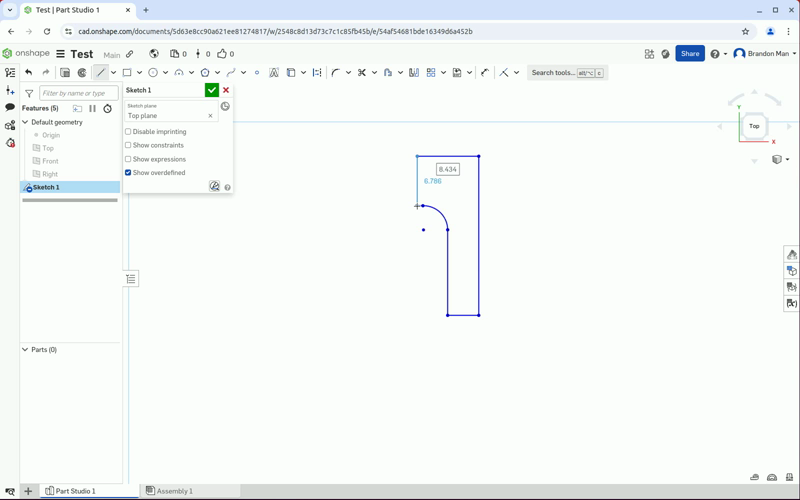
scroll(6)
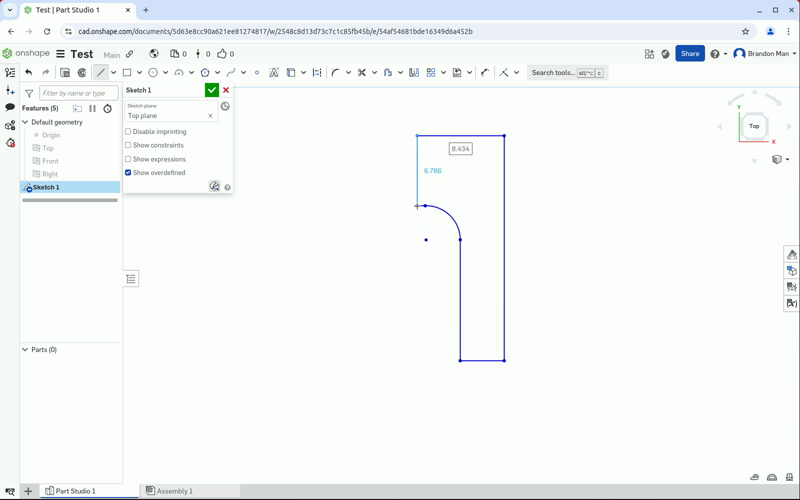
scroll(6)
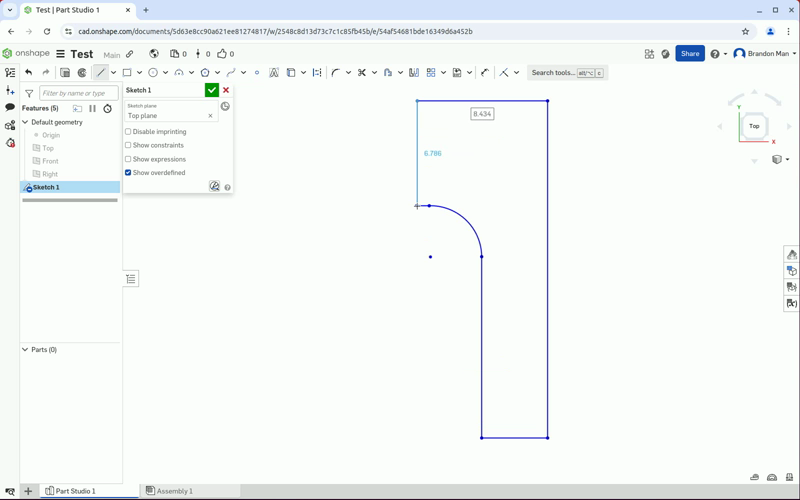
scroll(6)
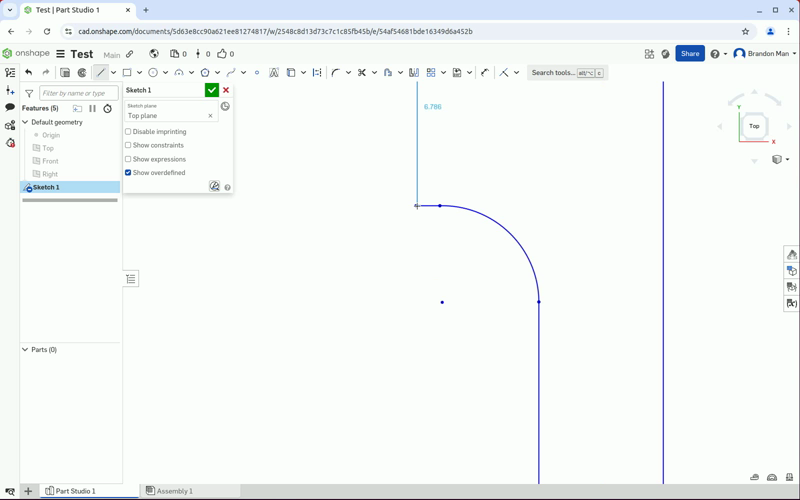
scroll(6)
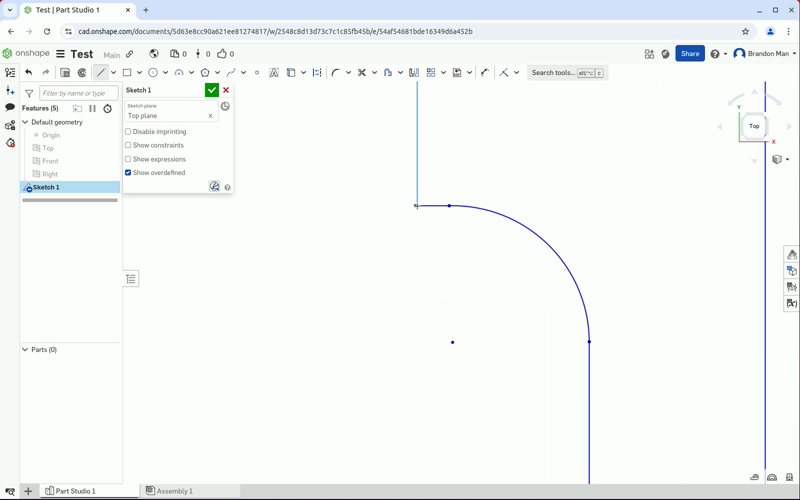
scroll(6)
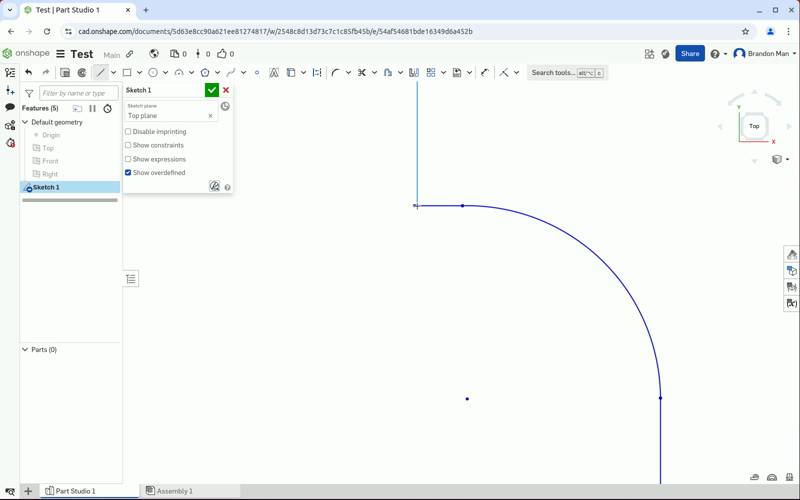
key_up(shift)
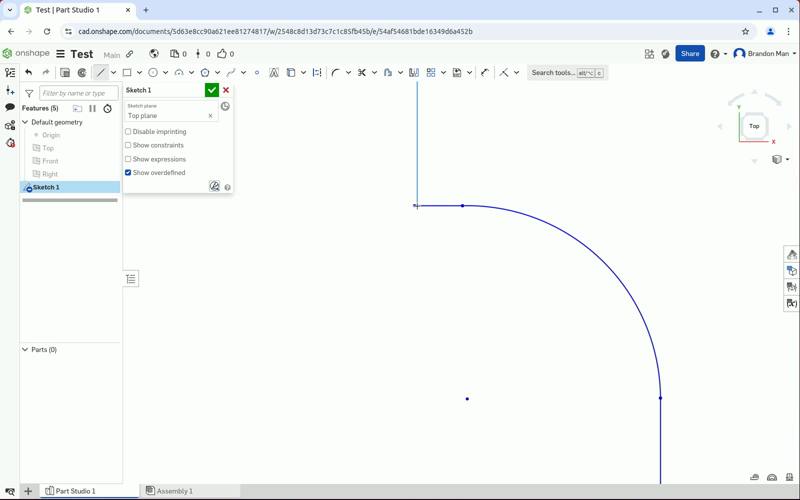
click(417, 205)
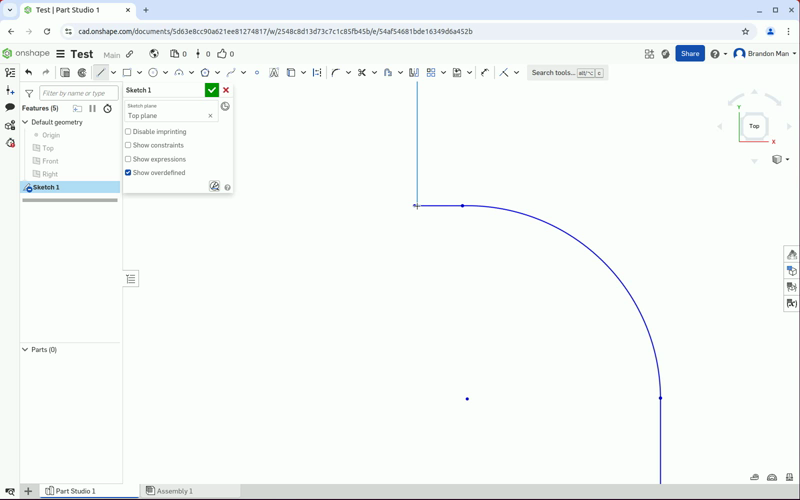
scroll(-6)
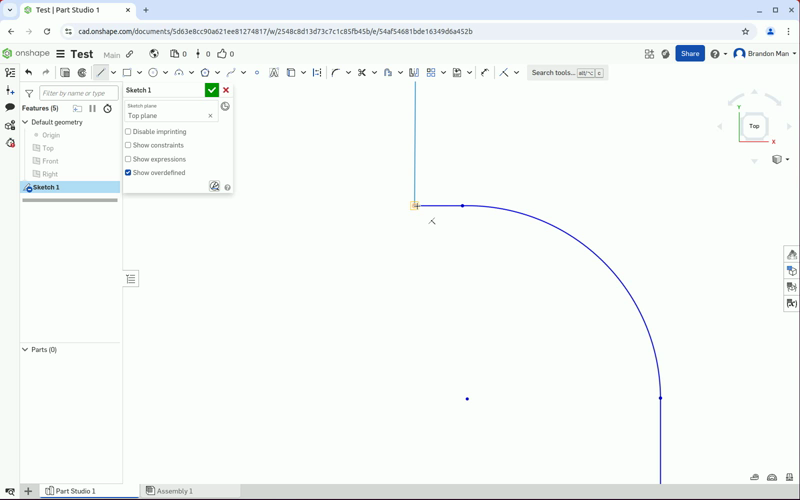
scroll(-6)
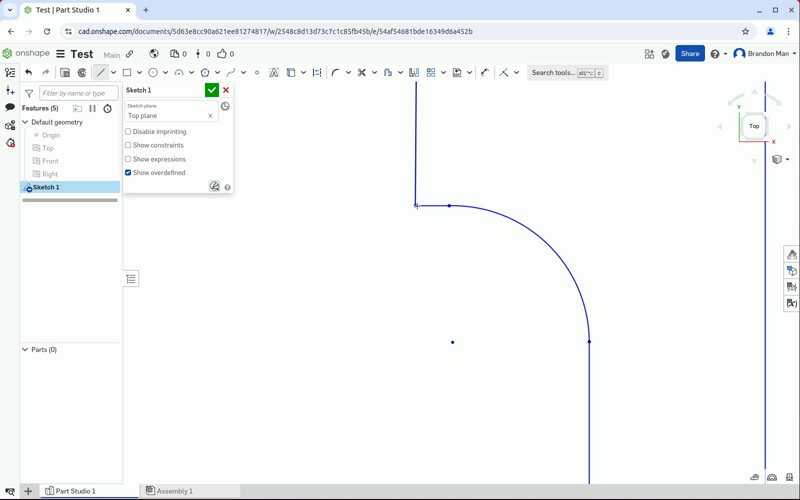
scroll(-6)
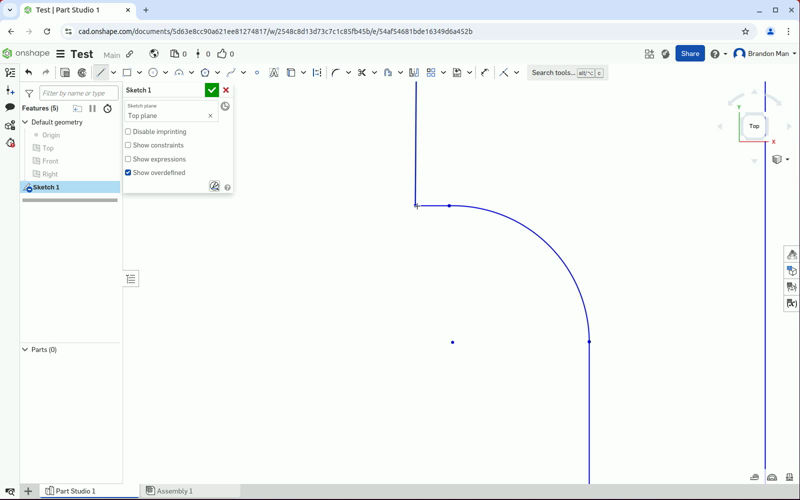
scroll(-6)
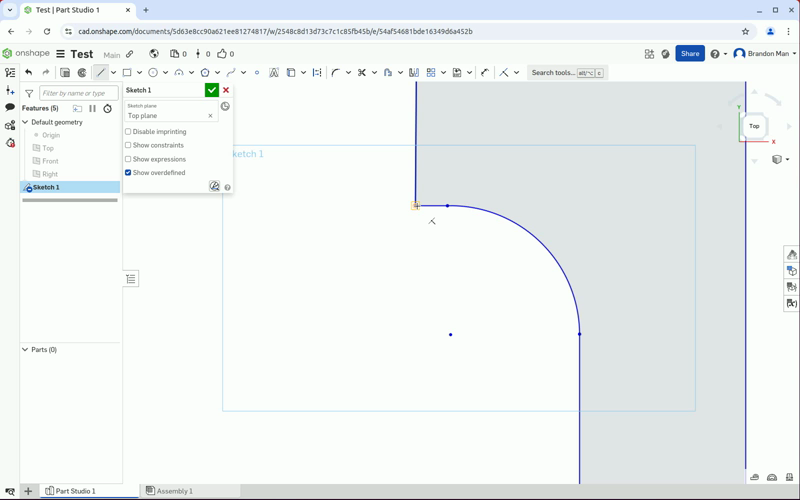
scroll(-6)
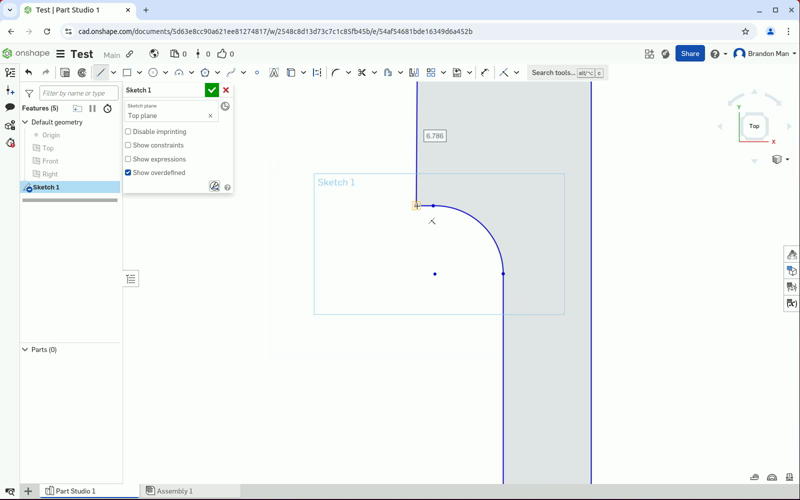
scroll(-6)
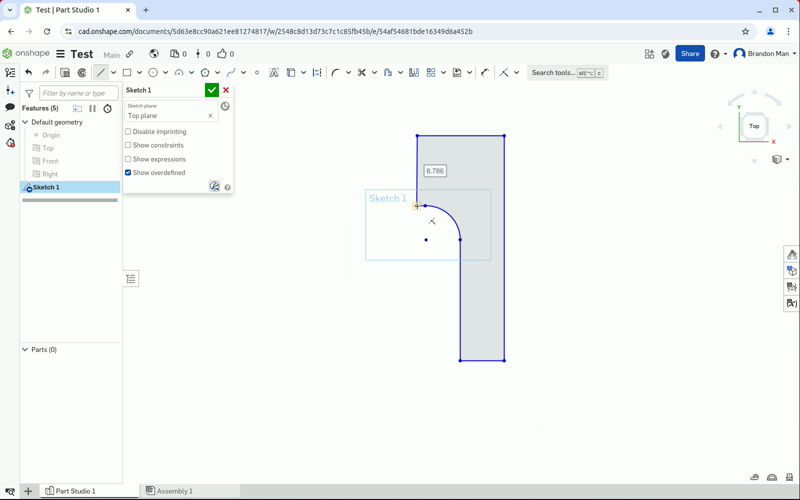
scroll(-6)
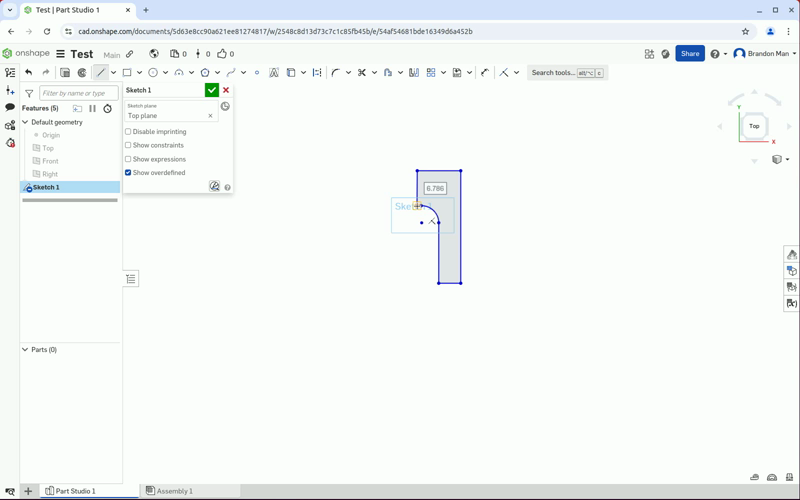
key(esc)
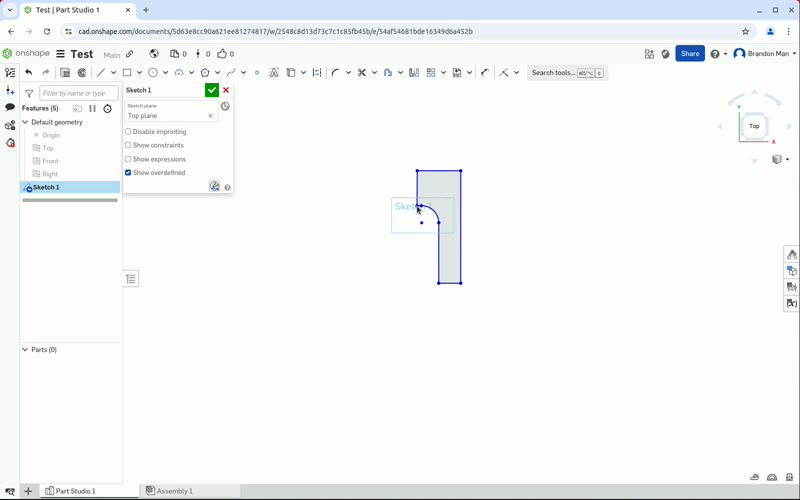
mouse_move(431, 203)
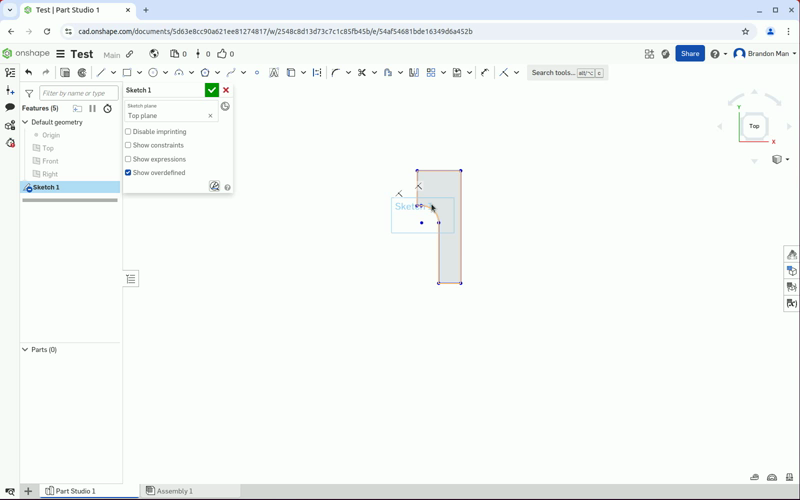
click(431, 203)
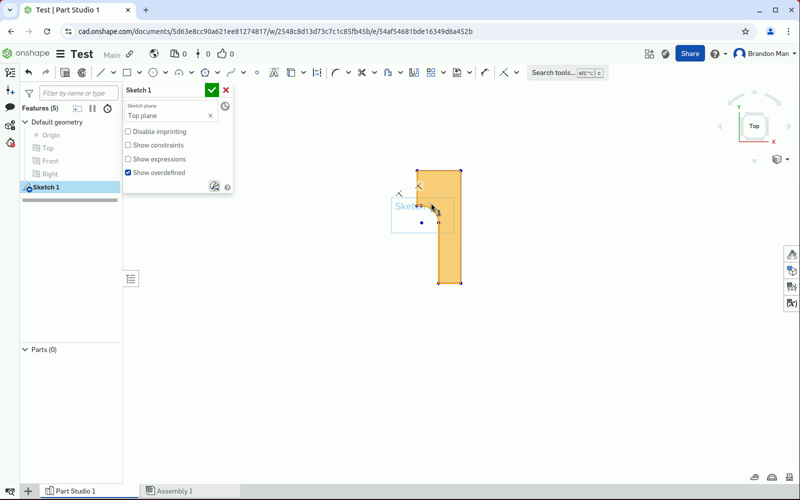
mouse_move(73, 352)
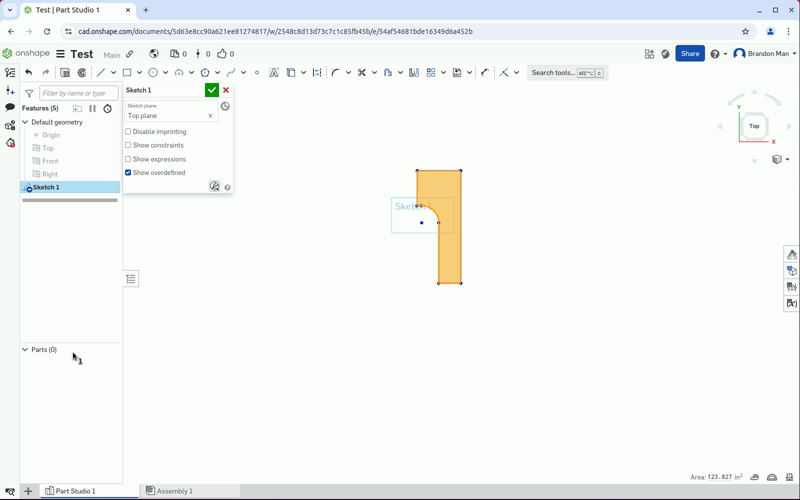
key(shift+y)
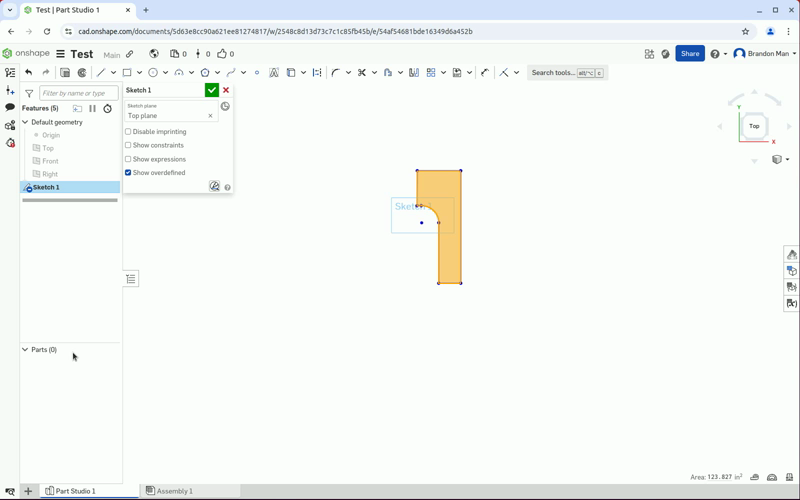
key(shift+e)
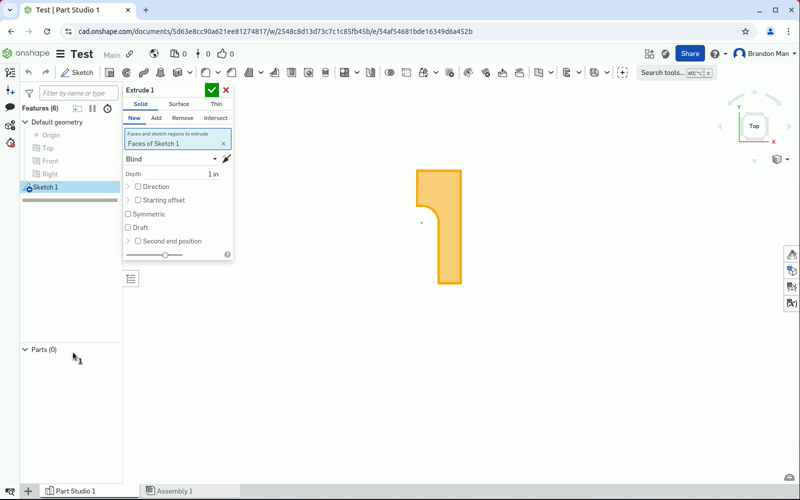
mouse_move(143, 106)
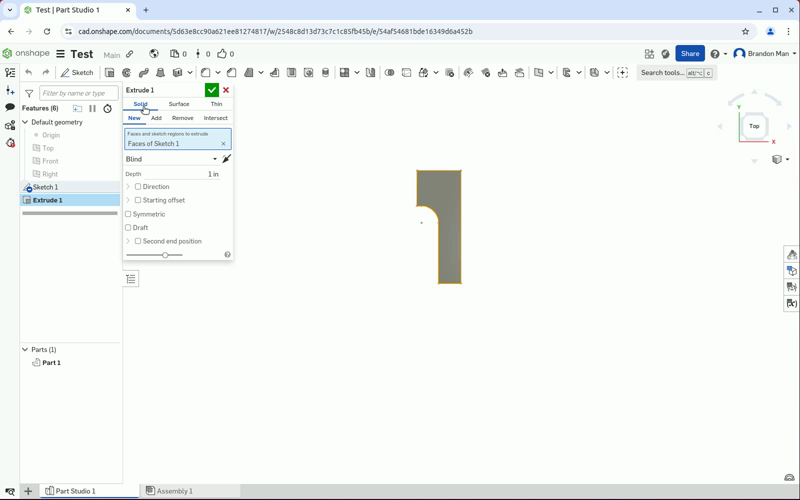
click(143, 106)
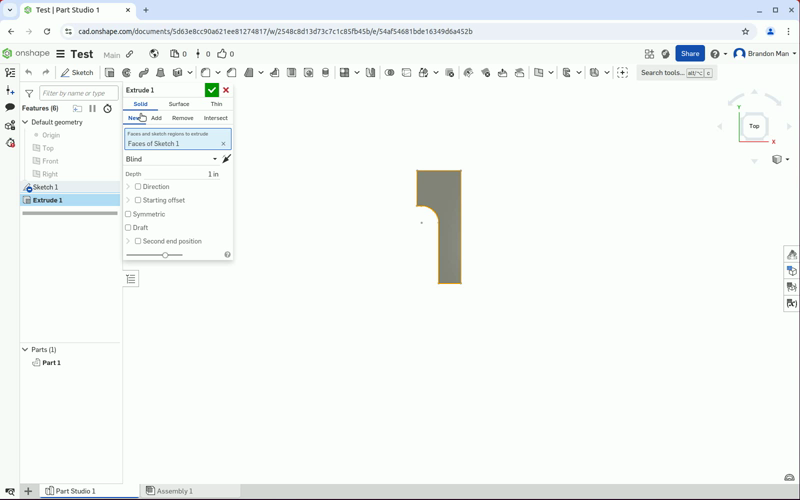
mouse_move(137, 120)
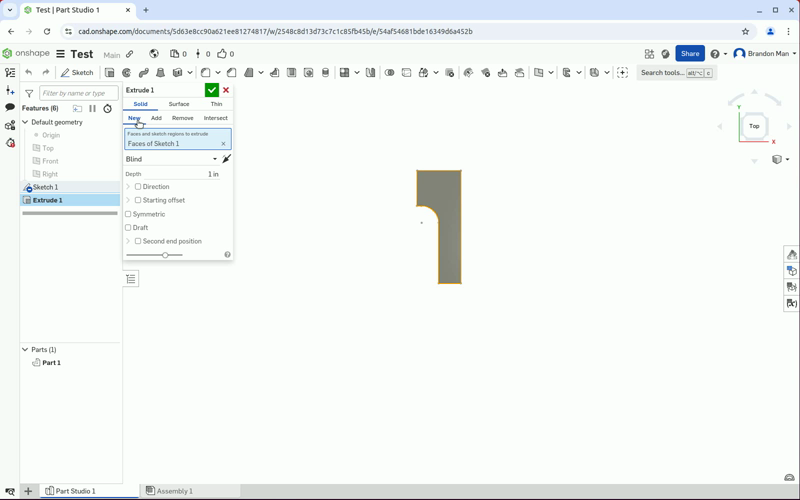
click(137, 120)
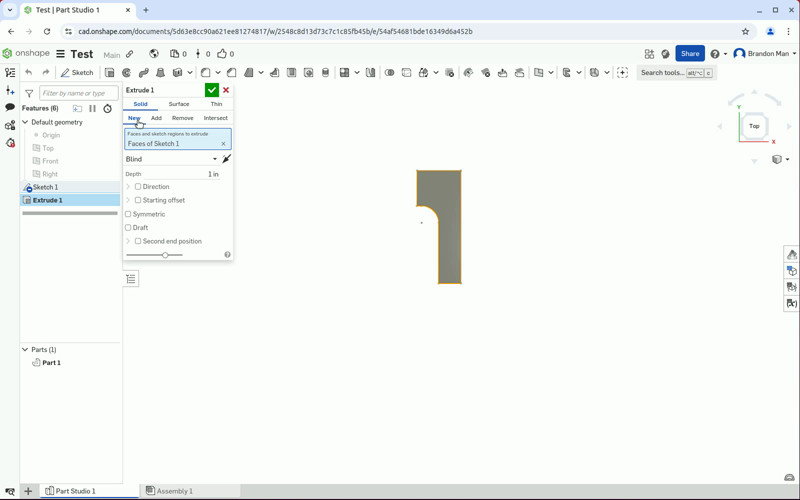
key(tab, 4)
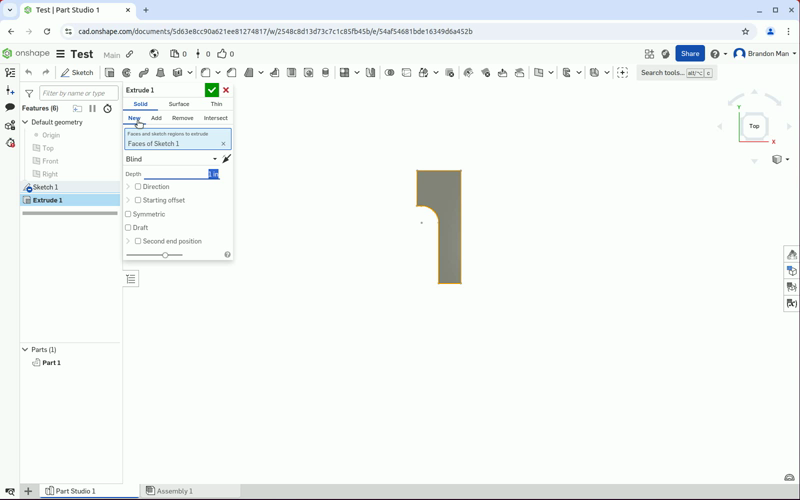
text(2.648)
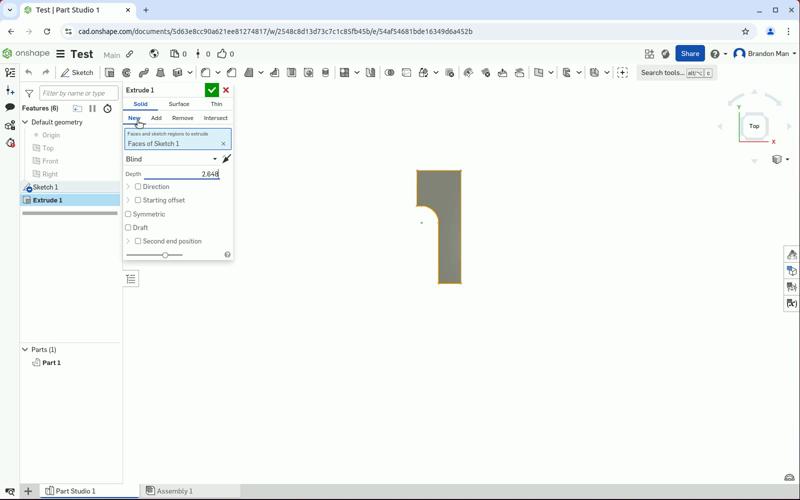
key(enter)
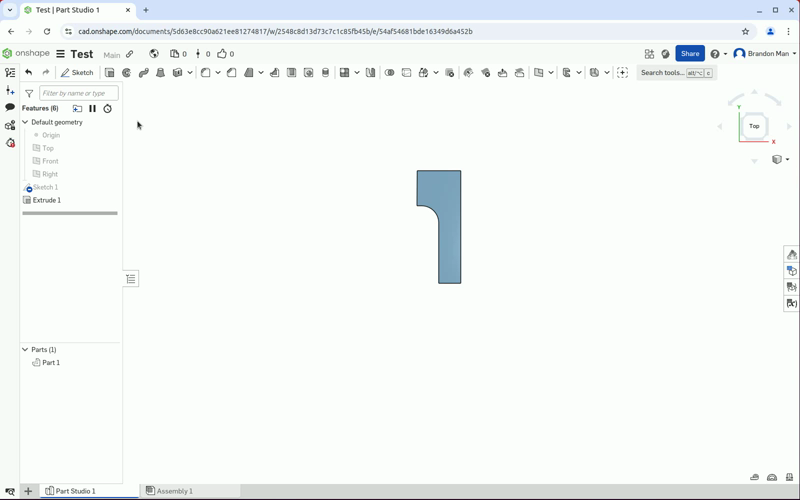
key(shift+h)
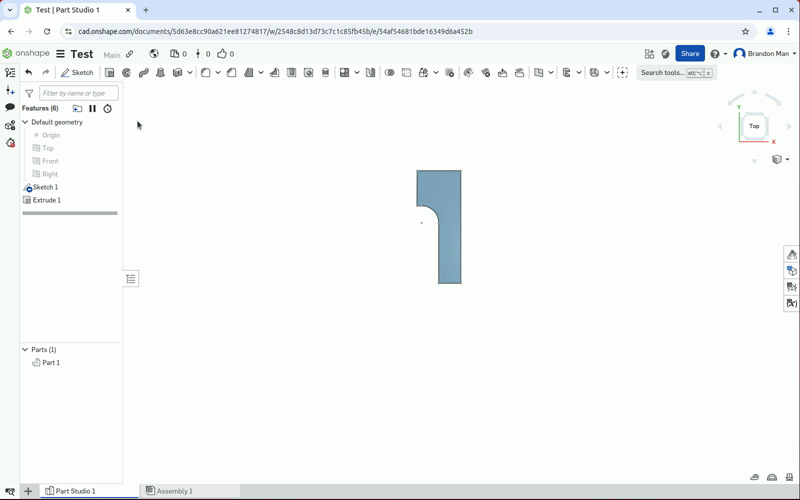
key(shift+h)
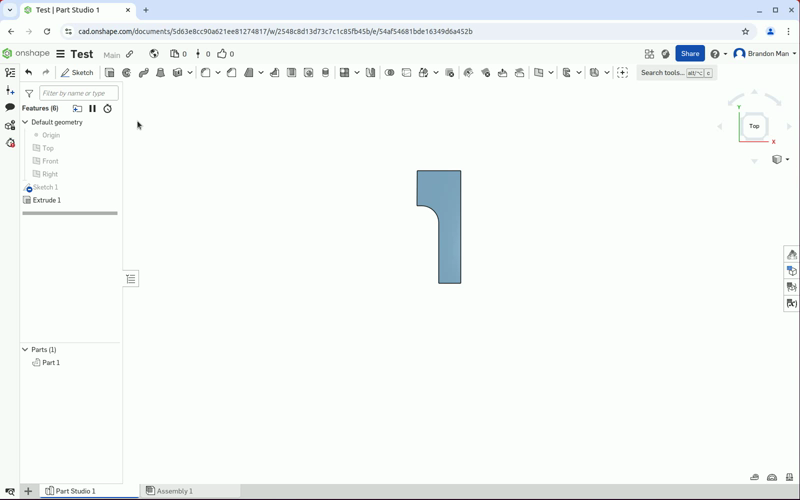
mouse_move(73, 189)
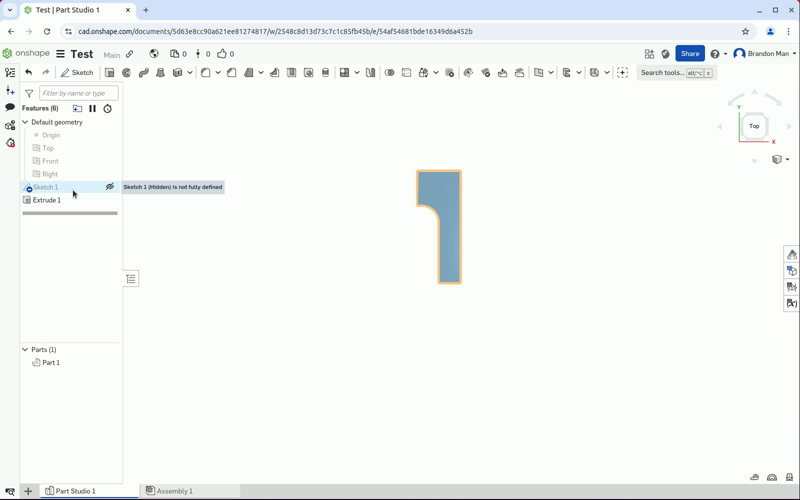
click(73, 189)
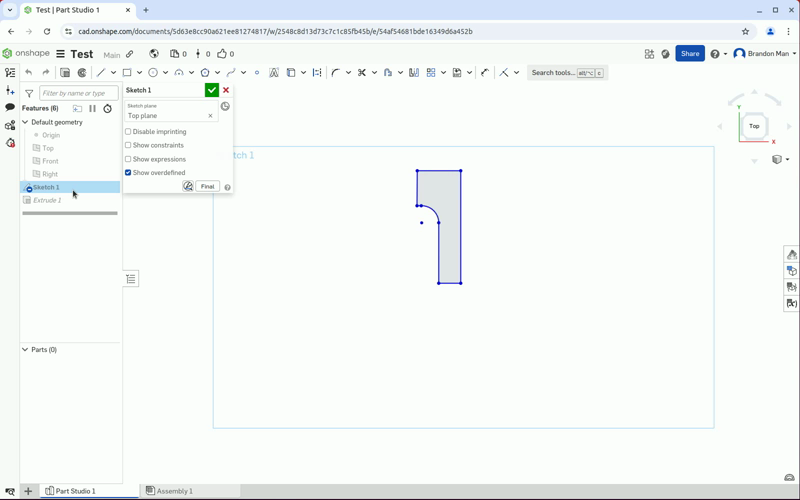
mouse_move(229, 92)
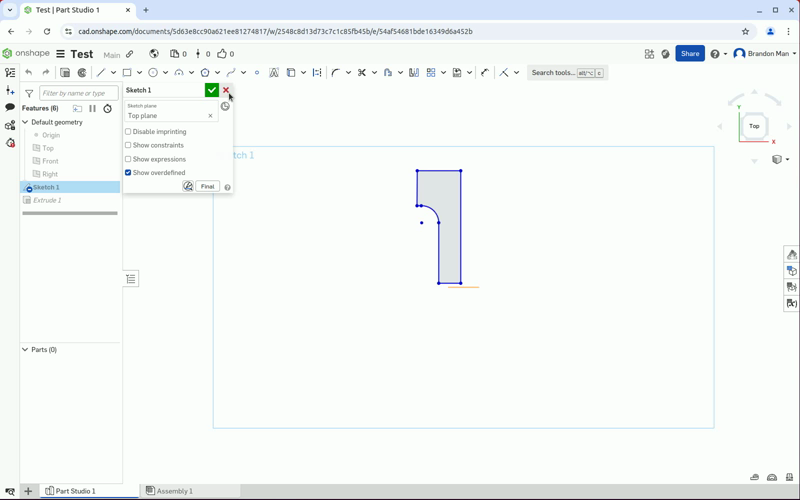
click(229, 92)
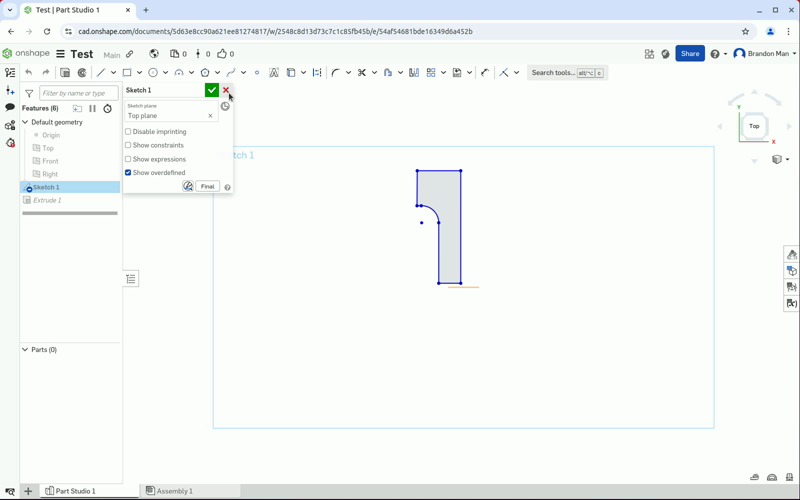
key(shift+s)
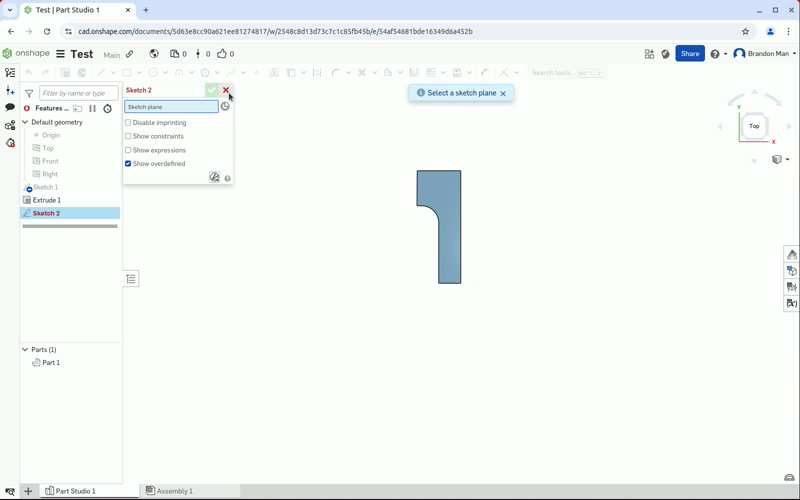
mouse_move(73, 150)
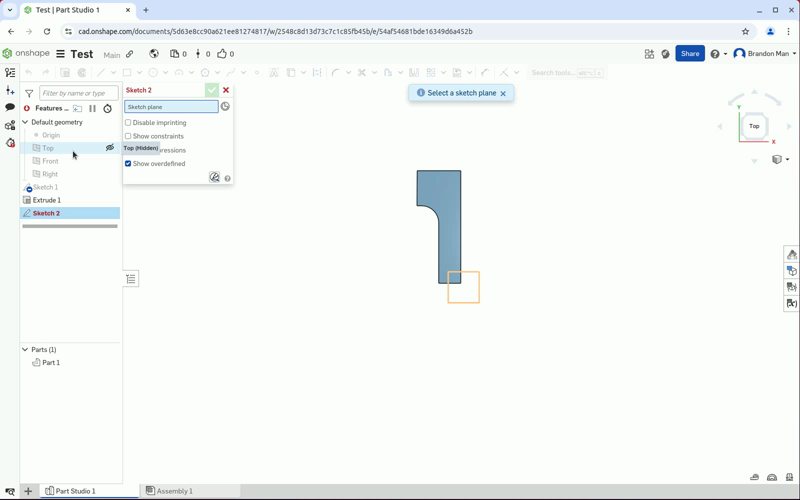
click(73, 150)
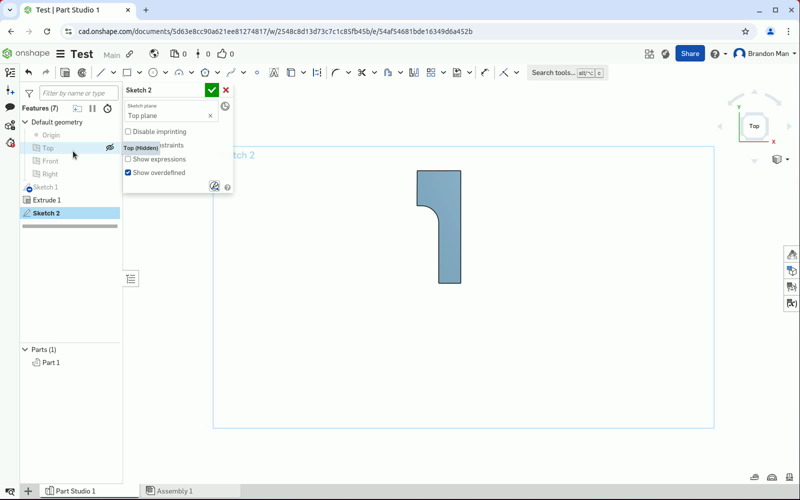
mouse_move(73, 352)
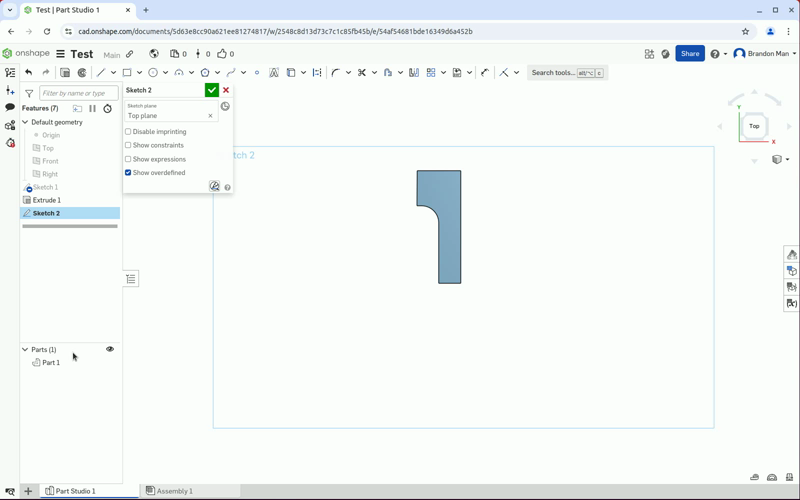
key(y)
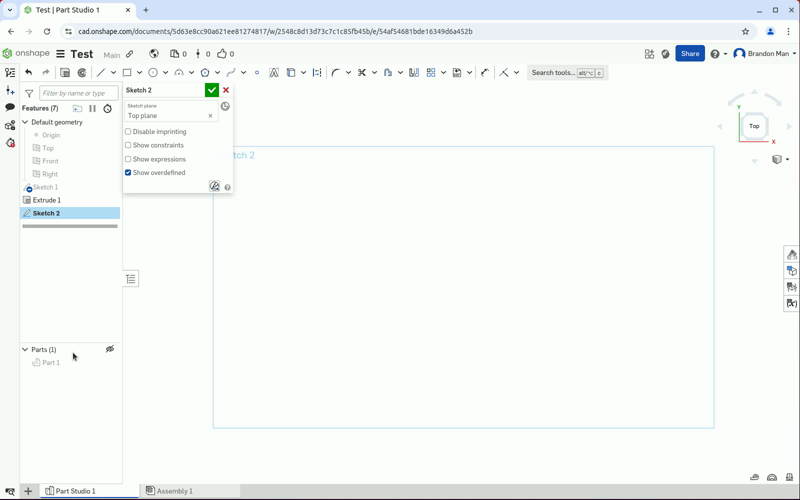
key(l)
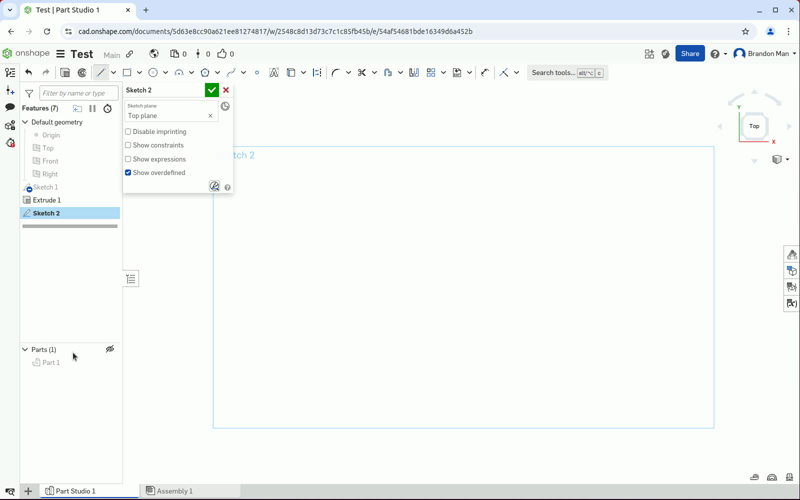
key_down(shift)
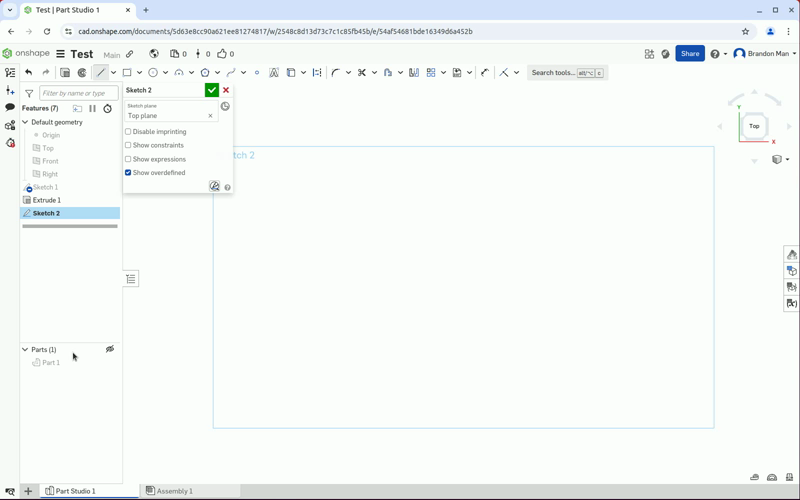
mouse_move(460, 282)
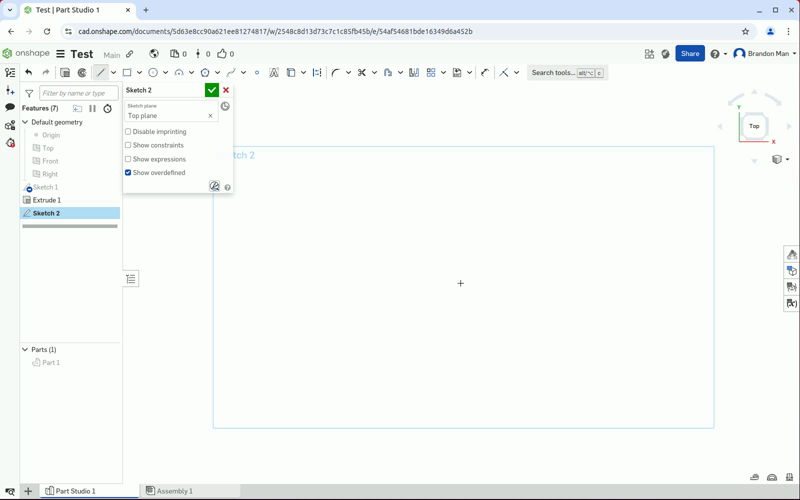
click(460, 282)
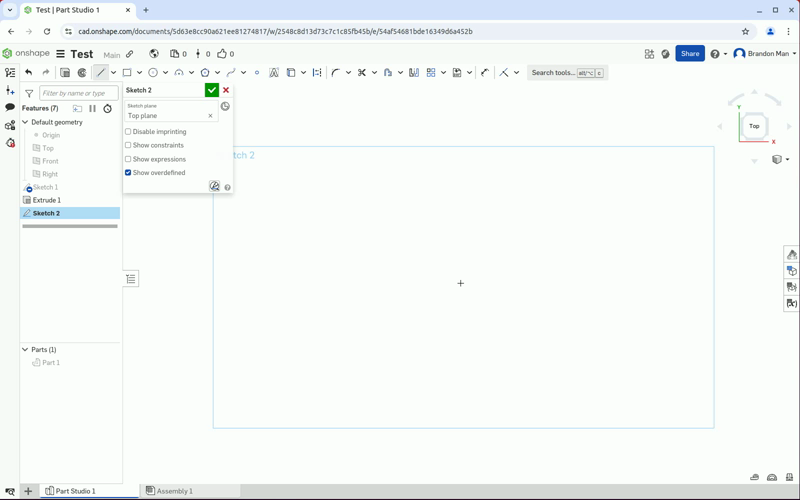
key_up(shift)
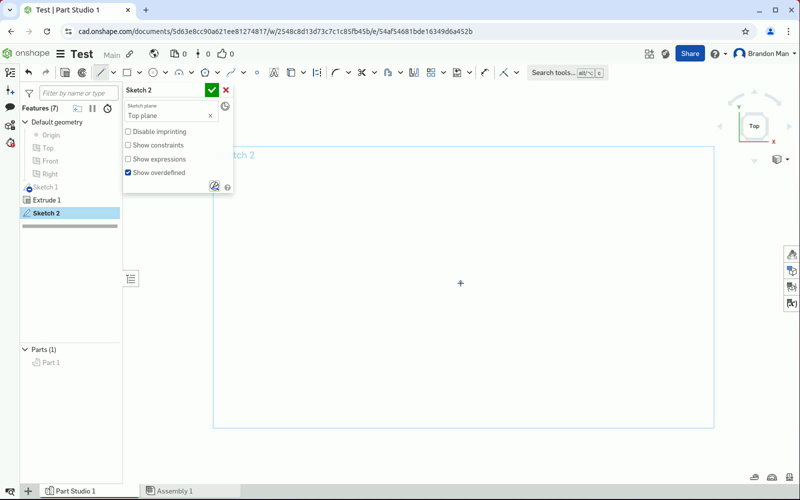
key_down(shift)
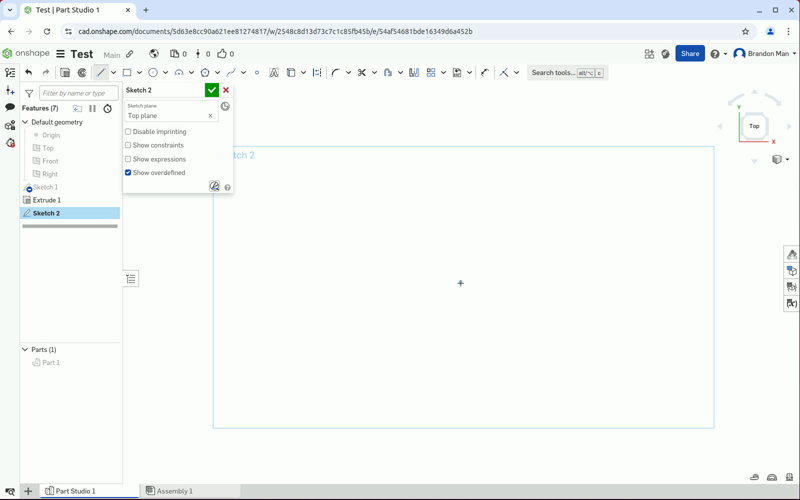
mouse_move(490, 282)
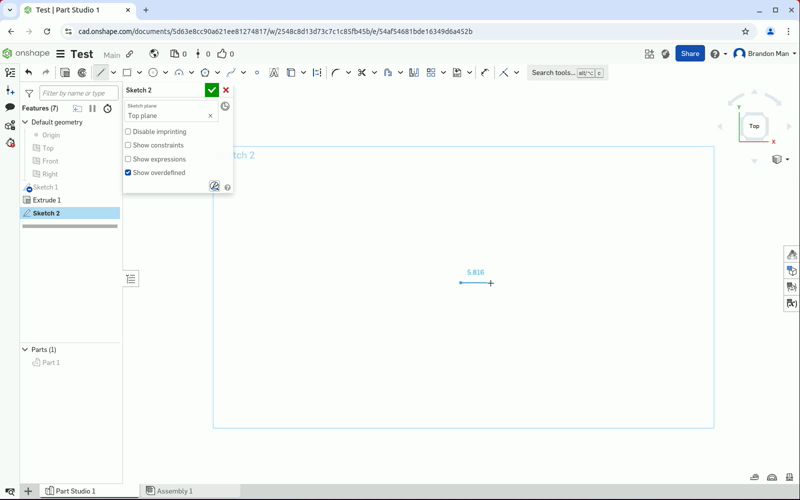
mouse_move(482, 282)
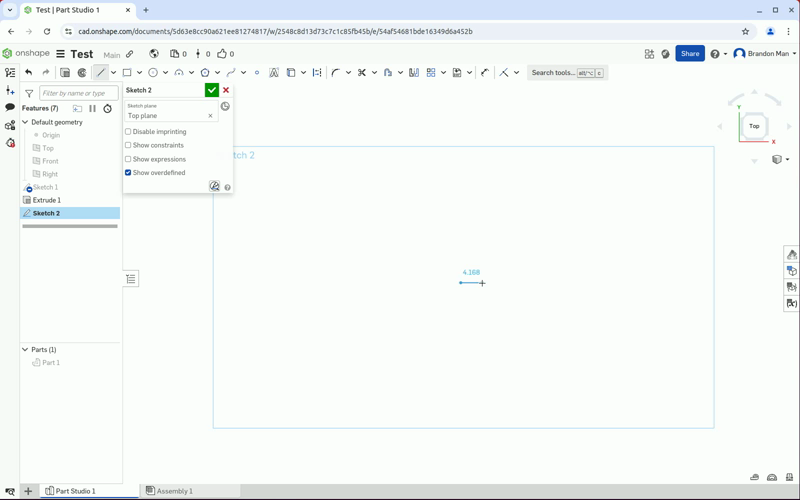
click(482, 282)
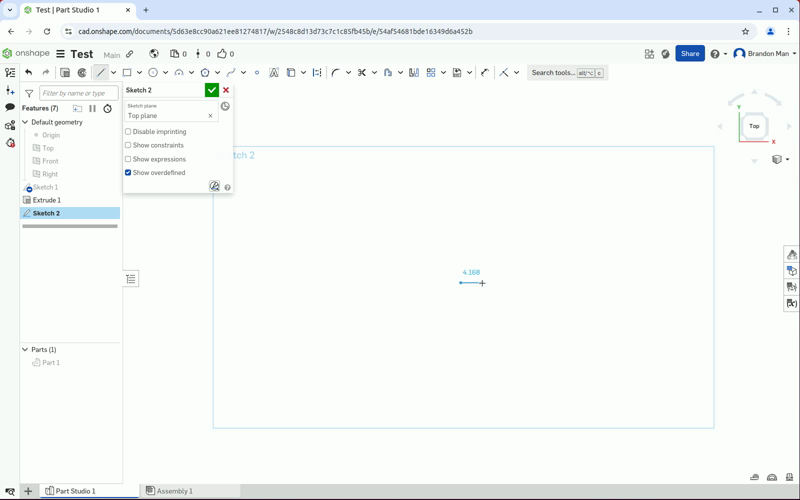
key_up(shift)
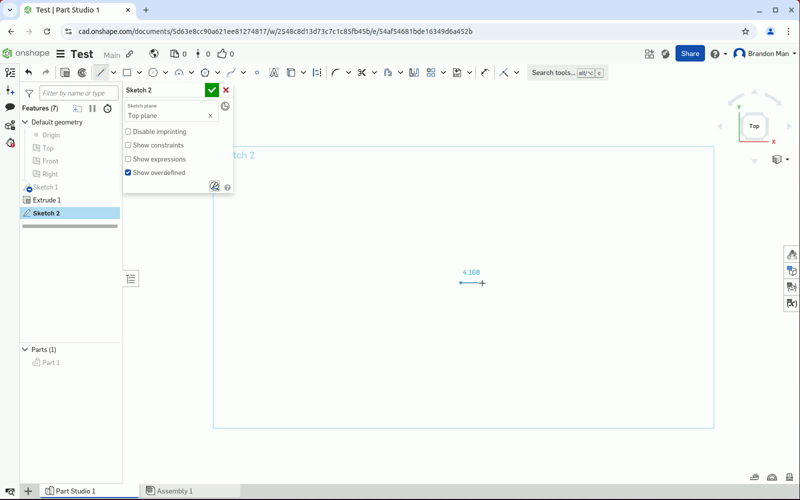
key_down(shift)
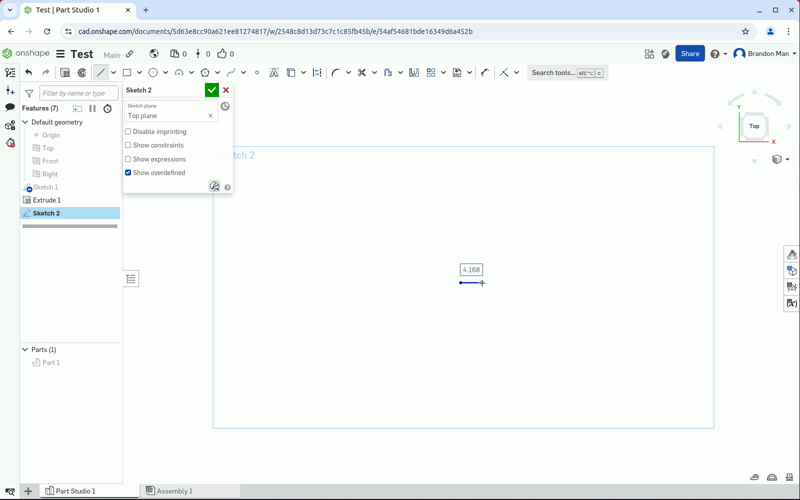
mouse_move(482, 222)
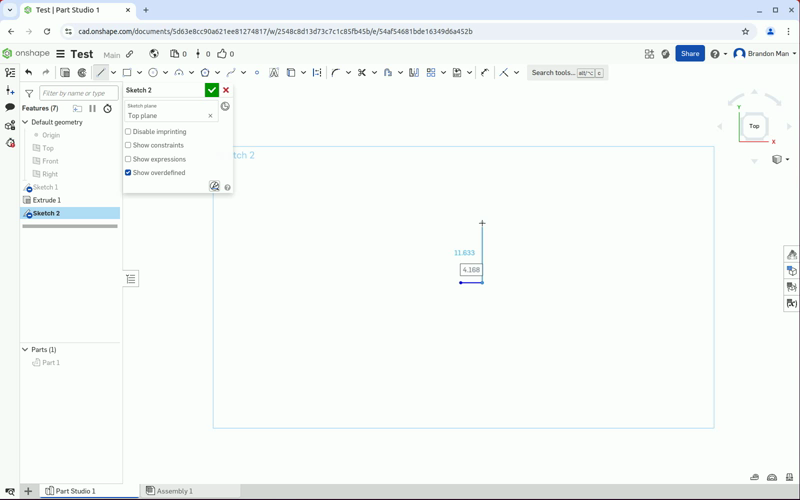
click(482, 222)
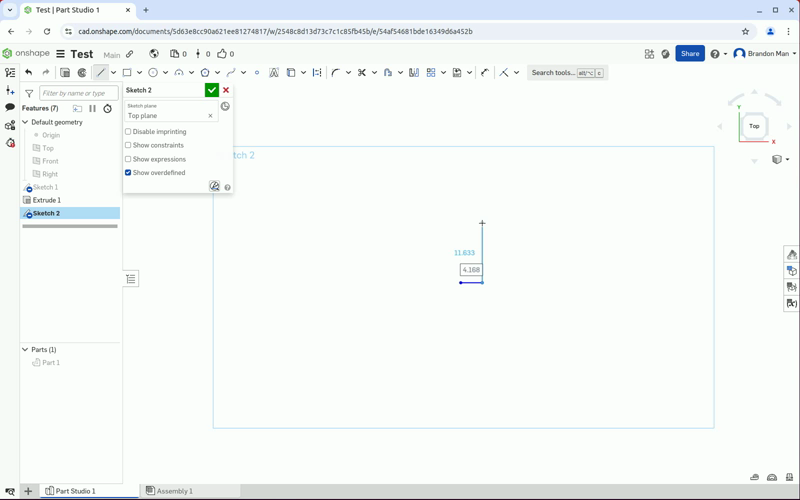
key_up(shift)
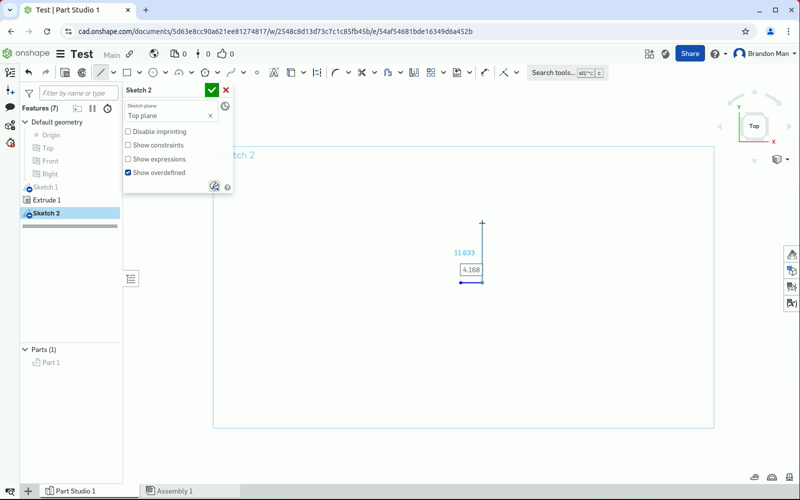
key(esc)
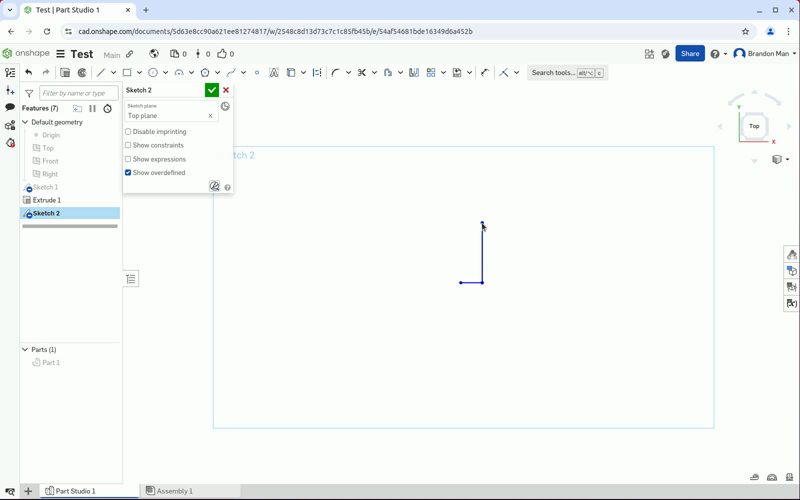
key(a)
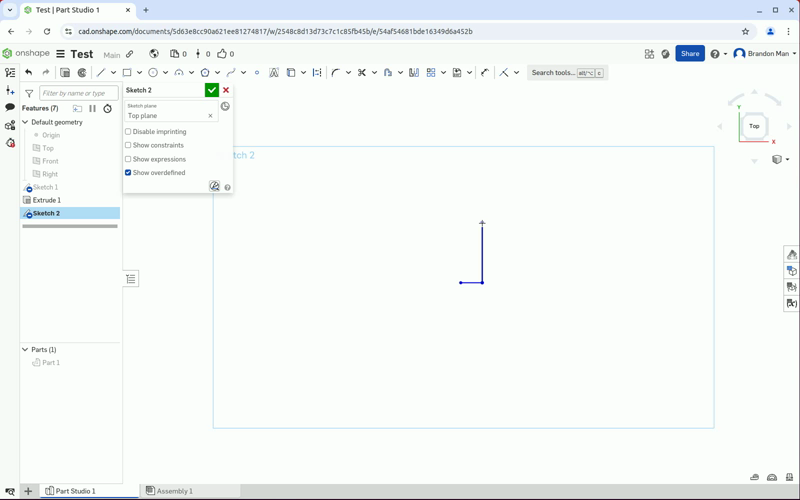
mouse_move(482, 222)
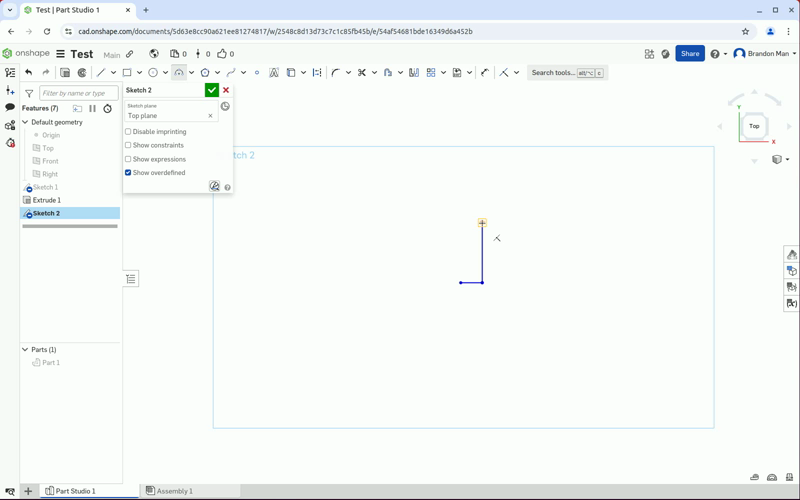
click(482, 222)
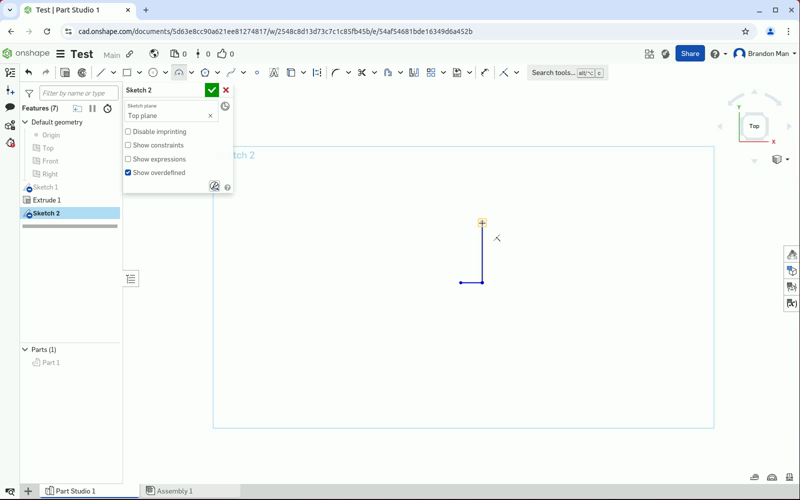
key_down(shift)
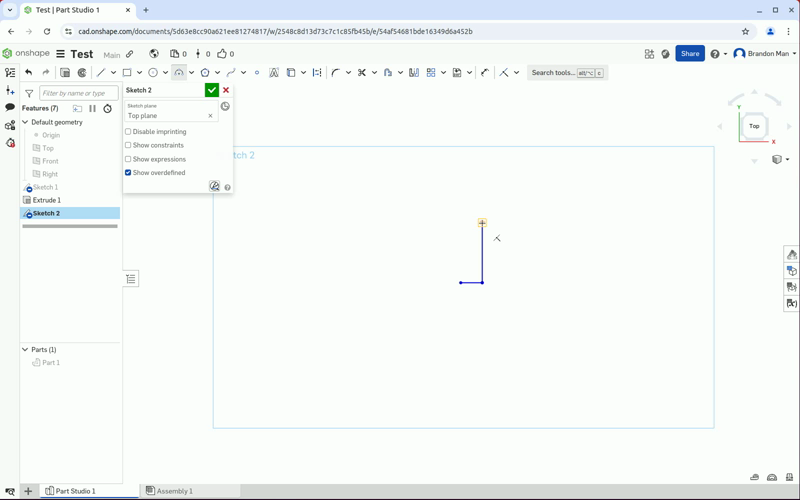
mouse_move(499, 204)
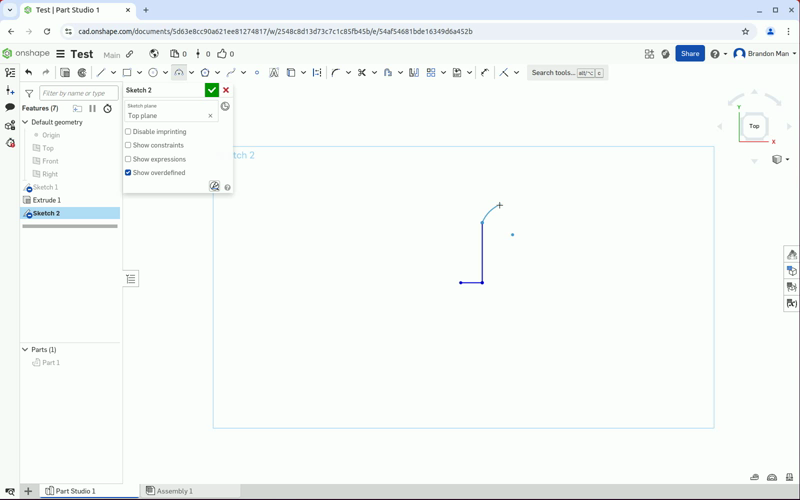
click(499, 204)
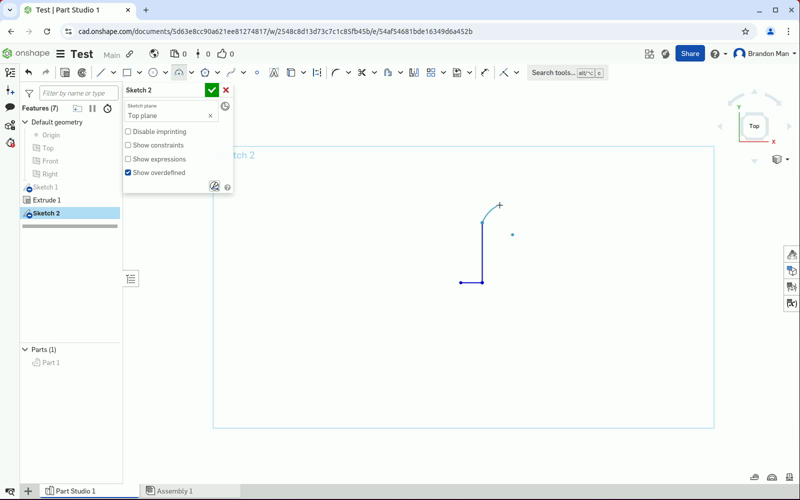
mouse_move(487, 209)
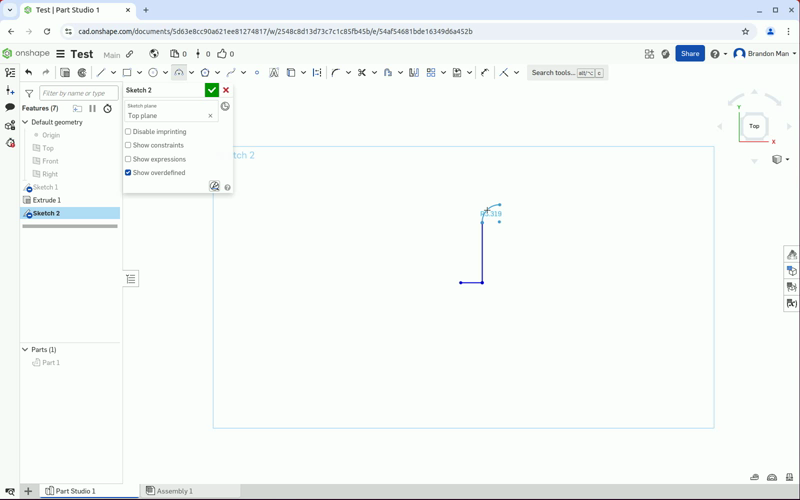
click(487, 209)
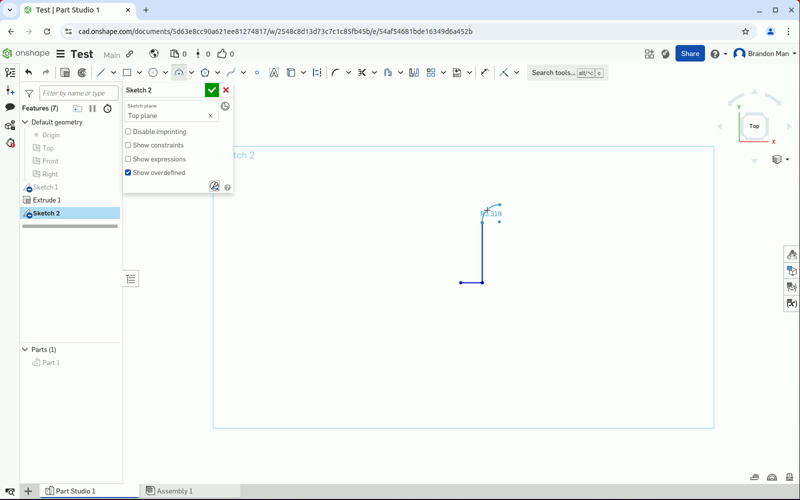
key_up(shift)
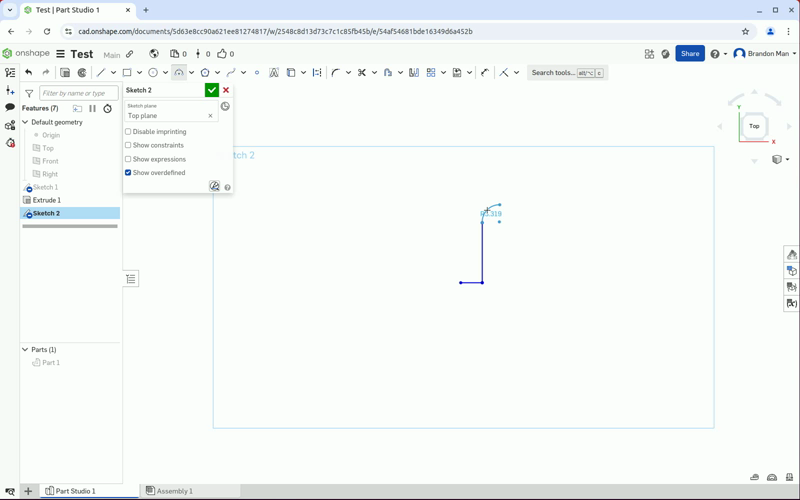
key(esc)
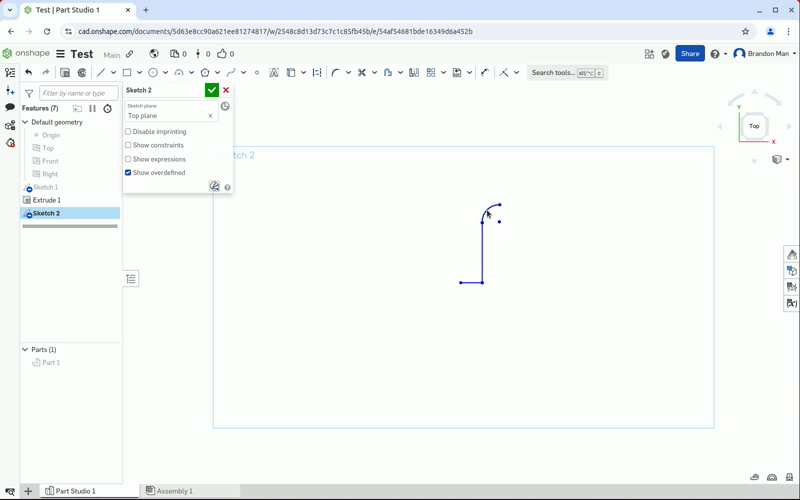
key(l)
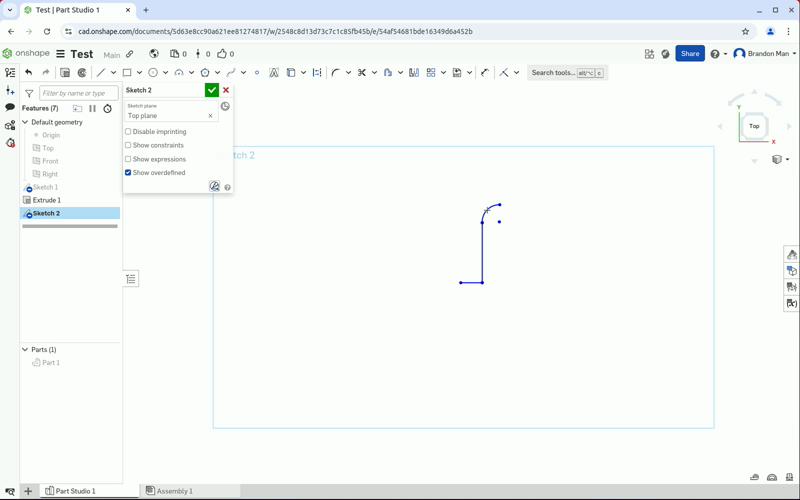
mouse_move(499, 204)
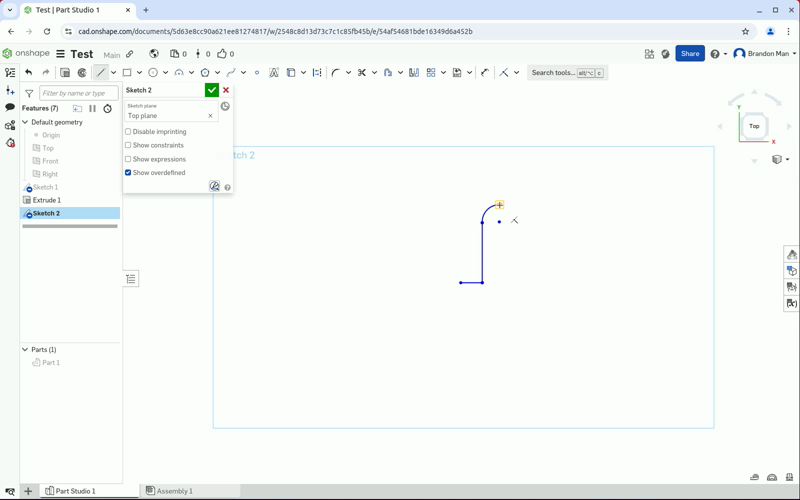
click(499, 204)
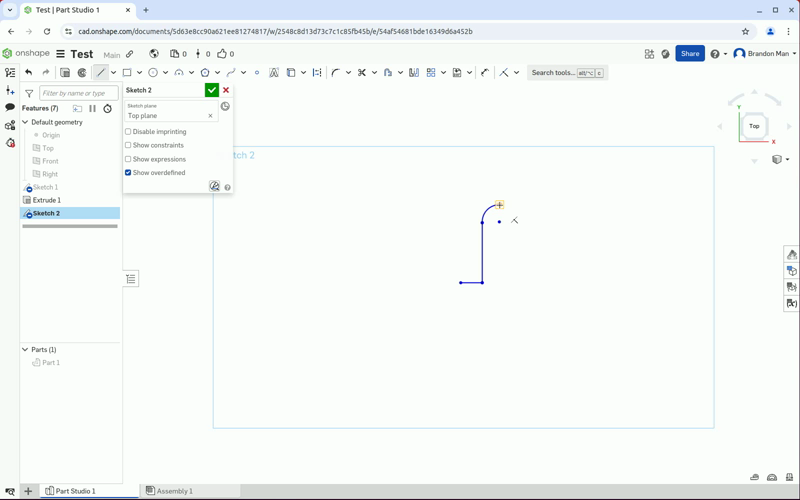
key_down(shift)
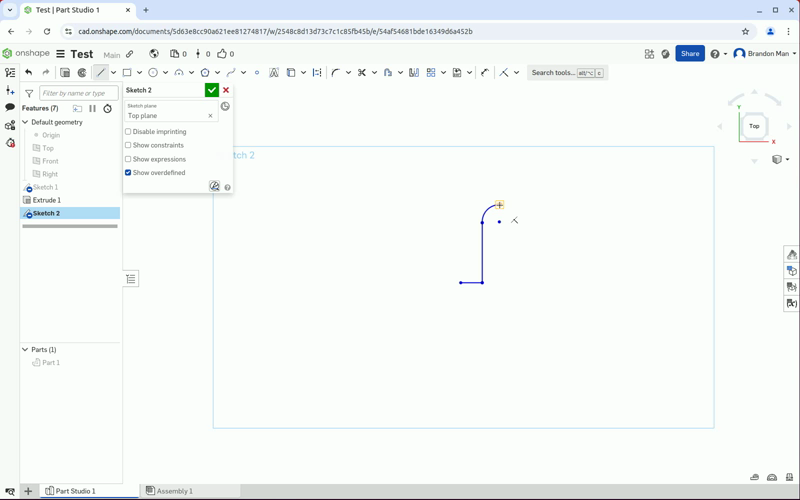
mouse_move(529, 204)
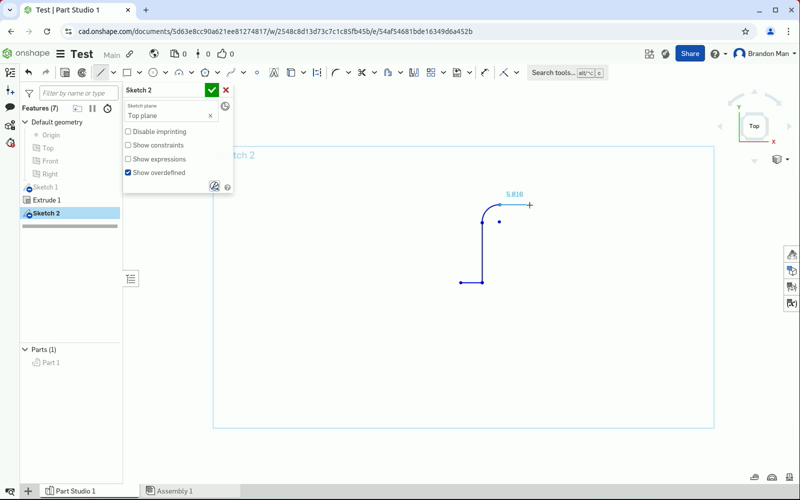
mouse_move(504, 204)
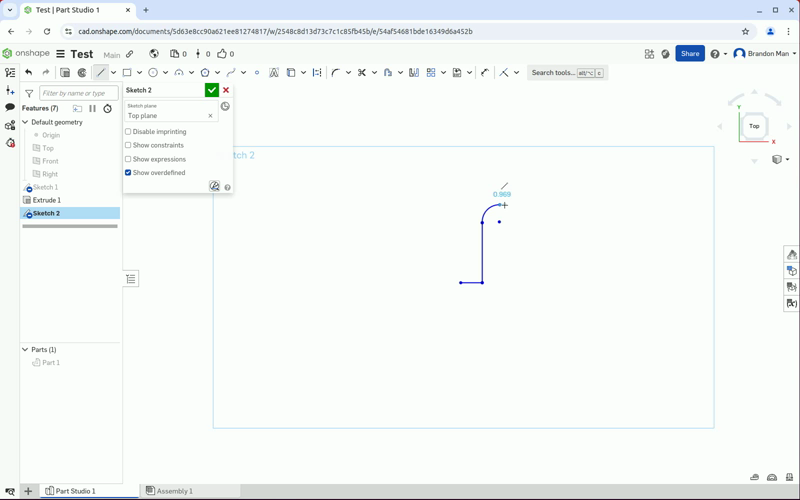
scroll(6)
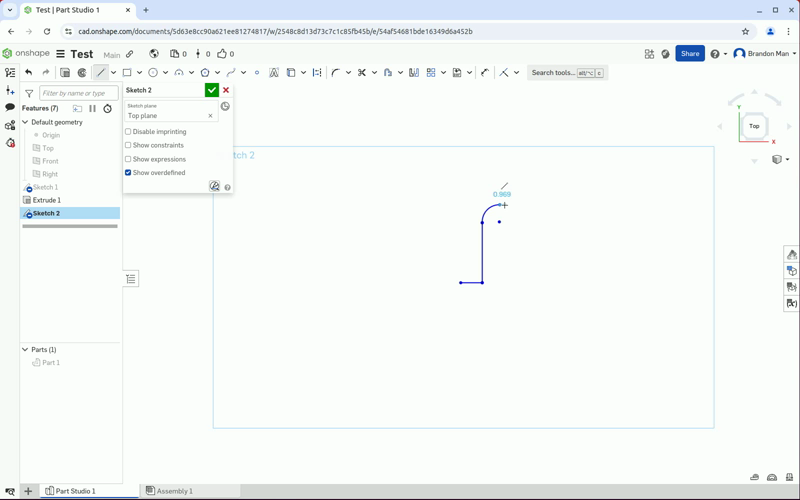
scroll(6)
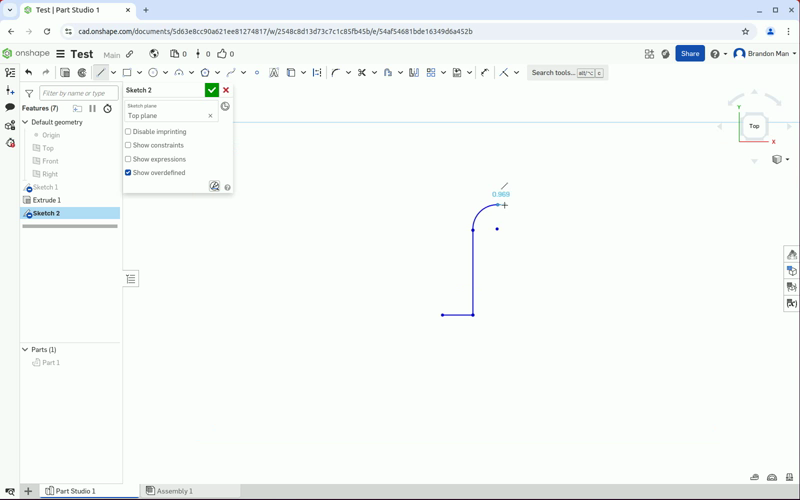
scroll(6)
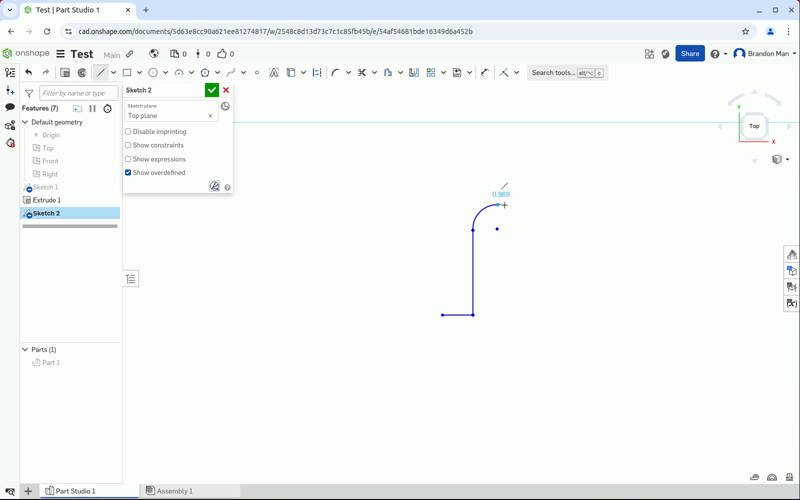
scroll(6)
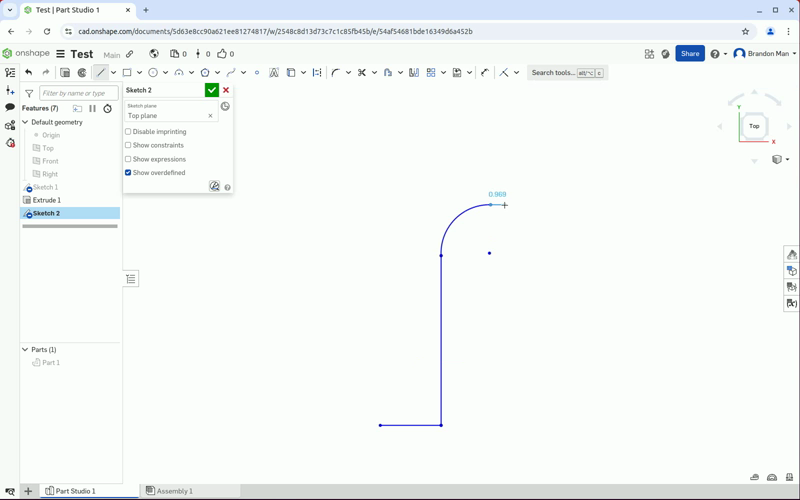
scroll(6)
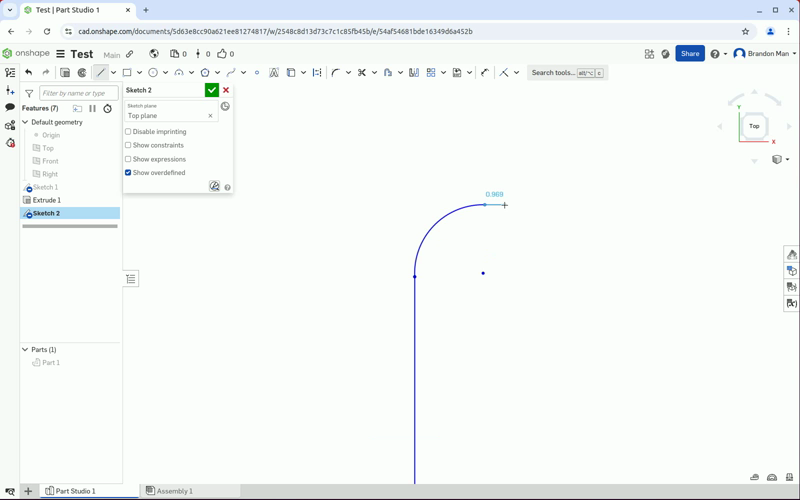
scroll(6)
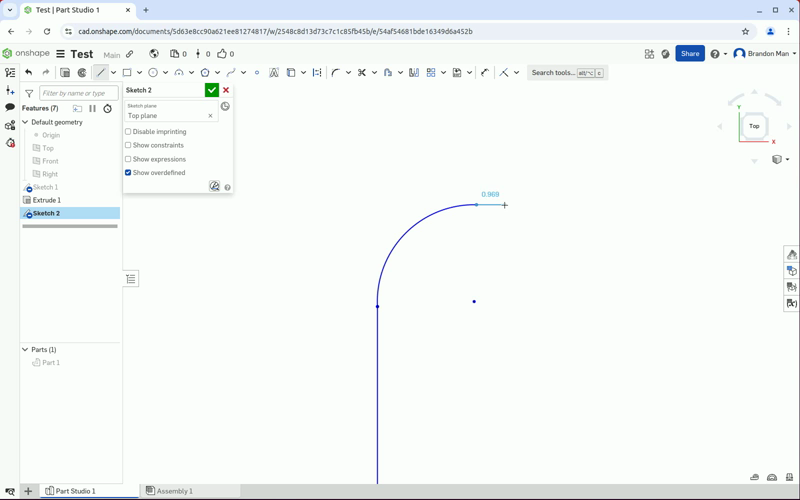
scroll(6)
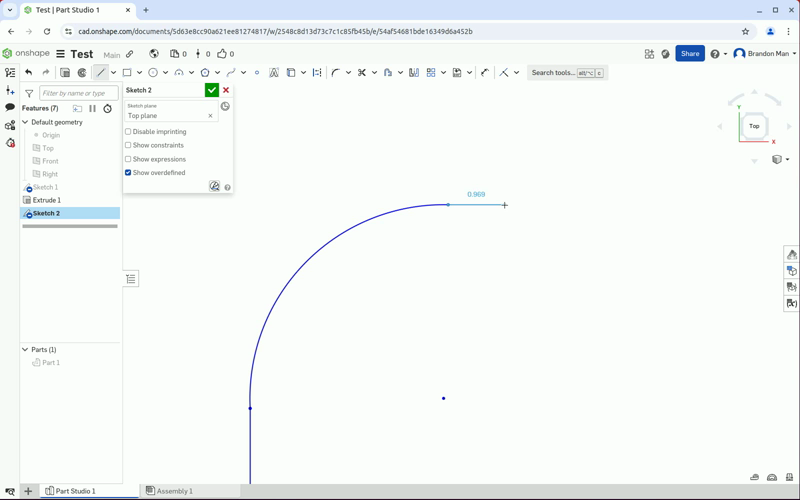
click(504, 204)
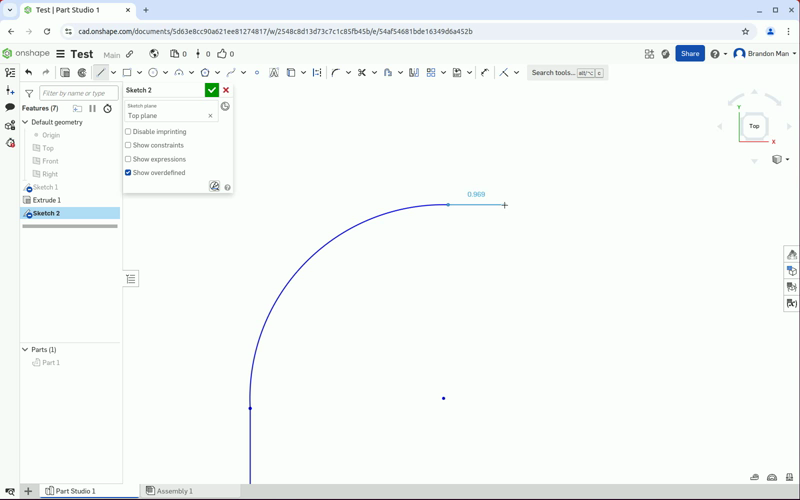
scroll(-6)
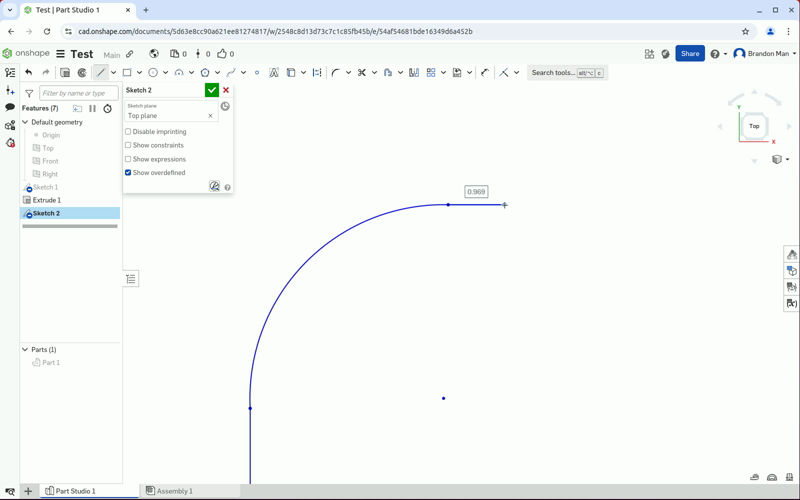
scroll(-6)
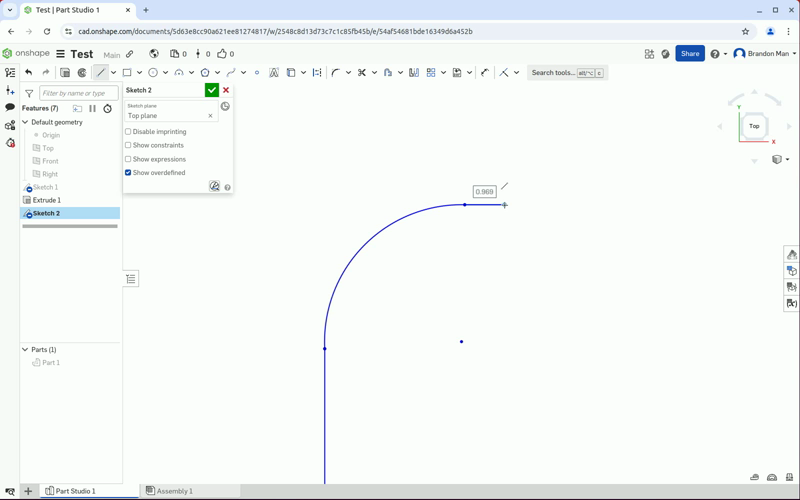
scroll(-6)
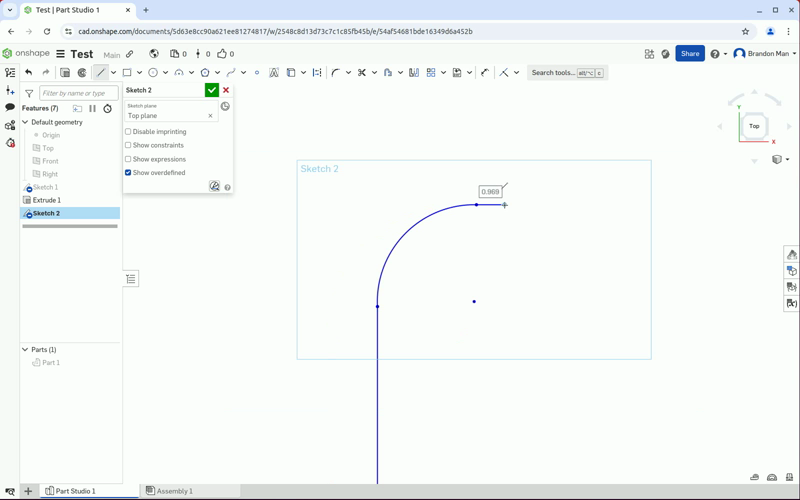
scroll(-6)
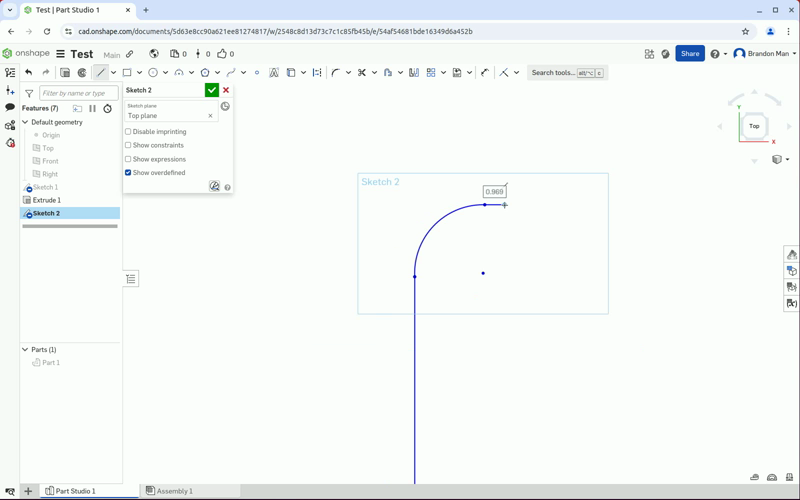
scroll(-6)
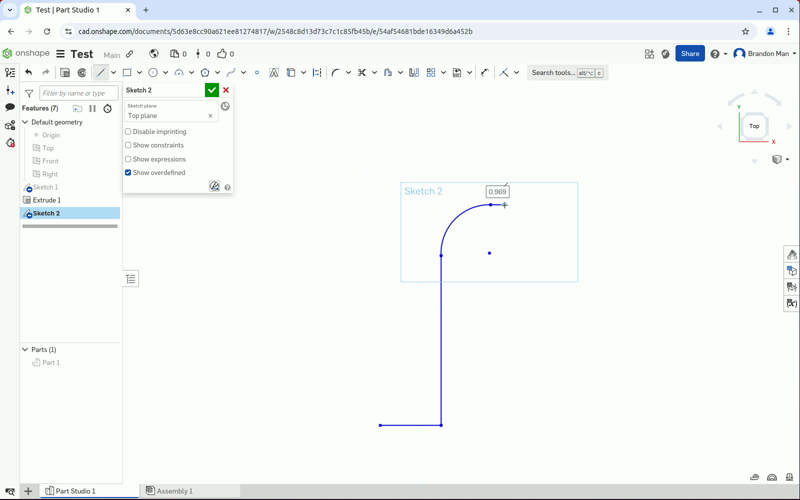
scroll(-6)
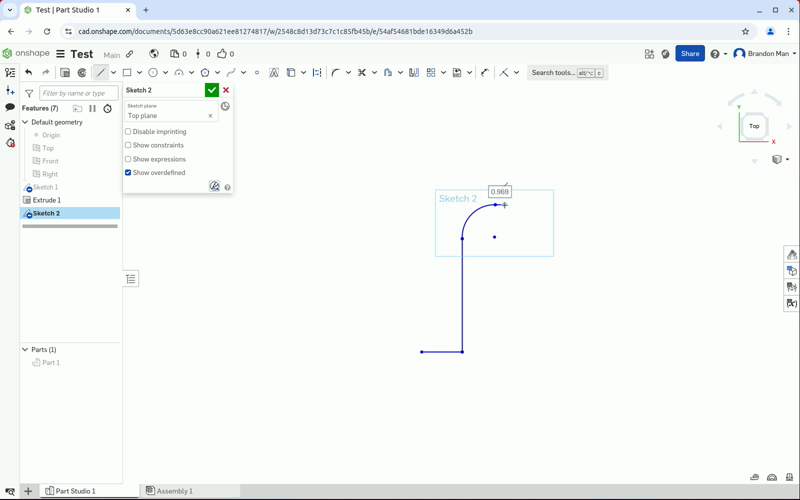
scroll(-6)
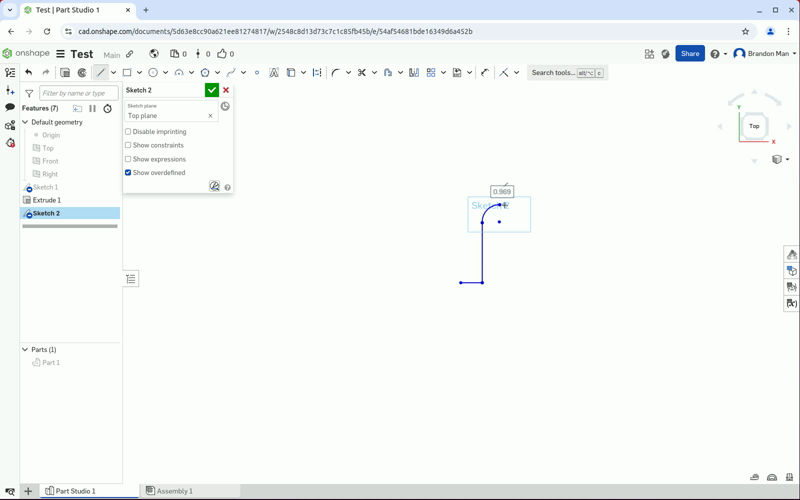
key_up(shift)
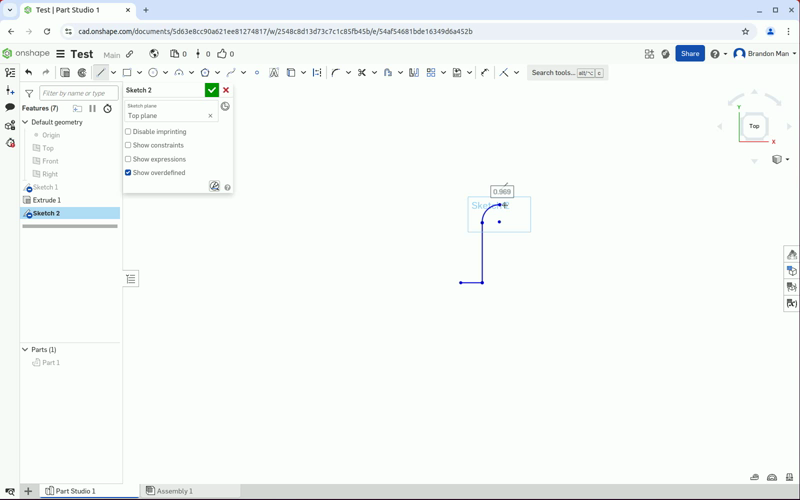
key_down(shift)
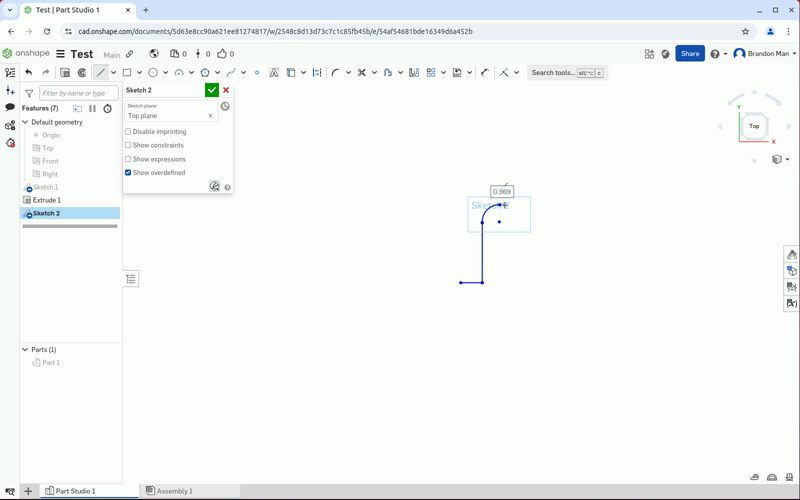
mouse_move(534, 204)
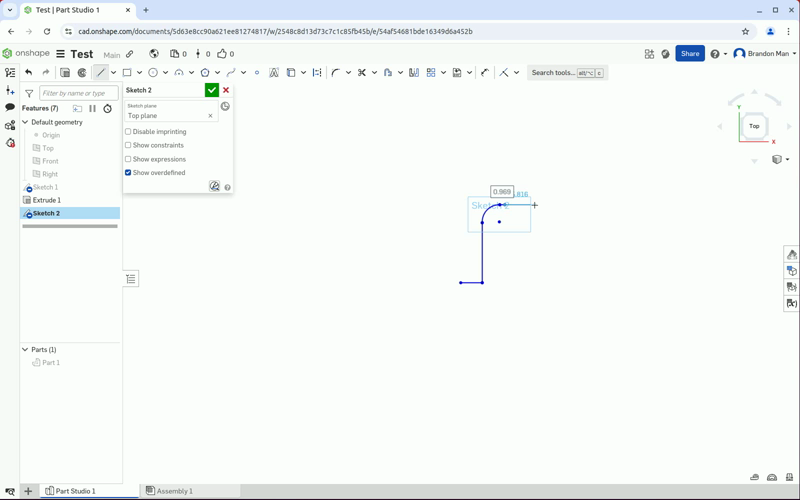
mouse_move(504, 170)
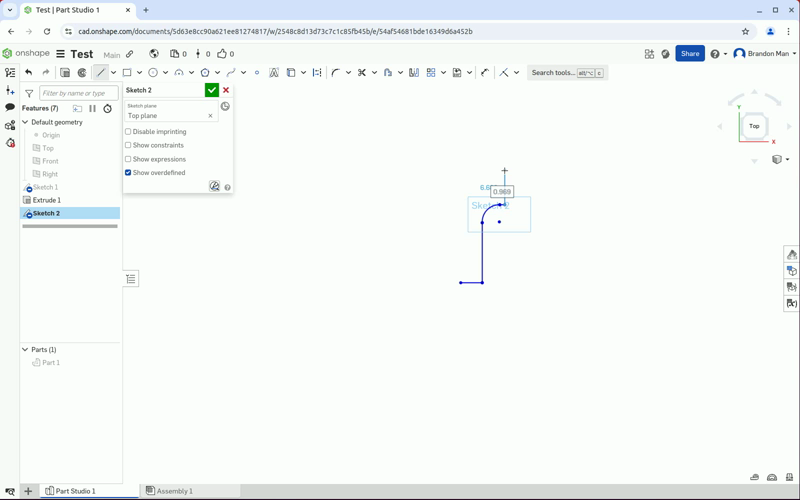
click(504, 170)
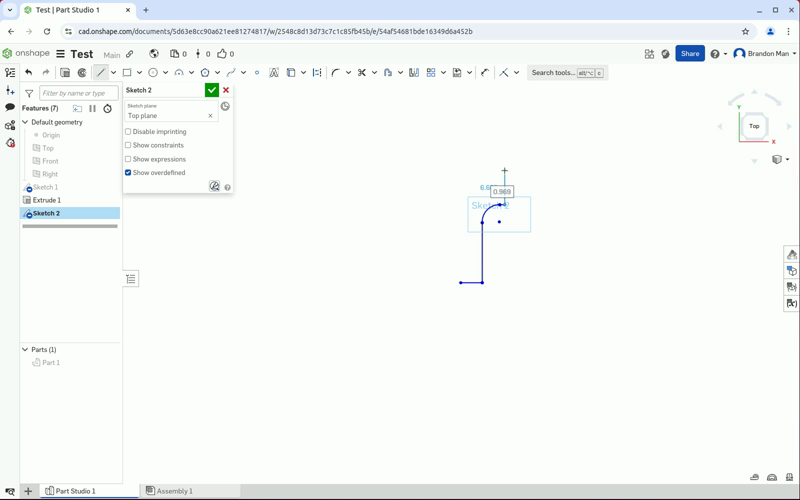
key_up(shift)
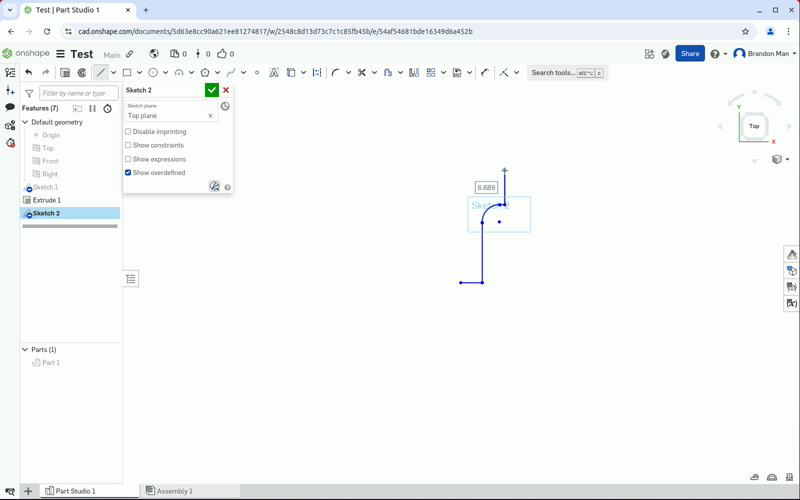
key_down(shift)
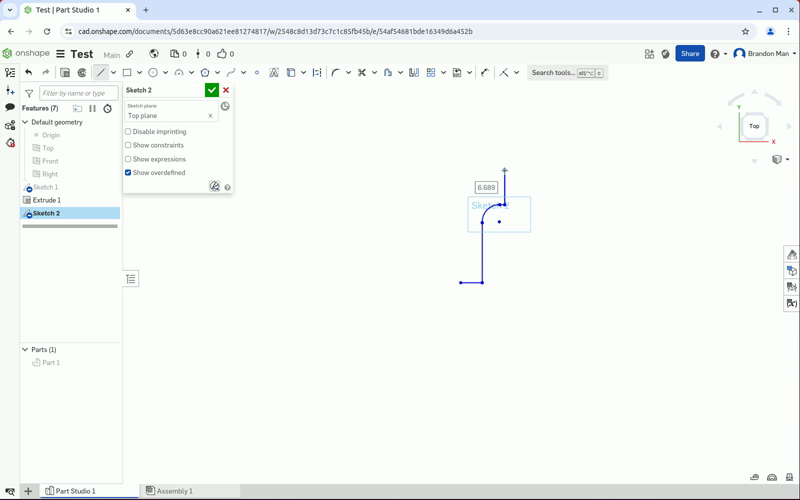
mouse_move(534, 170)
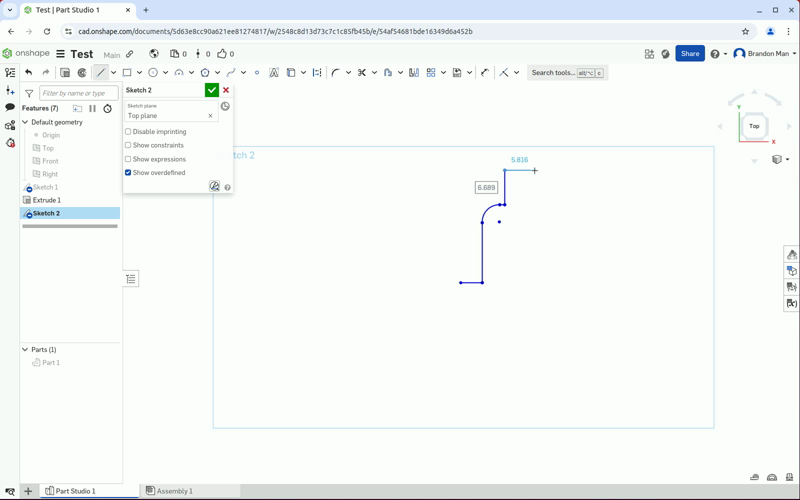
mouse_move(460, 170)
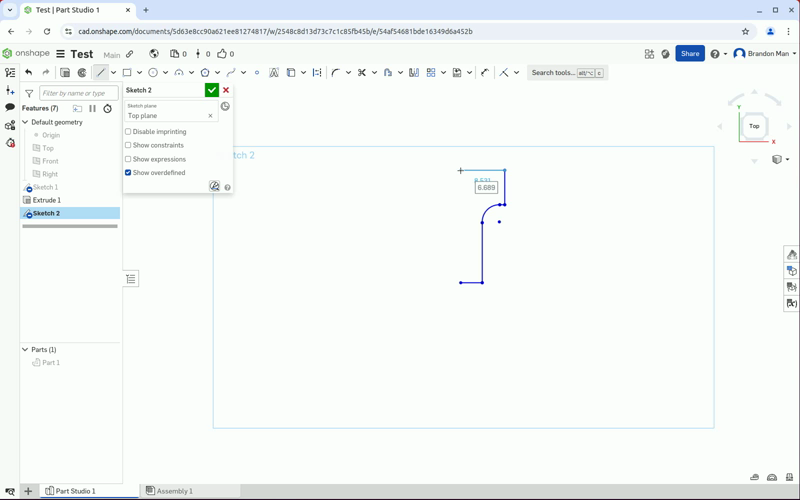
click(460, 170)
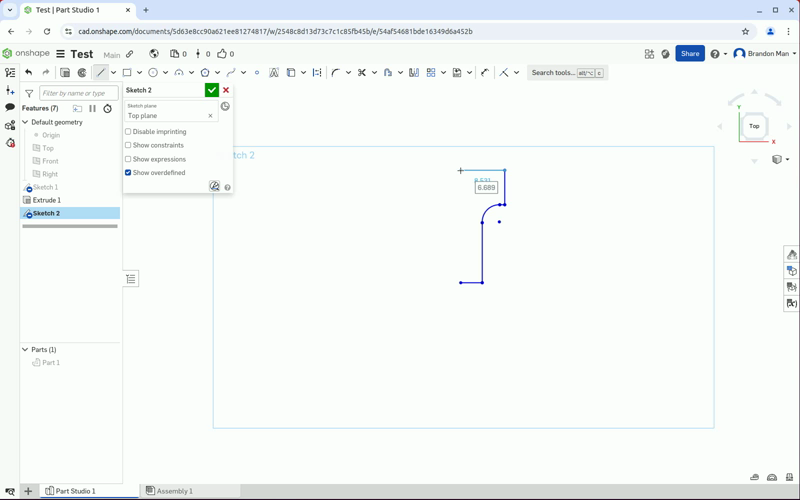
key_up(shift)
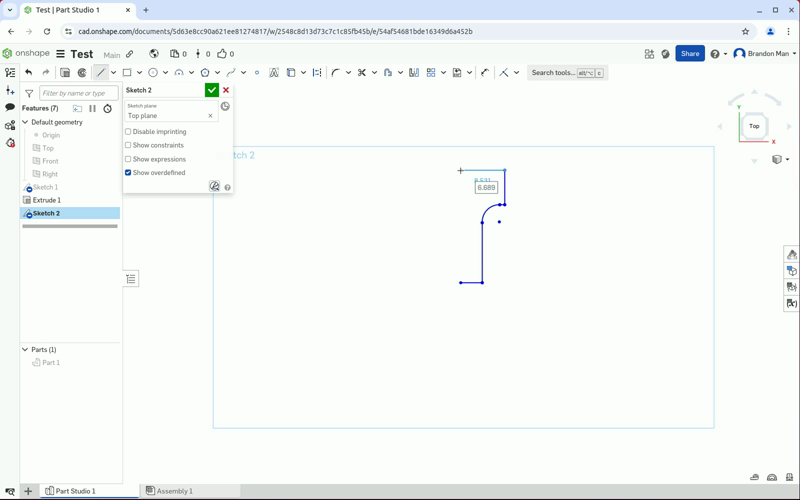
key_down(shift)
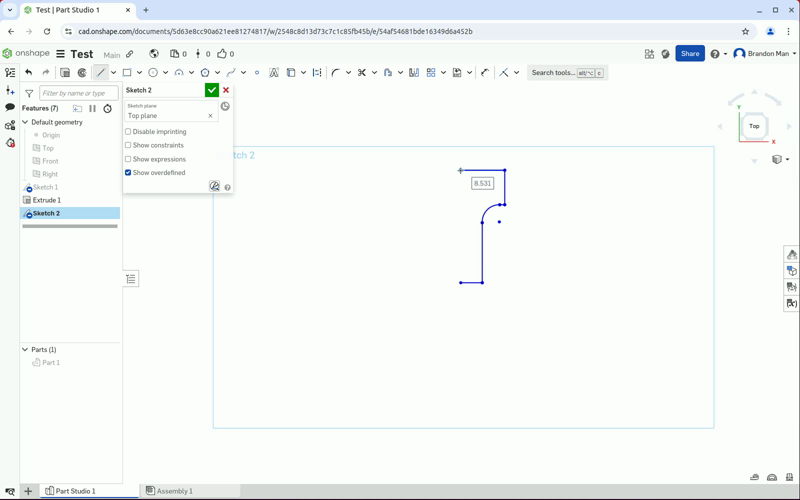
mouse_move(460, 282)
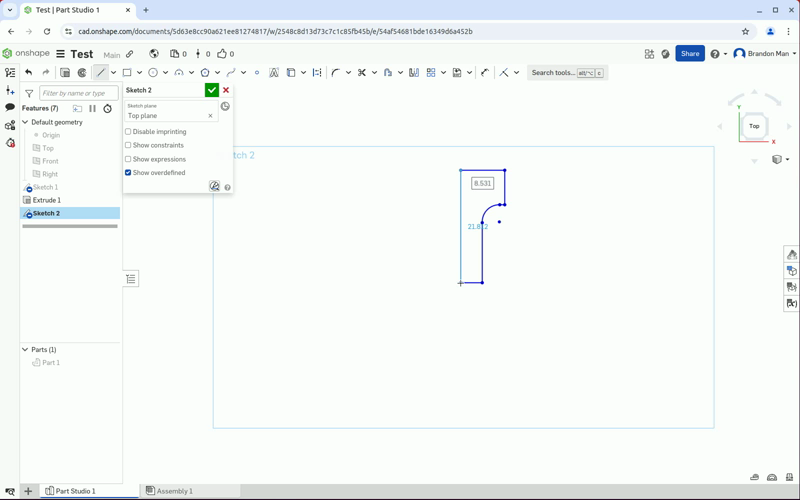
key_up(shift)
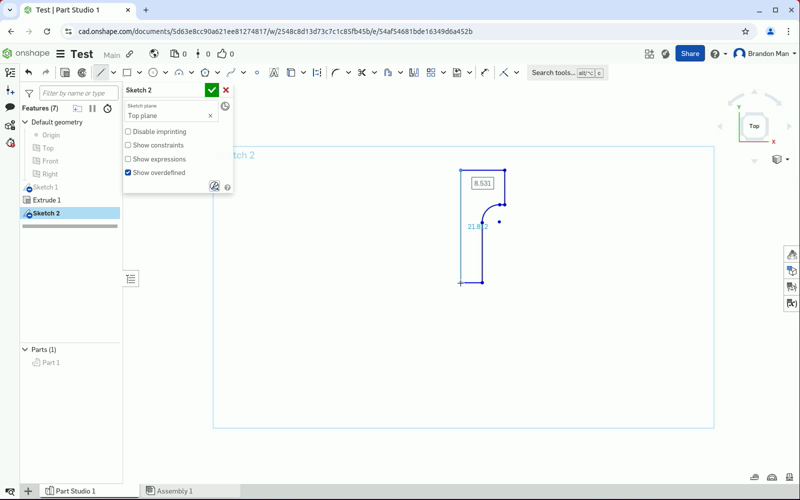
click(460, 282)
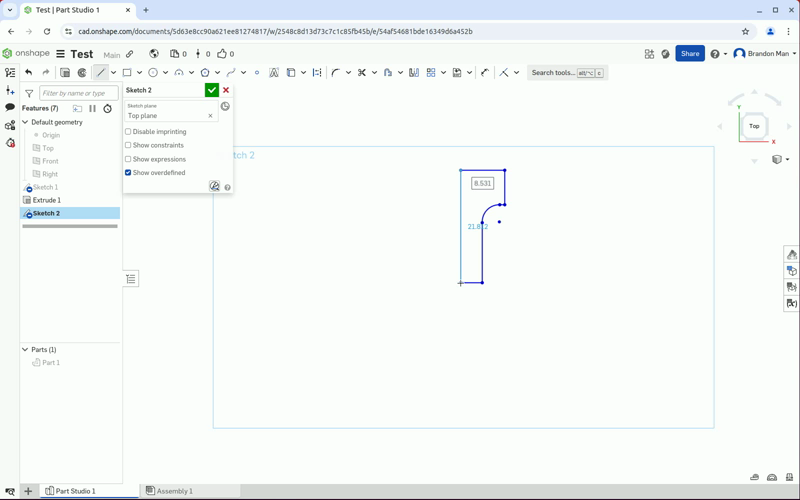
key(esc)
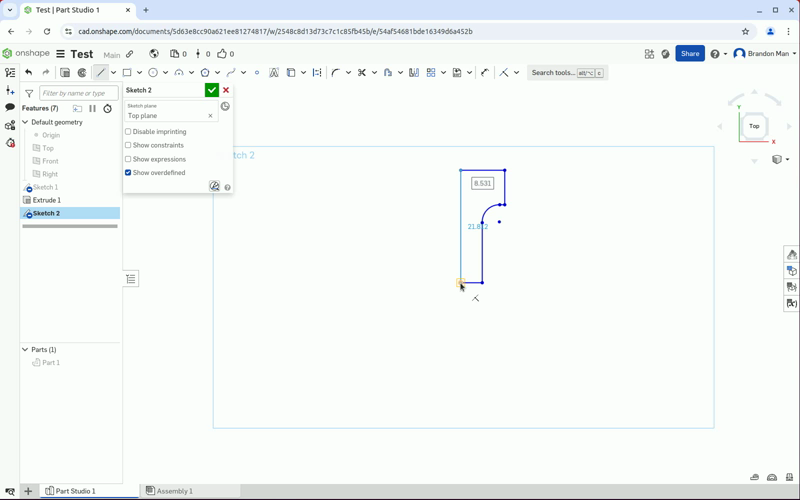
mouse_move(477, 253)
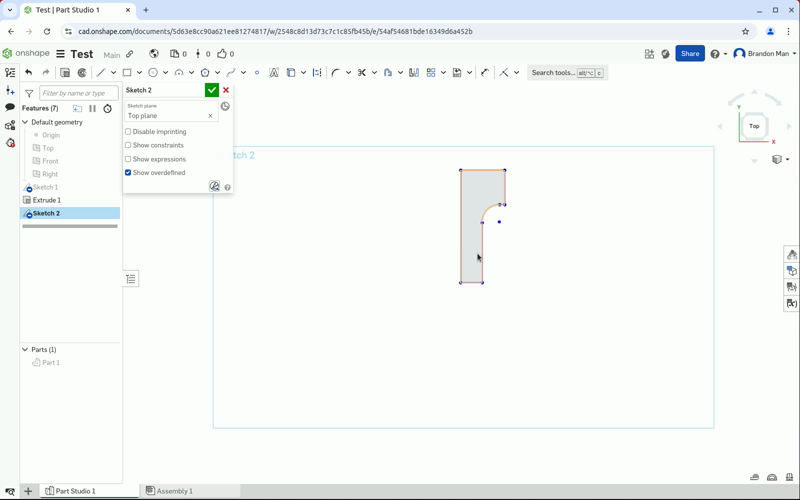
click(477, 253)
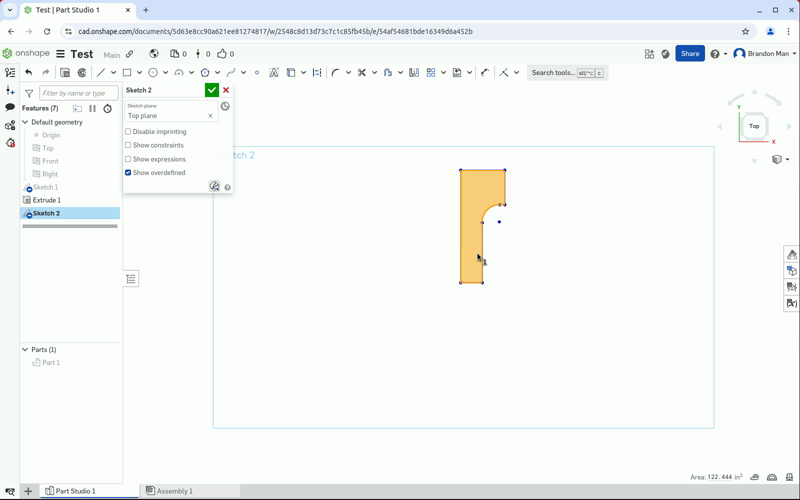
mouse_move(73, 352)
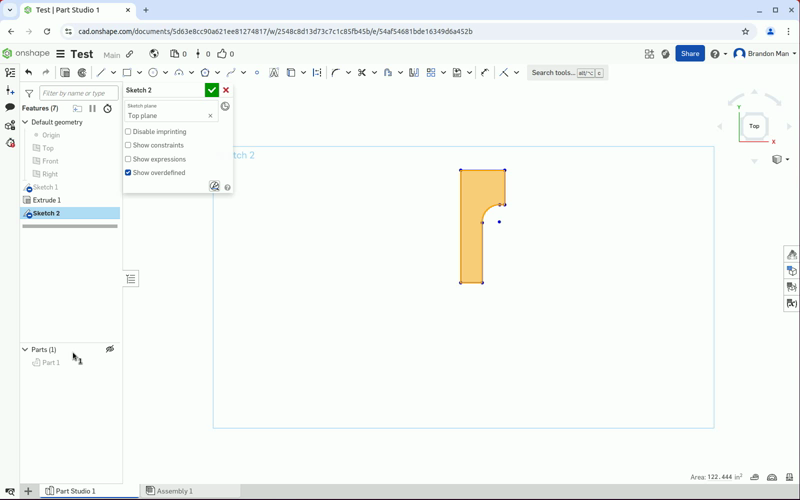
key(shift+y)
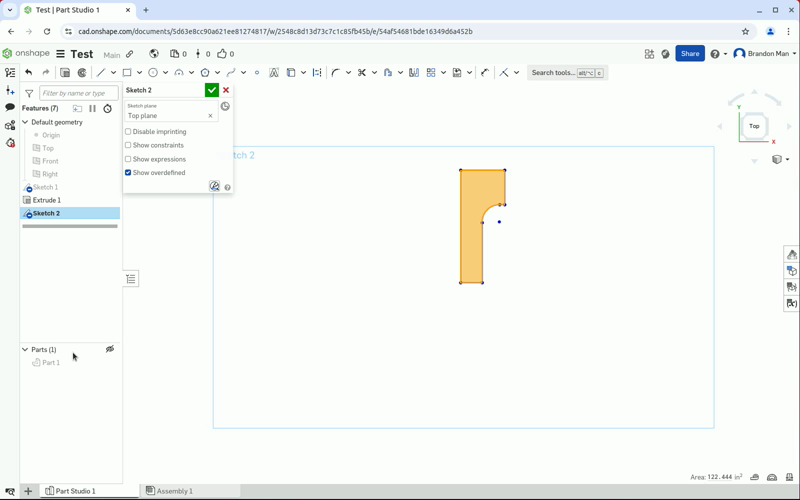
key(shift+e)
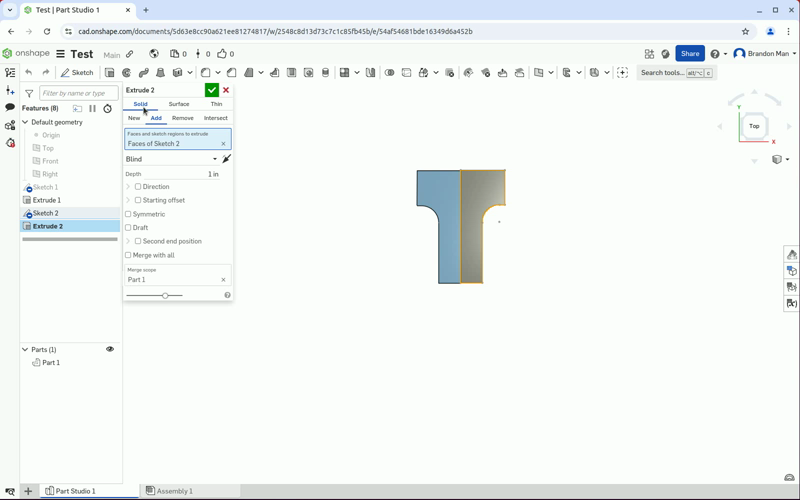
mouse_move(143, 106)
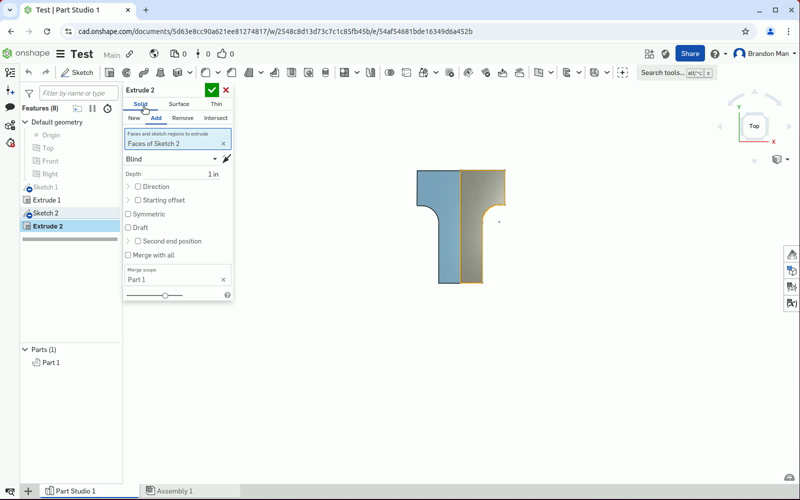
click(143, 106)
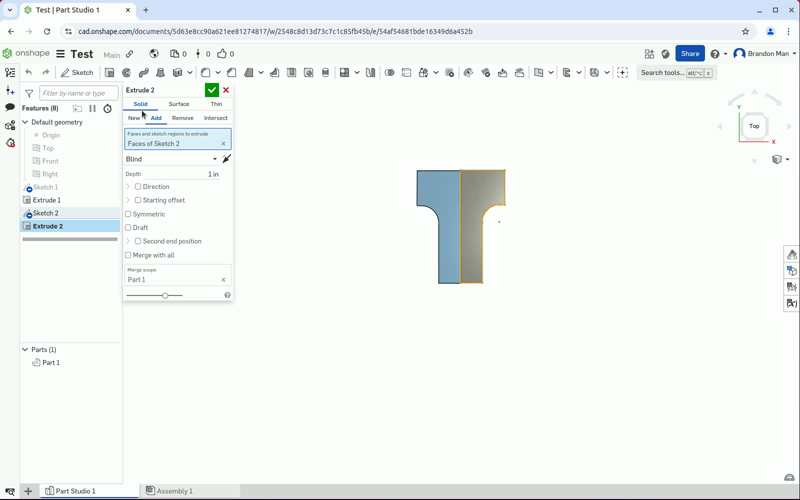
mouse_move(137, 120)
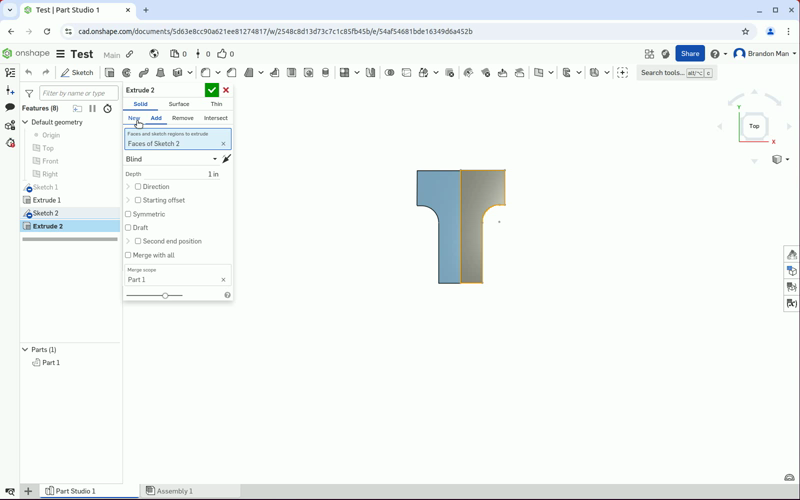
click(137, 120)
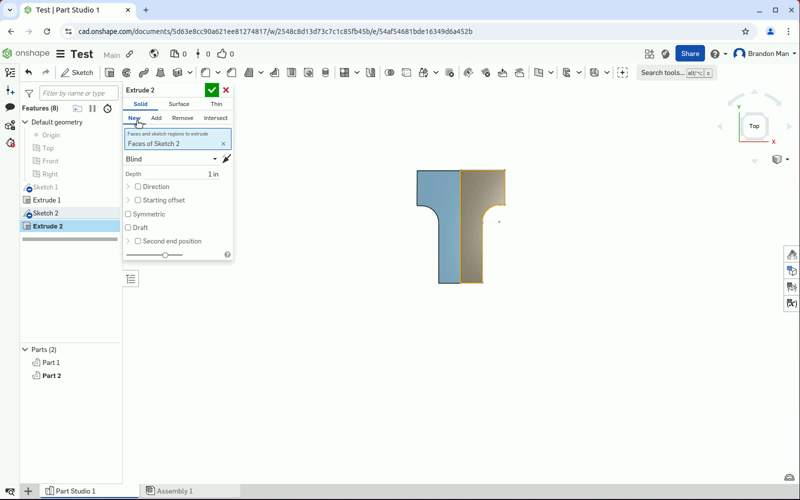
key(tab, 4)
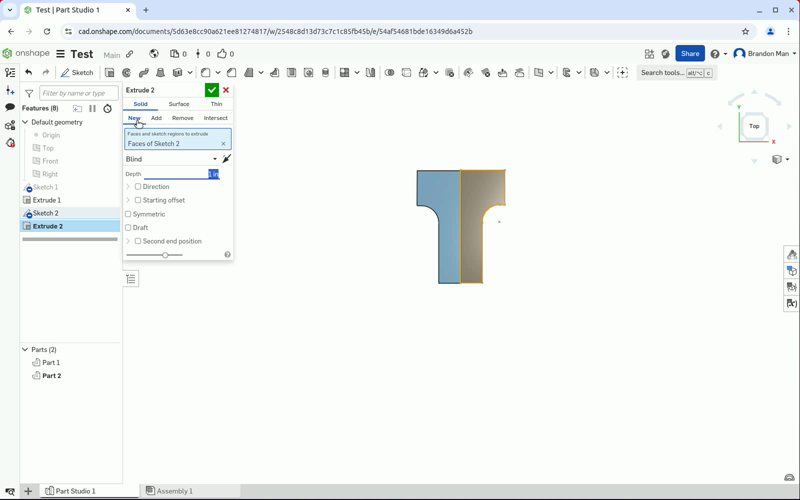
text(2.648)
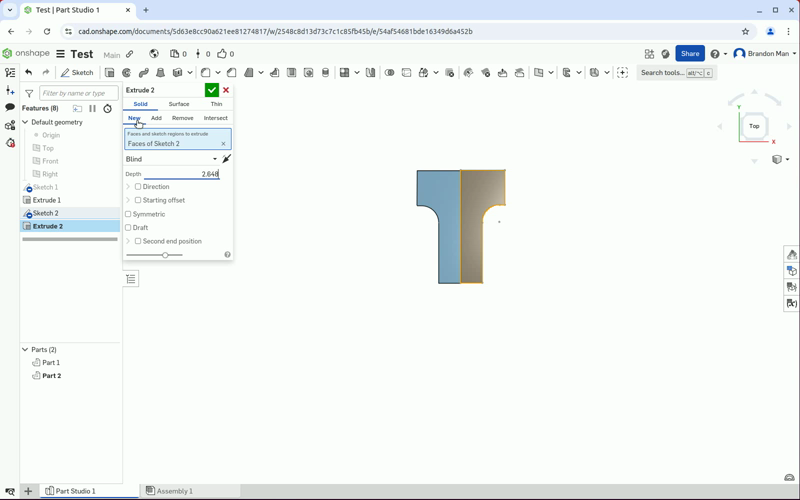
key(enter)
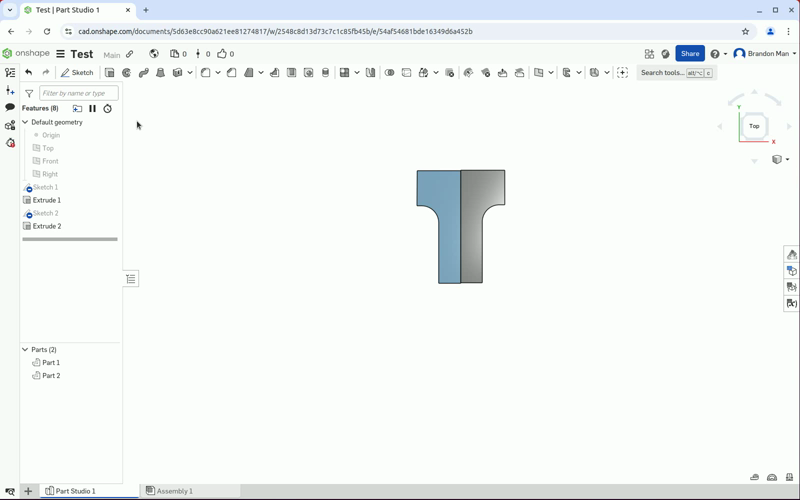
key(shift+h)
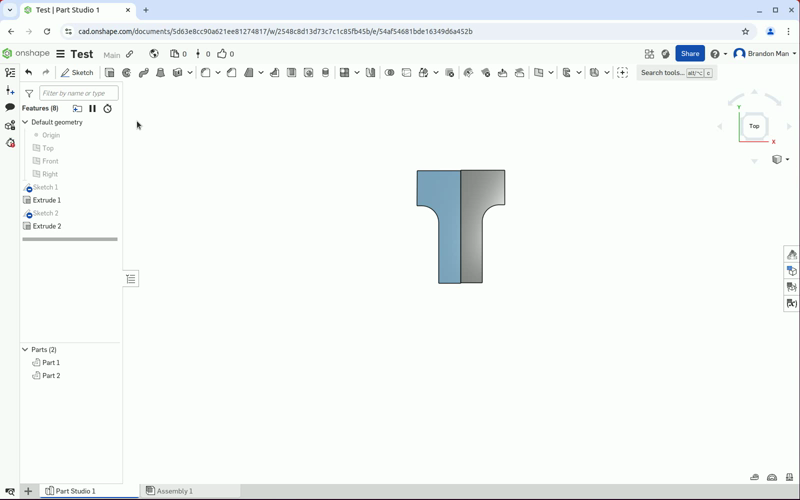
key(shift+h)
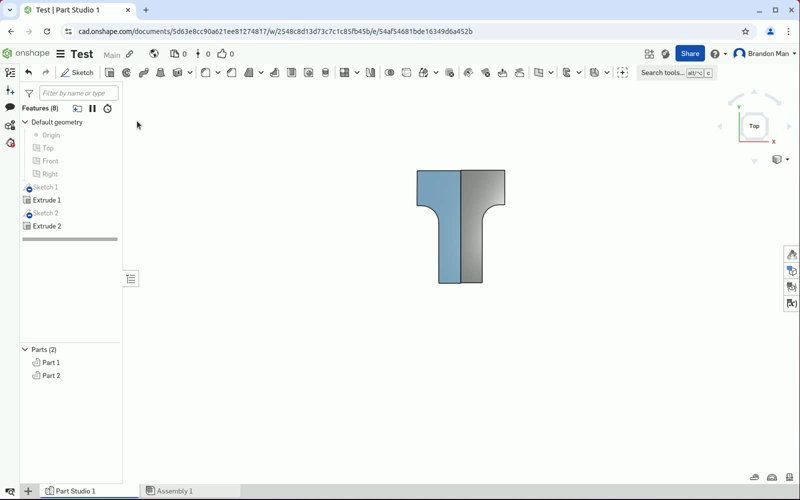
mouse_move(73, 189)
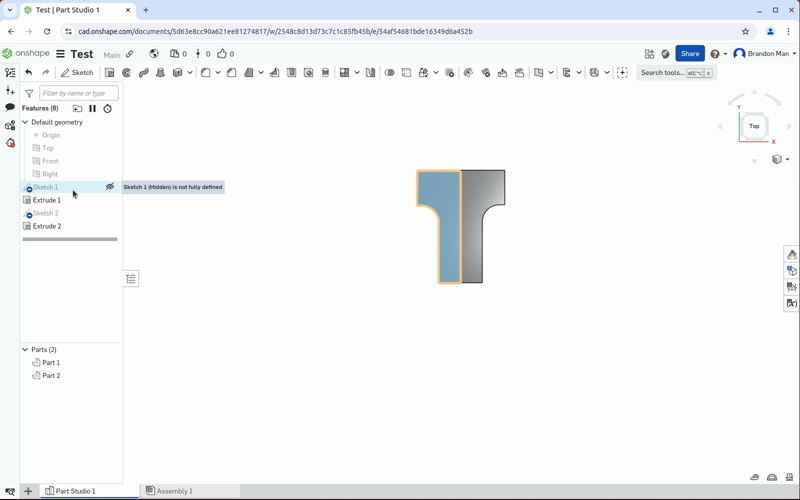
click(73, 189)
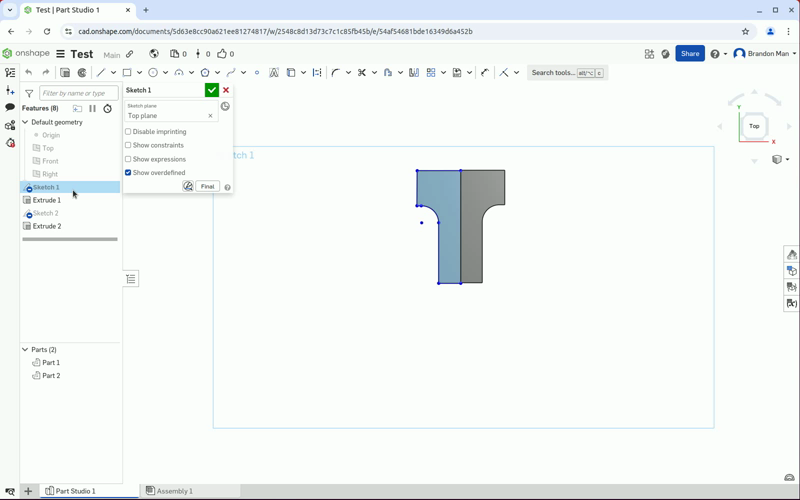
mouse_move(229, 92)
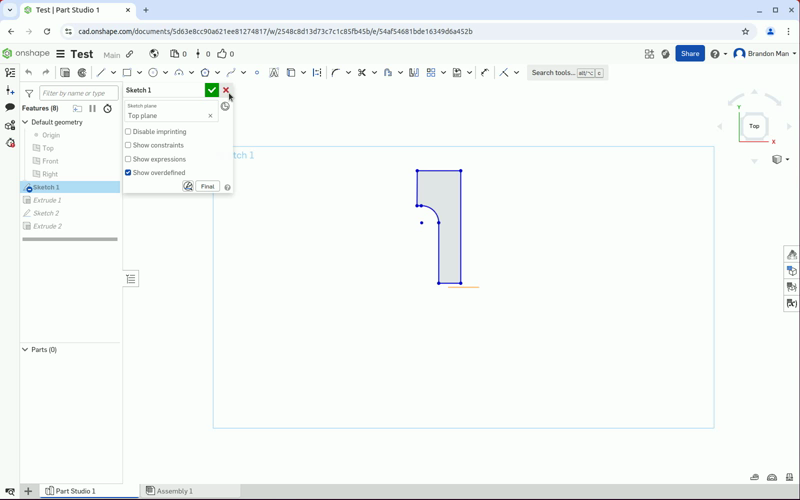
click(229, 92)
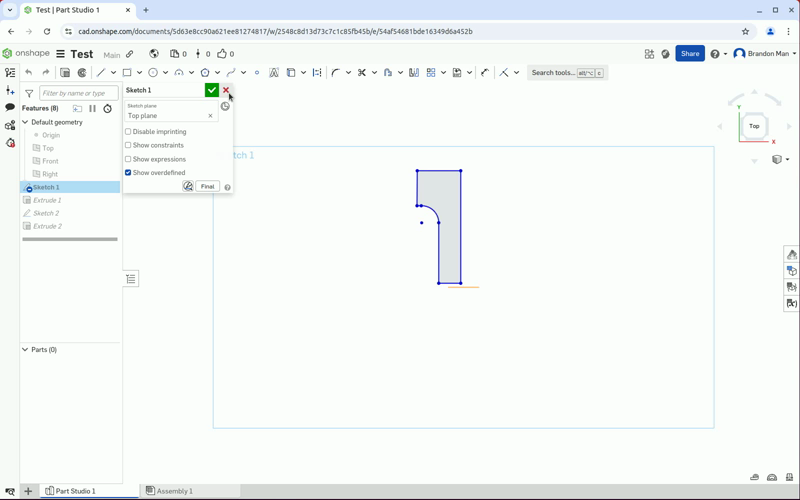
key(shift+s)
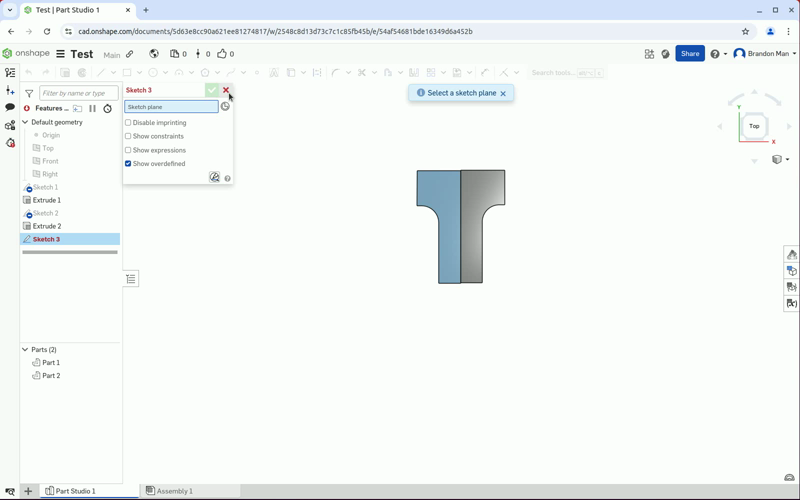
mouse_move(73, 150)
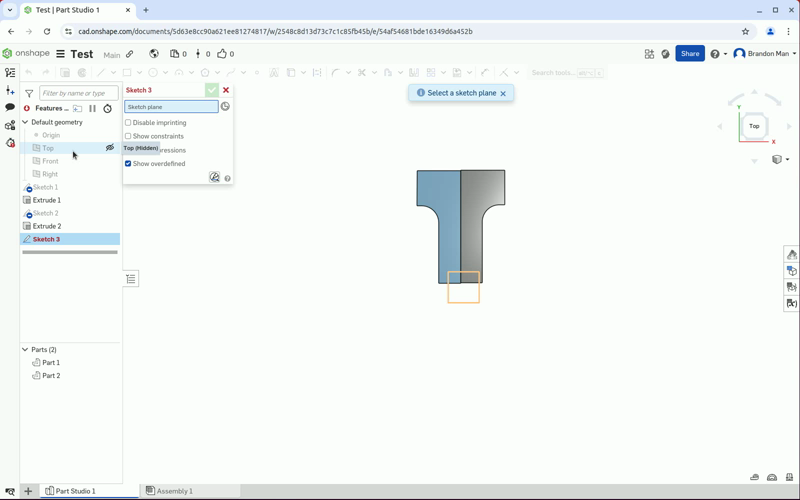
click(73, 150)
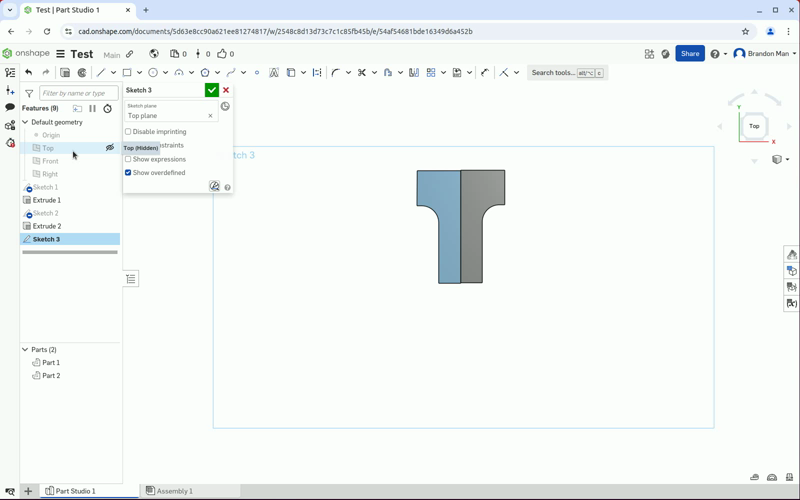
mouse_move(73, 352)
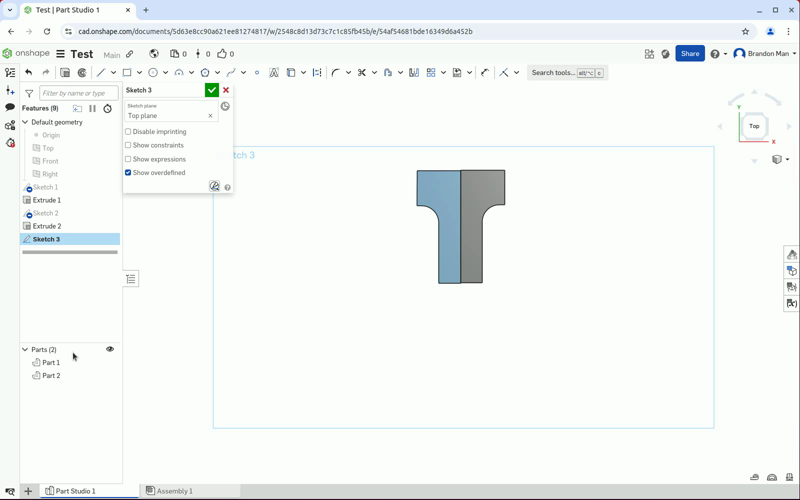
key(y)
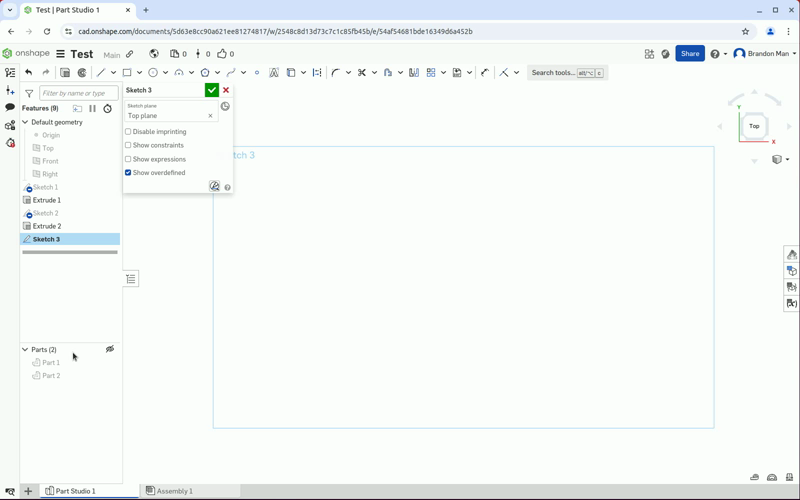
key(l)
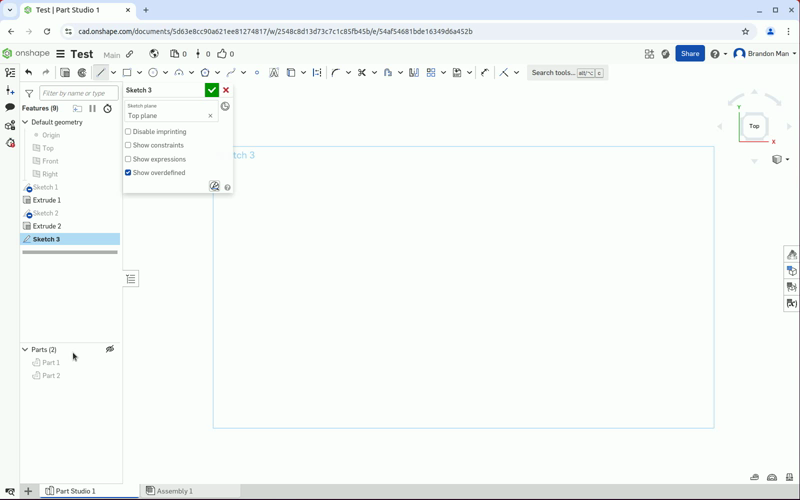
key_down(shift)
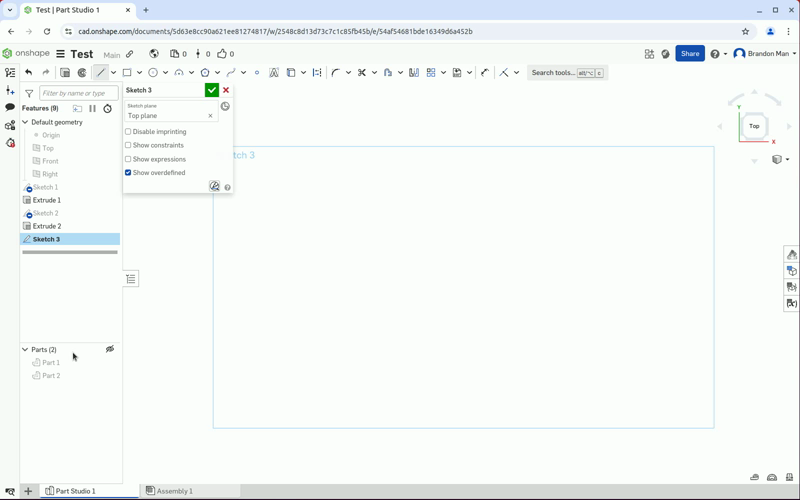
mouse_move(417, 395)
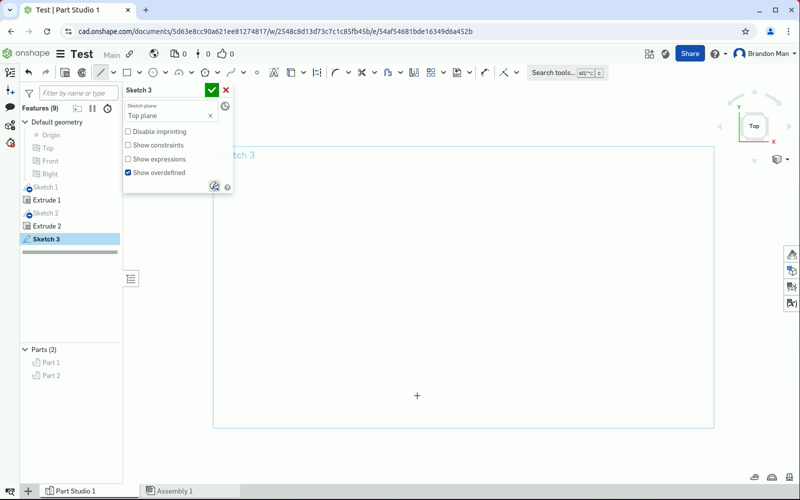
click(417, 395)
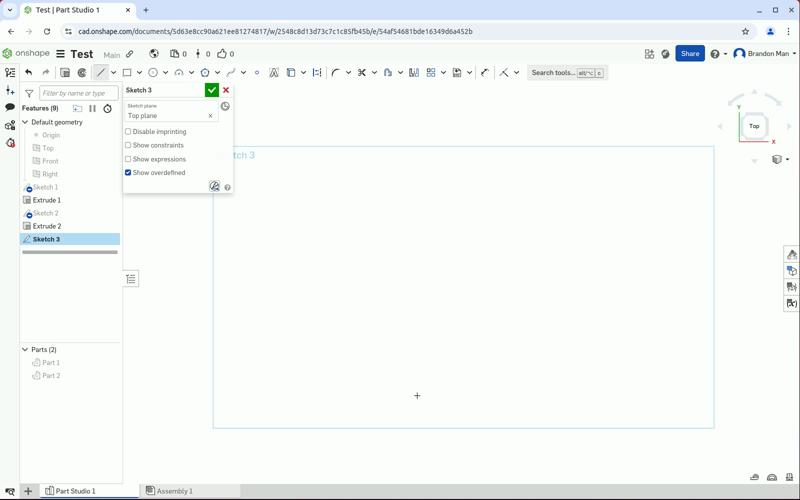
key_up(shift)
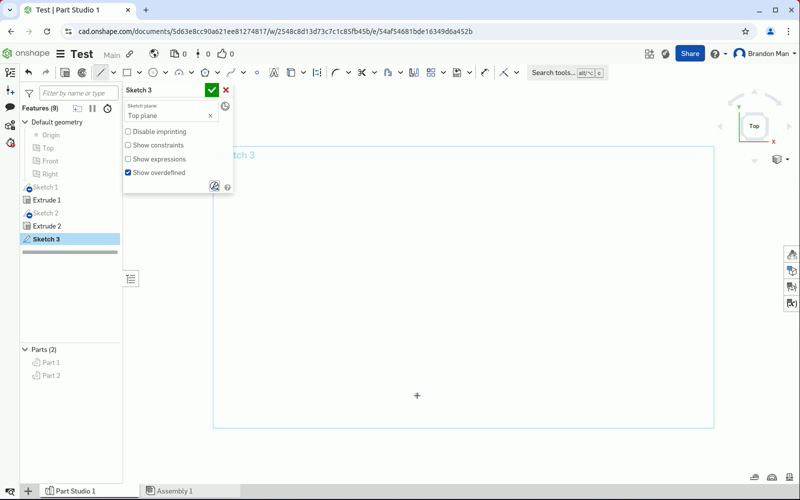
key_down(shift)
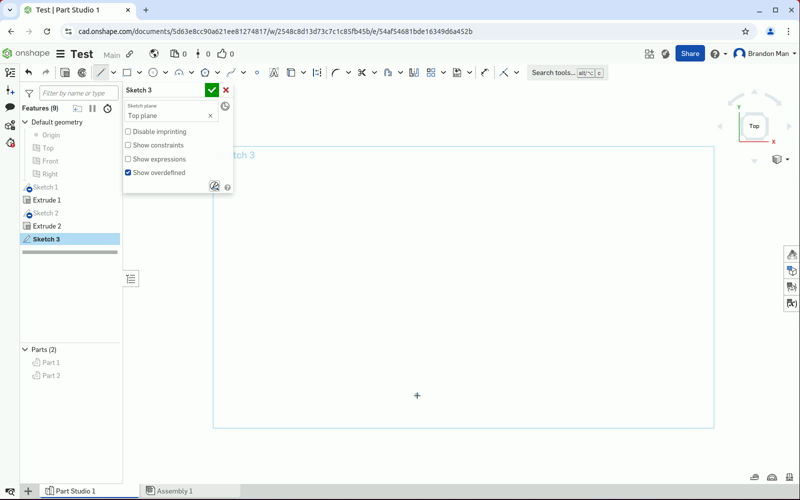
mouse_move(447, 395)
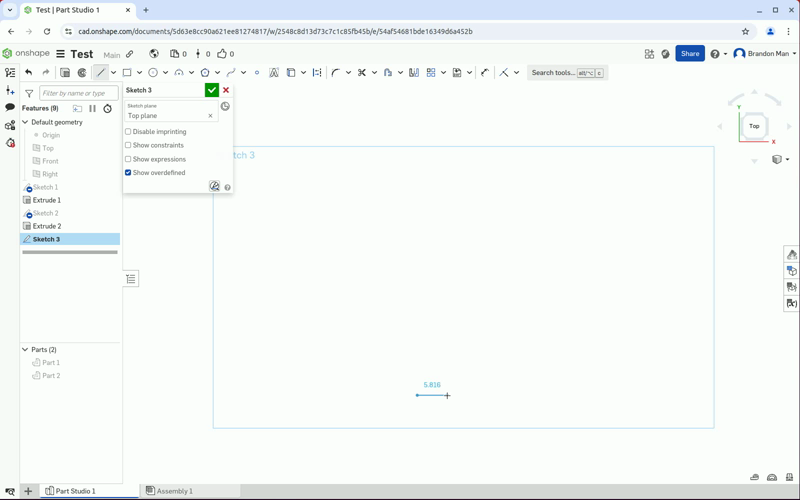
mouse_move(461, 395)
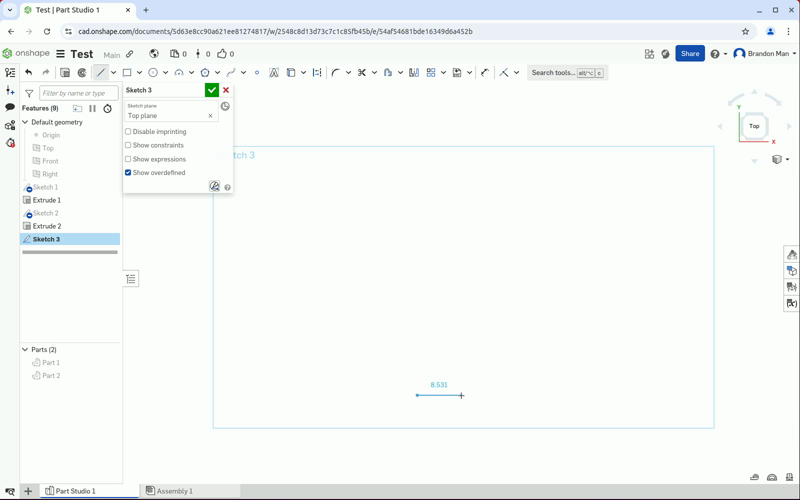
click(461, 395)
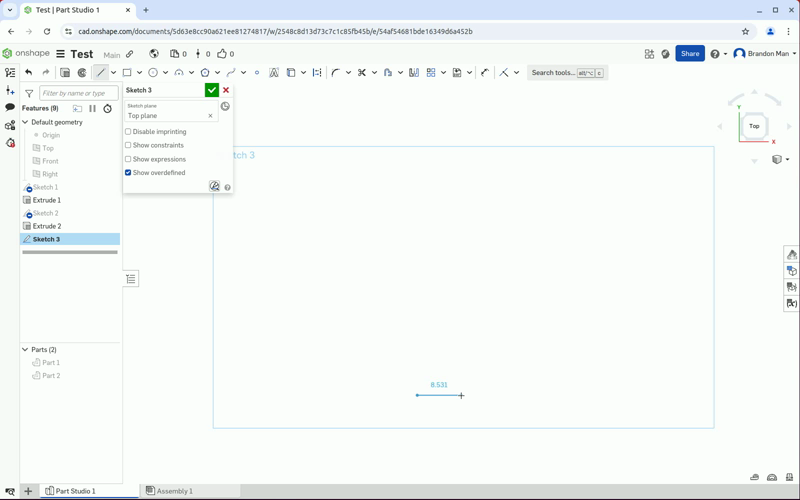
key_up(shift)
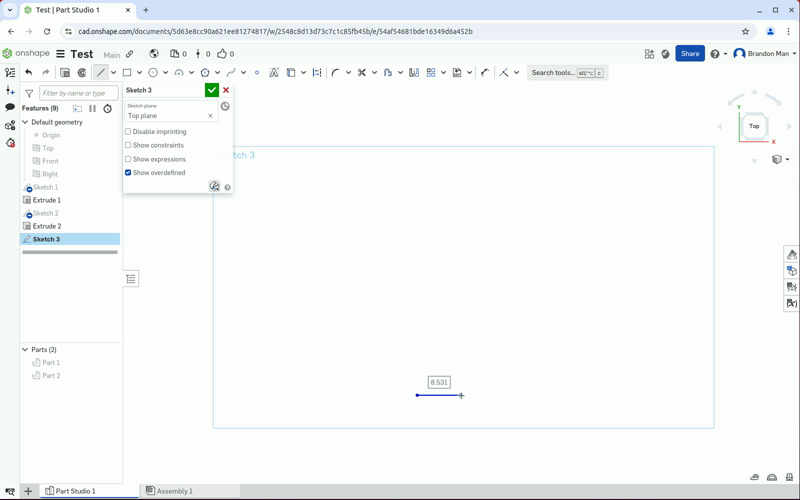
key_down(shift)
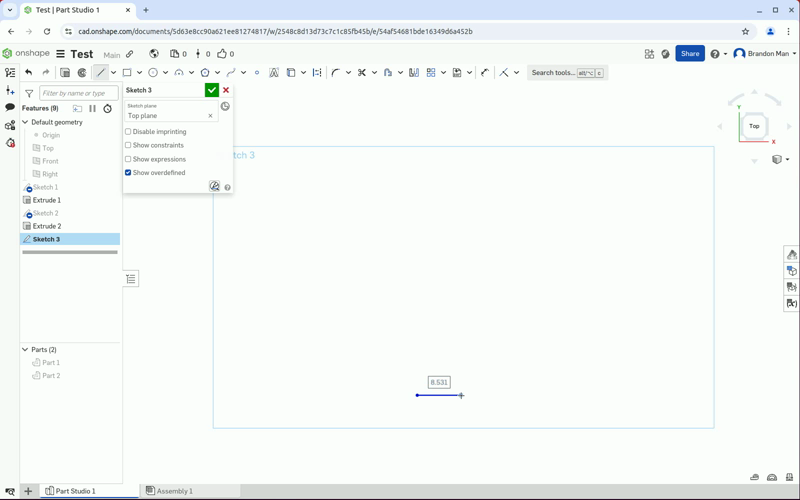
mouse_move(461, 282)
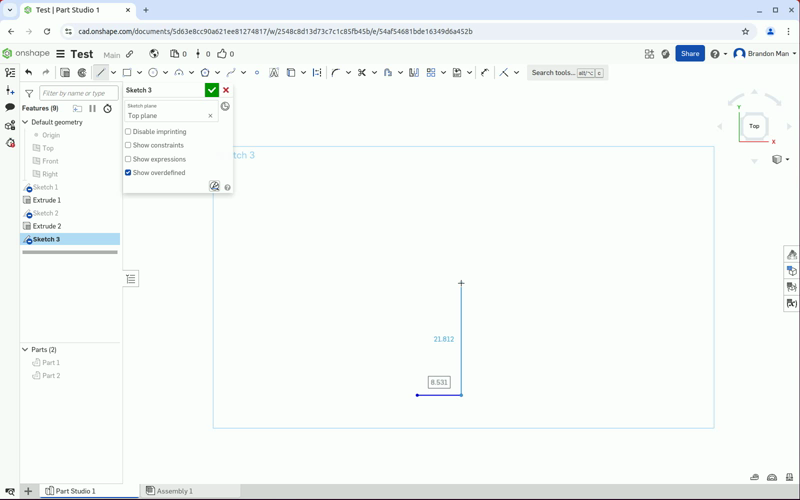
click(461, 282)
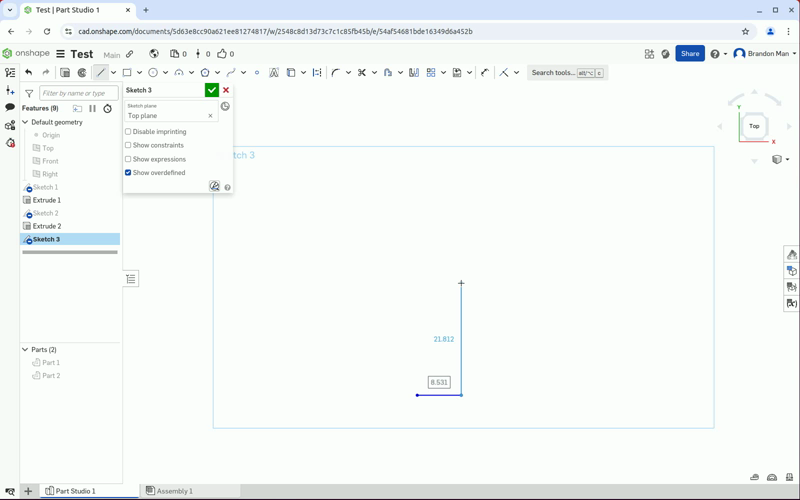
key_up(shift)
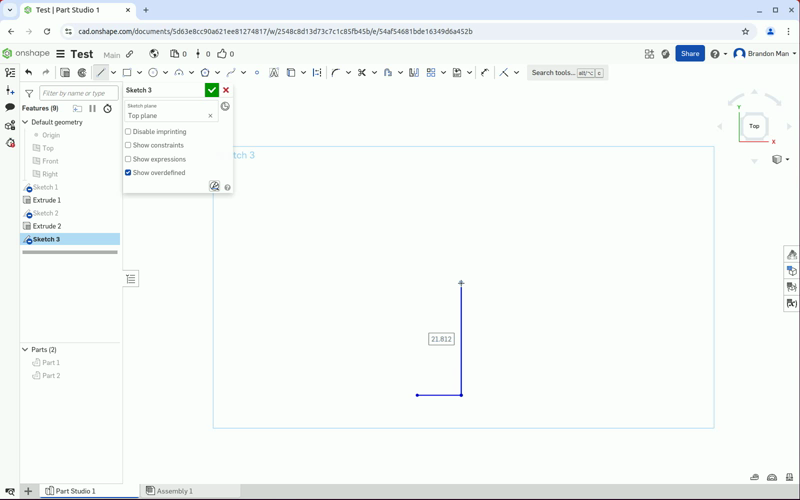
key_down(shift)
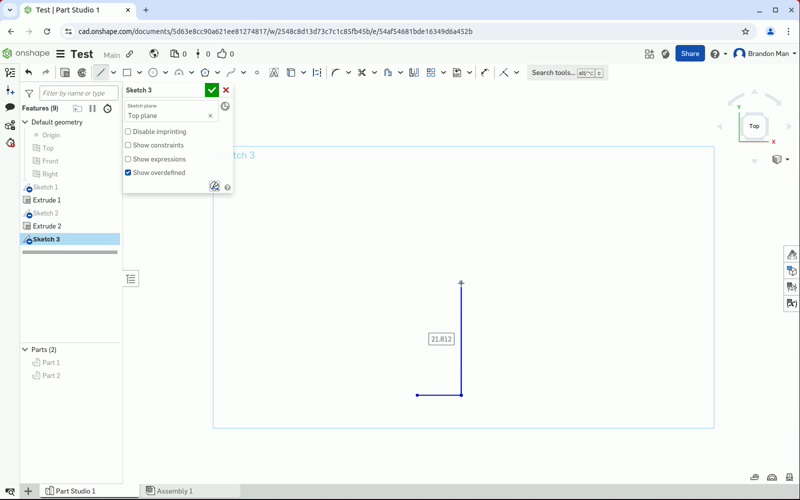
mouse_move(491, 282)
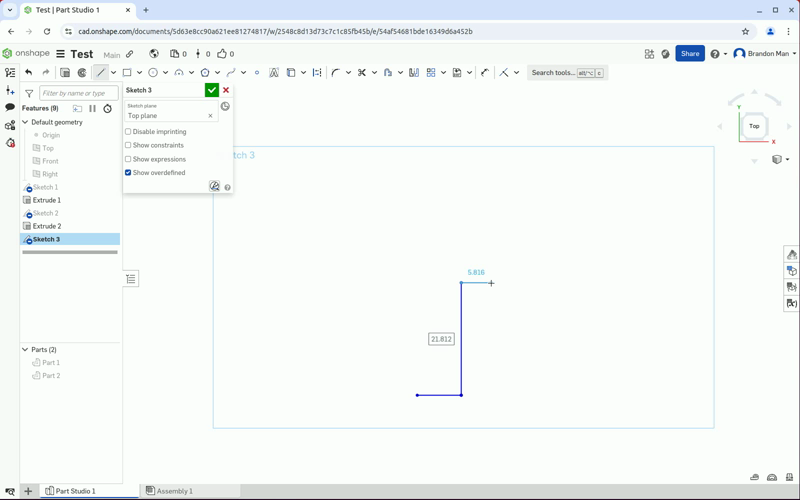
mouse_move(438, 282)
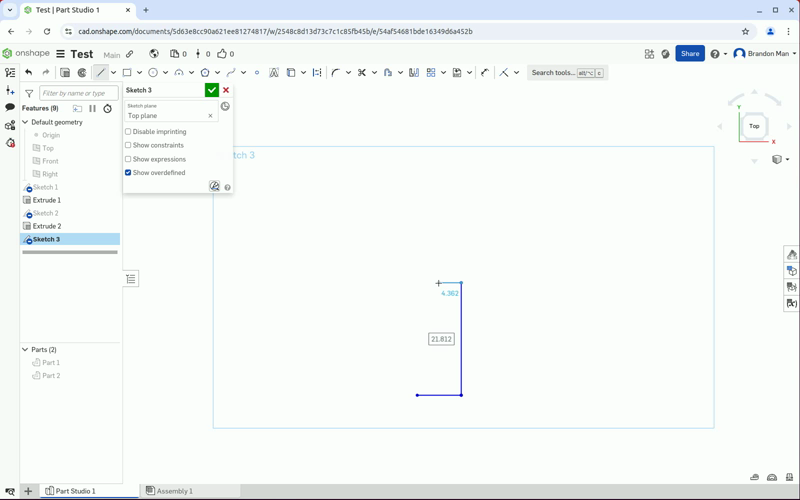
click(438, 282)
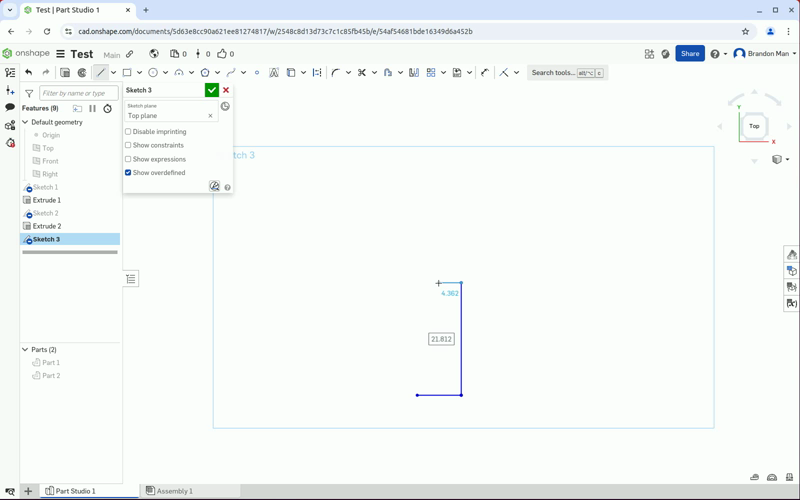
key_up(shift)
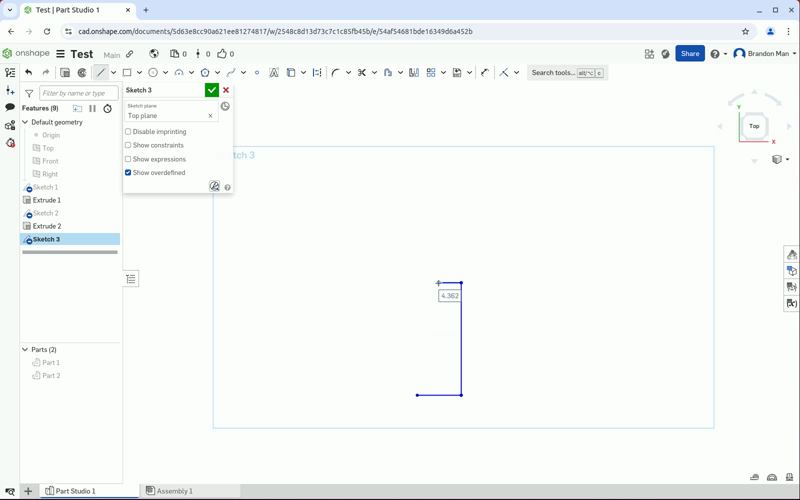
key_down(shift)
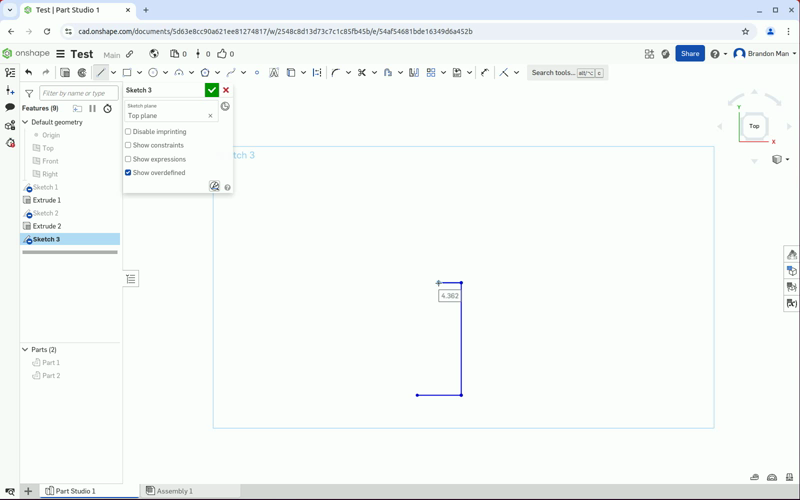
mouse_move(438, 343)
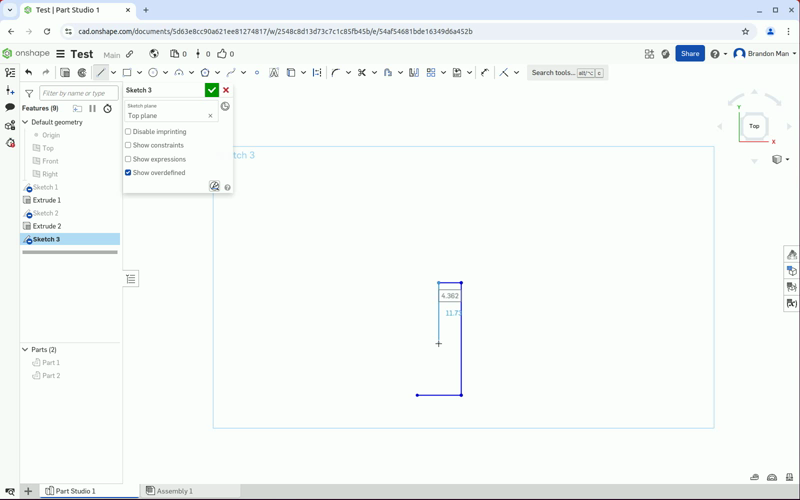
click(438, 343)
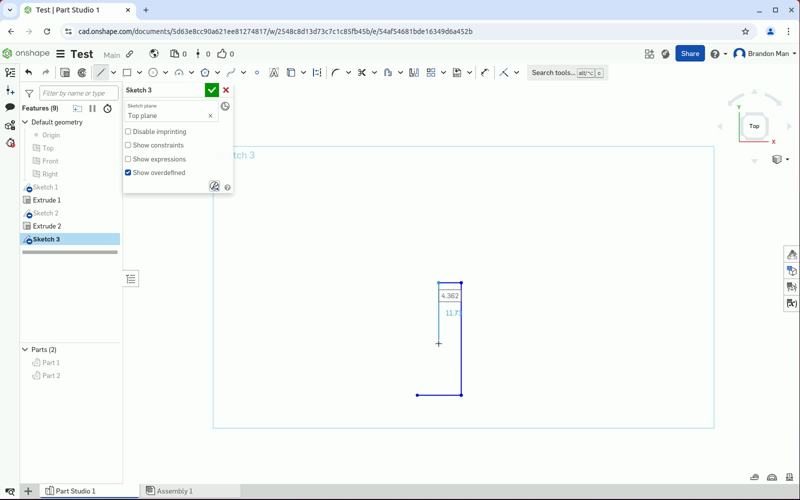
key_up(shift)
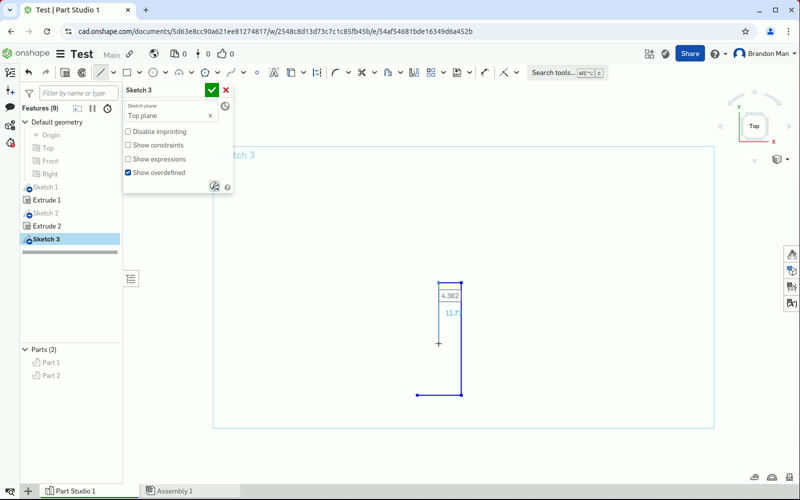
key(esc)
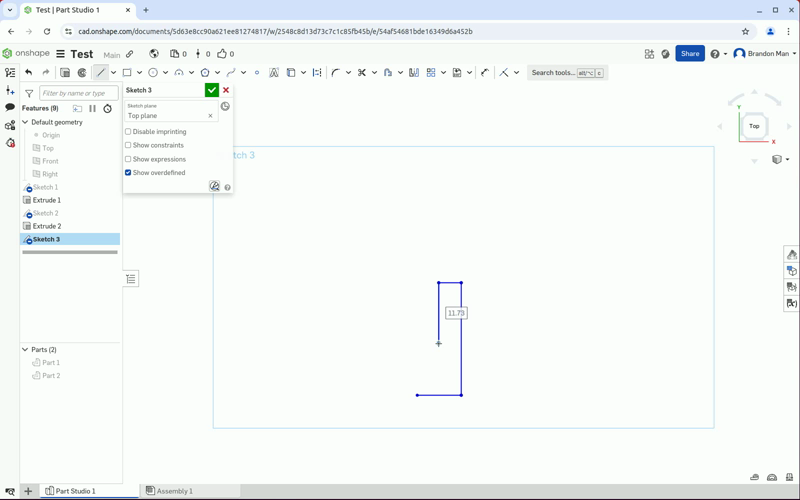
key(a)
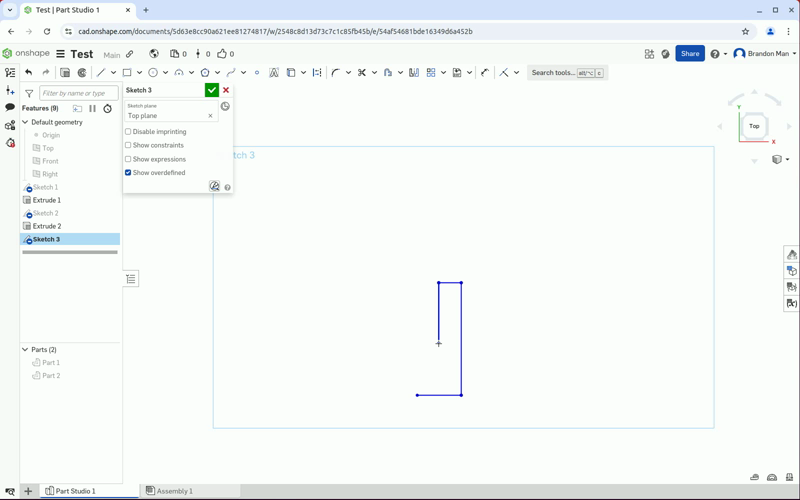
mouse_move(438, 343)
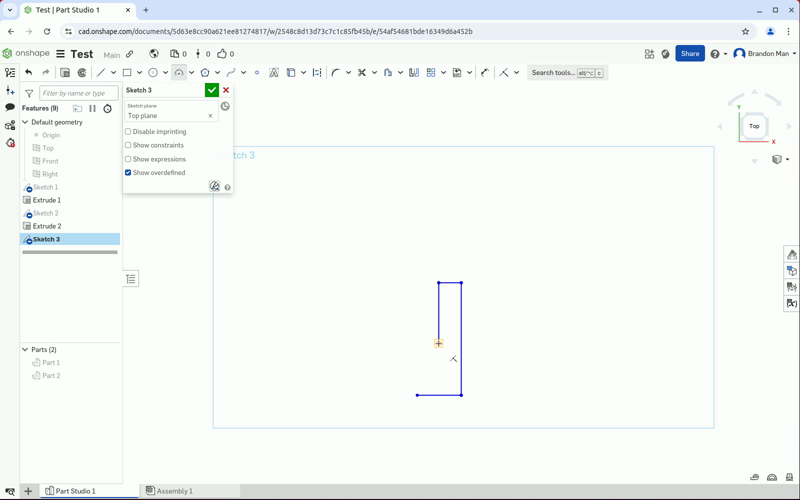
click(438, 343)
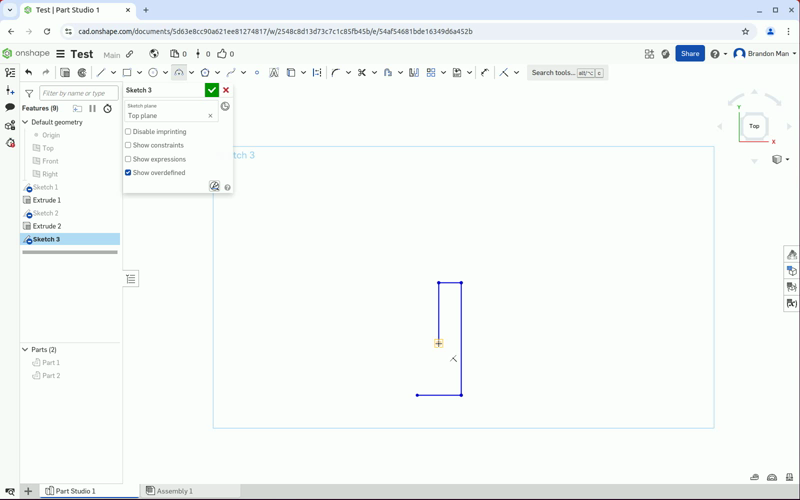
key_down(shift)
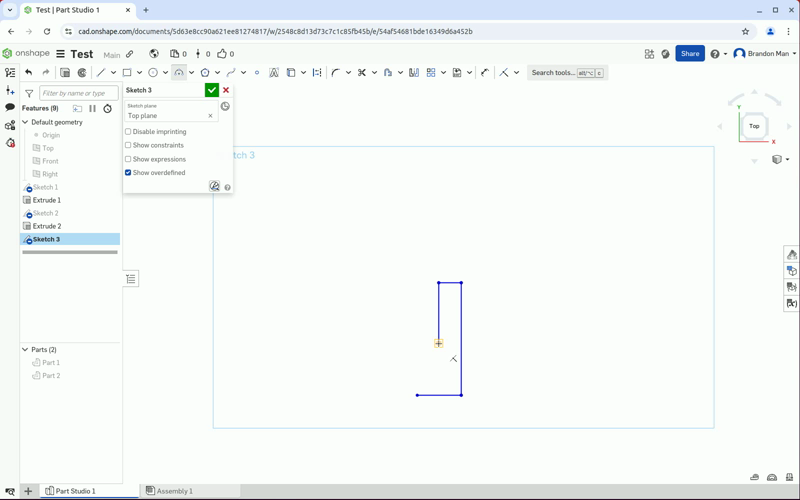
mouse_move(422, 361)
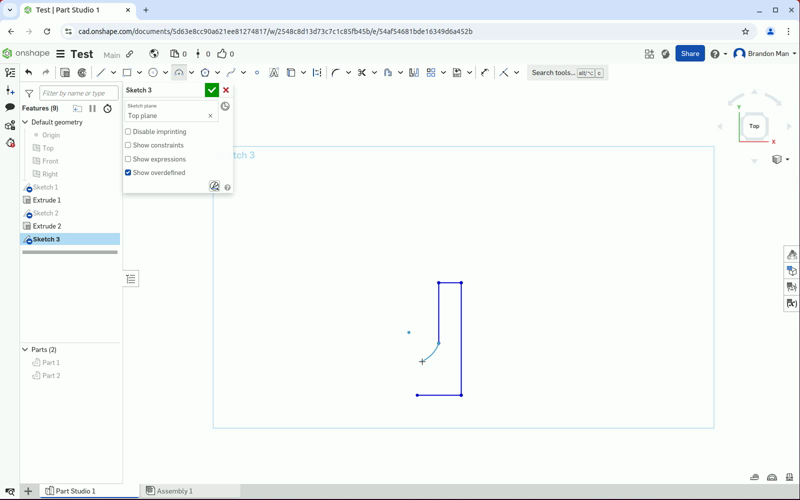
click(422, 361)
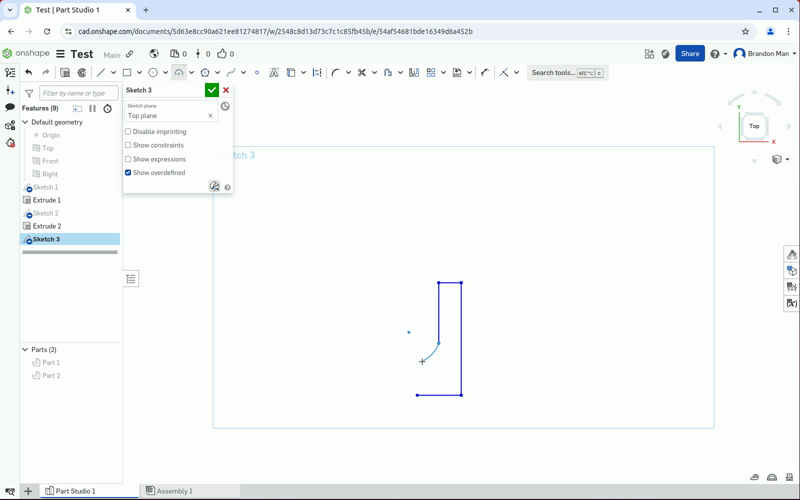
mouse_move(434, 355)
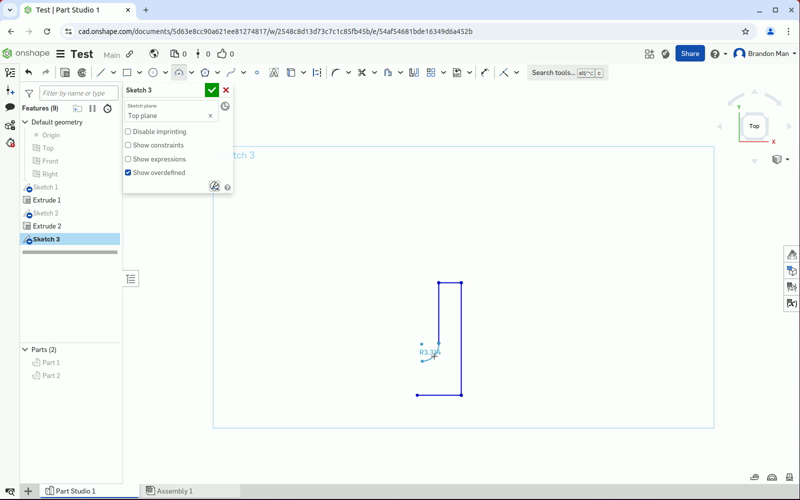
click(434, 355)
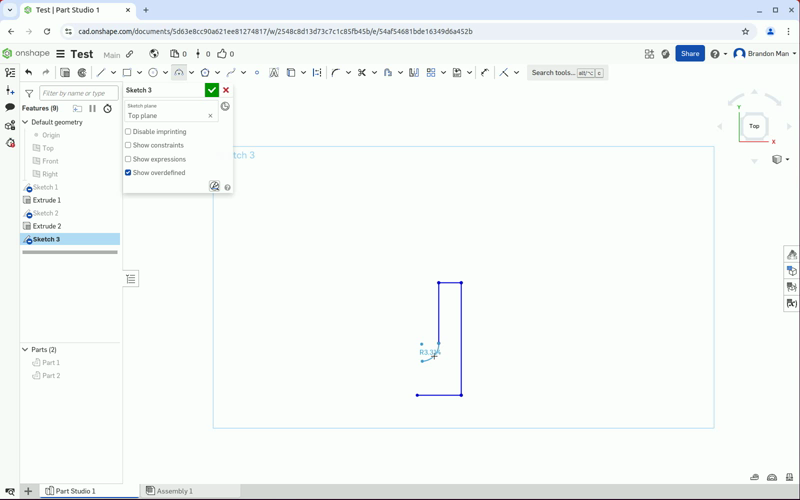
key_up(shift)
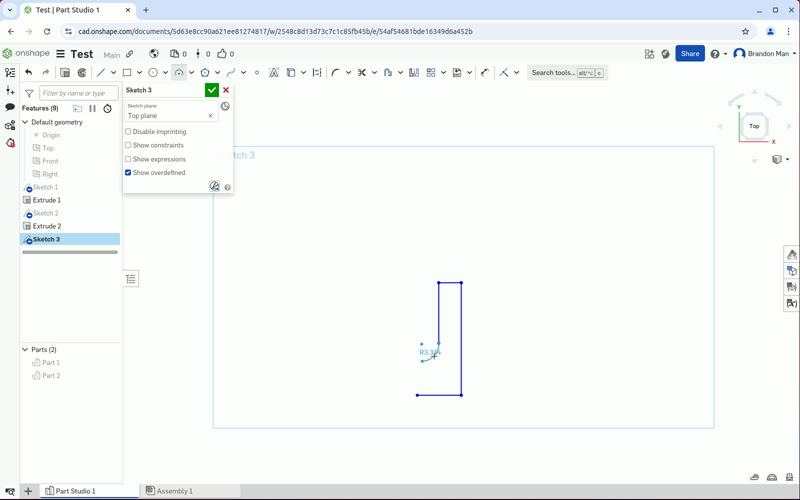
key(esc)
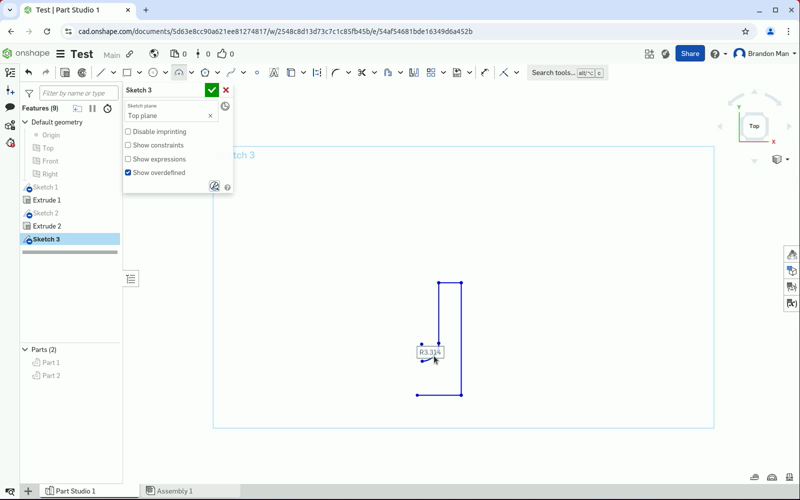
key(l)
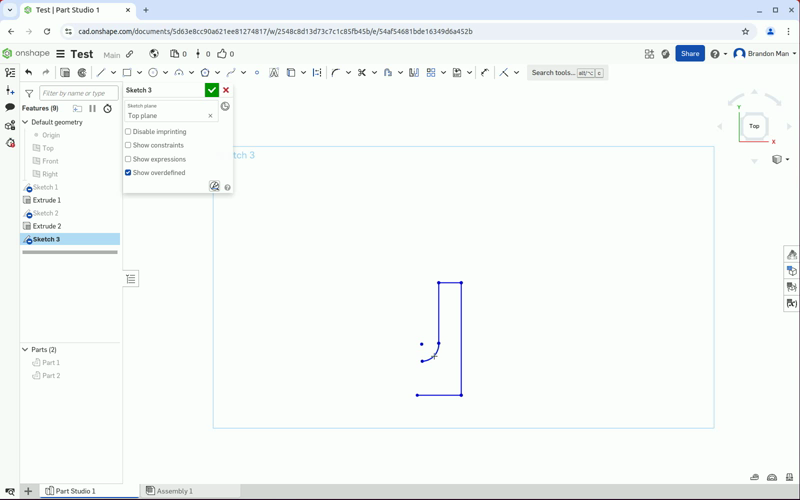
mouse_move(422, 361)
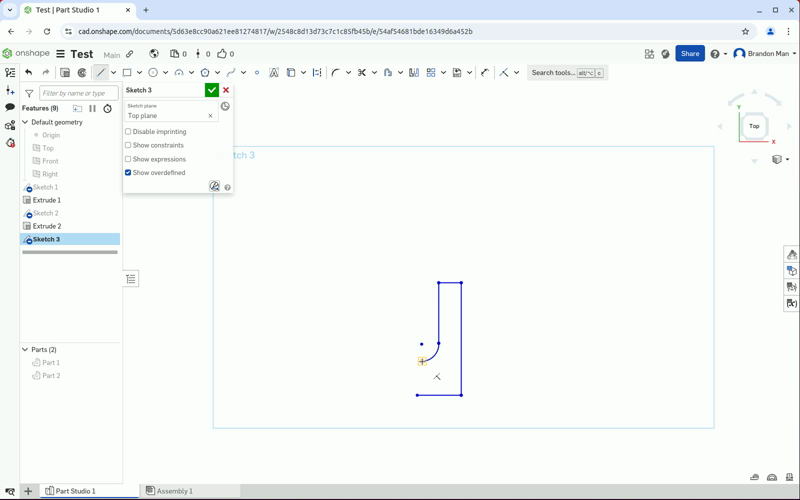
click(422, 361)
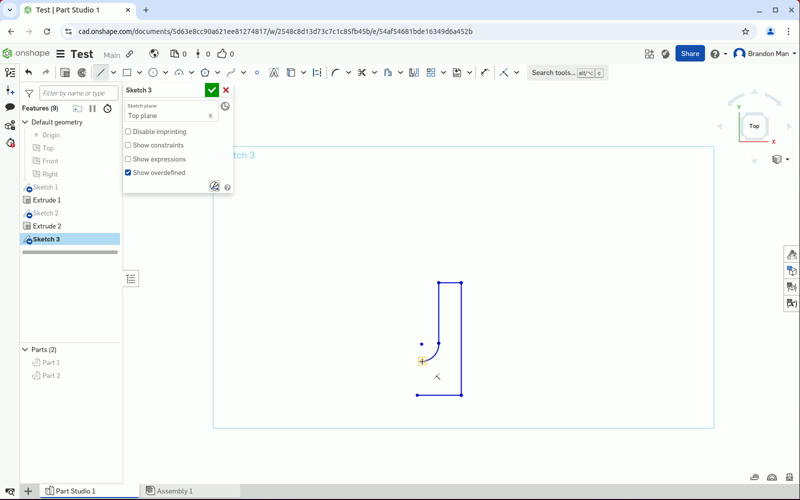
key_down(shift)
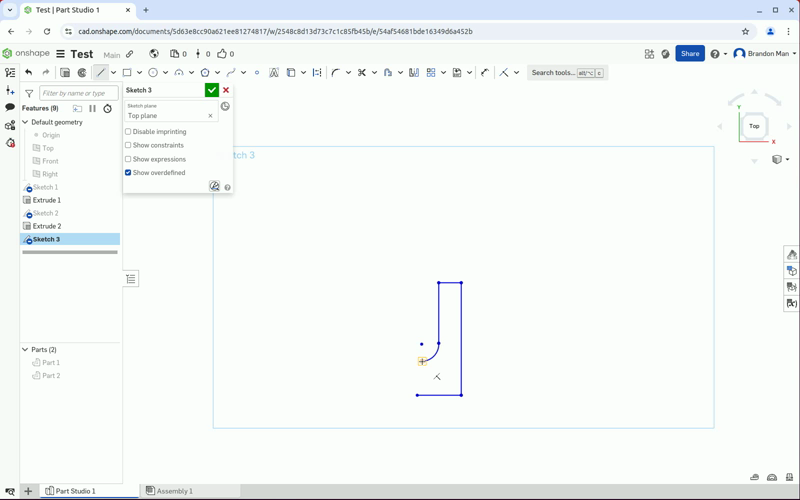
mouse_move(452, 361)
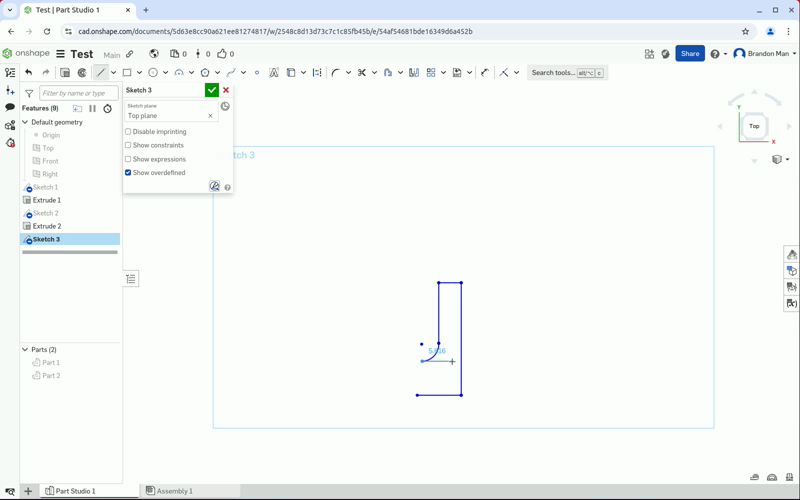
mouse_move(417, 361)
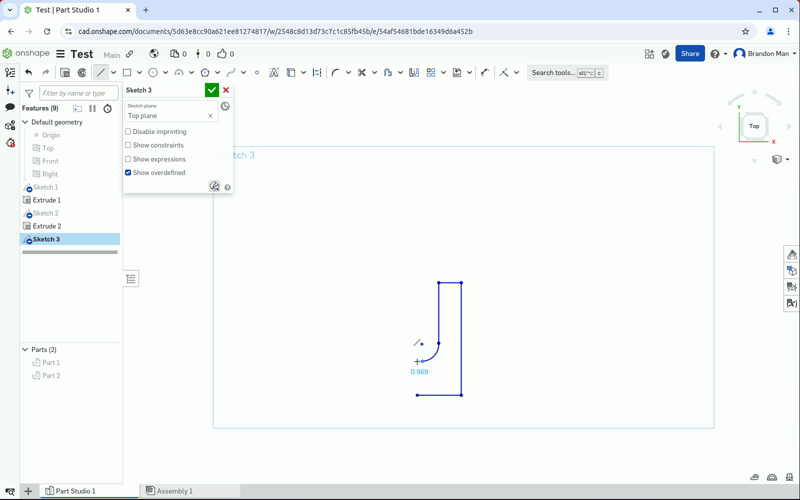
scroll(6)
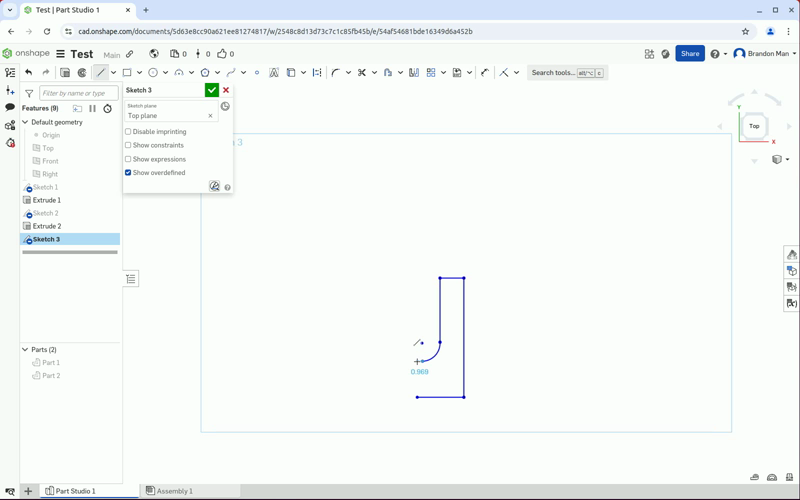
scroll(6)
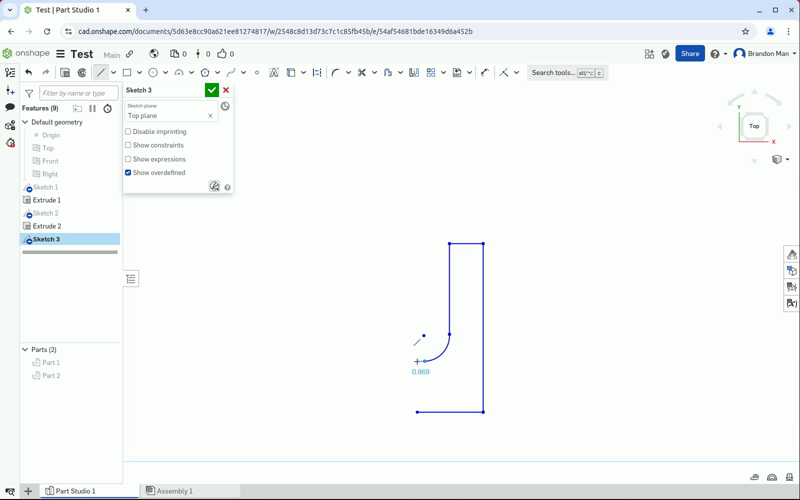
scroll(6)
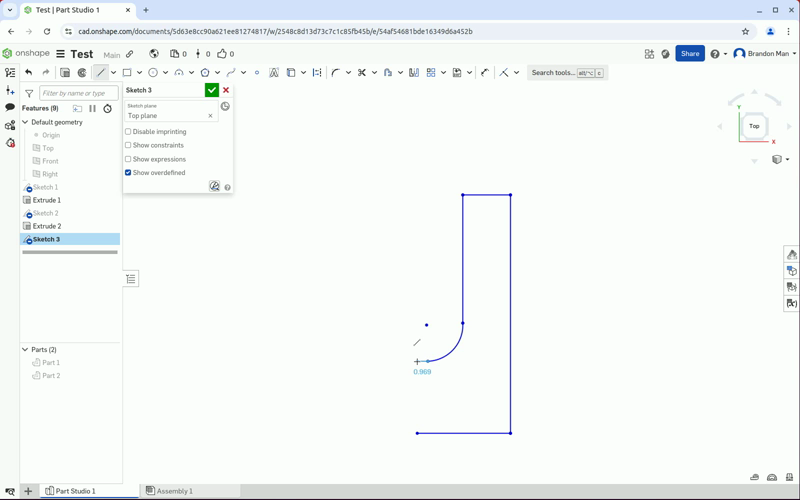
scroll(6)
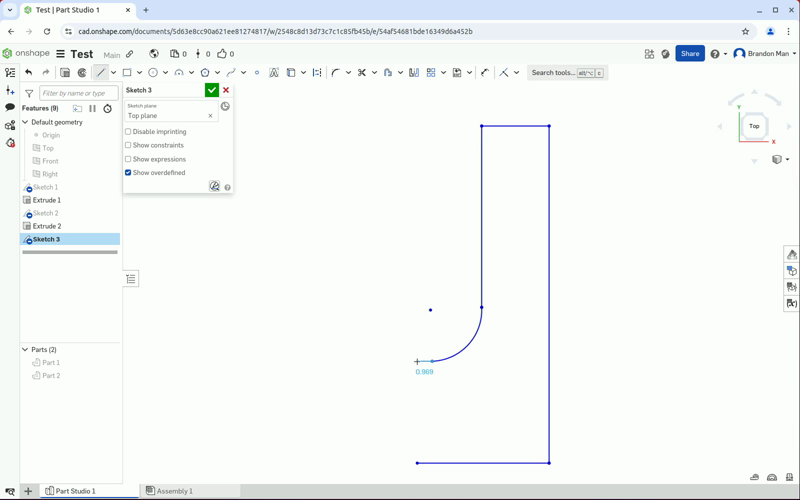
scroll(6)
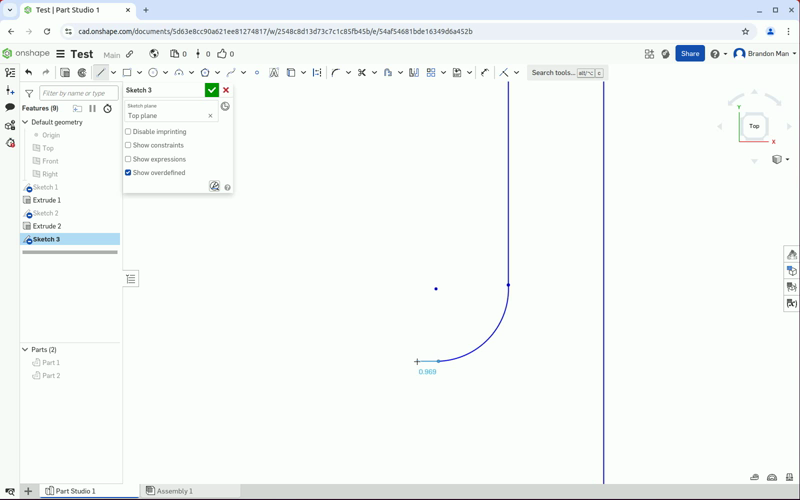
scroll(6)
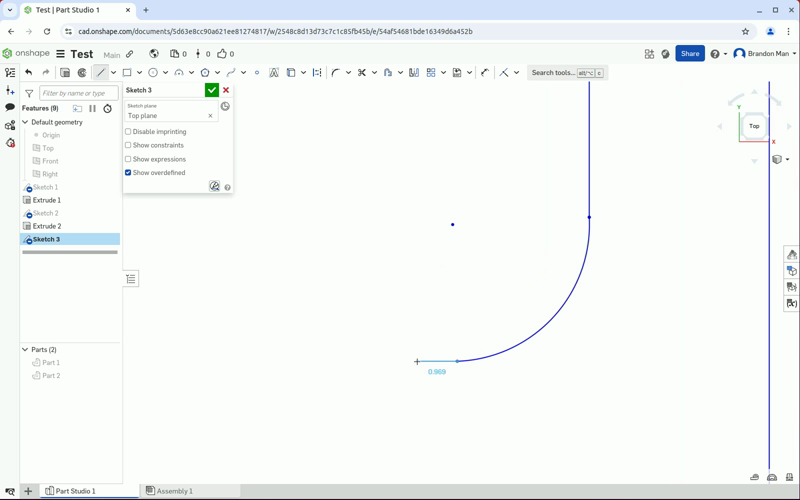
scroll(6)
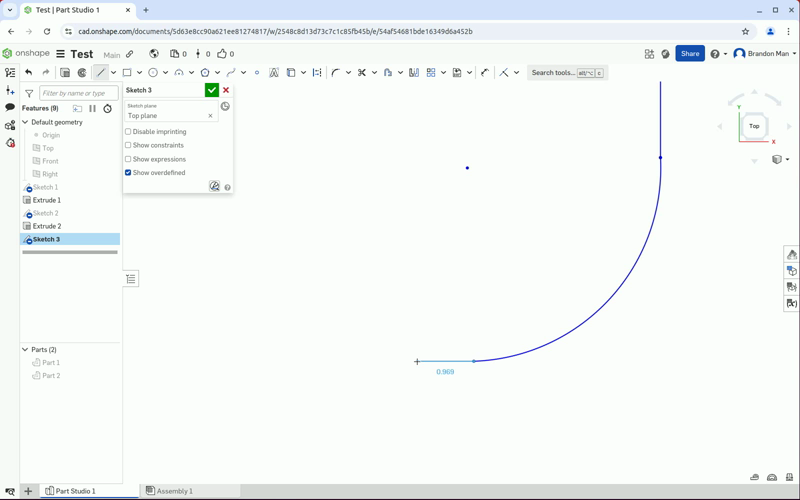
click(417, 361)
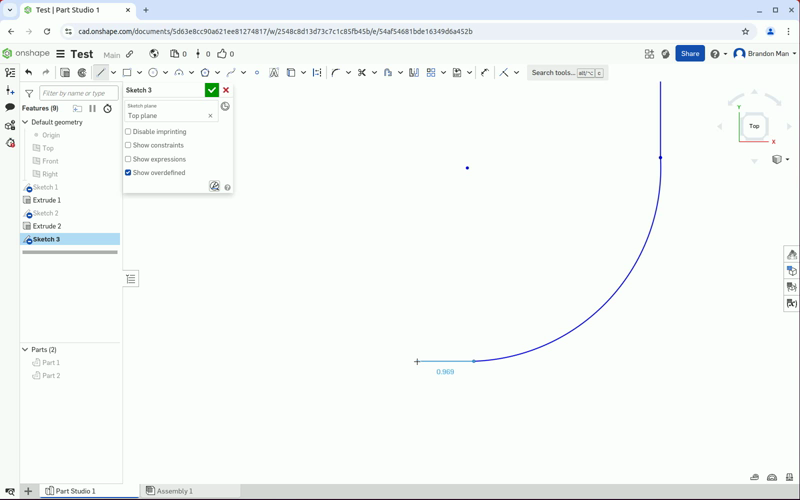
scroll(-6)
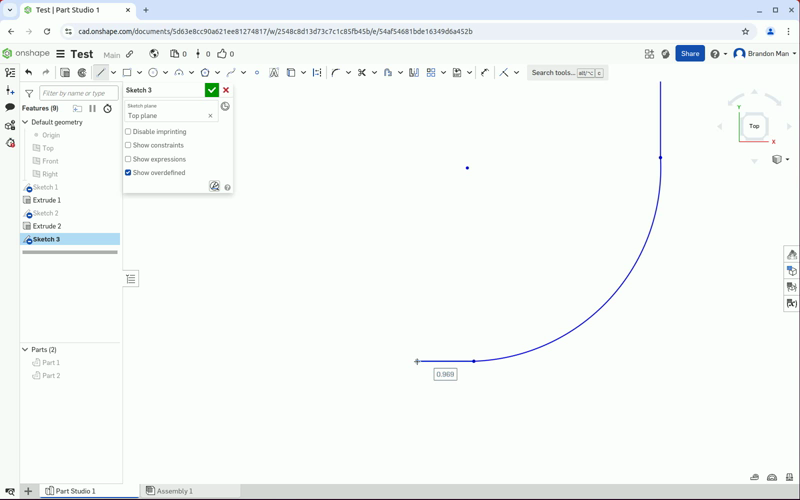
scroll(-6)
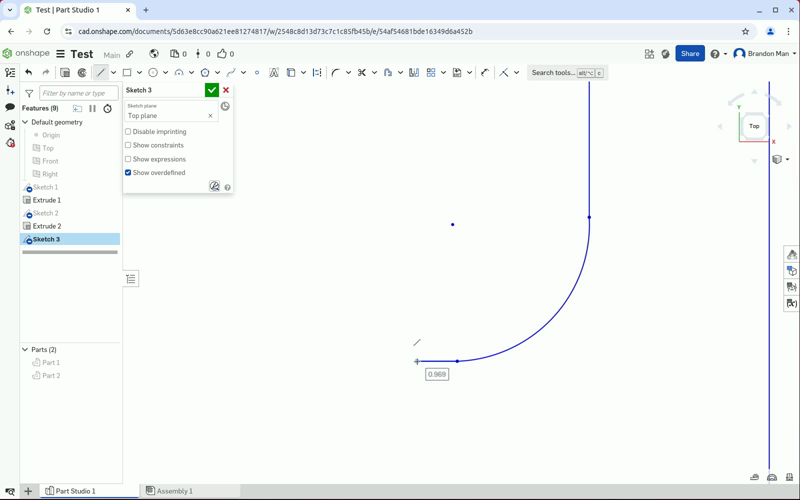
scroll(-6)
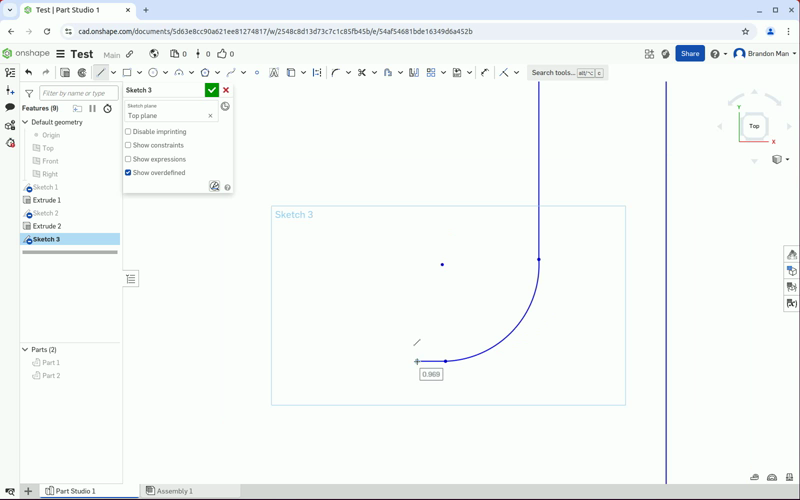
scroll(-6)
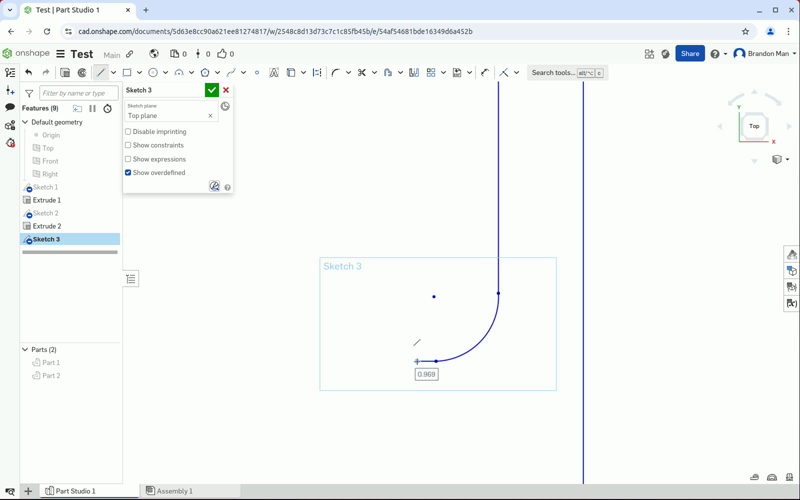
scroll(-6)
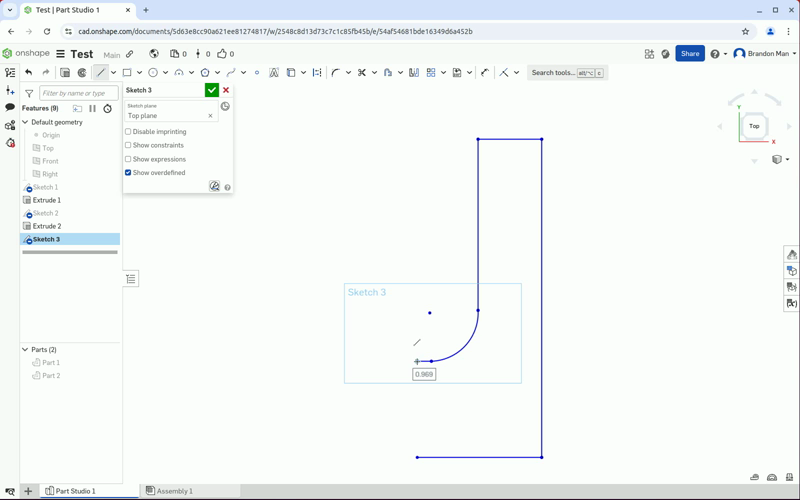
scroll(-6)
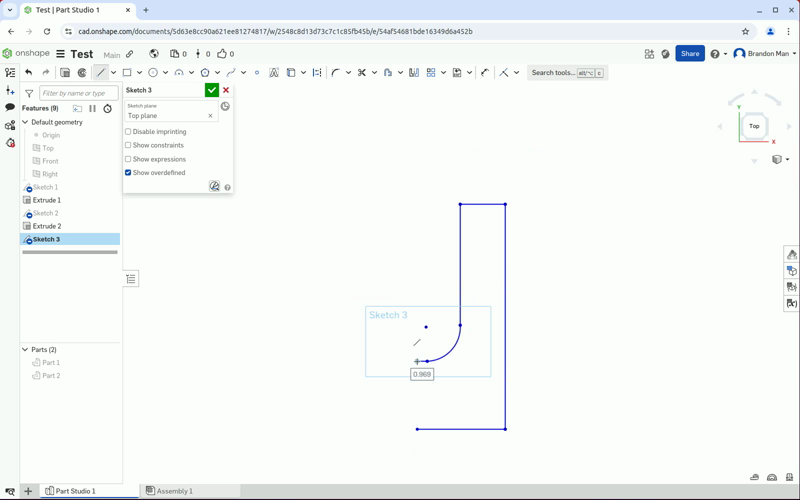
scroll(-6)
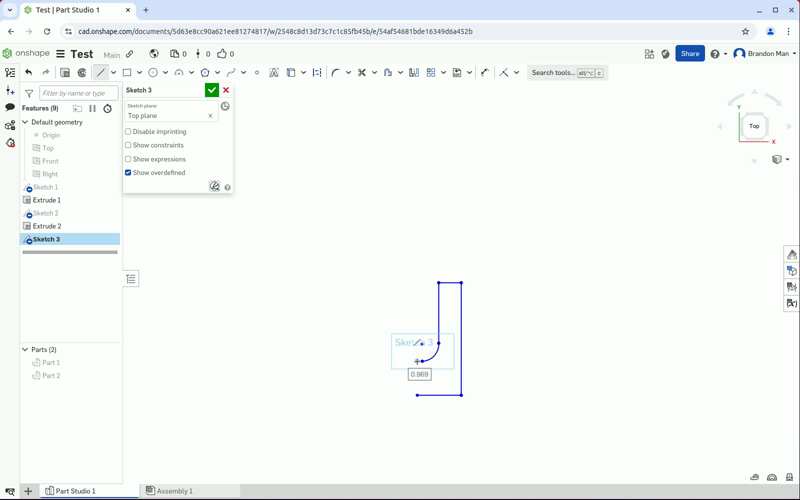
key_up(shift)
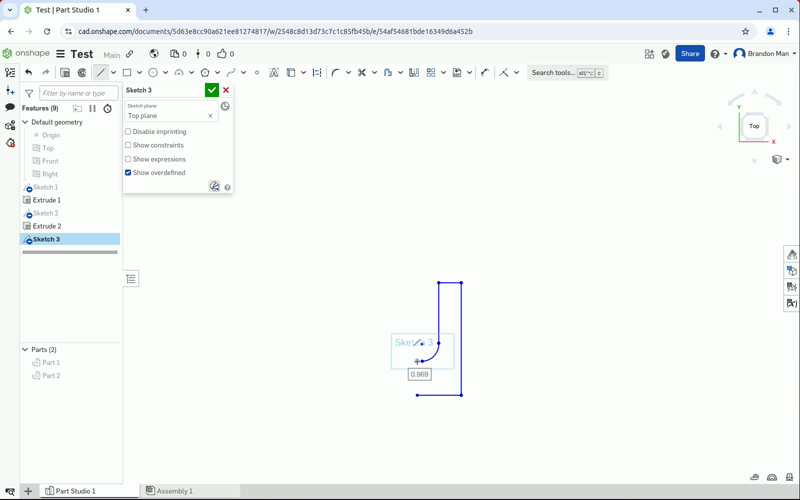
mouse_move(447, 361)
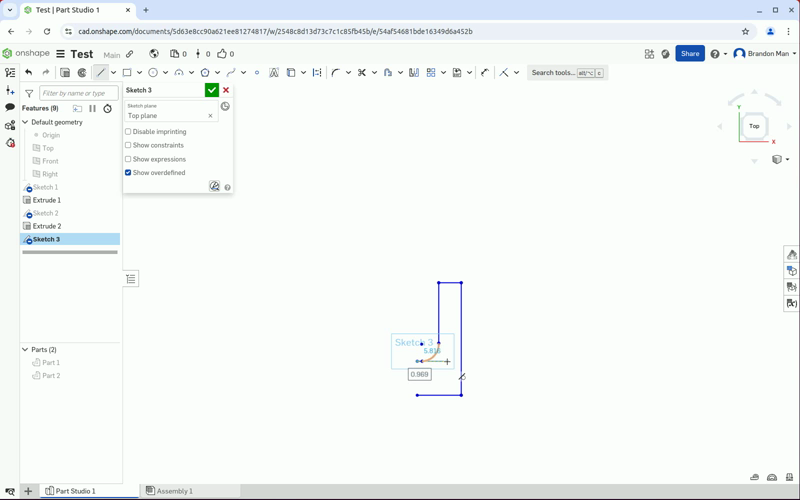
key_down(shift)
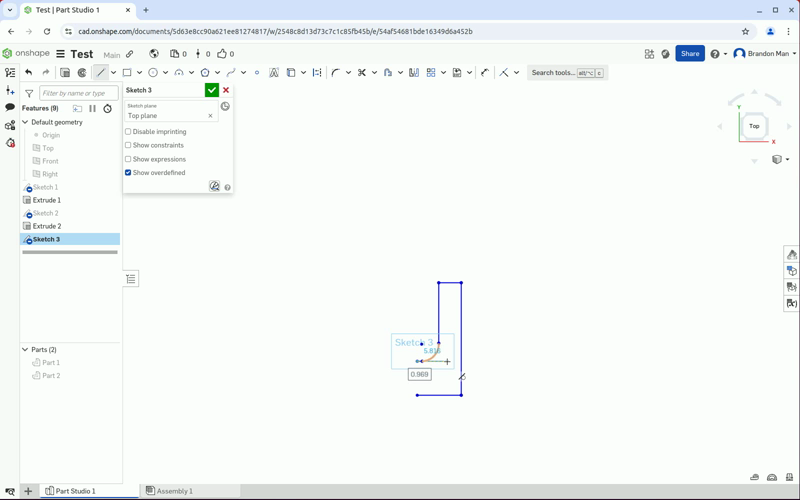
mouse_move(417, 395)
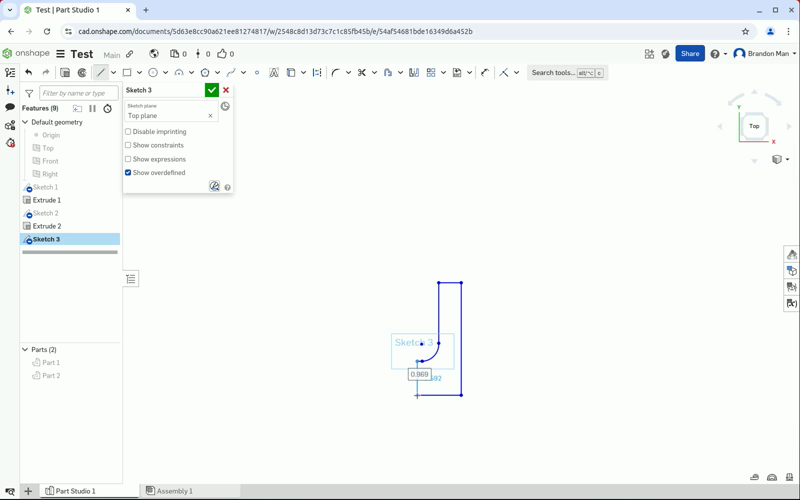
key_up(shift)
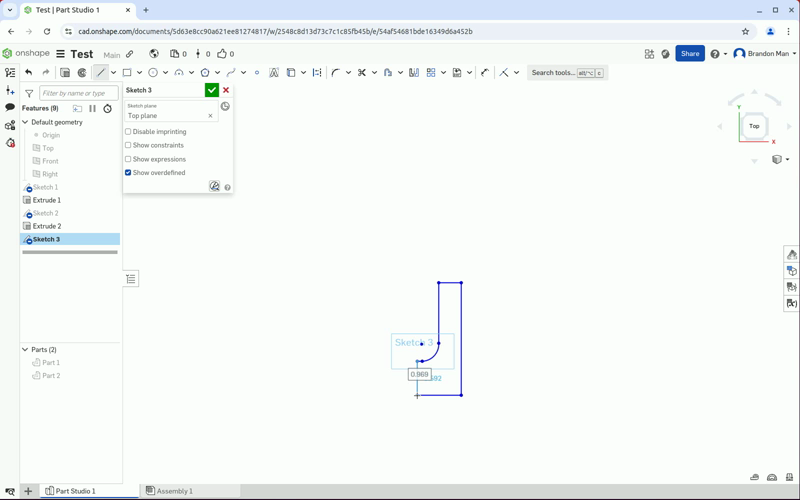
click(417, 395)
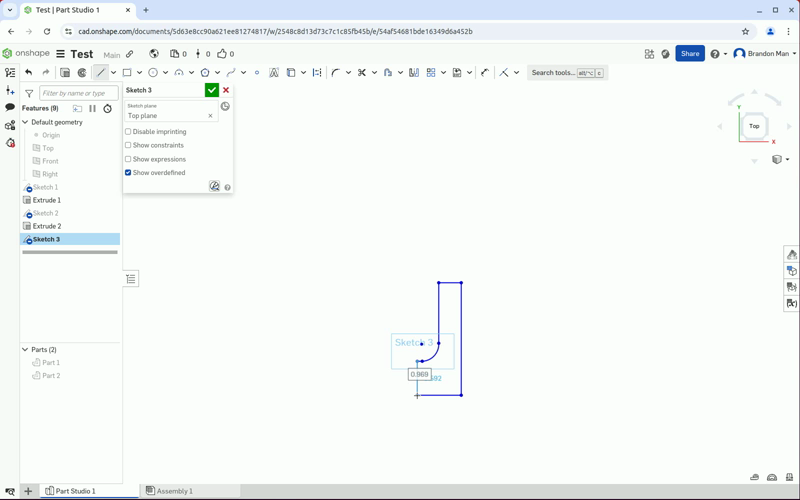
key(esc)
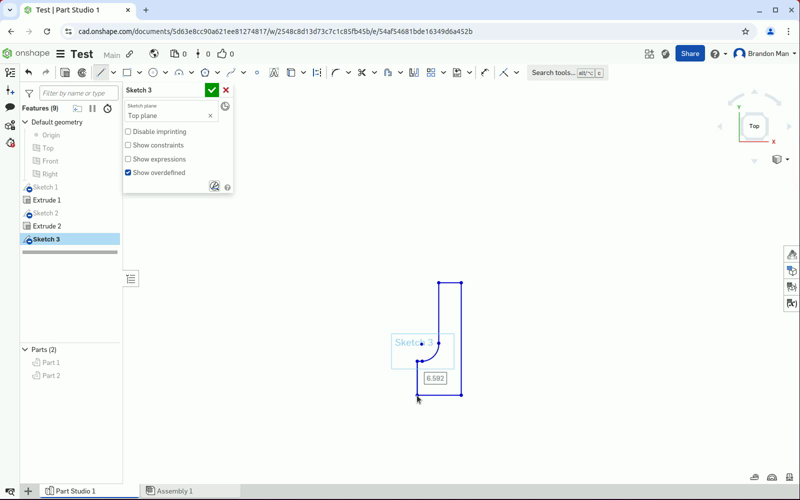
mouse_move(449, 307)
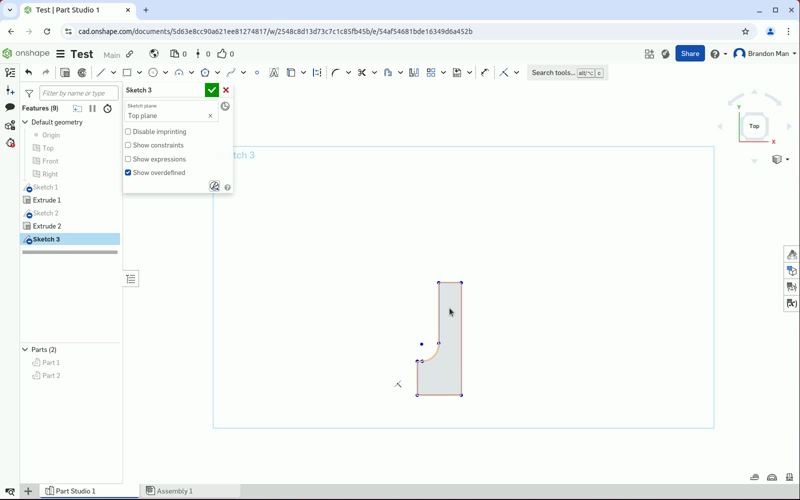
click(449, 307)
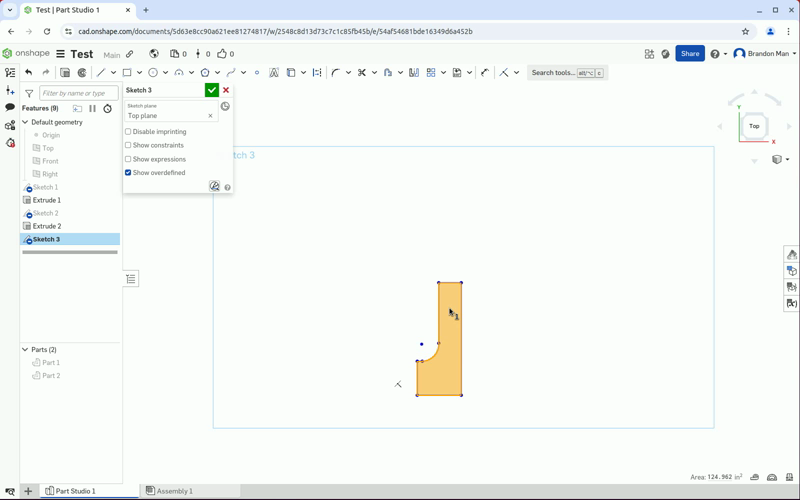
mouse_move(73, 352)
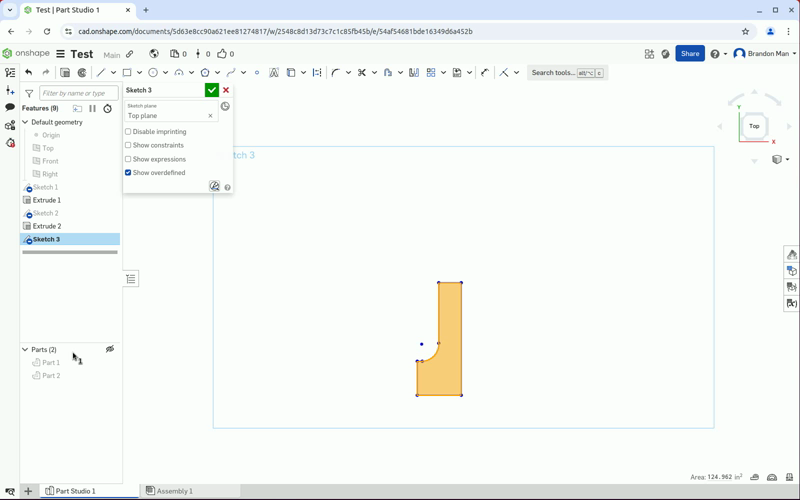
key(shift+y)
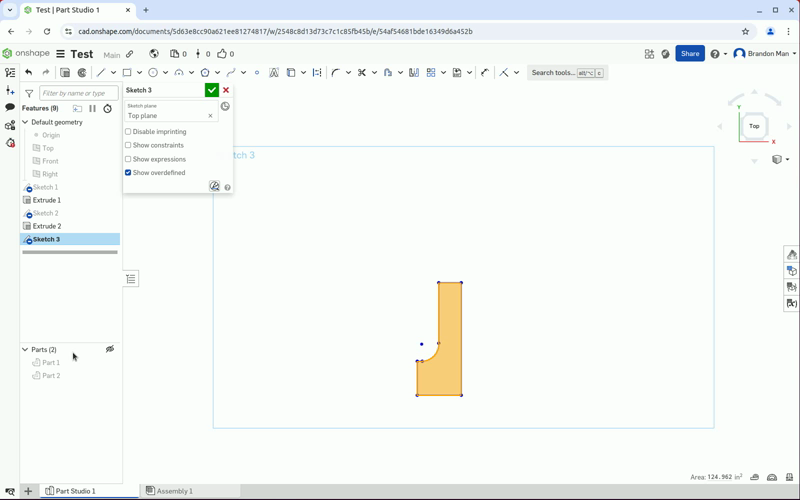
key(shift+e)
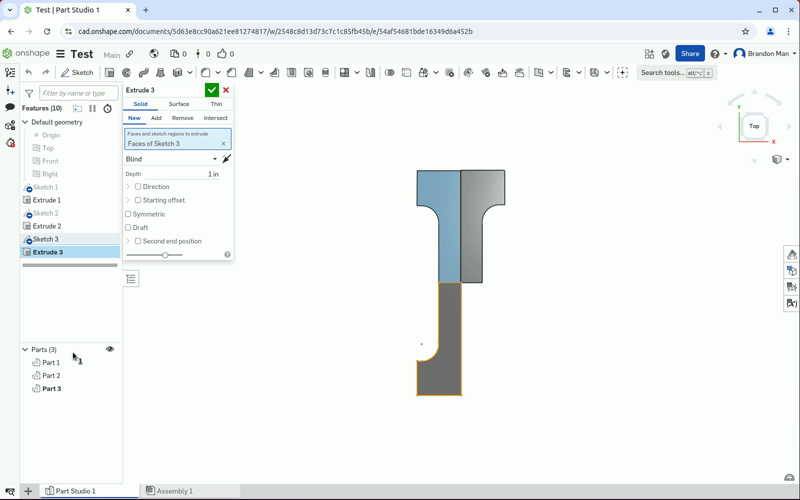
mouse_move(143, 106)
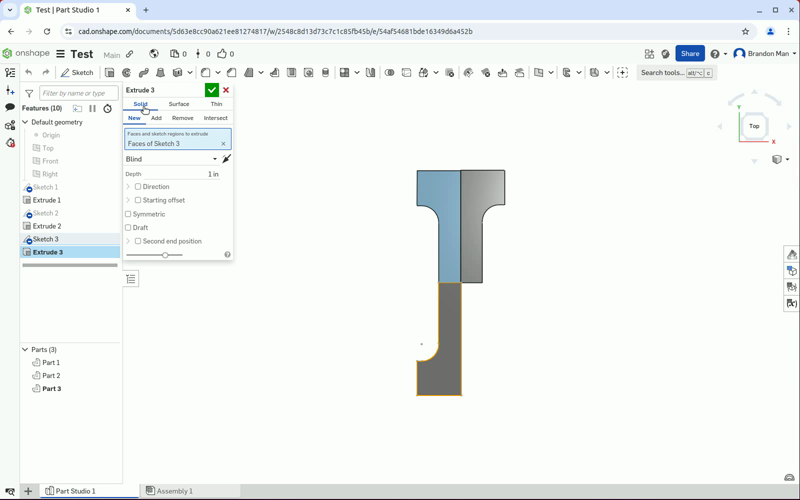
click(143, 106)
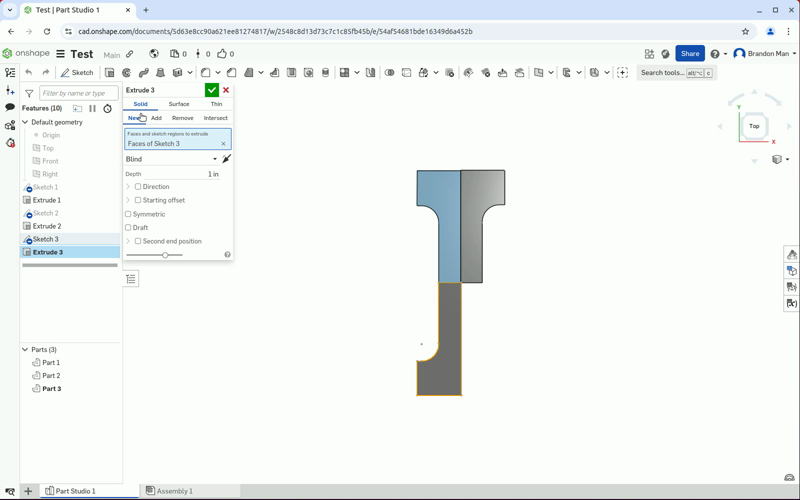
mouse_move(137, 120)
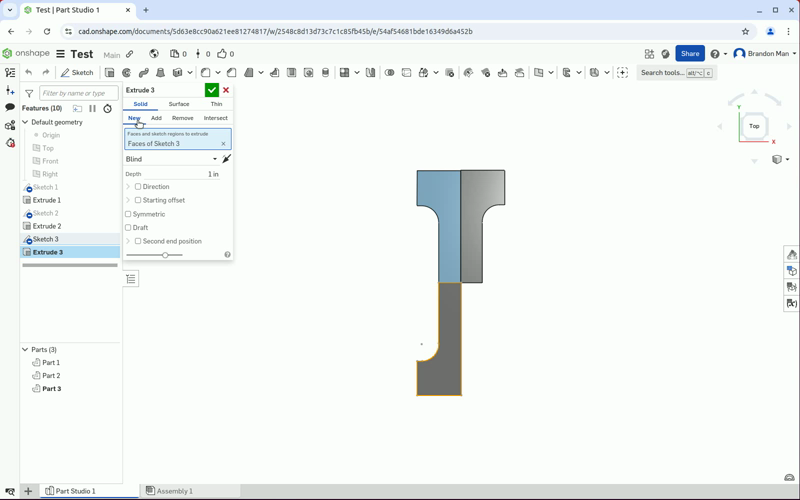
click(137, 120)
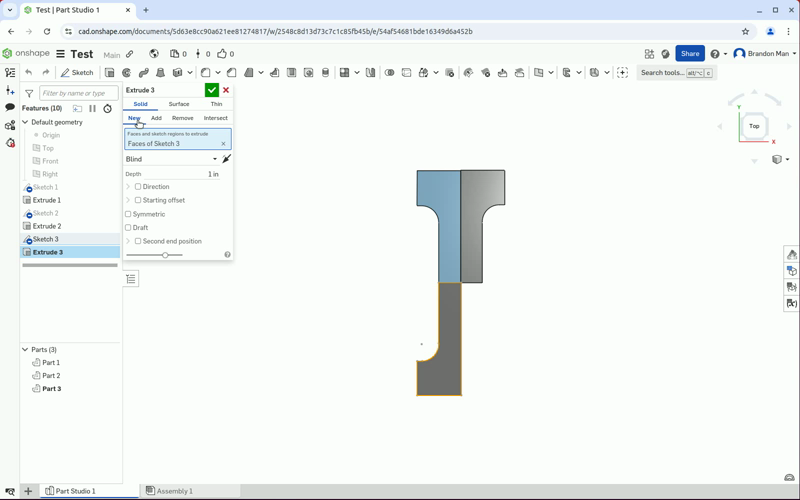
key(tab, 4)
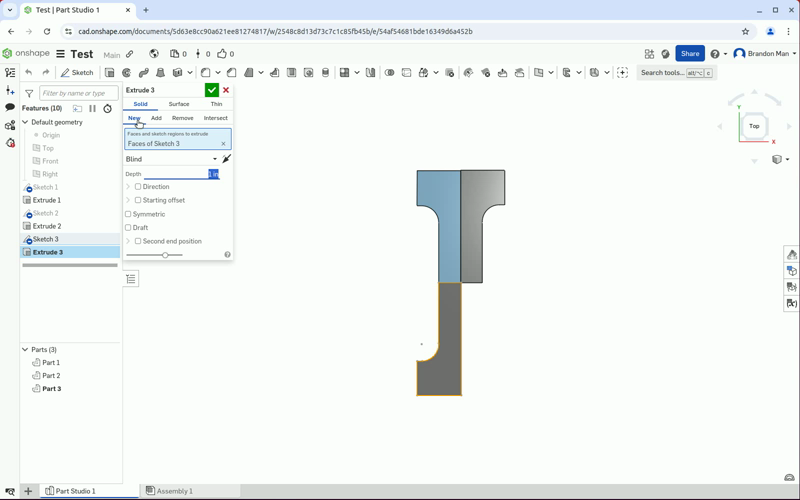
text(2.648)
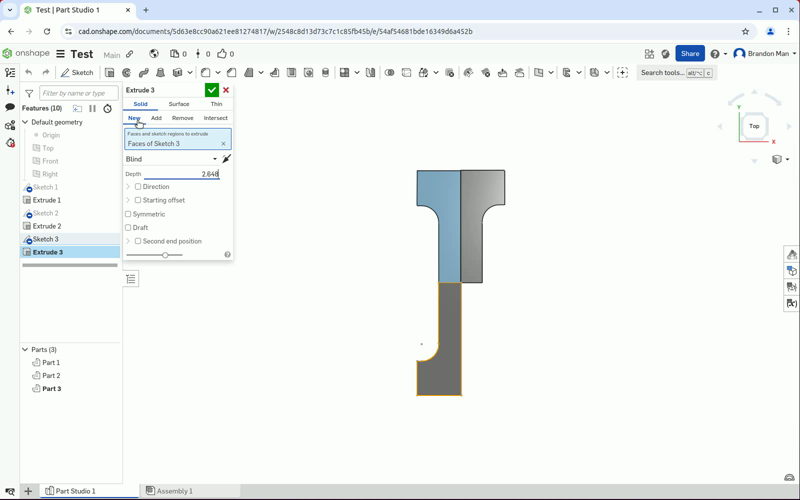
key(enter)
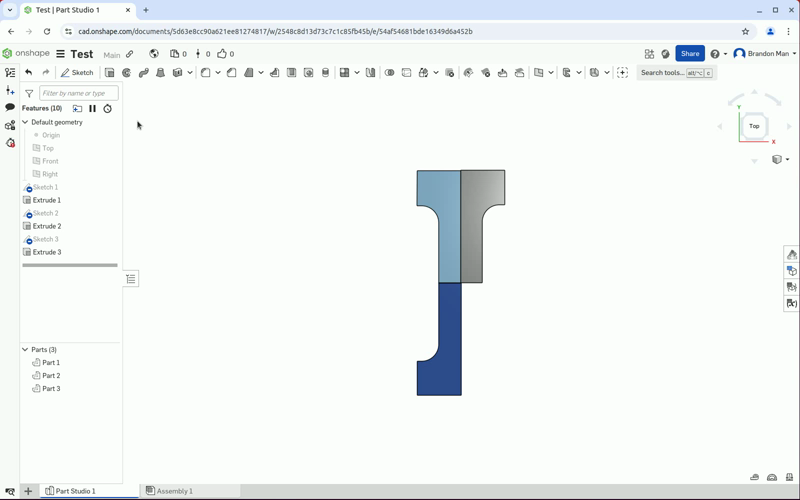
key(shift+h)
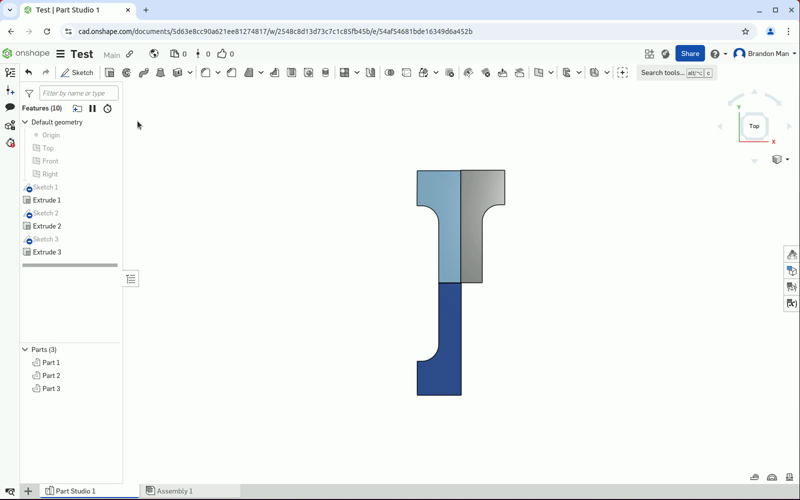
key(shift+h)
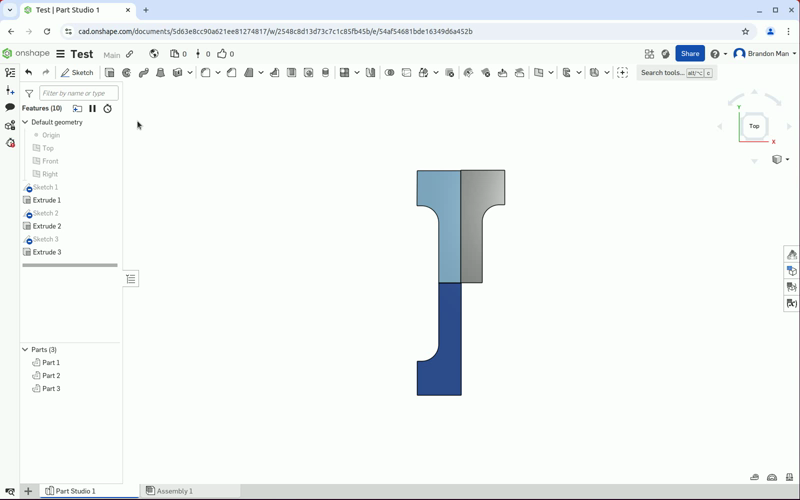
mouse_move(73, 189)
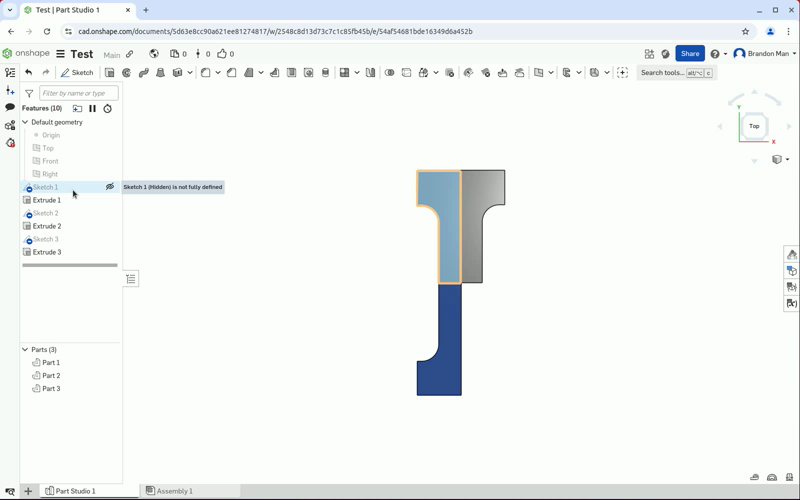
click(73, 189)
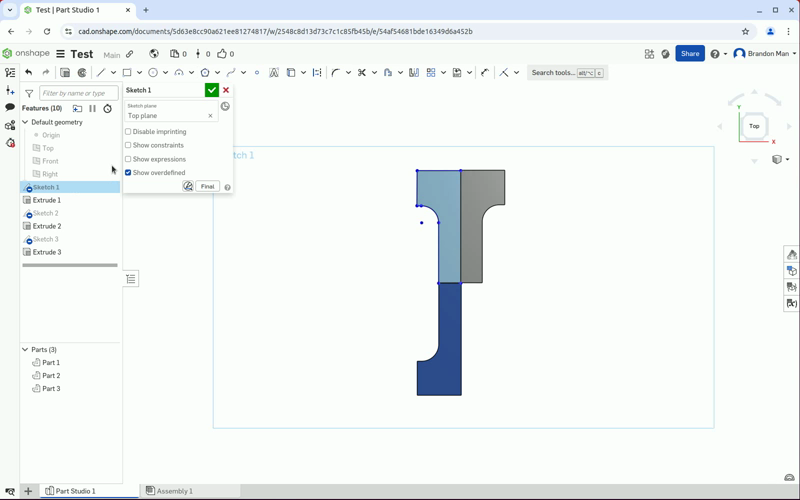
mouse_move(229, 92)
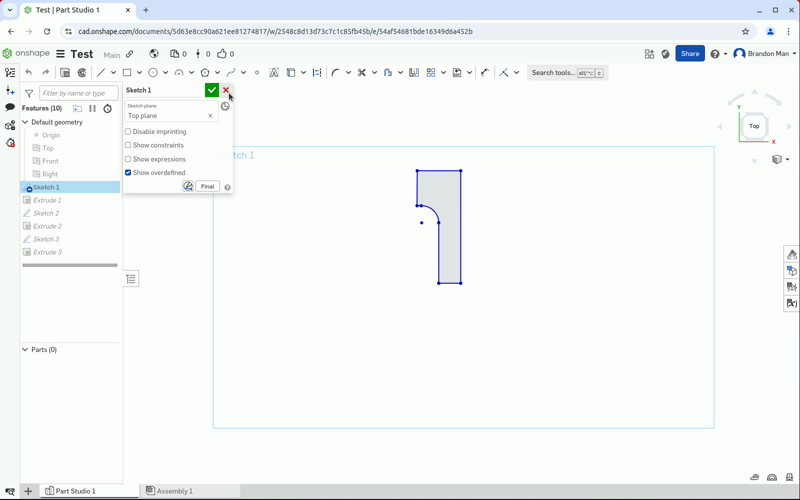
click(229, 92)
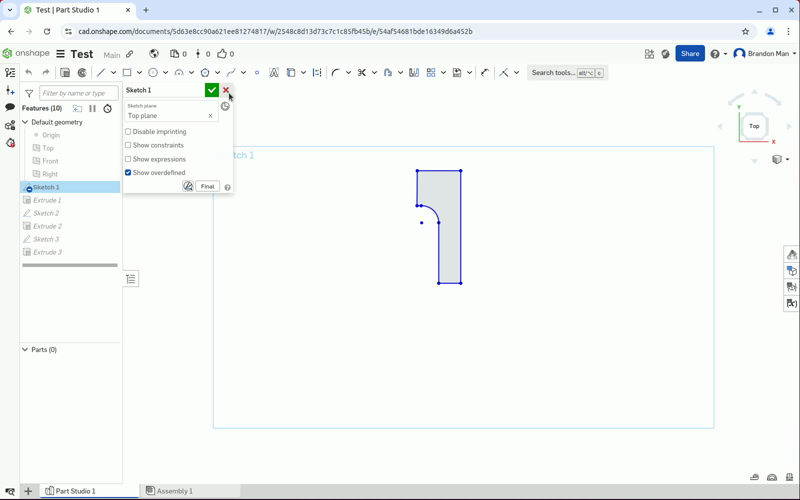
key(shift+s)
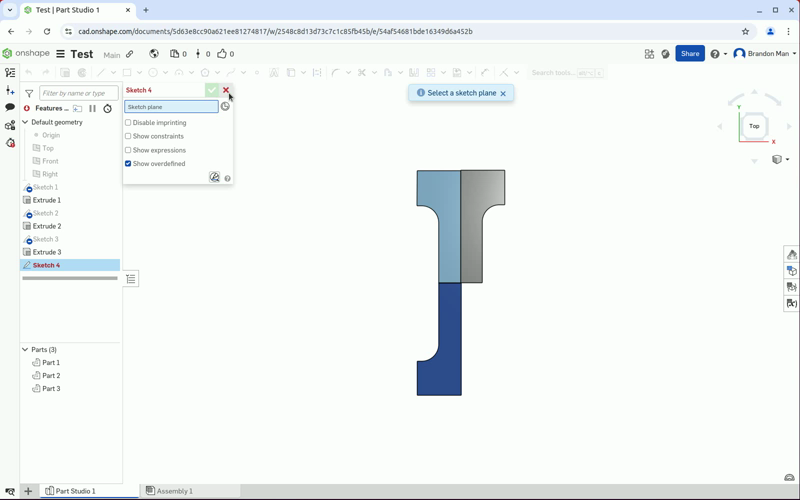
mouse_move(73, 150)
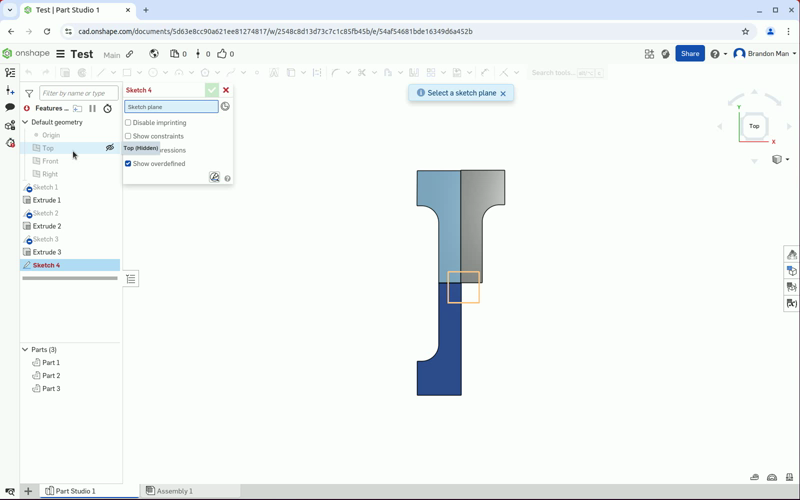
click(73, 150)
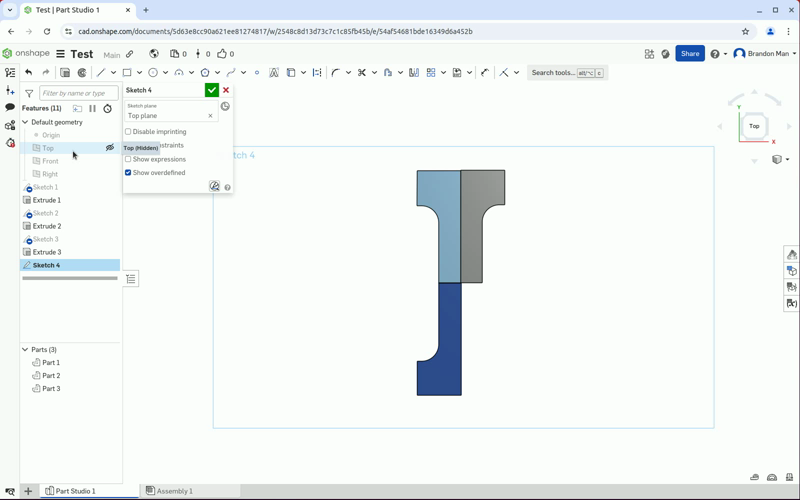
mouse_move(73, 352)
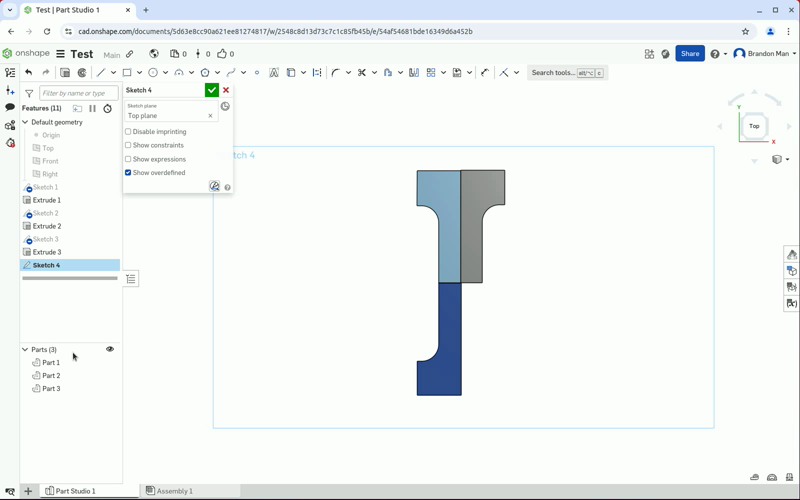
key(y)
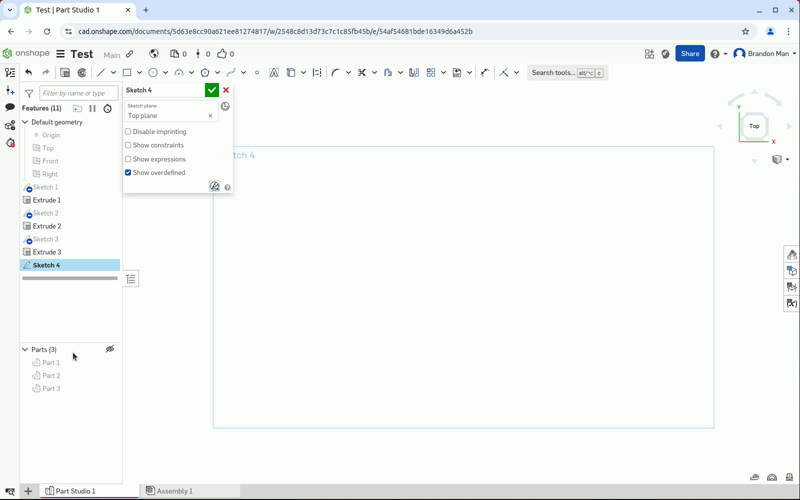
key(l)
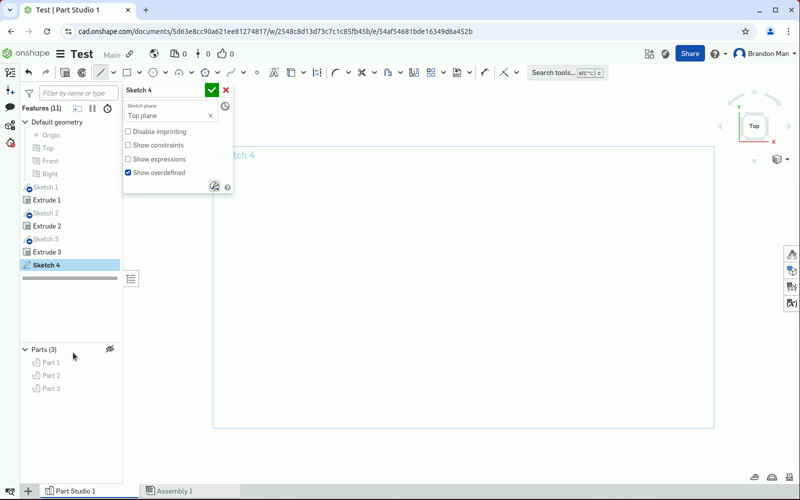
key_down(shift)
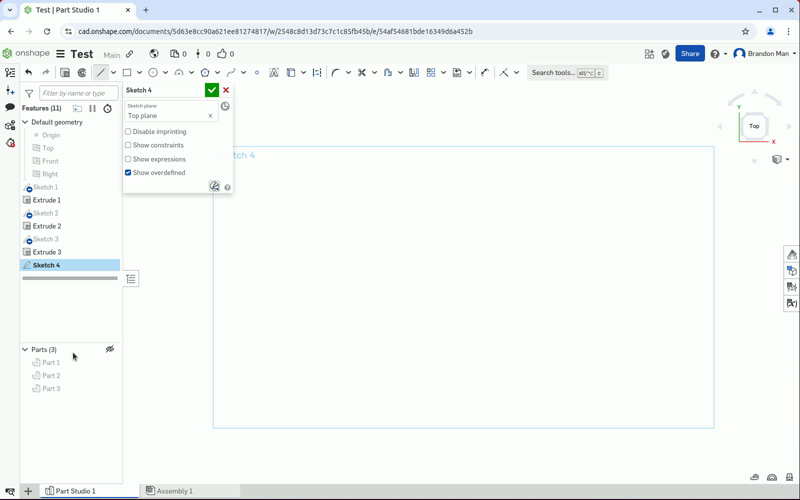
mouse_move(460, 395)
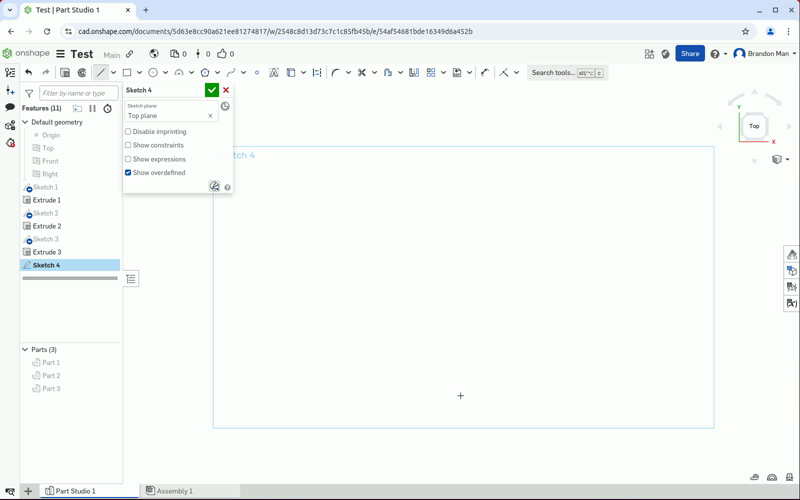
click(460, 395)
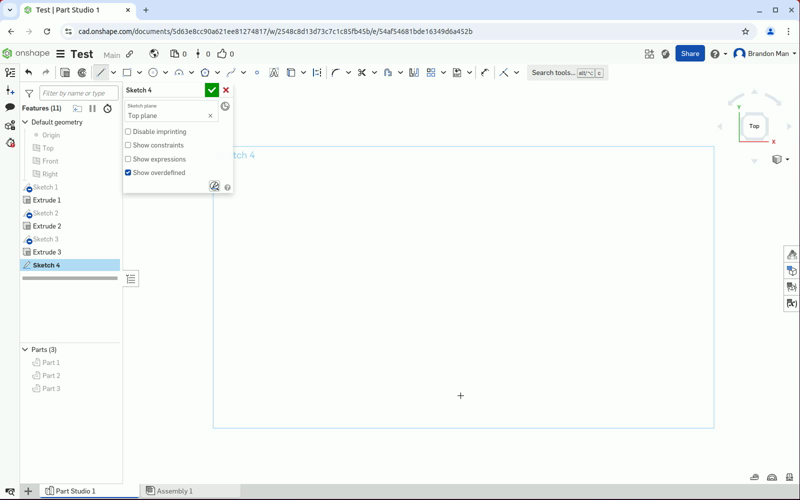
key_up(shift)
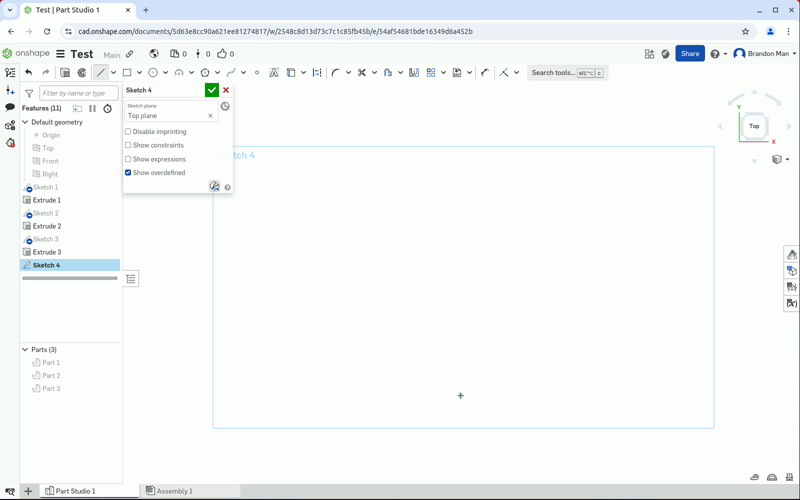
key_down(shift)
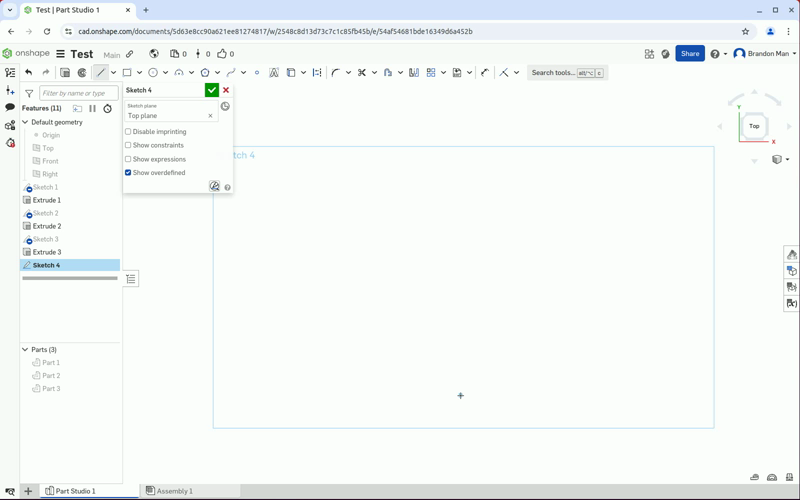
mouse_move(490, 395)
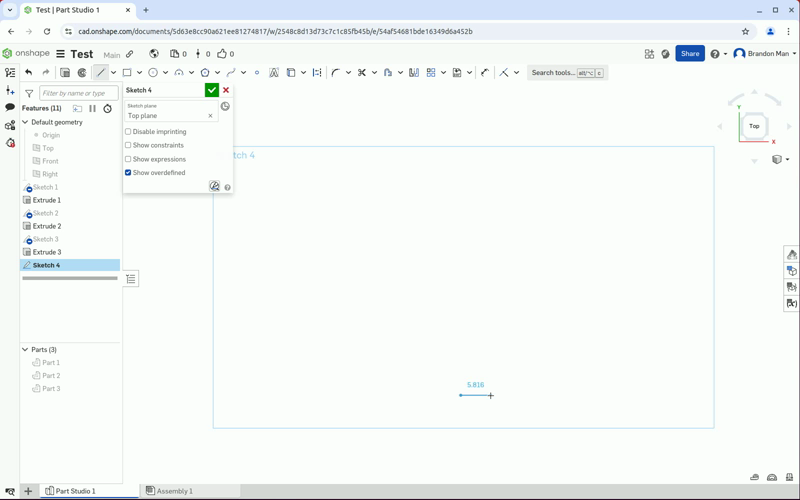
mouse_move(504, 395)
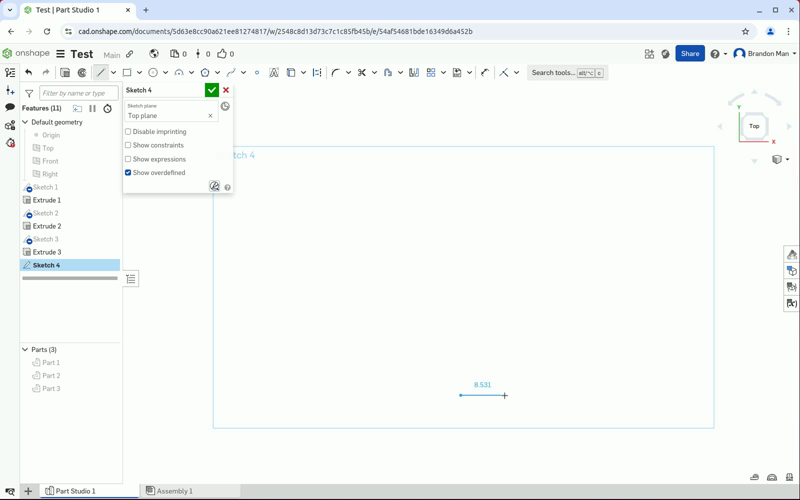
click(504, 395)
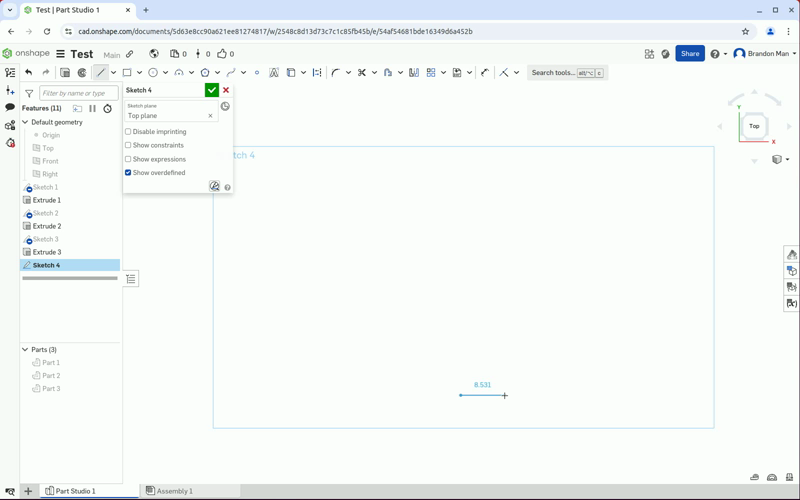
key_up(shift)
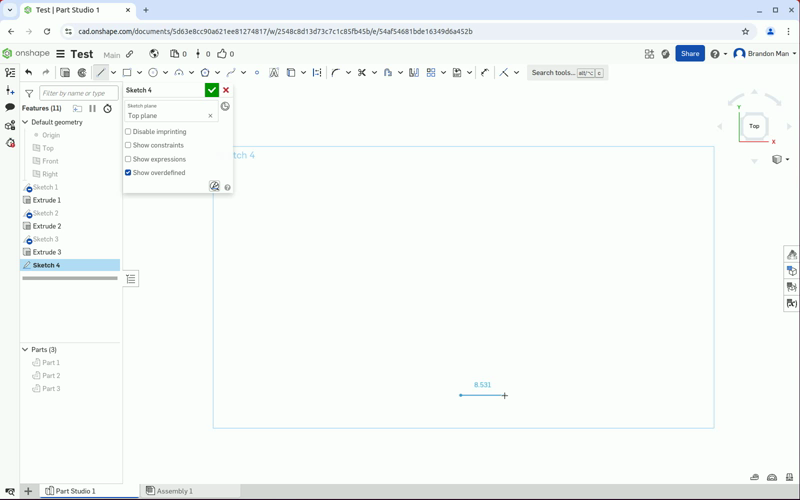
key_down(shift)
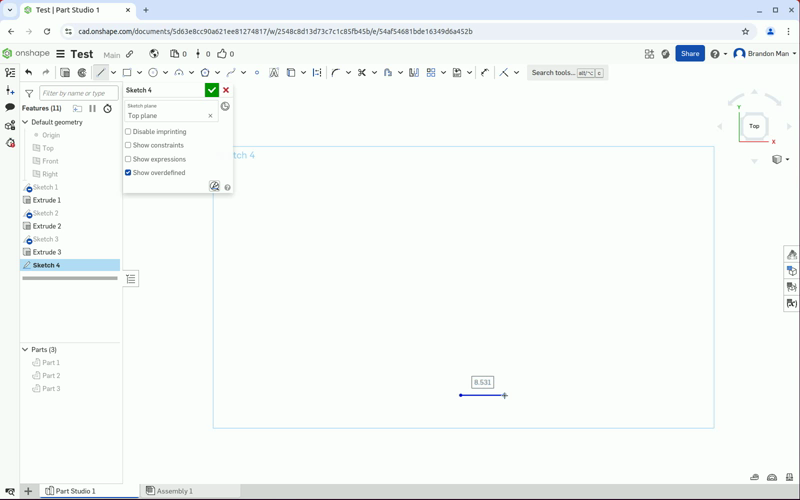
mouse_move(534, 395)
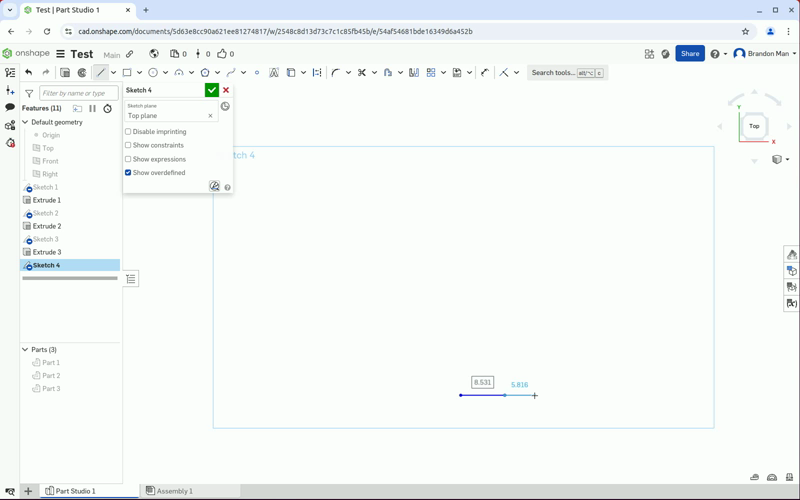
mouse_move(504, 361)
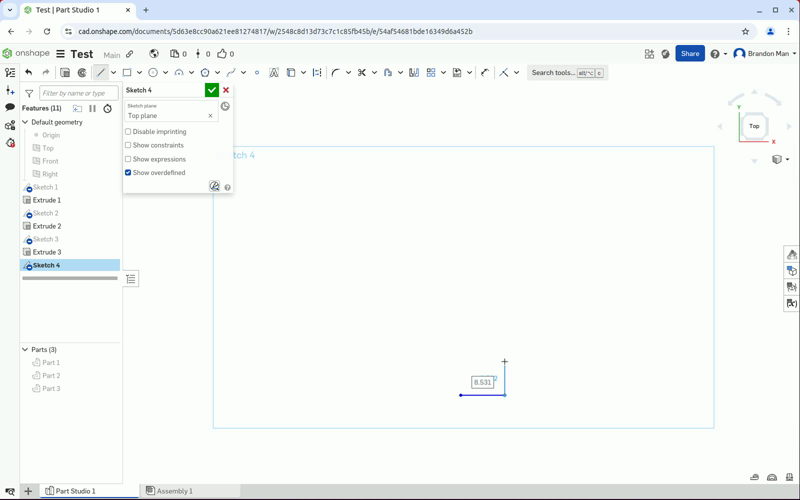
click(504, 361)
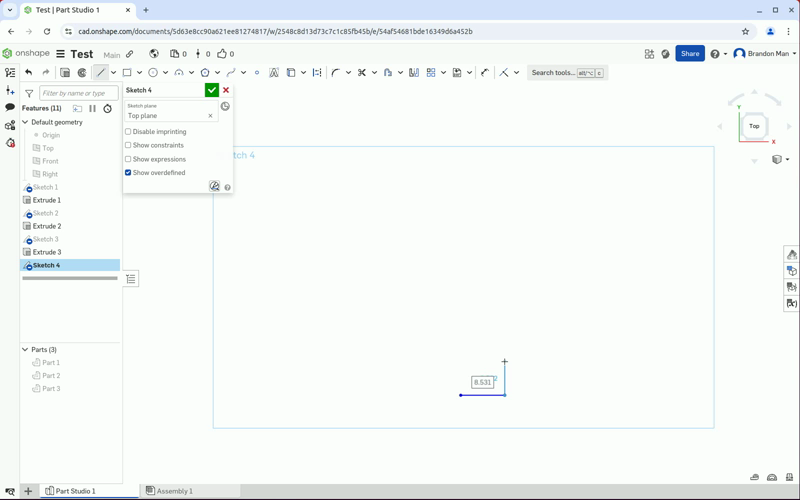
key_up(shift)
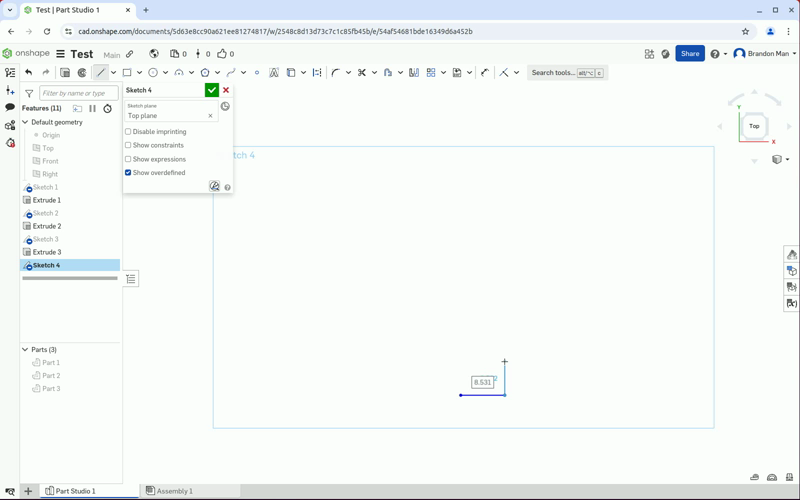
key_down(shift)
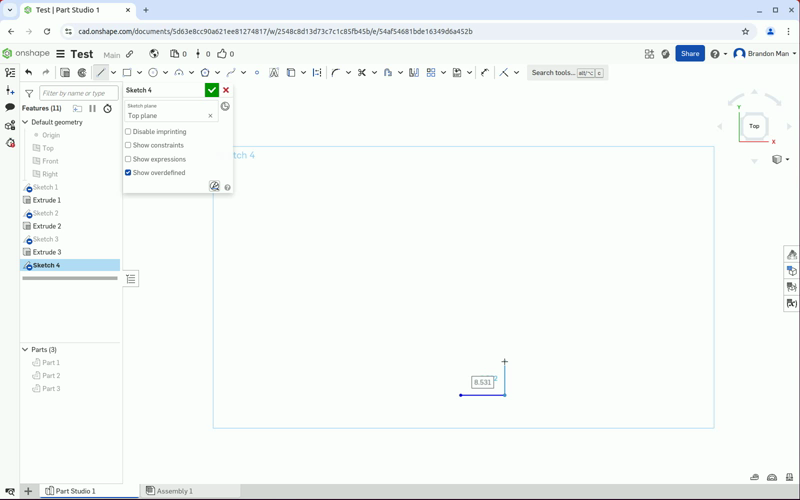
mouse_move(534, 361)
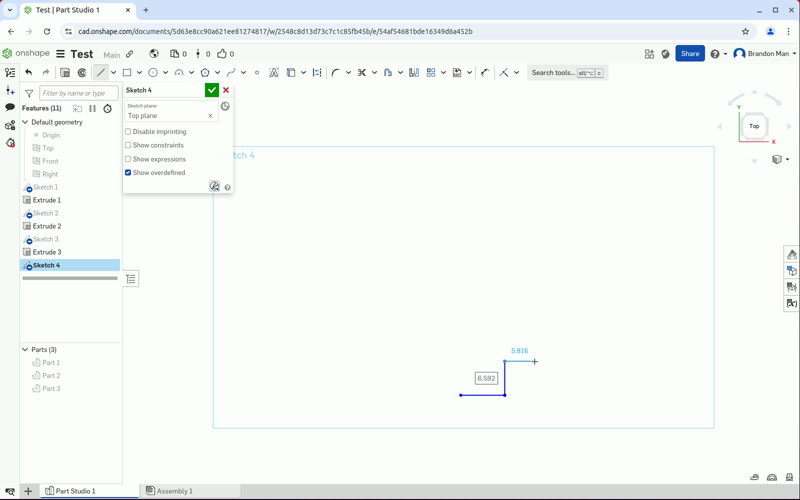
mouse_move(499, 361)
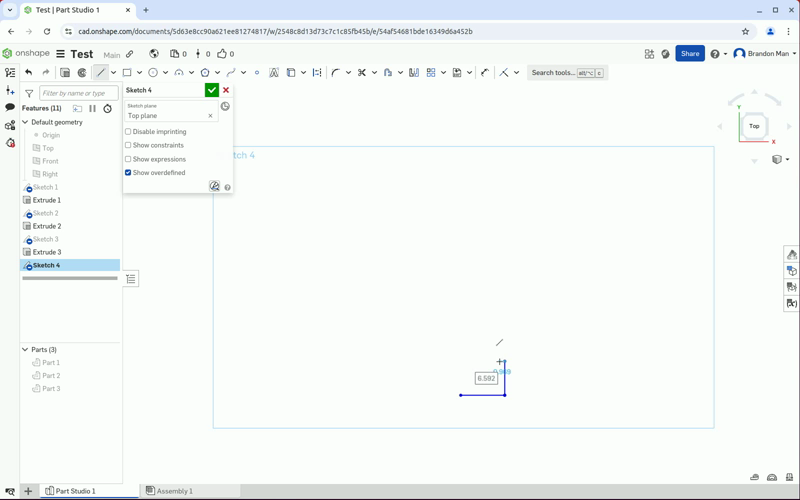
scroll(6)
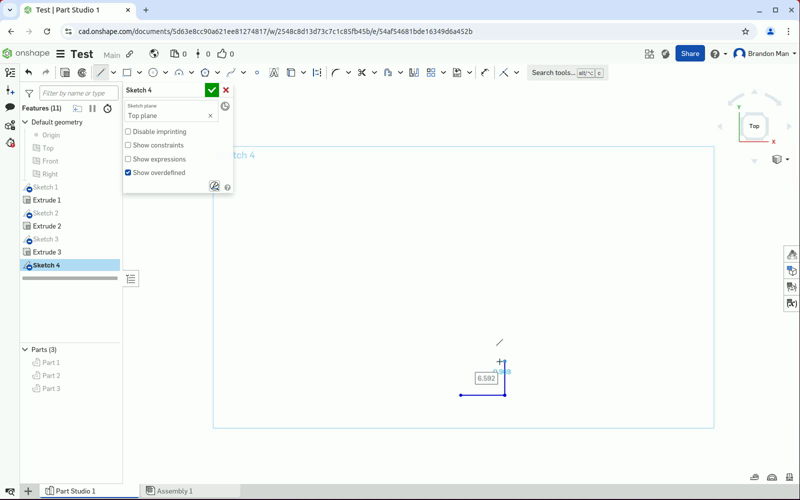
scroll(6)
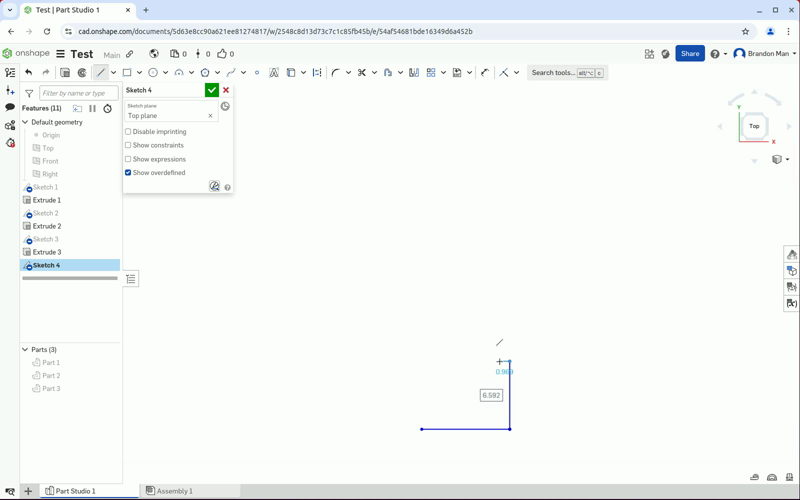
scroll(6)
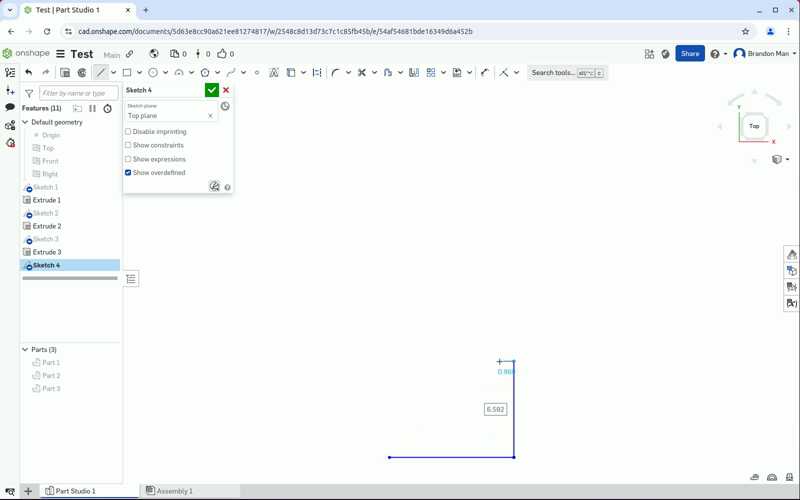
scroll(6)
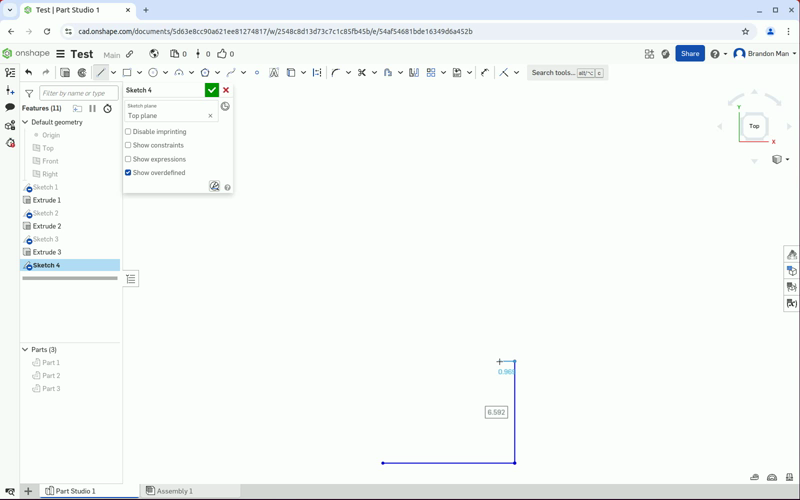
scroll(6)
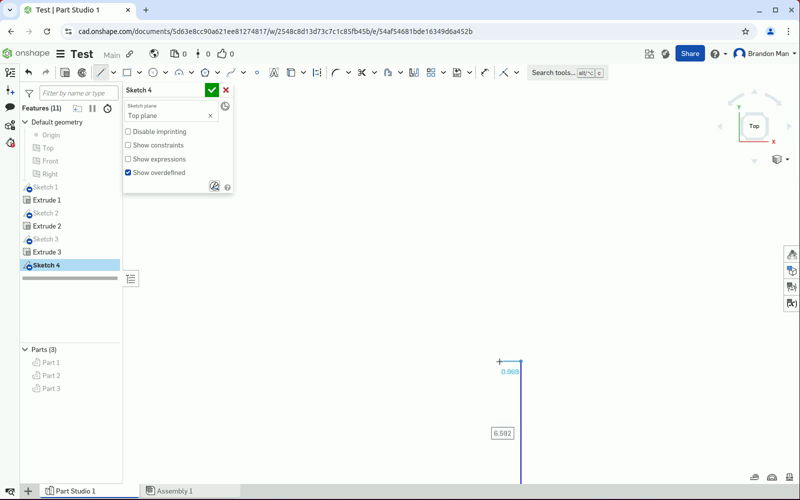
scroll(6)
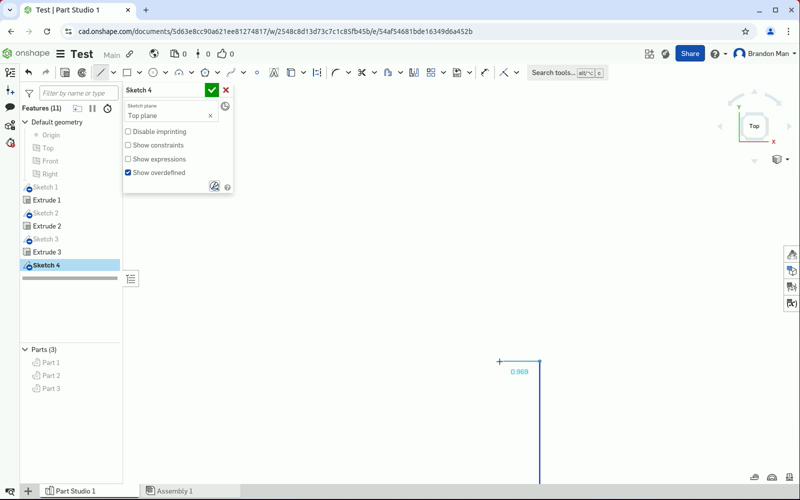
scroll(6)
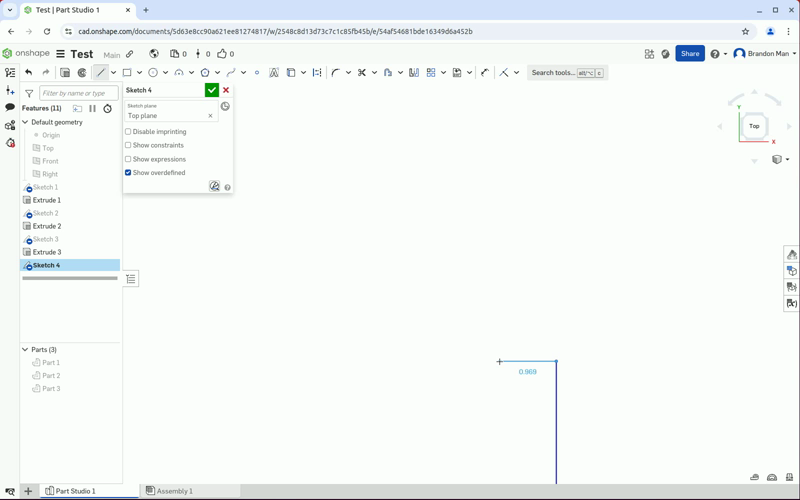
click(499, 361)
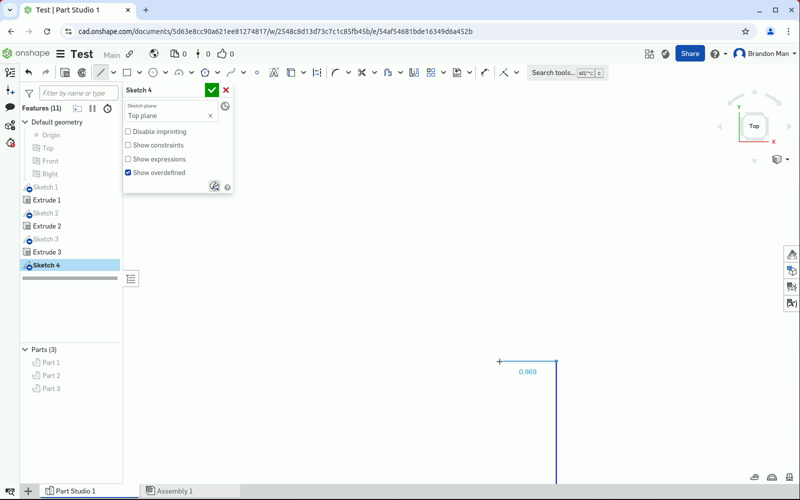
scroll(-6)
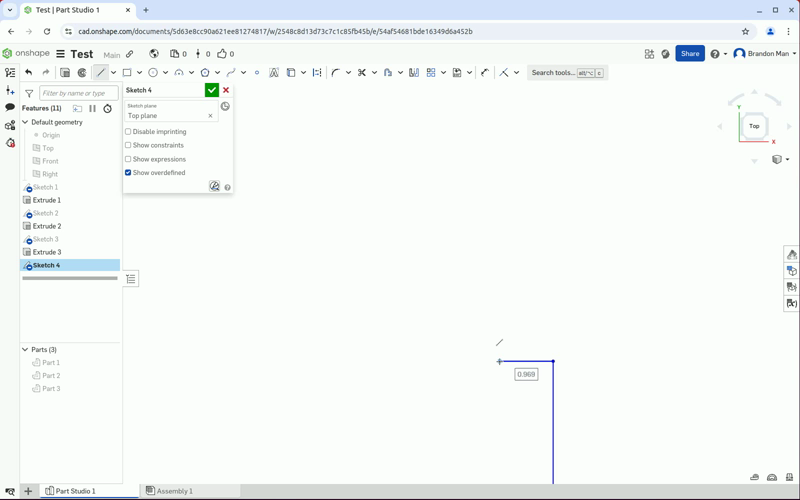
scroll(-6)
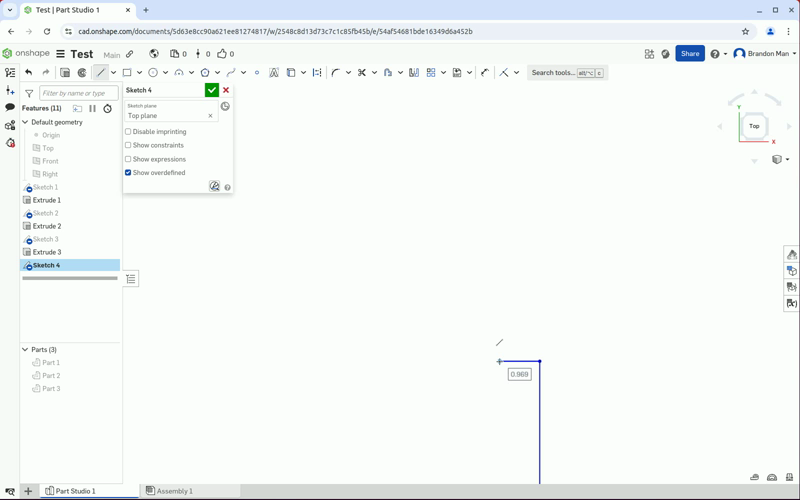
scroll(-6)
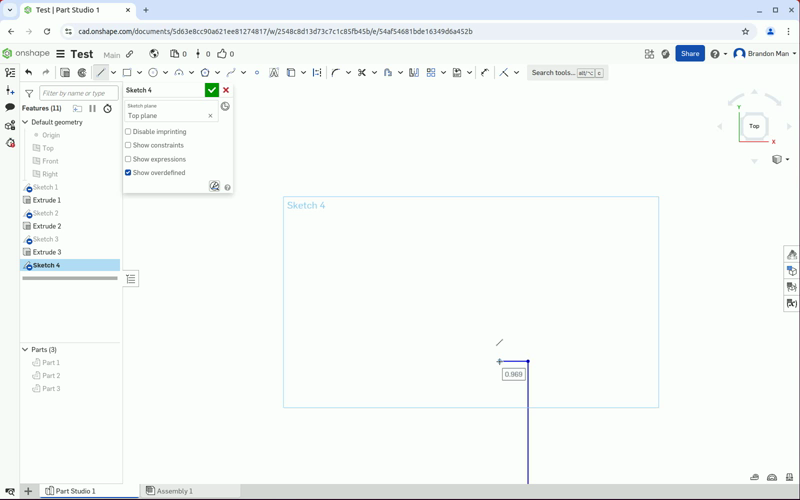
scroll(-6)
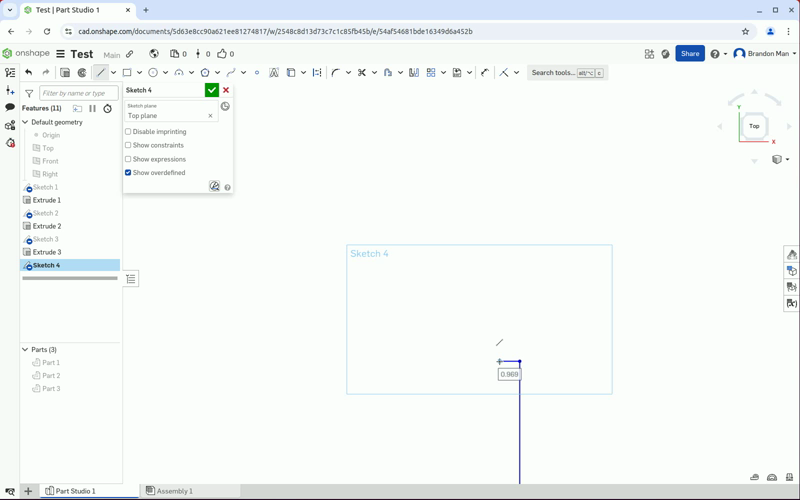
scroll(-6)
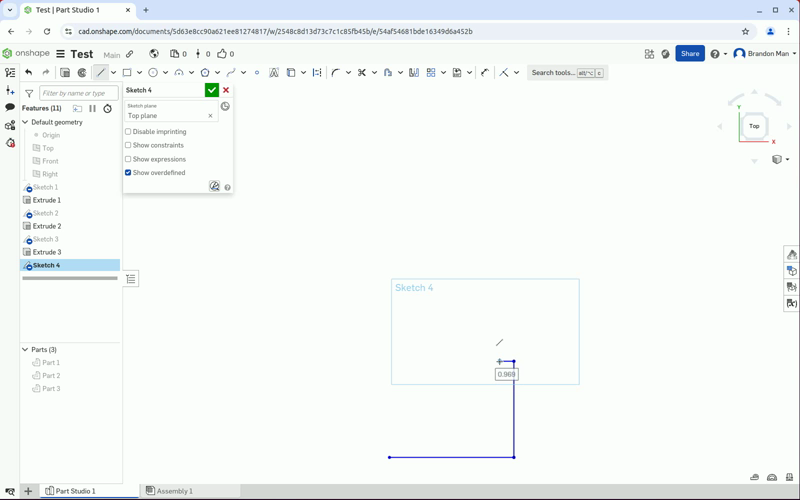
scroll(-6)
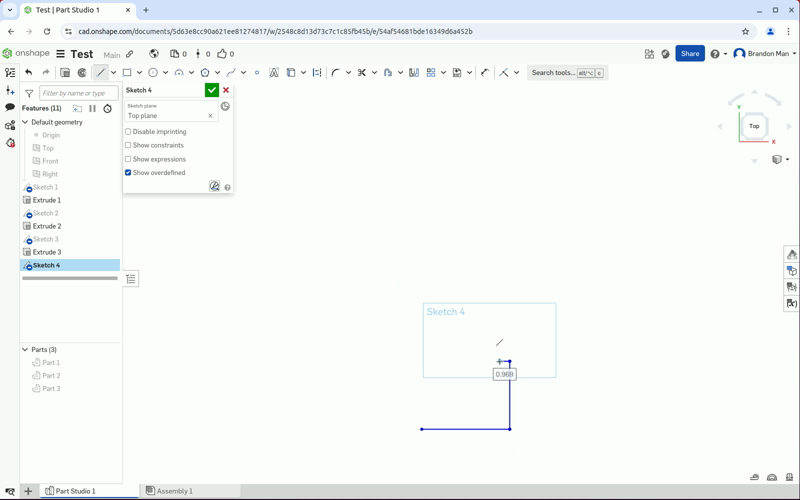
scroll(-6)
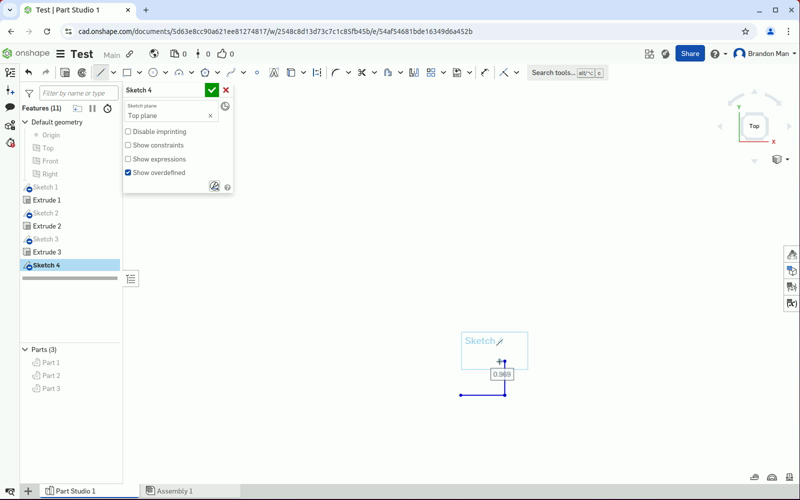
key_up(shift)
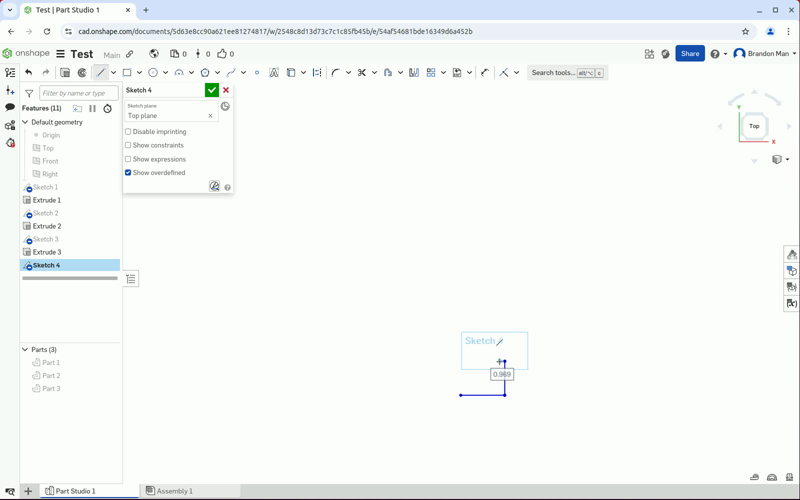
key(esc)
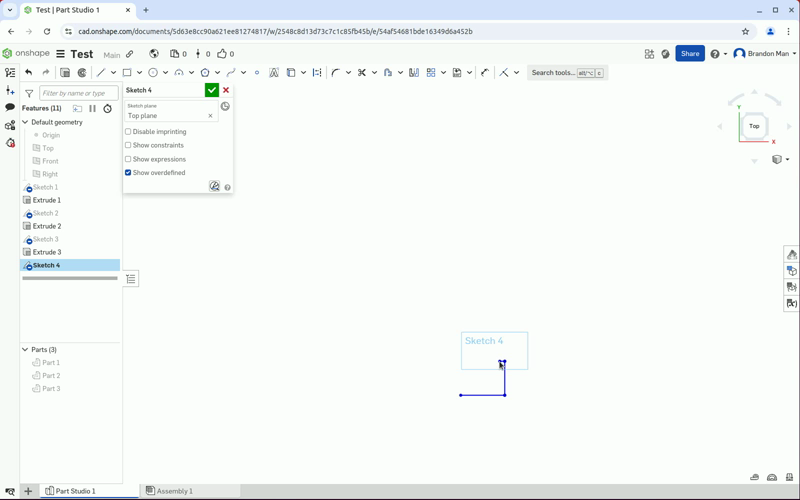
key(a)
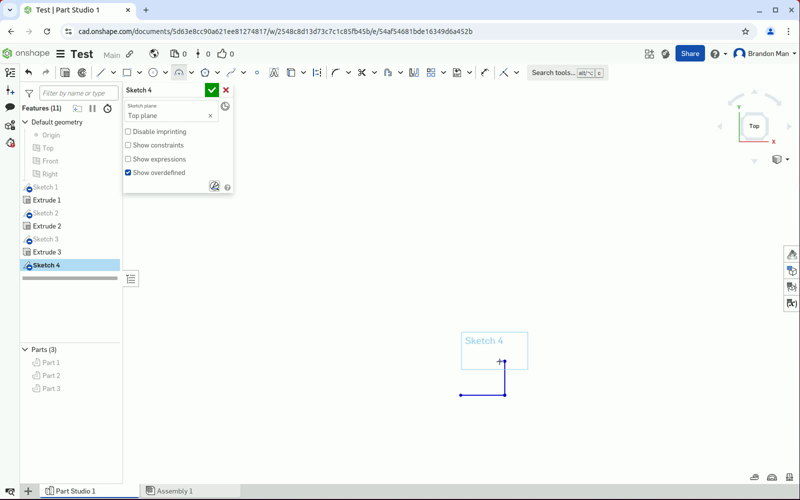
mouse_move(499, 361)
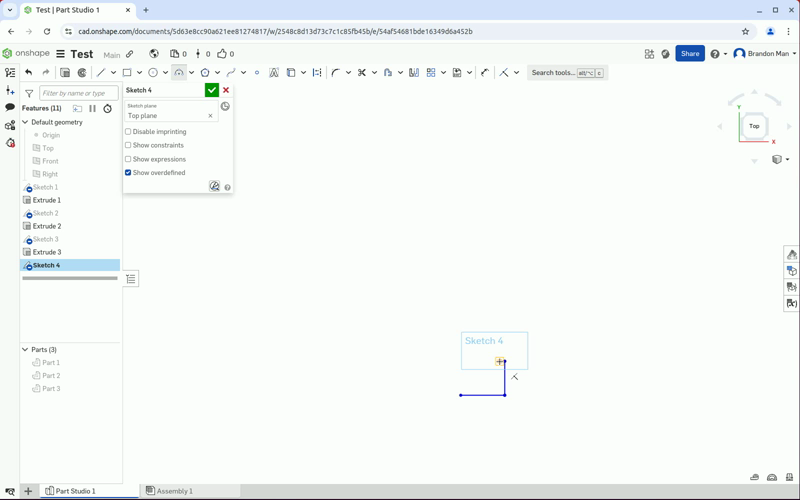
click(499, 361)
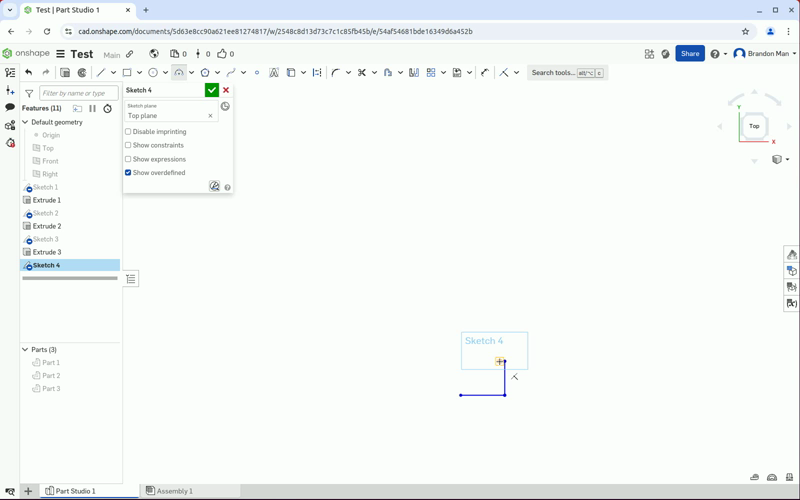
key_down(shift)
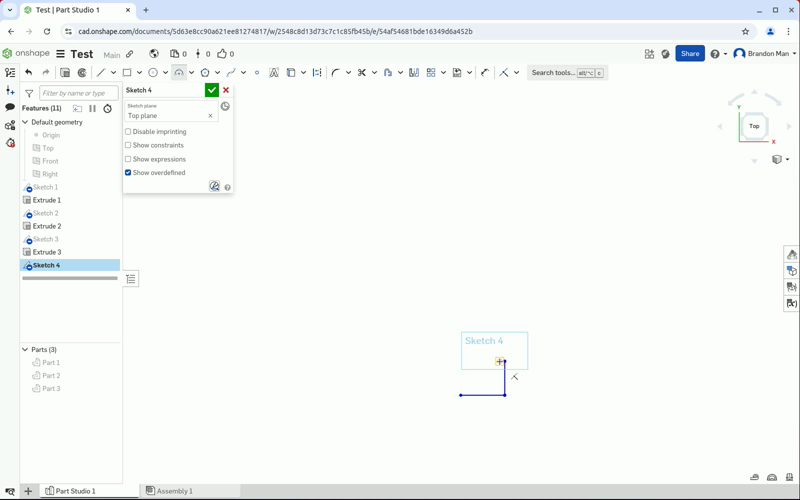
mouse_move(482, 343)
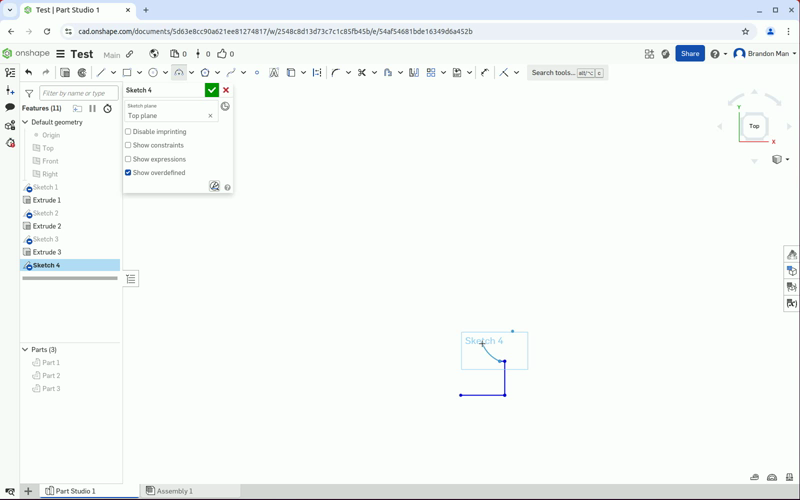
click(482, 343)
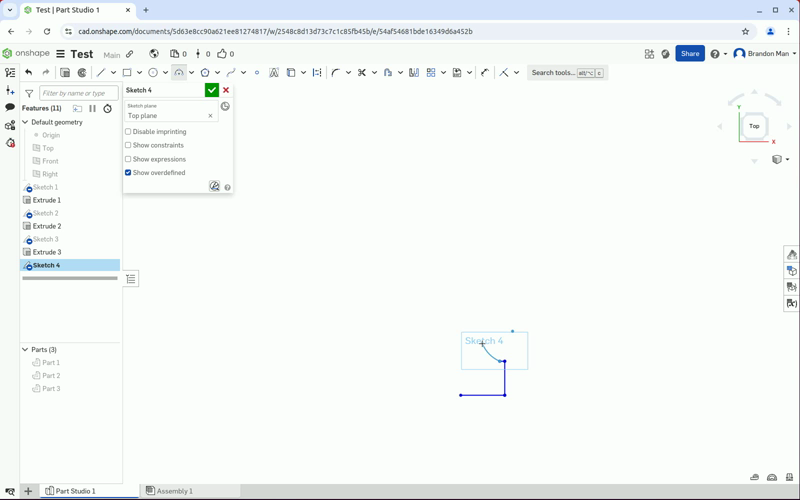
mouse_move(487, 355)
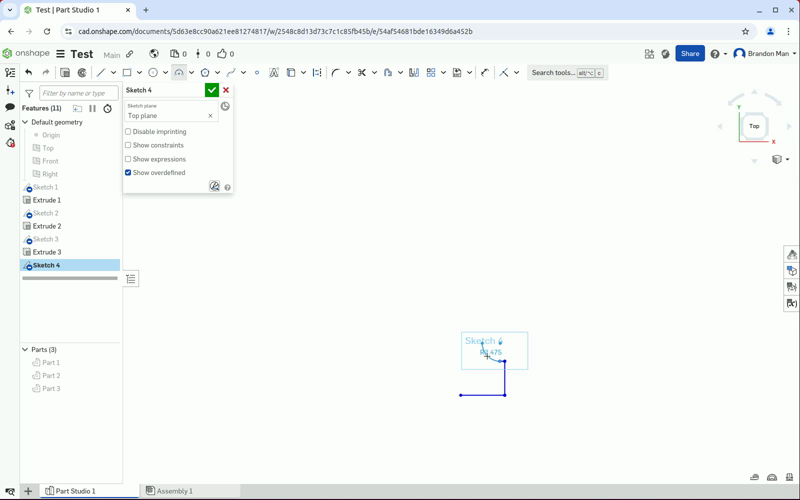
click(487, 355)
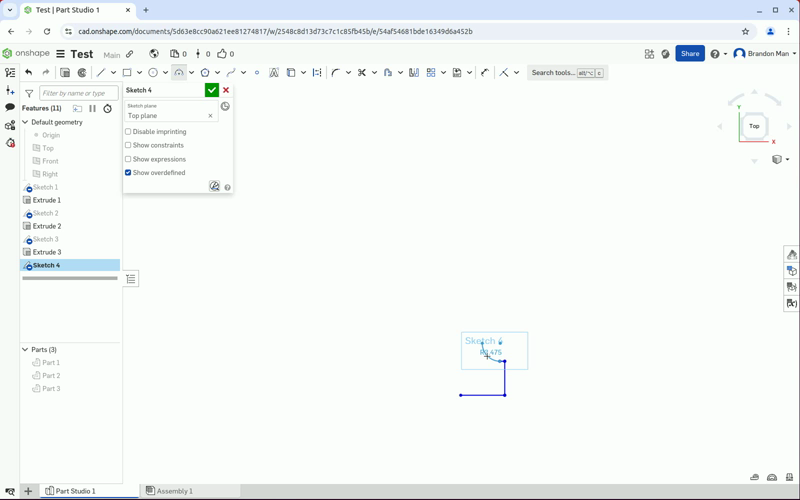
key_up(shift)
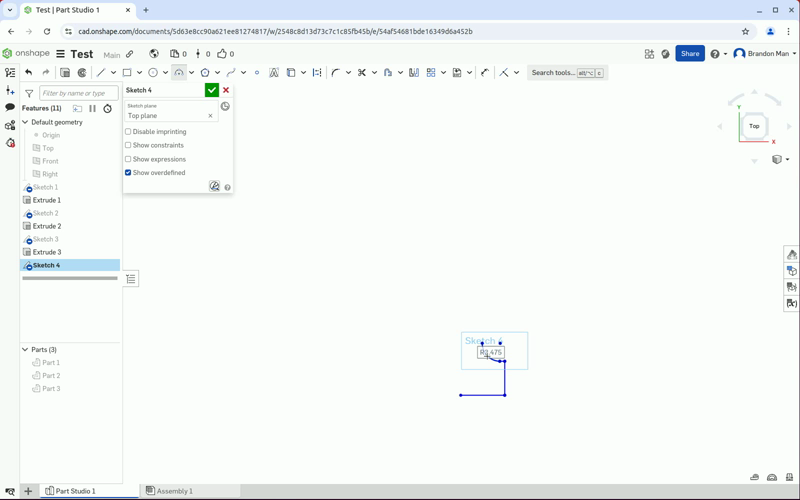
key(esc)
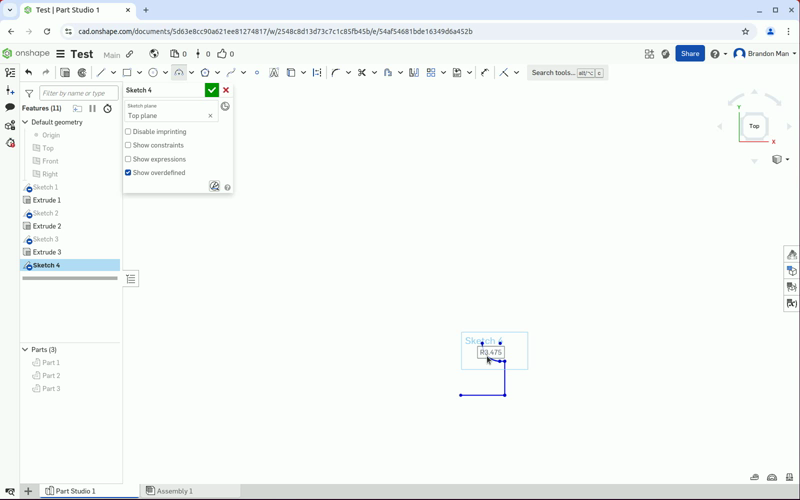
key(l)
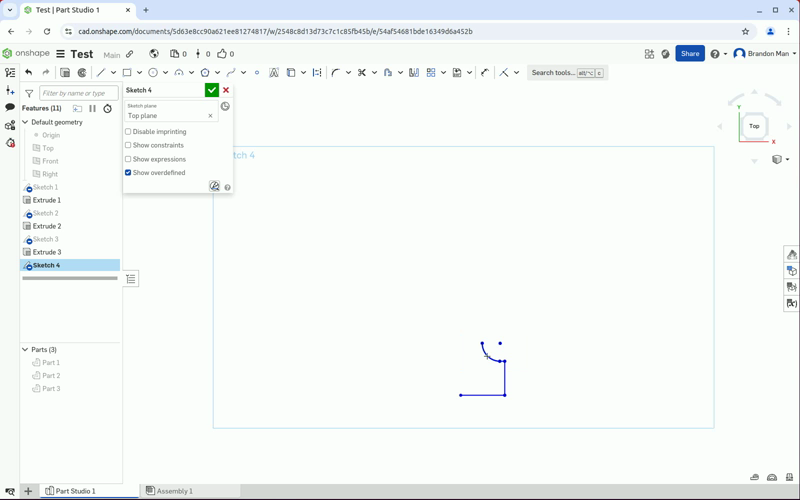
mouse_move(482, 343)
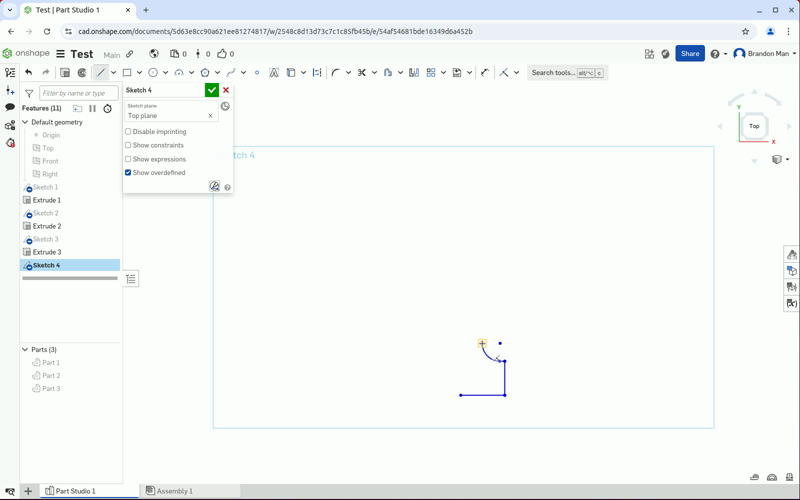
click(482, 343)
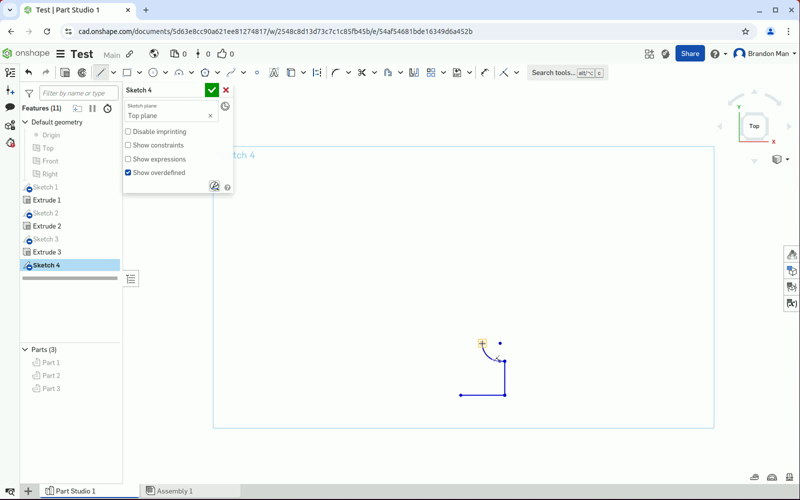
key_down(shift)
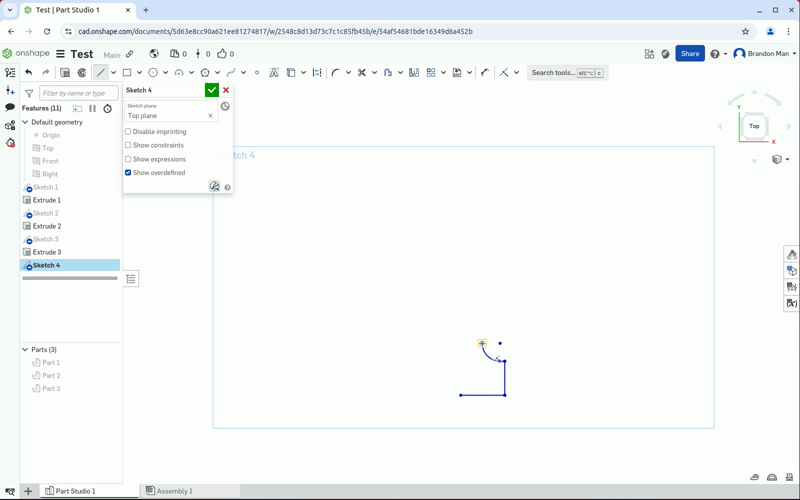
mouse_move(482, 282)
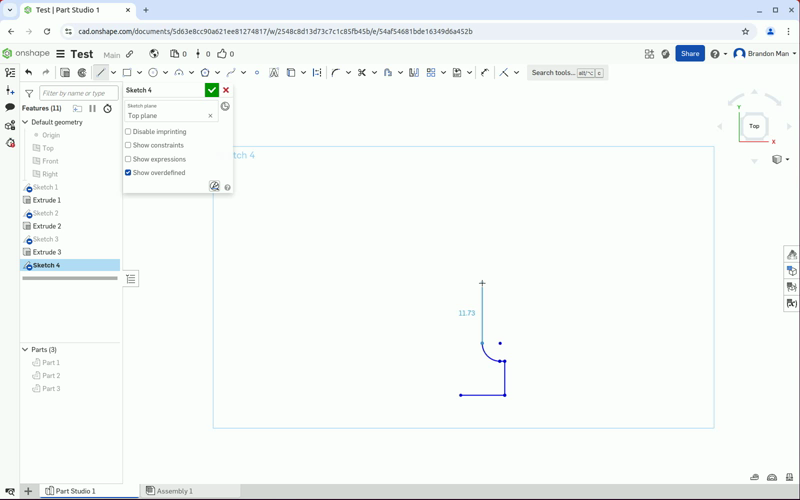
click(482, 282)
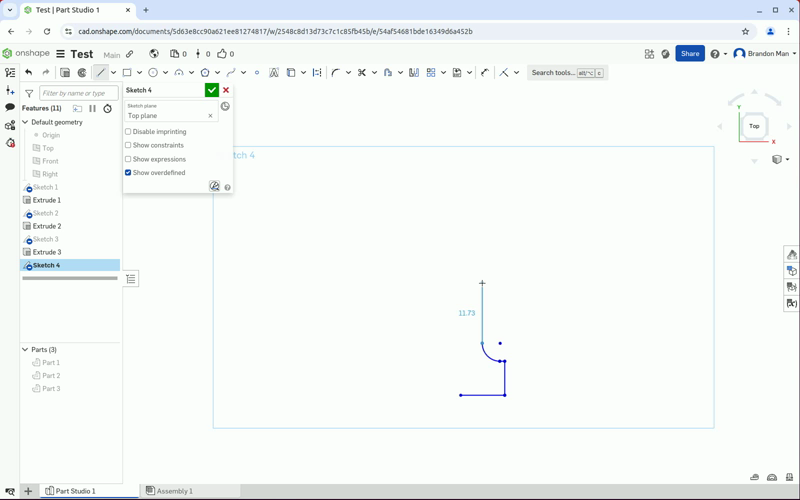
key_up(shift)
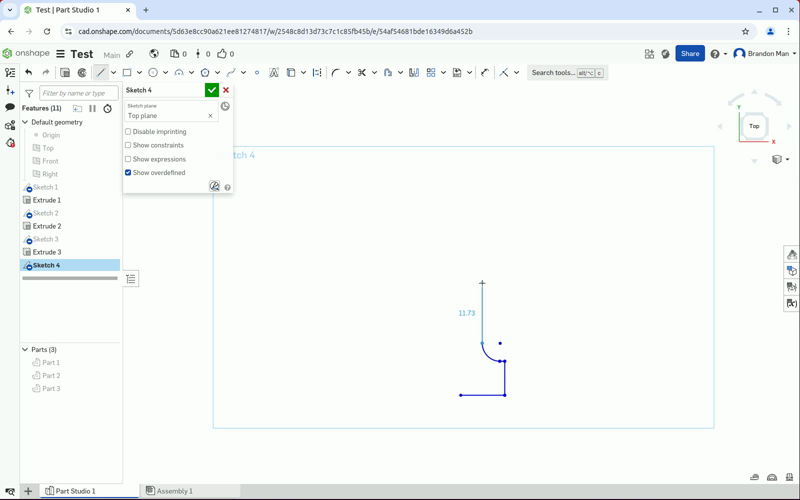
key_down(shift)
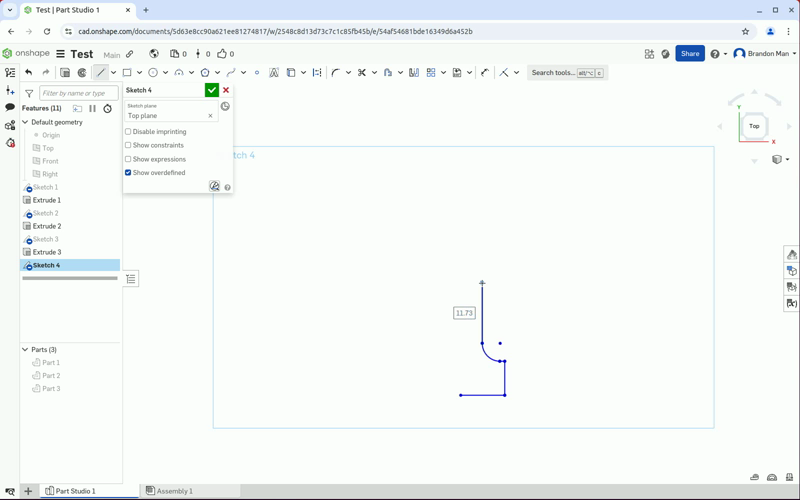
mouse_move(512, 282)
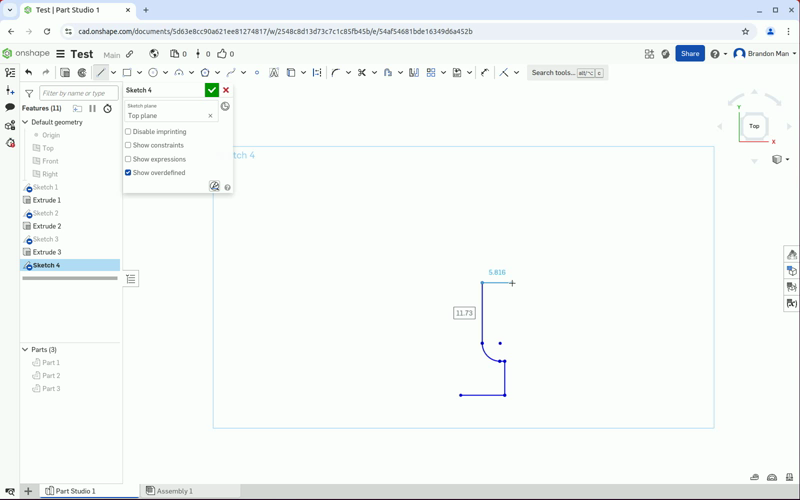
mouse_move(460, 282)
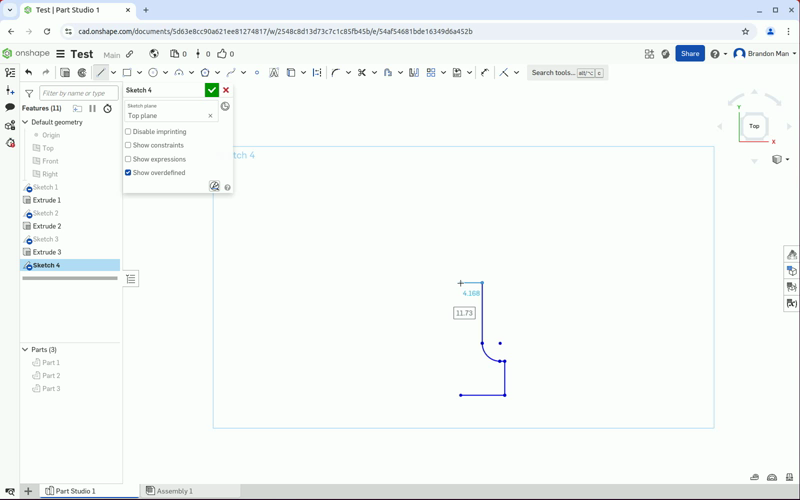
click(460, 282)
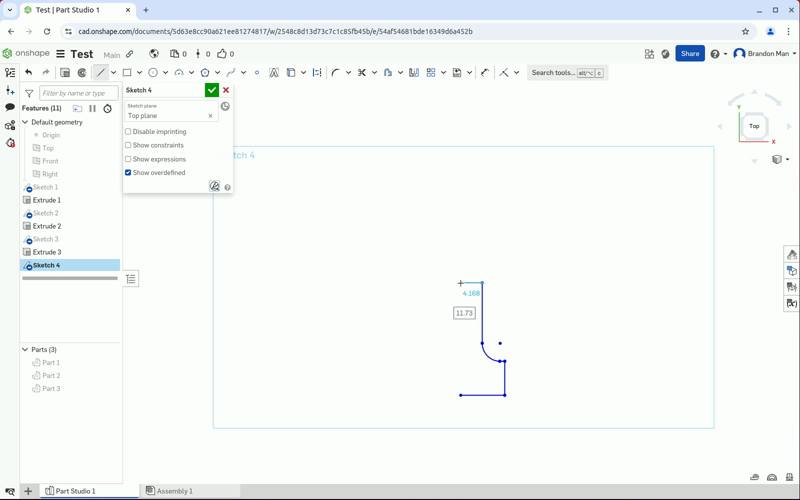
key_up(shift)
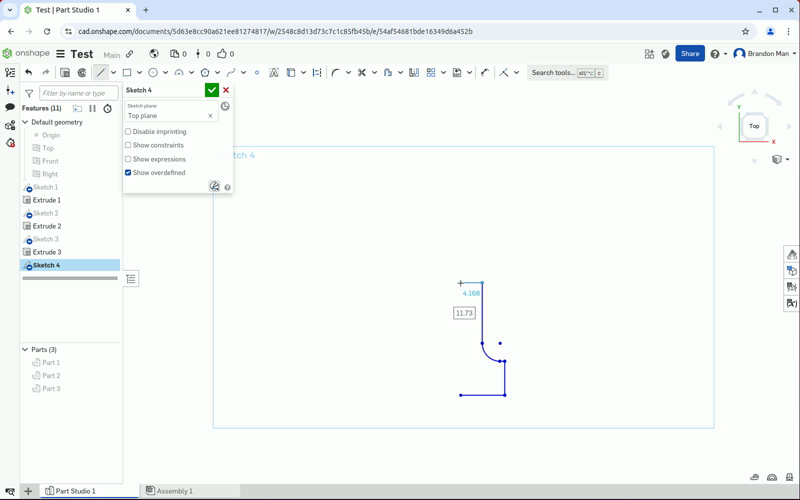
key_down(shift)
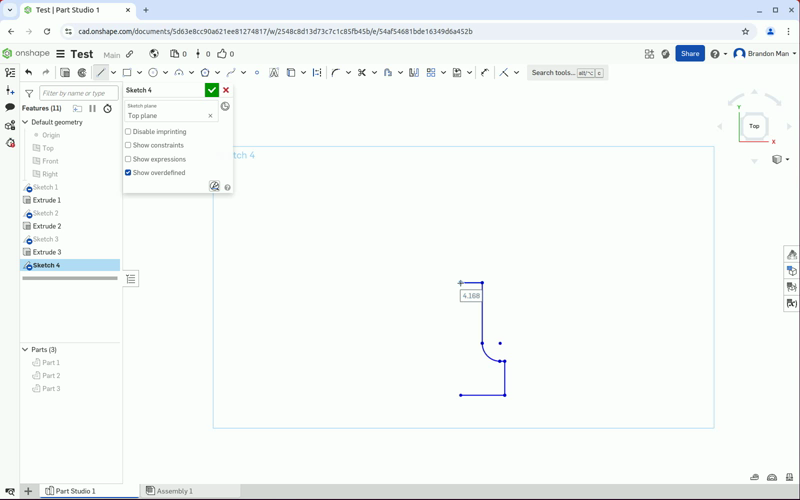
mouse_move(460, 395)
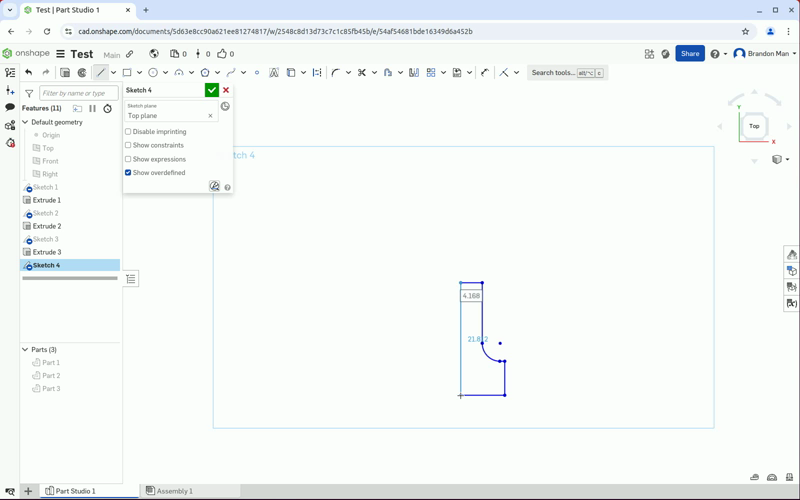
key_up(shift)
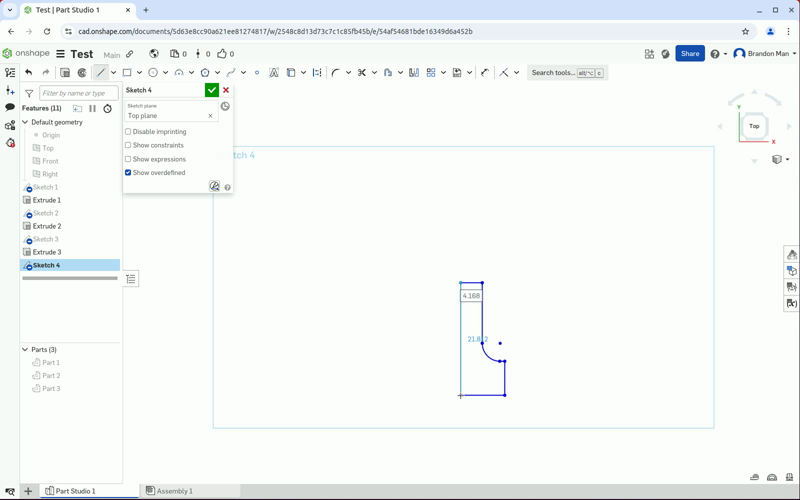
click(460, 395)
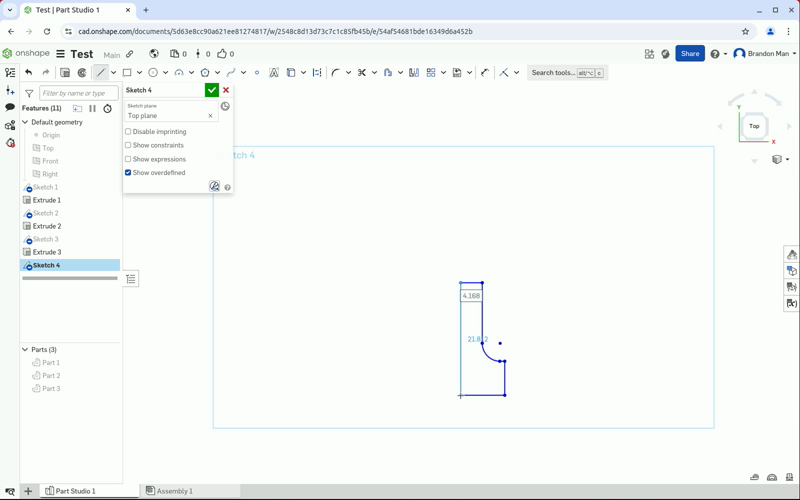
key(esc)
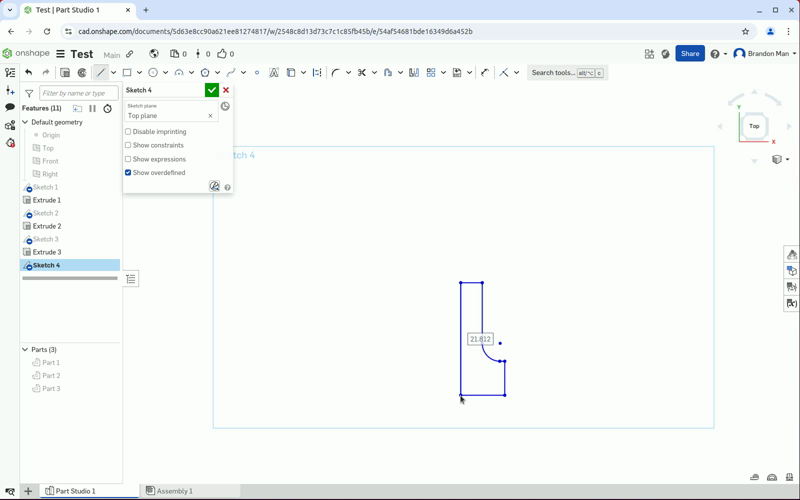
mouse_move(483, 365)
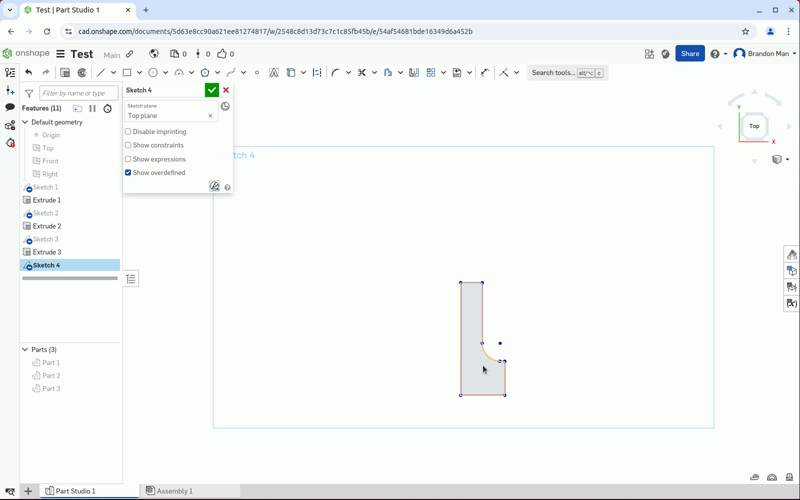
click(483, 365)
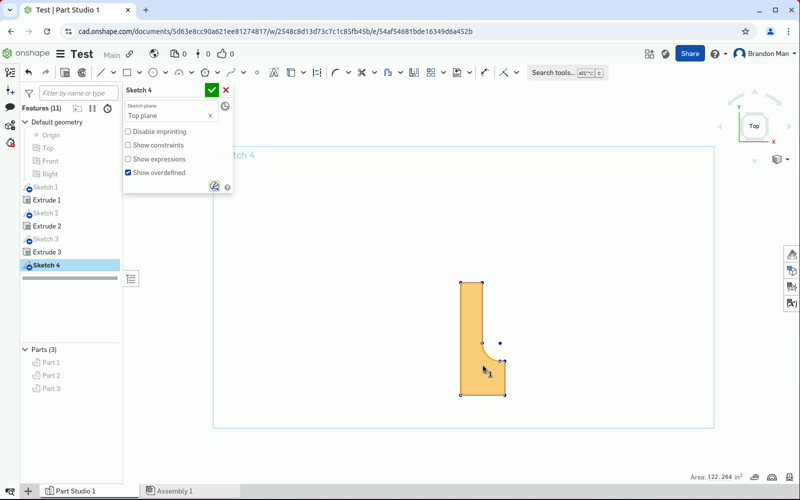
mouse_move(73, 352)
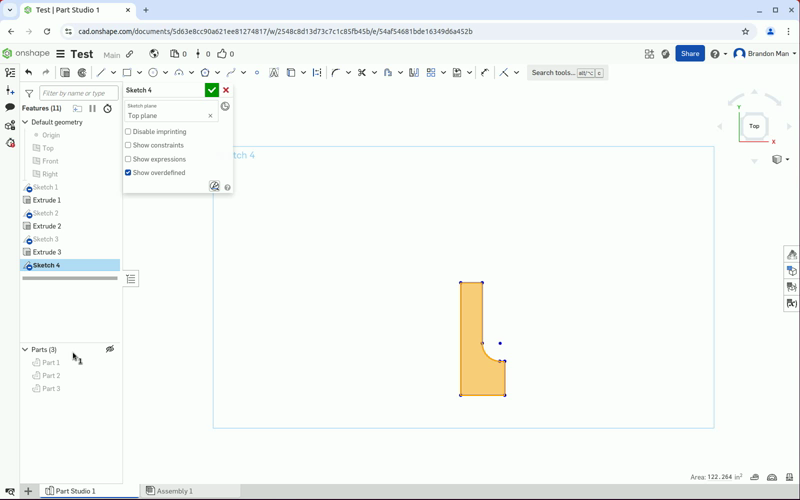
key(shift+y)
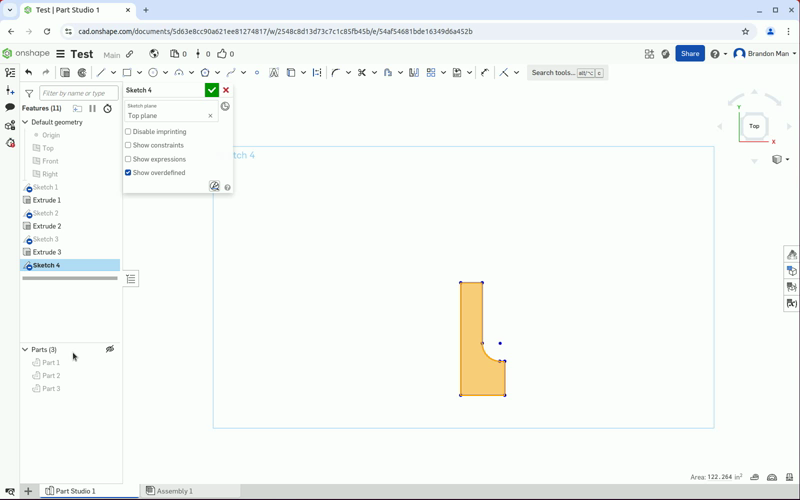
key(shift+e)
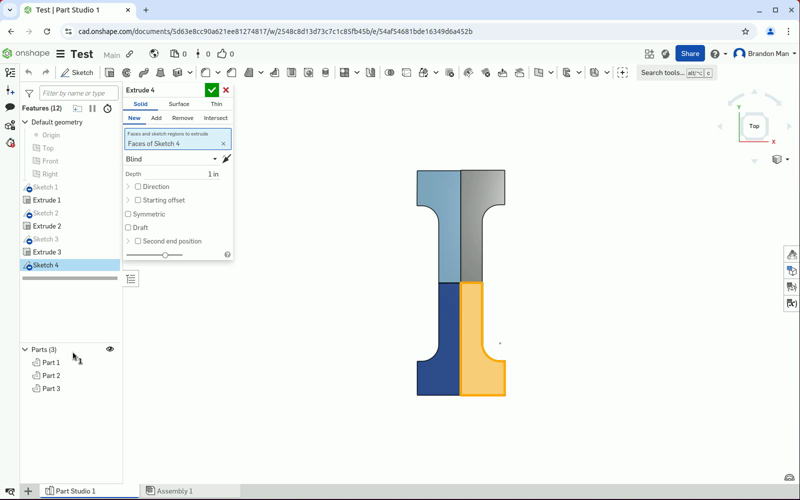
mouse_move(143, 106)
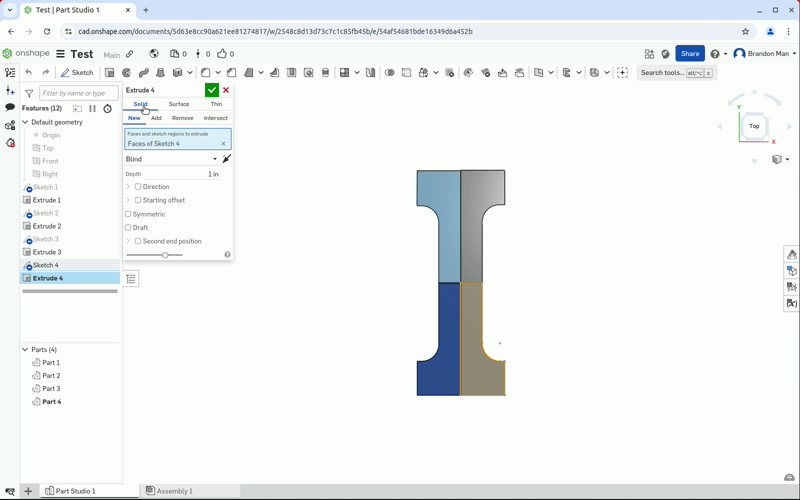
click(143, 106)
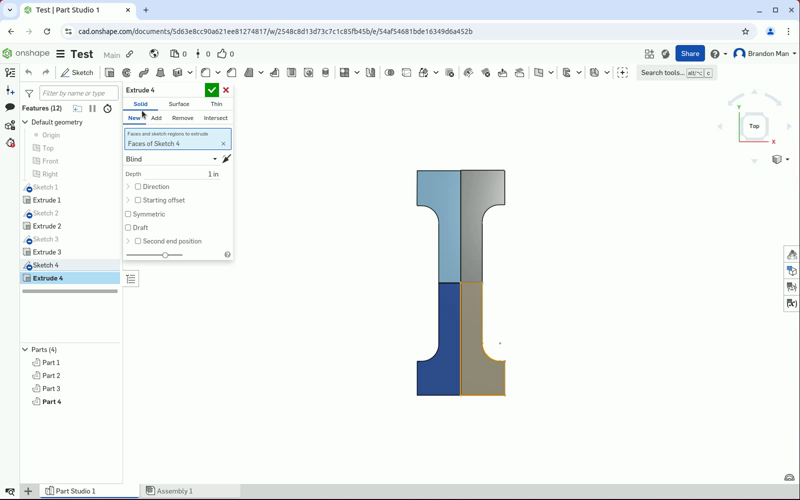
mouse_move(137, 120)
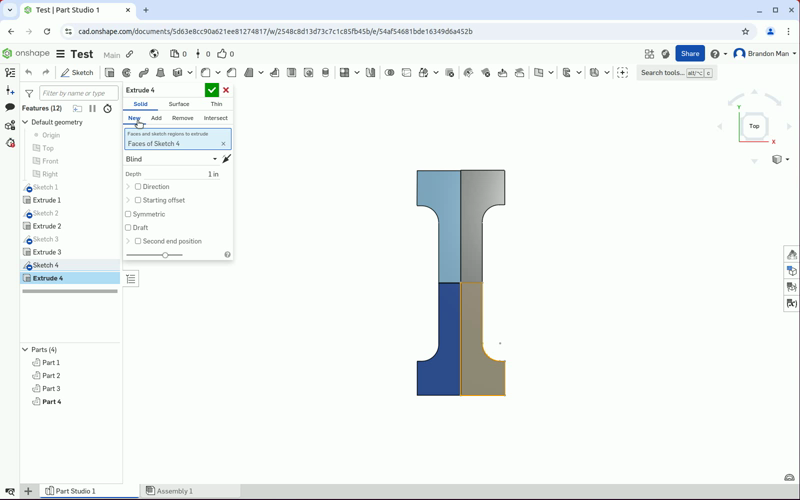
click(137, 120)
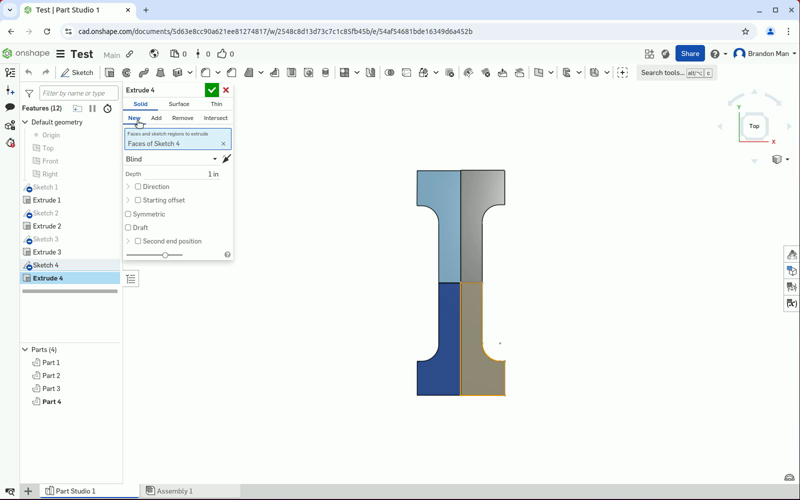
key(tab, 4)
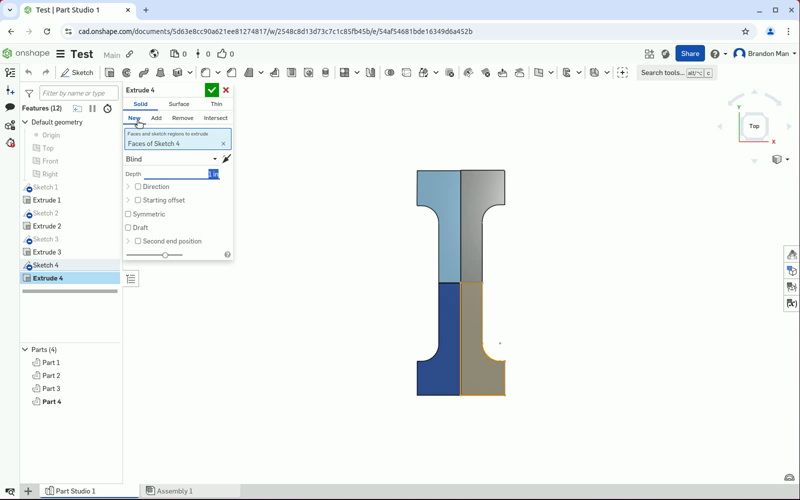
text(2.648)
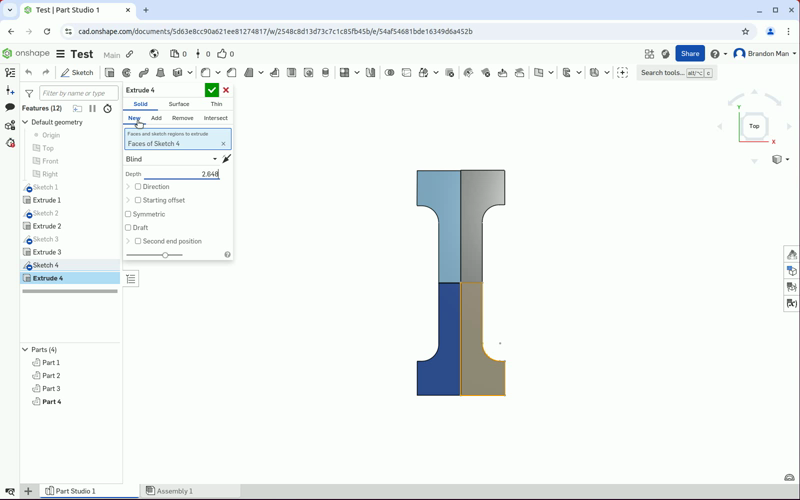
key(enter)
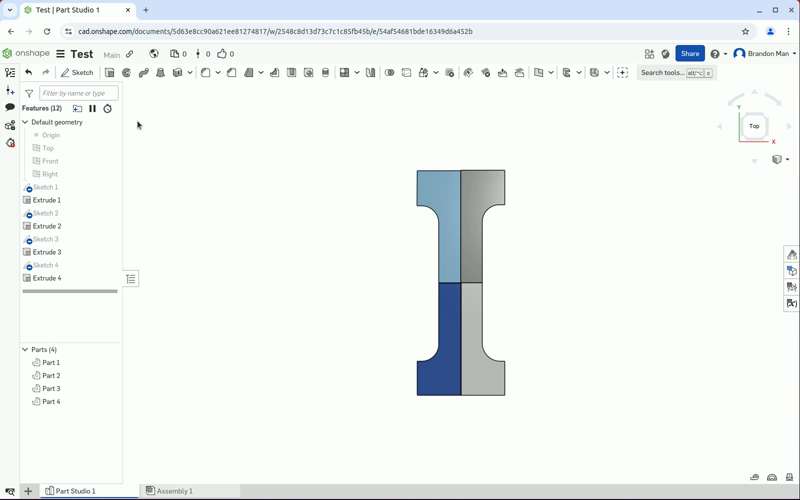
key(shift+h)
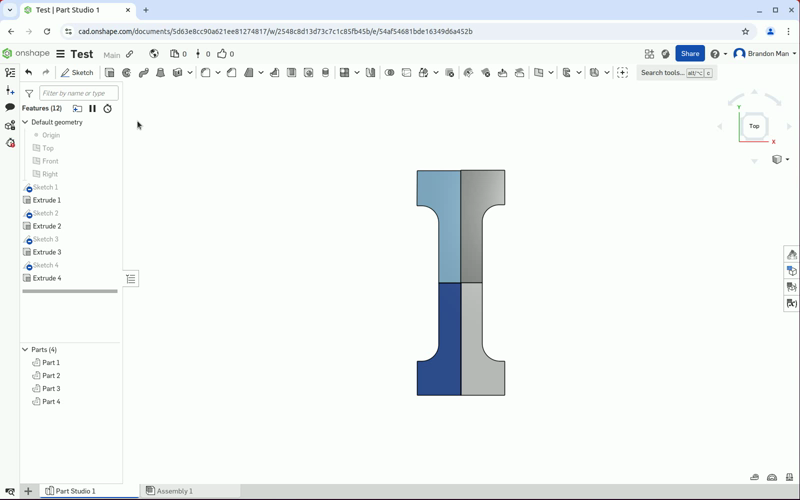
key(shift+h)
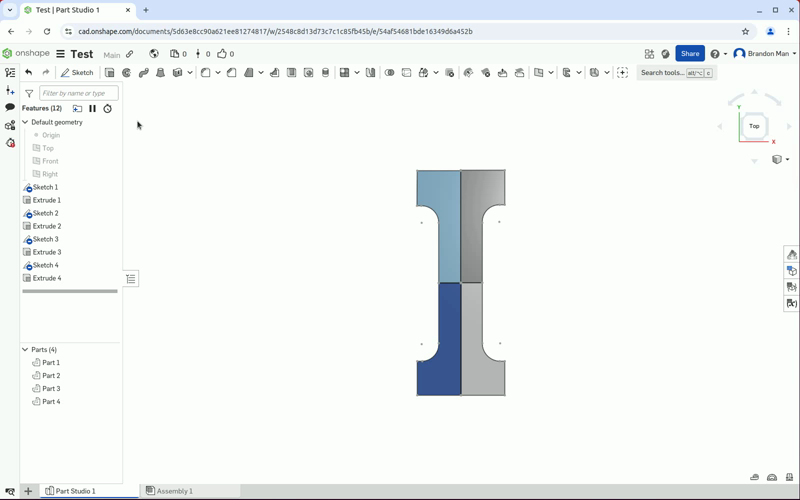
key(shift+7)
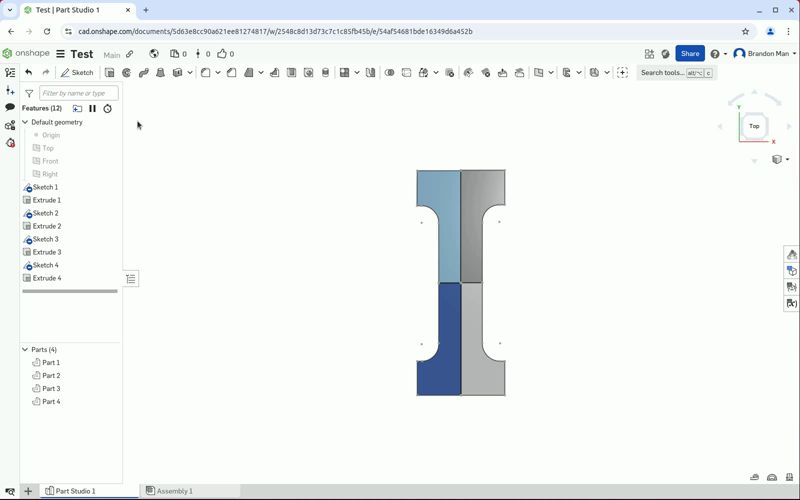
key(up, 3)
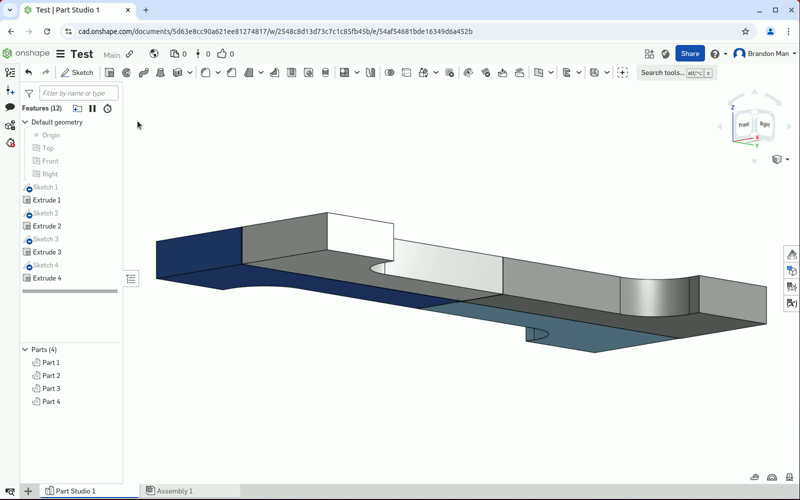
key(left, 3)
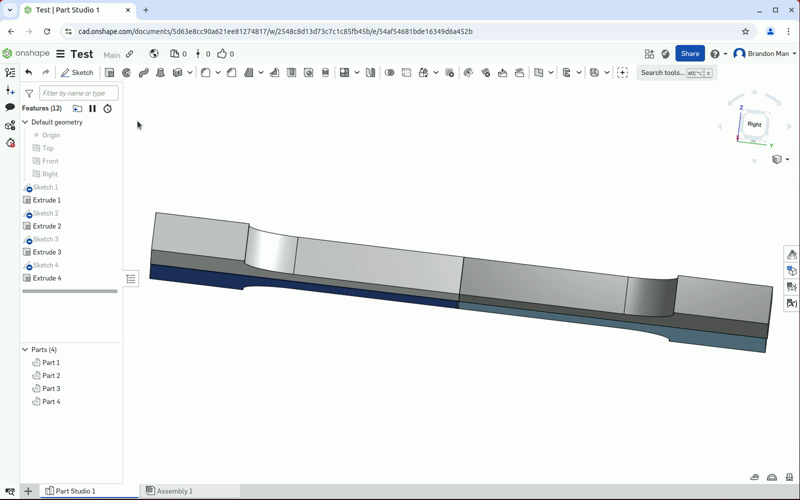
key(right, 3)
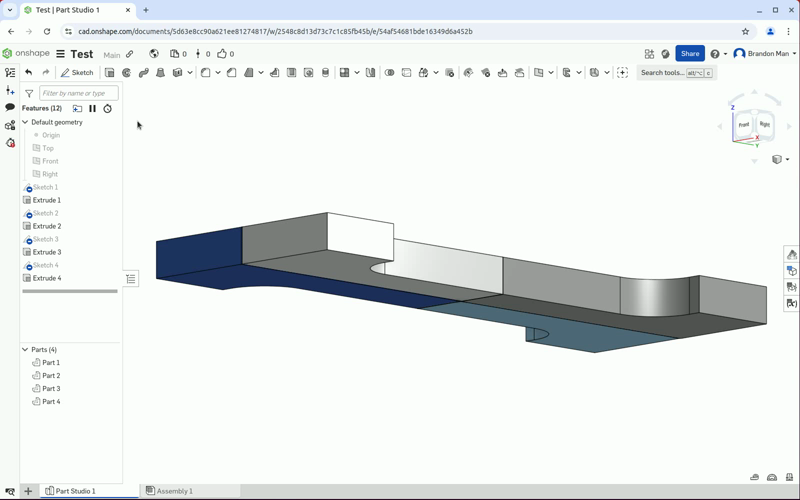
key(down, 3)
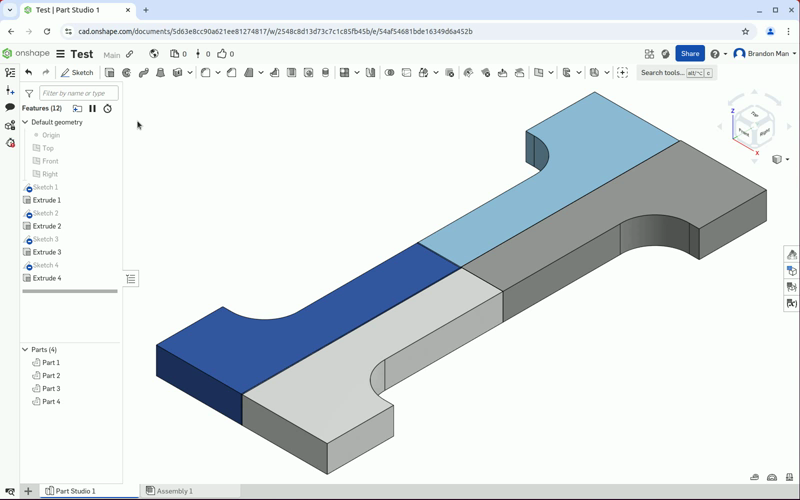
mouse_move(73, 189)
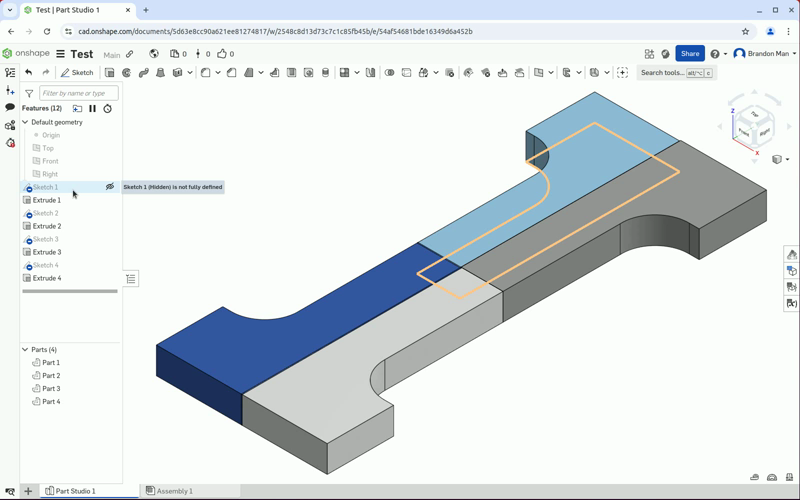
click(73, 189)